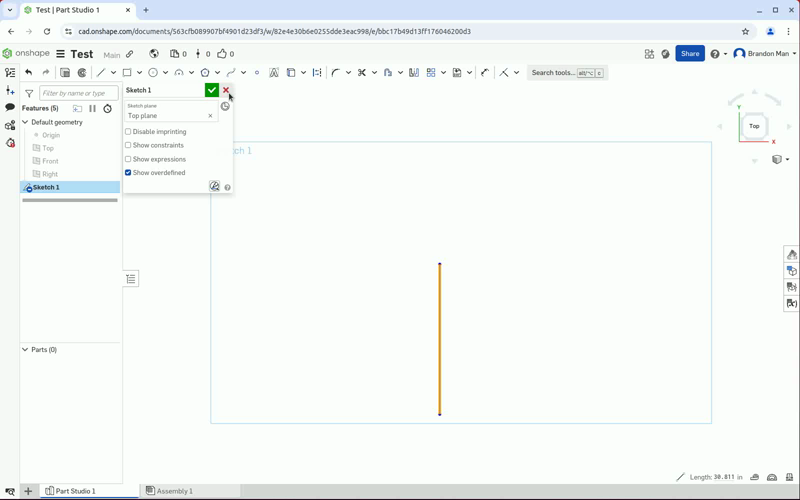
key(shift+h)
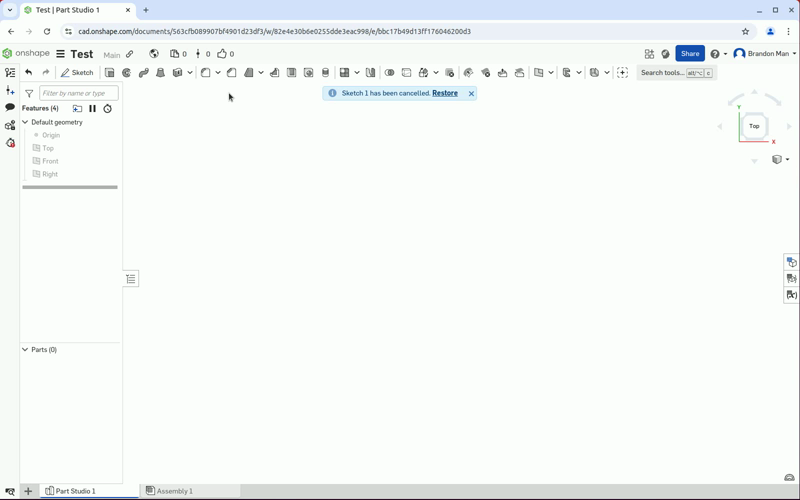
mouse_move(73, 352)
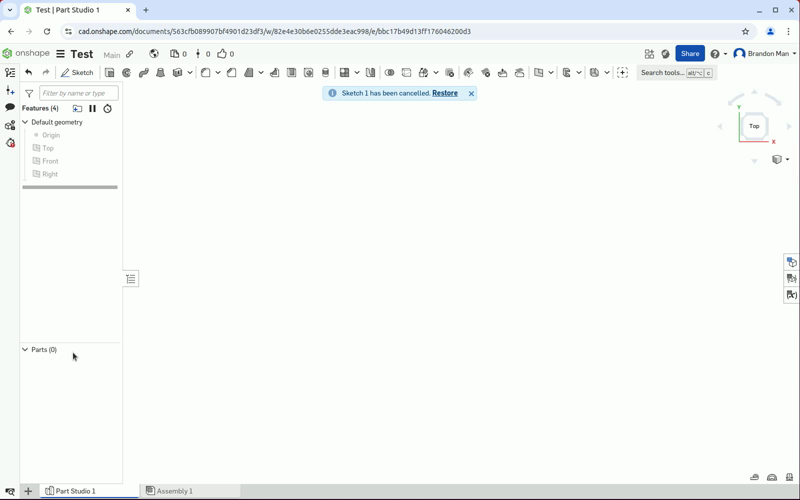
key(y)
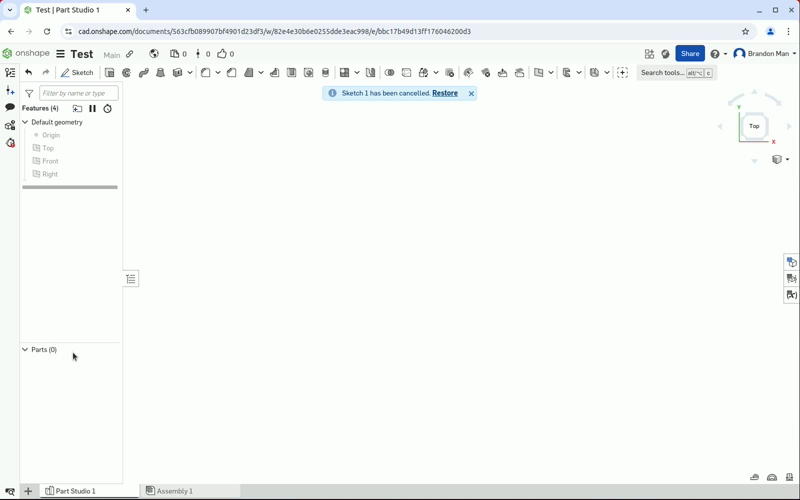
key(shift+p)
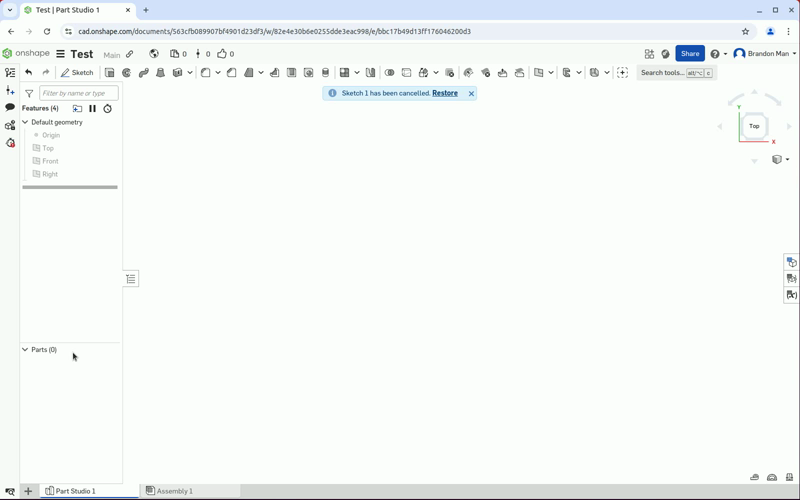
key(space)
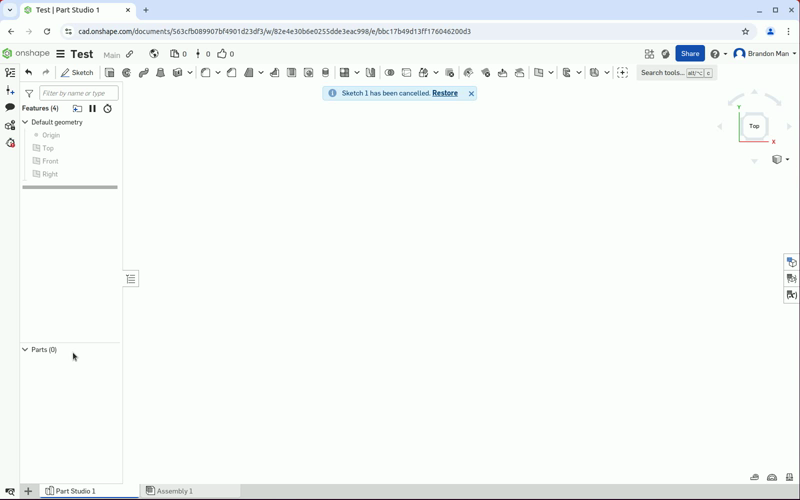
key_down(shift)
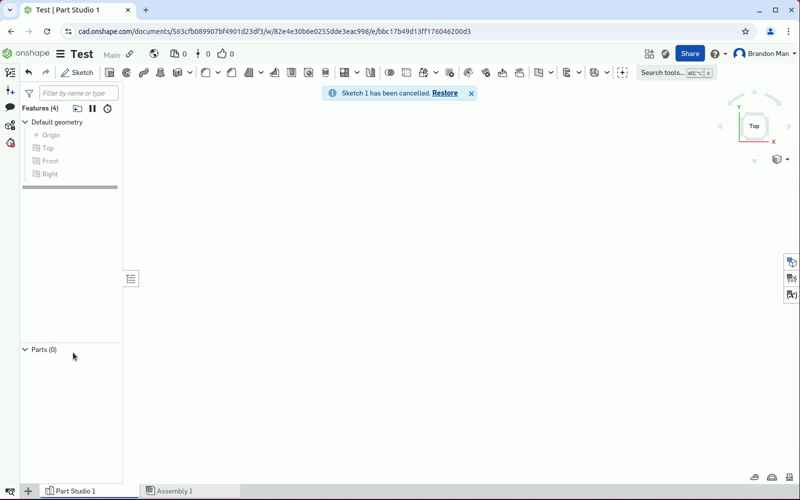
key(up)
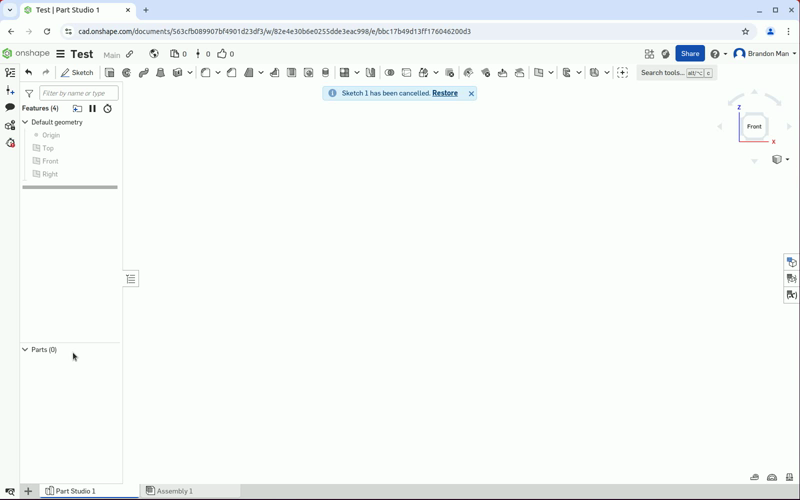
key_up(shift)
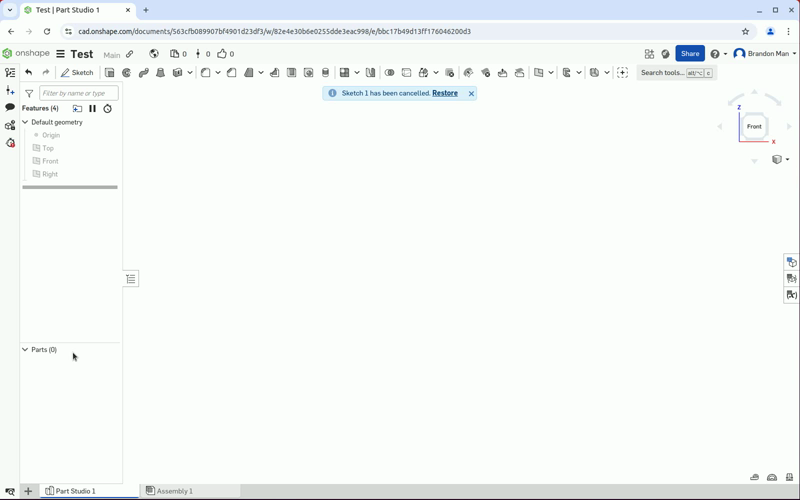
mouse_move(73, 352)
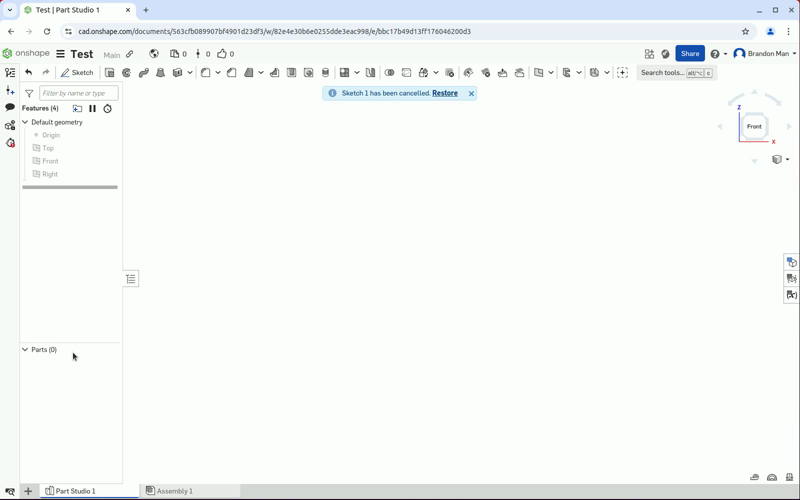
key(shift+y)
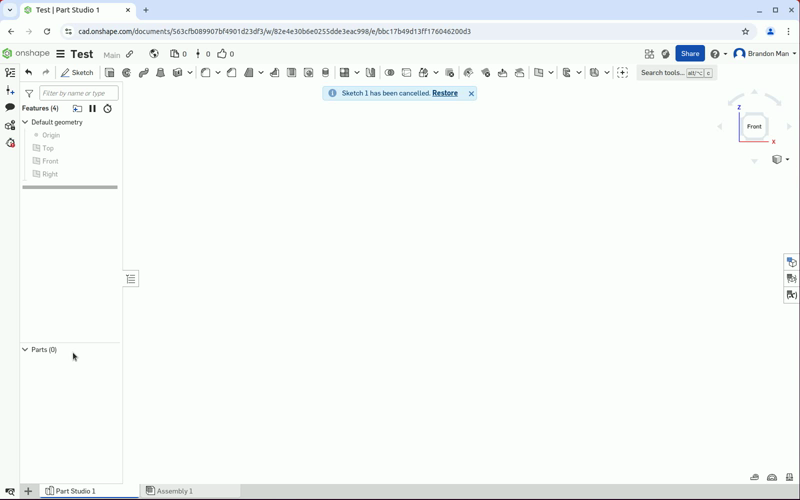
key(shift+s)
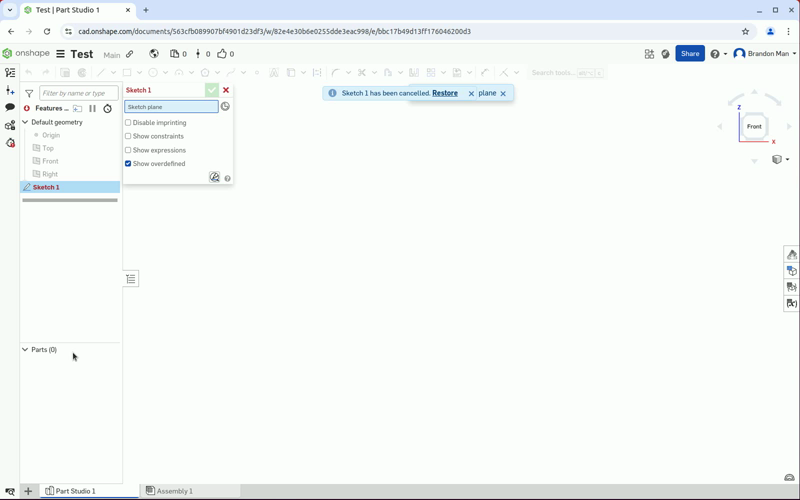
mouse_move(73, 163)
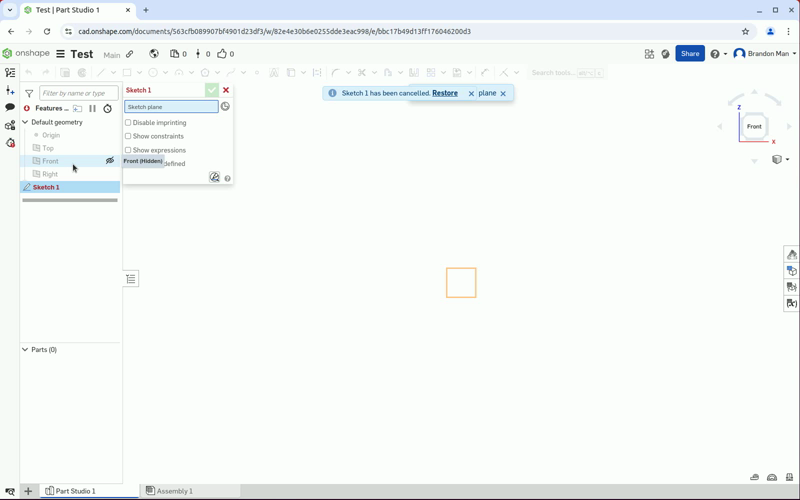
click(73, 163)
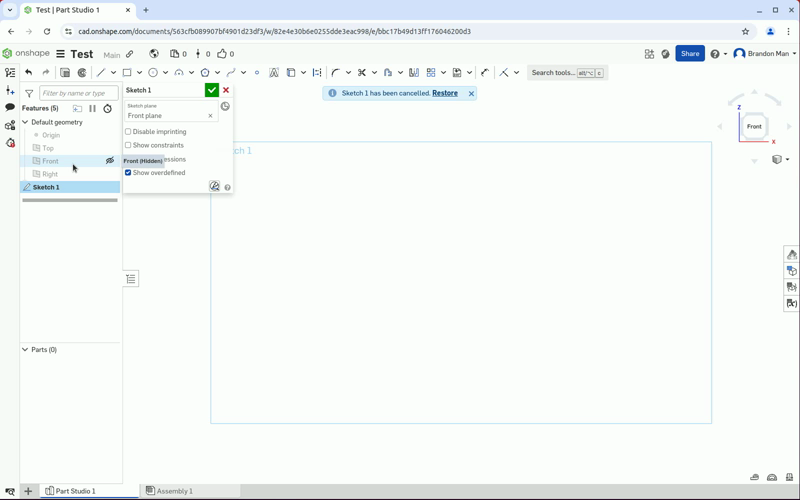
mouse_move(73, 352)
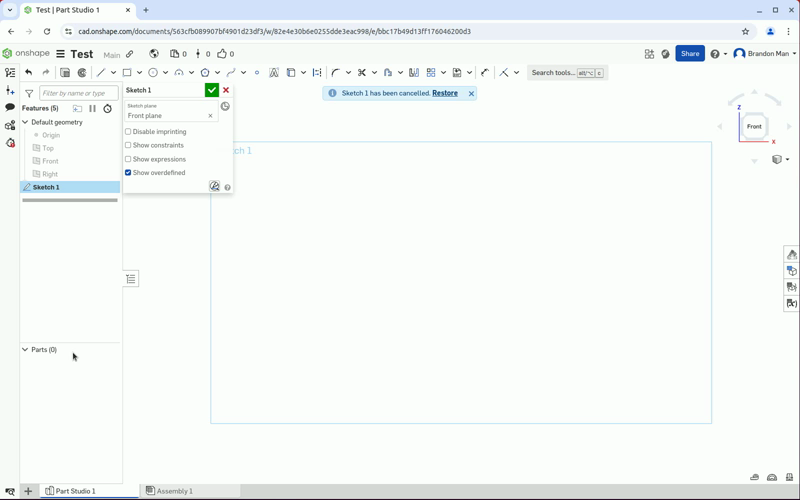
key(y)
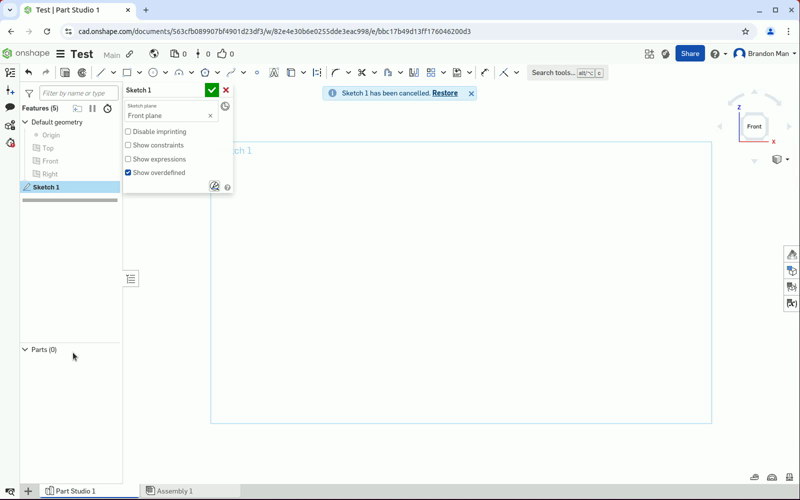
key(l)
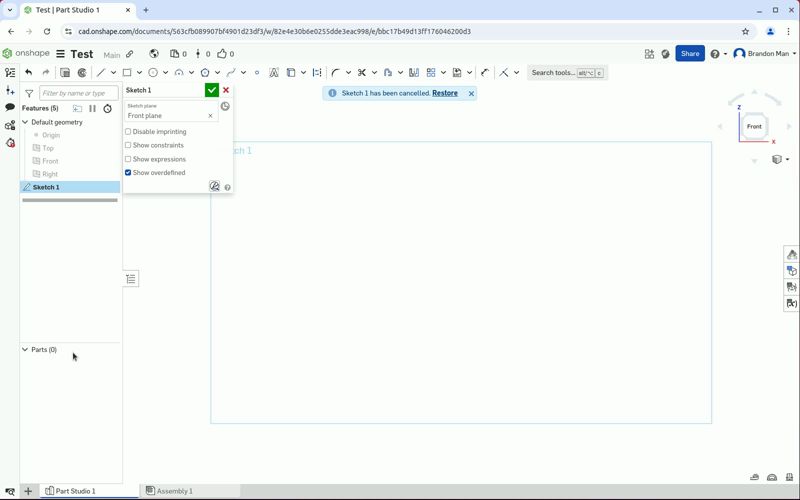
key_down(shift)
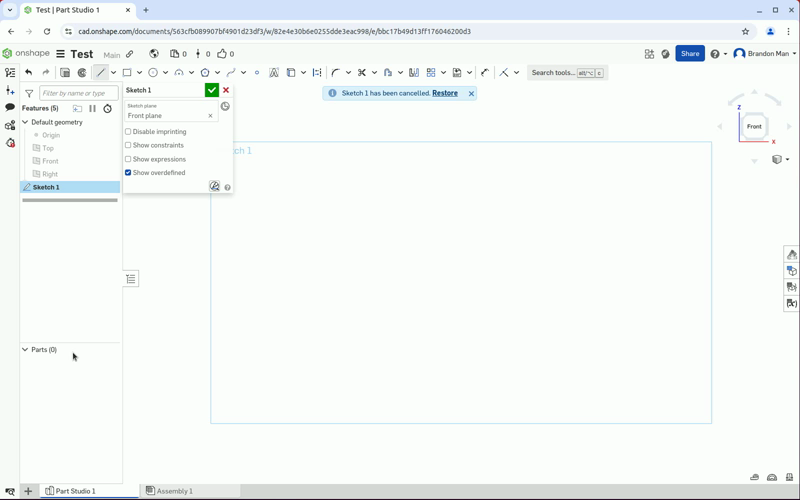
mouse_move(389, 271)
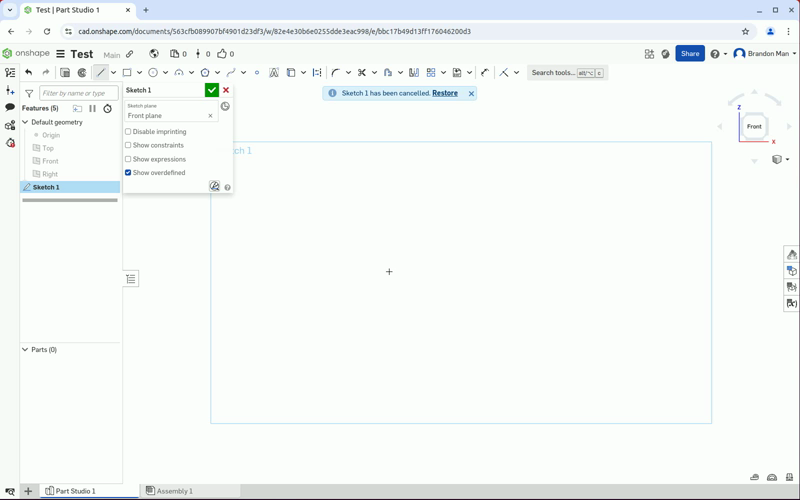
click(389, 271)
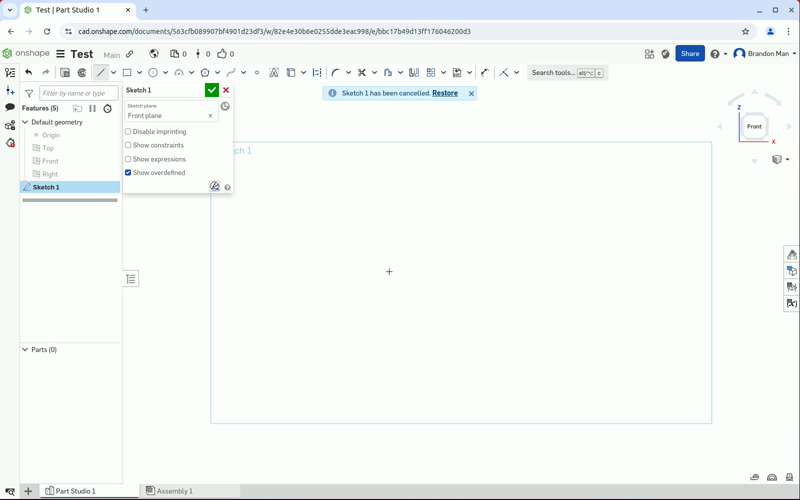
key_up(shift)
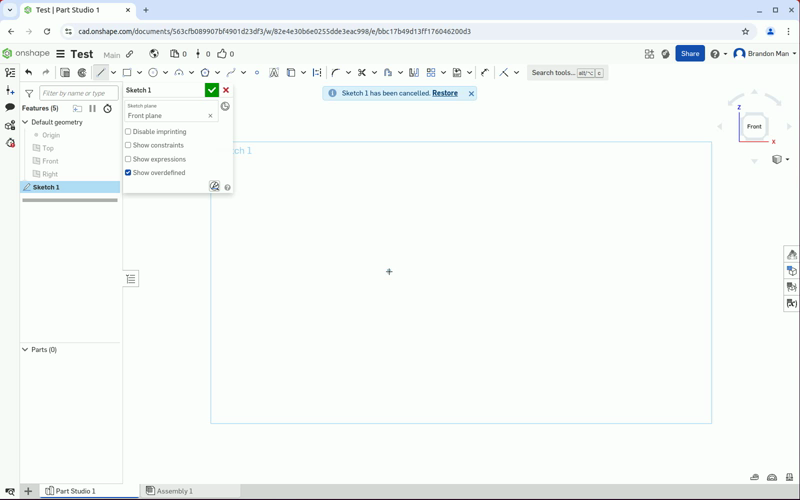
key_down(shift)
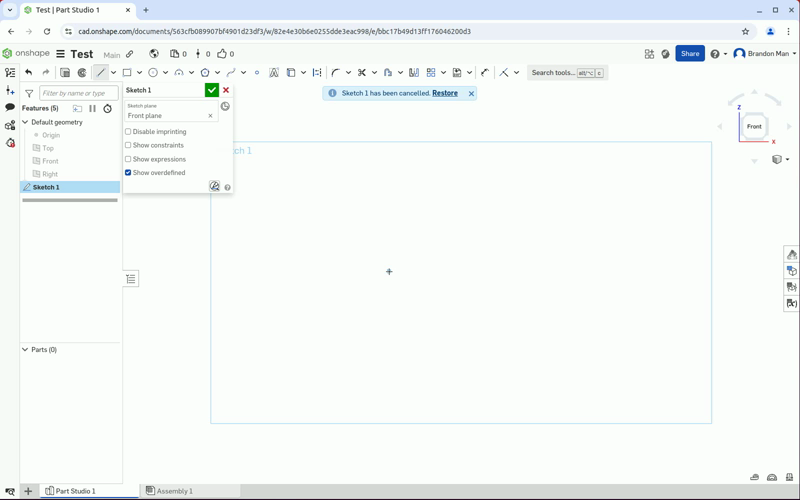
mouse_move(419, 271)
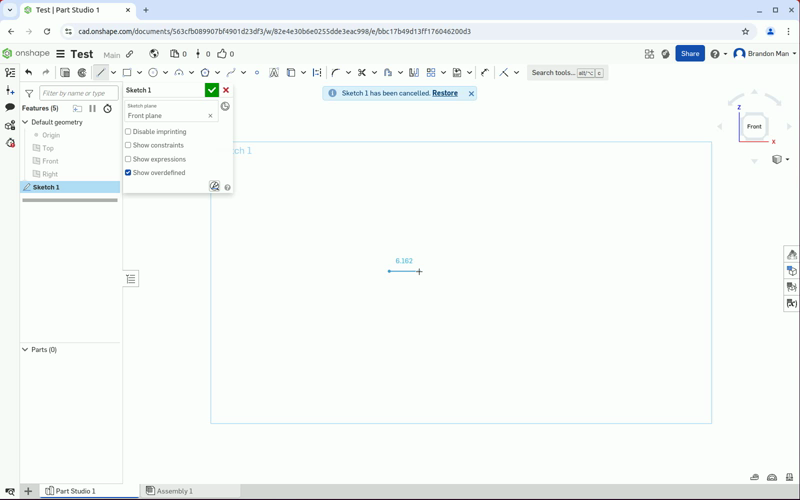
mouse_move(403, 271)
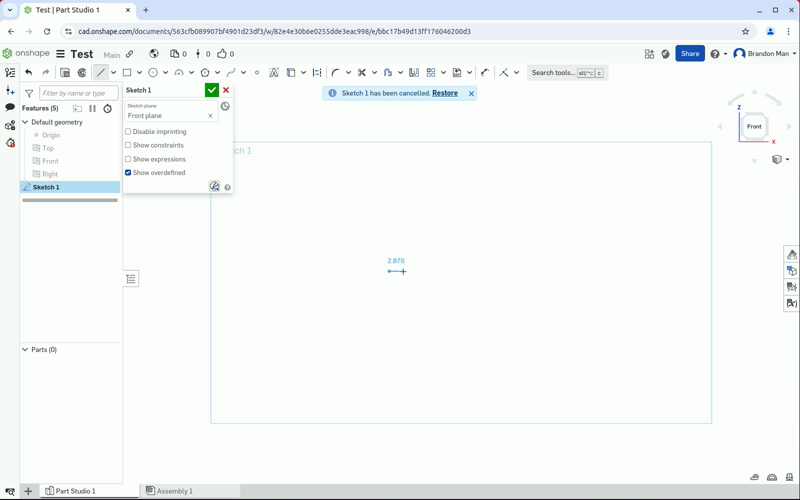
click(403, 271)
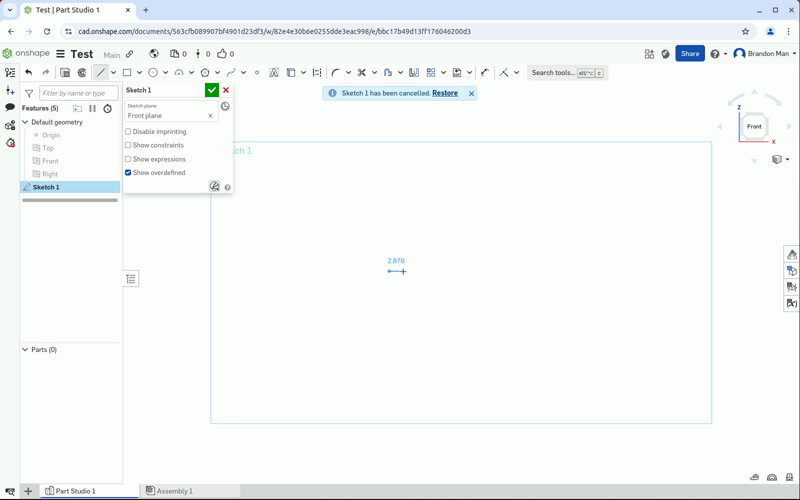
key_up(shift)
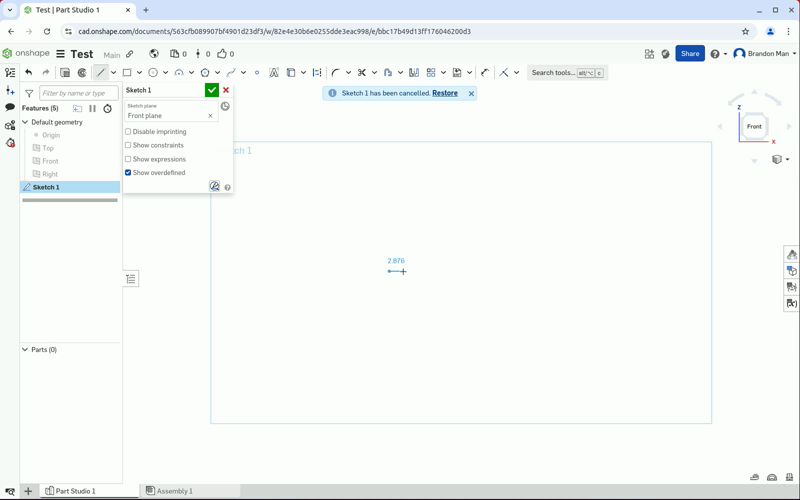
key_down(shift)
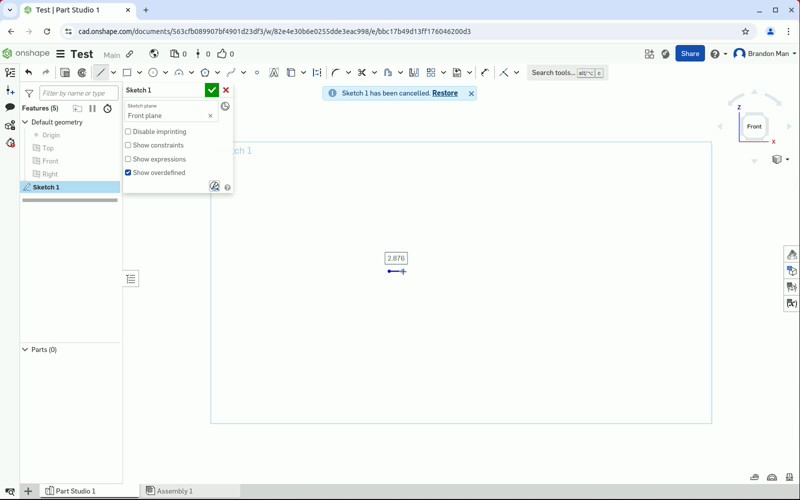
mouse_move(522, 185)
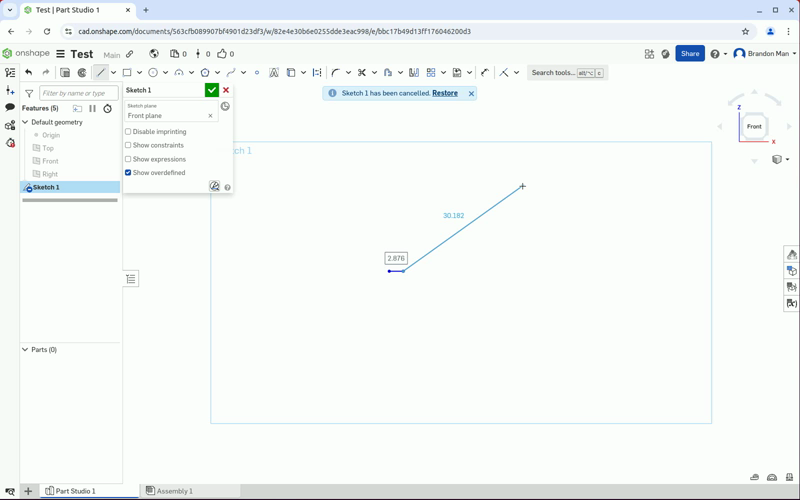
click(522, 185)
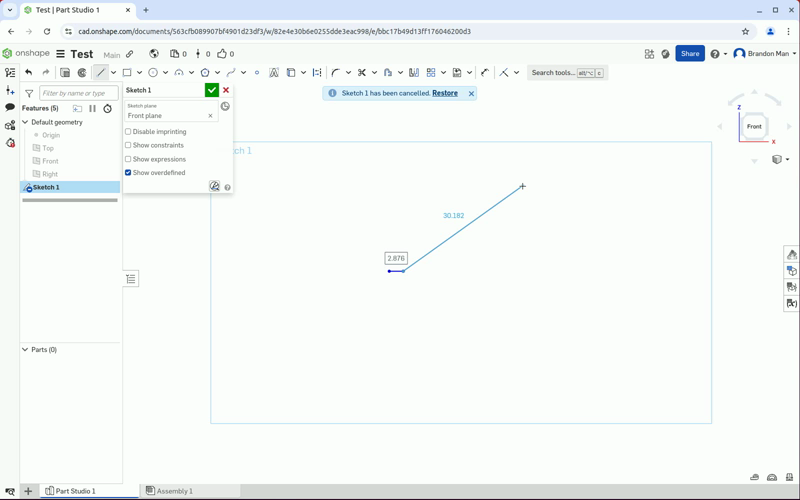
key_up(shift)
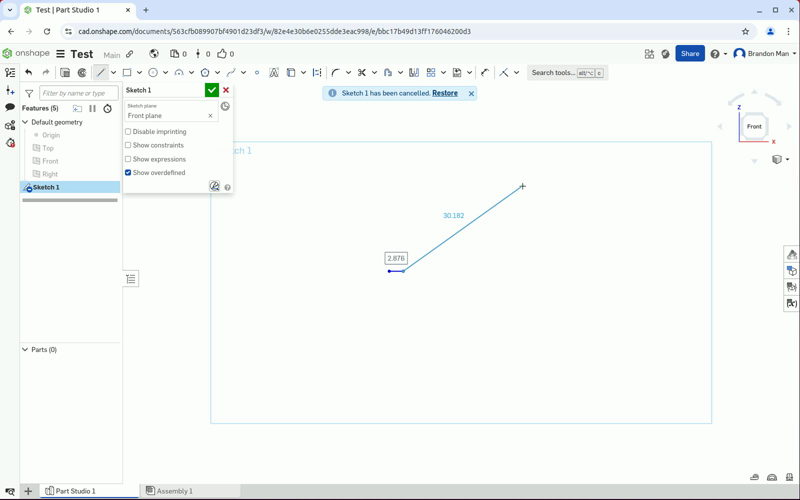
key_down(shift)
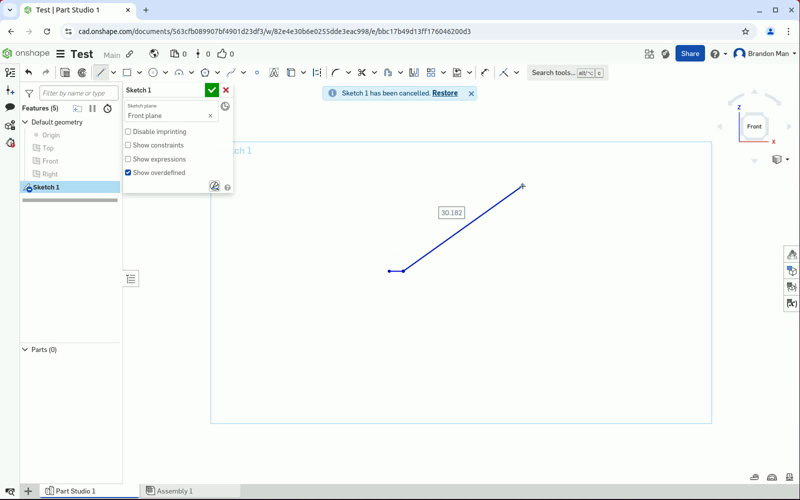
mouse_move(552, 185)
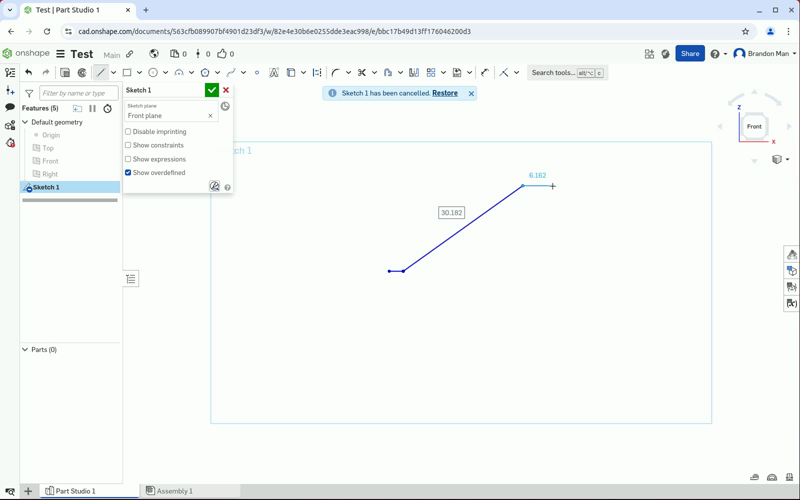
mouse_move(522, 171)
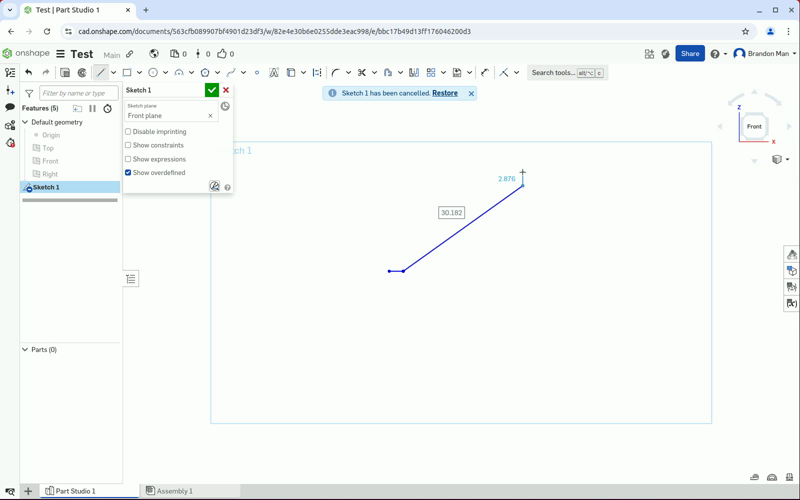
click(522, 171)
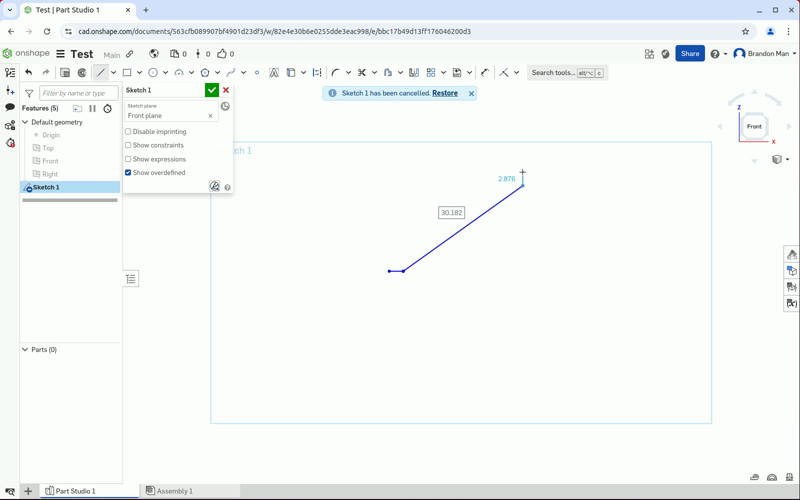
key_up(shift)
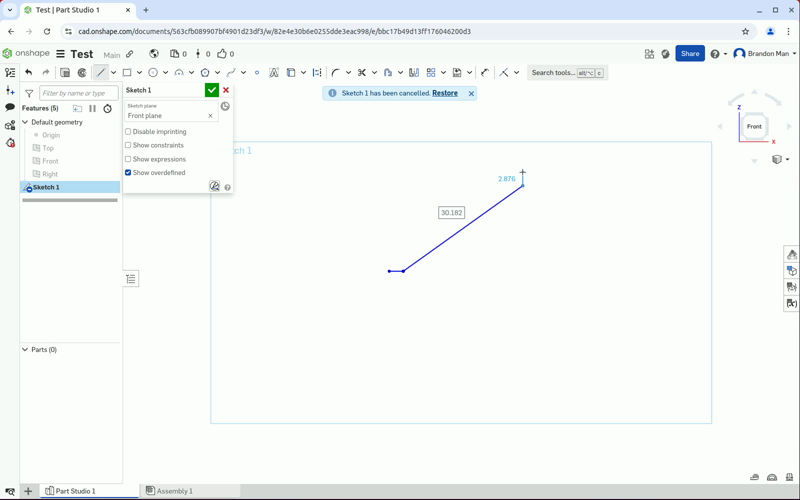
key_down(shift)
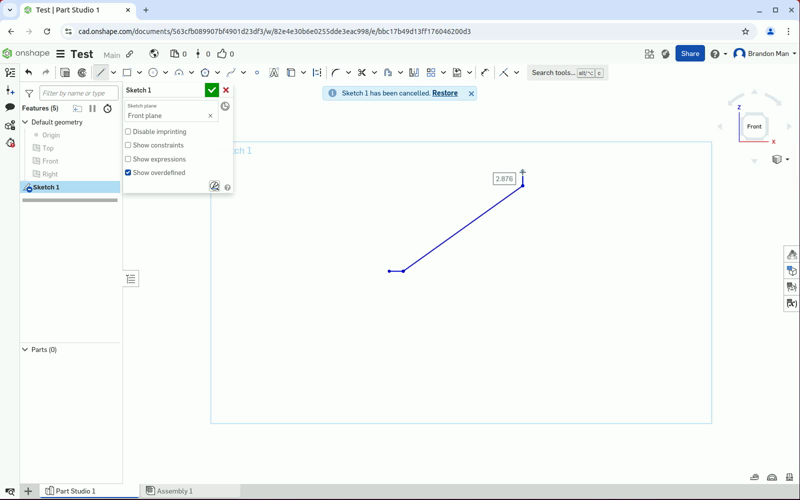
mouse_move(389, 271)
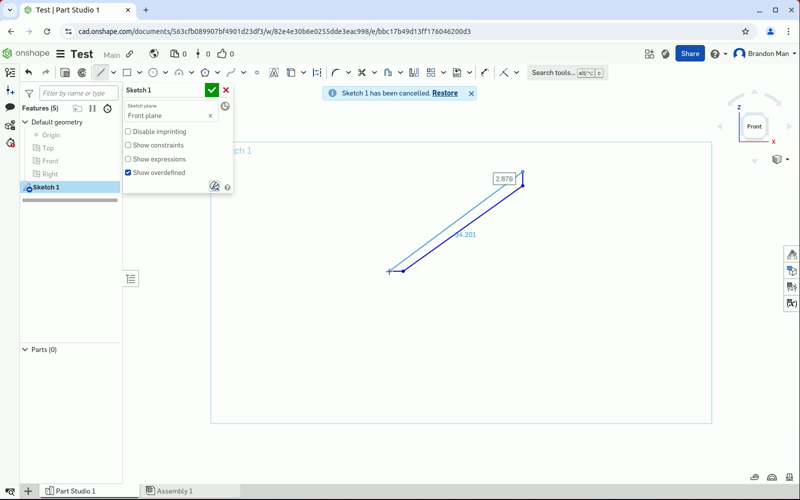
key_up(shift)
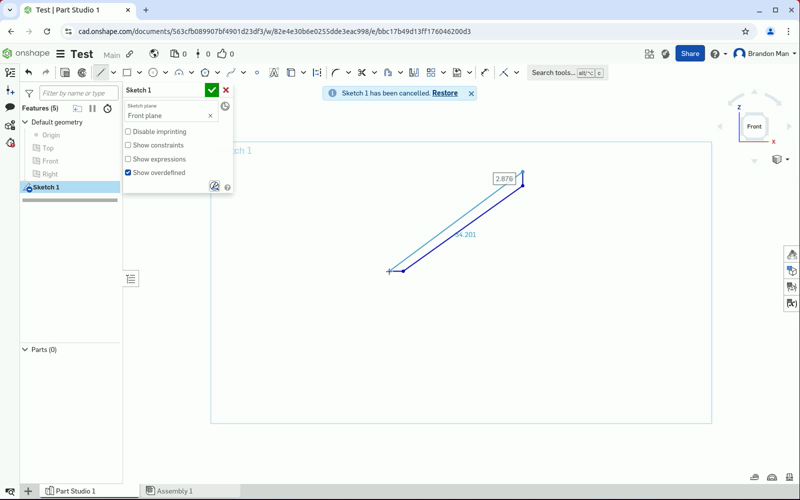
click(389, 271)
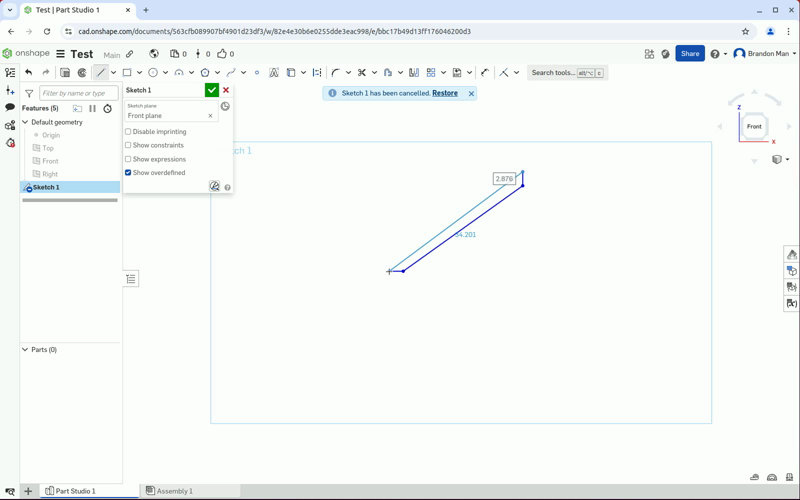
key(esc)
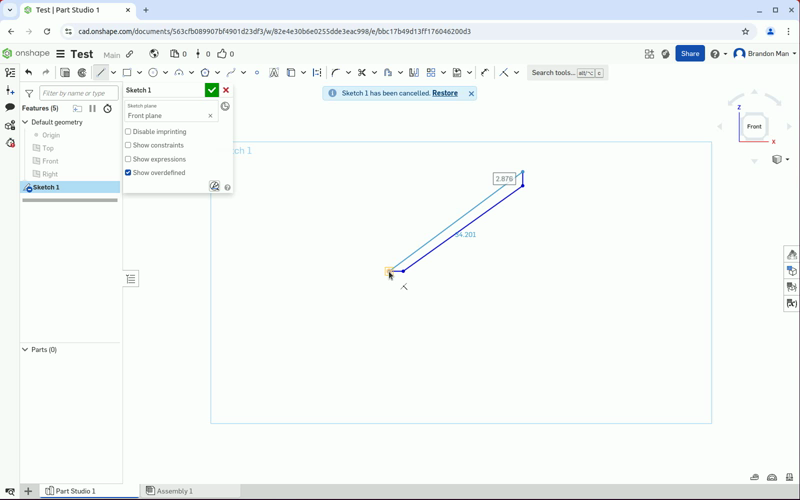
mouse_move(428, 247)
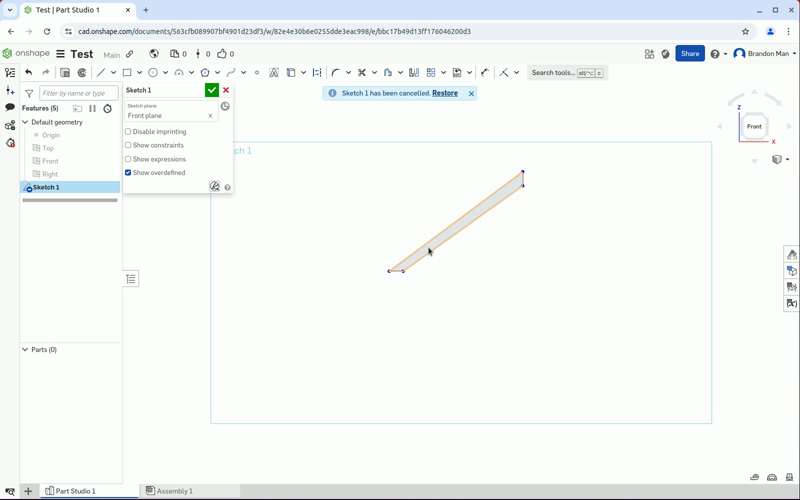
scroll(6)
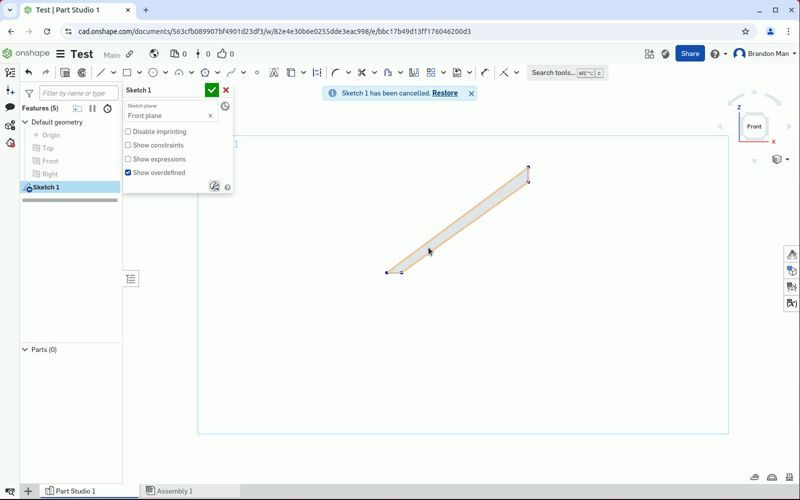
scroll(6)
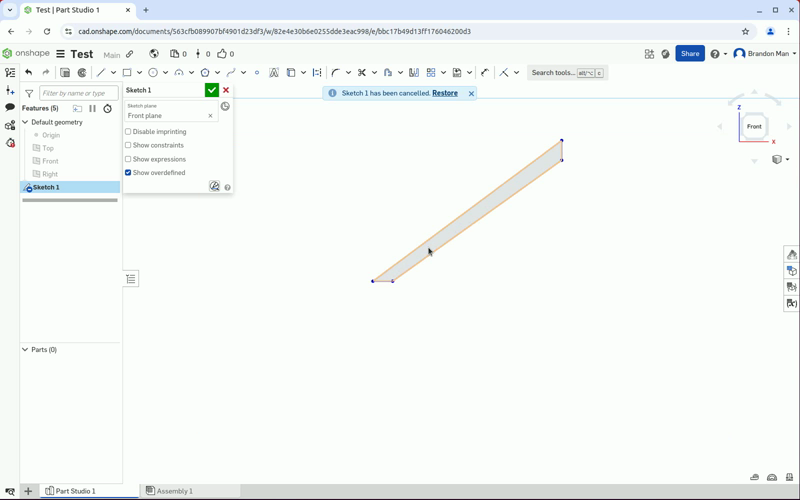
scroll(6)
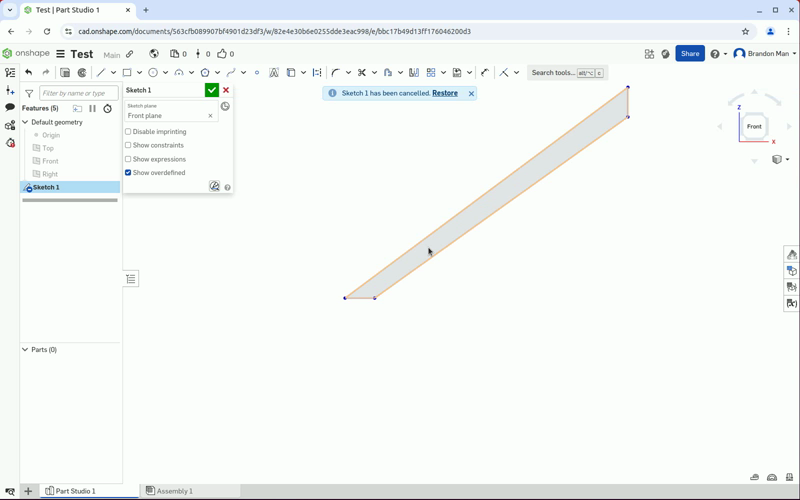
scroll(6)
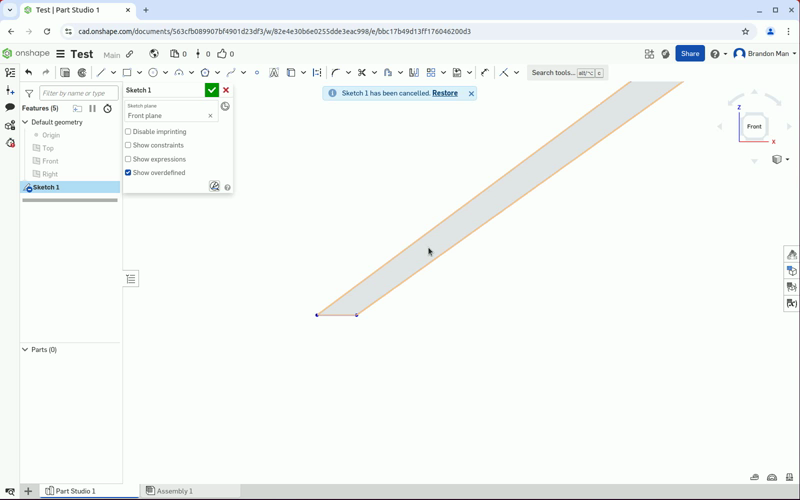
scroll(6)
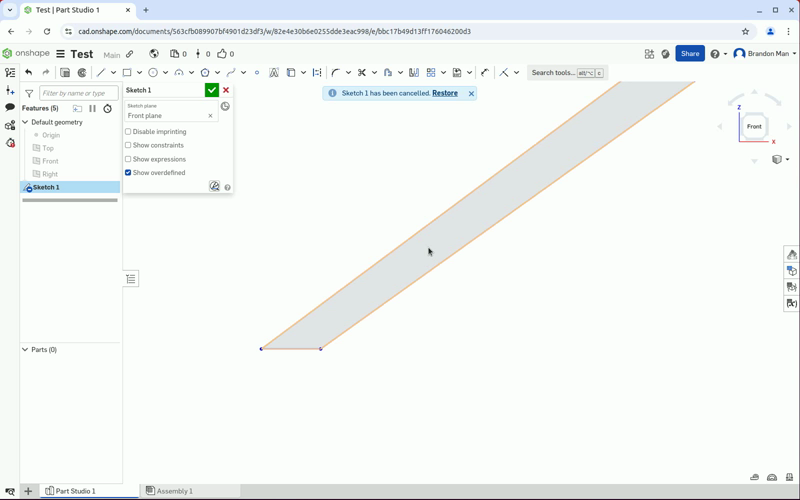
scroll(6)
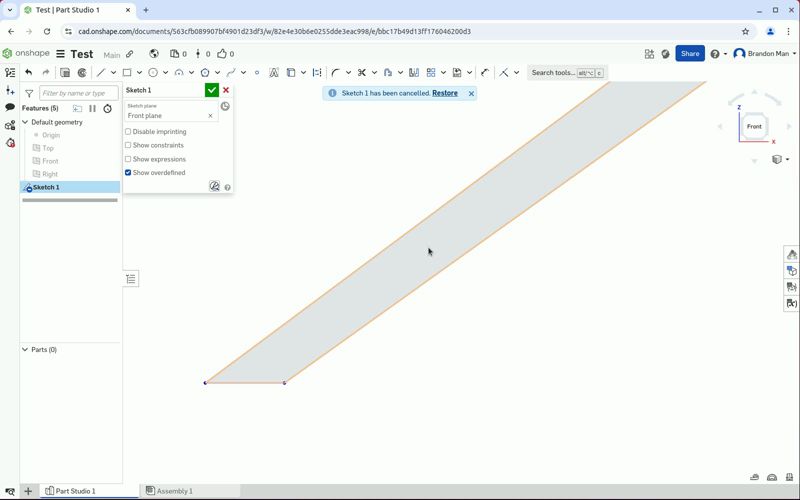
scroll(6)
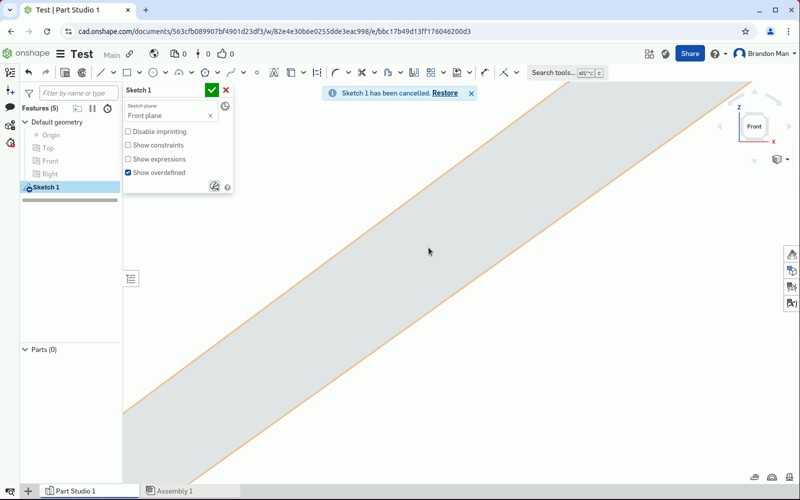
click(428, 247)
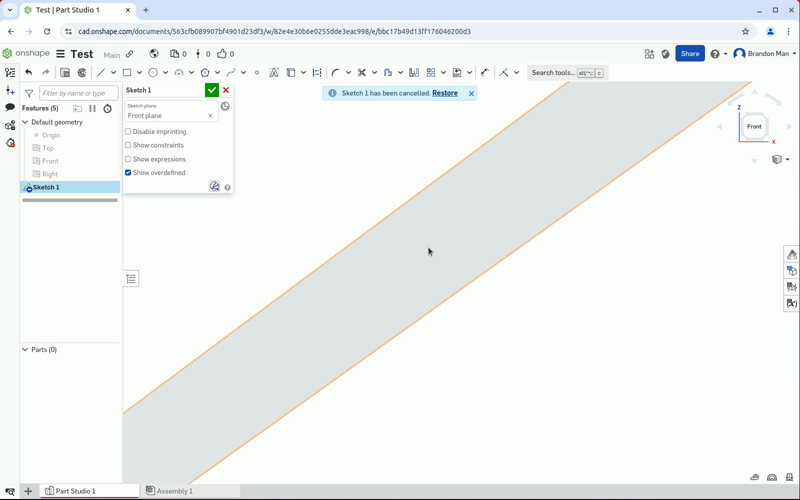
scroll(-6)
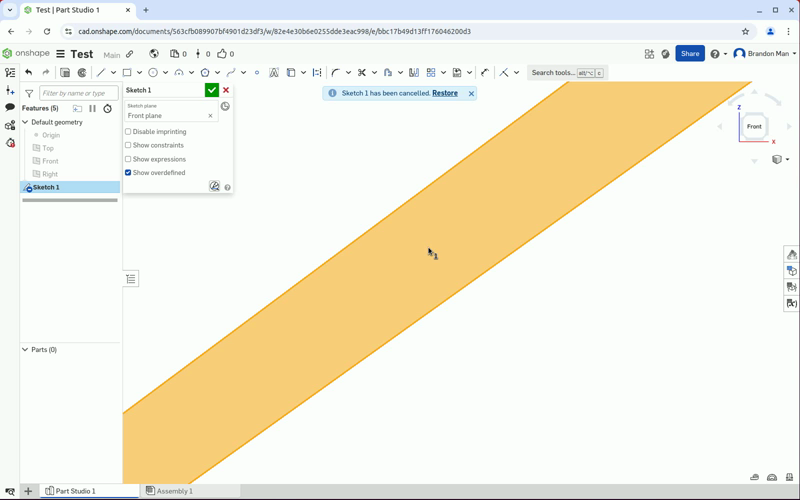
scroll(-6)
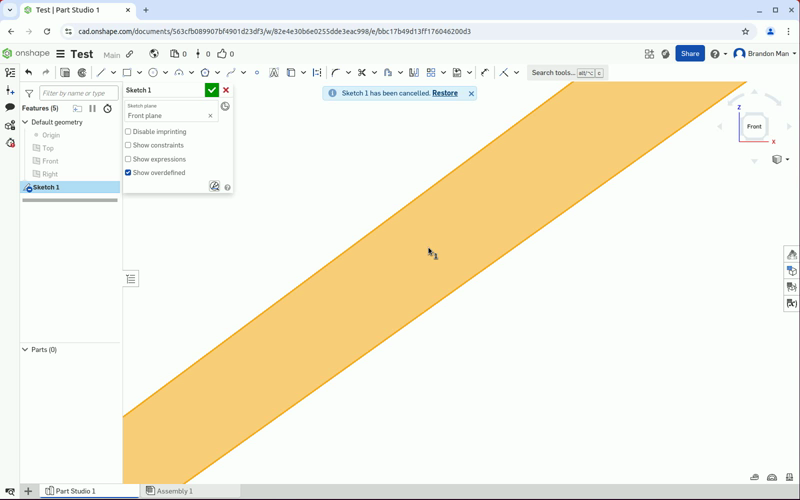
scroll(-6)
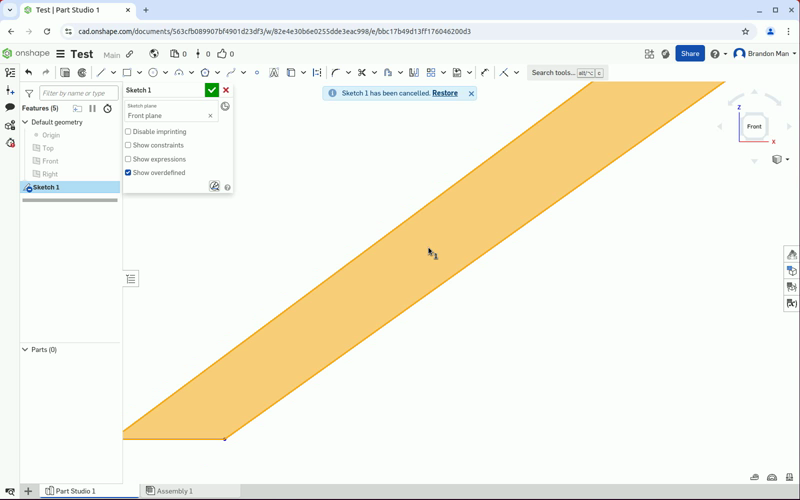
scroll(-6)
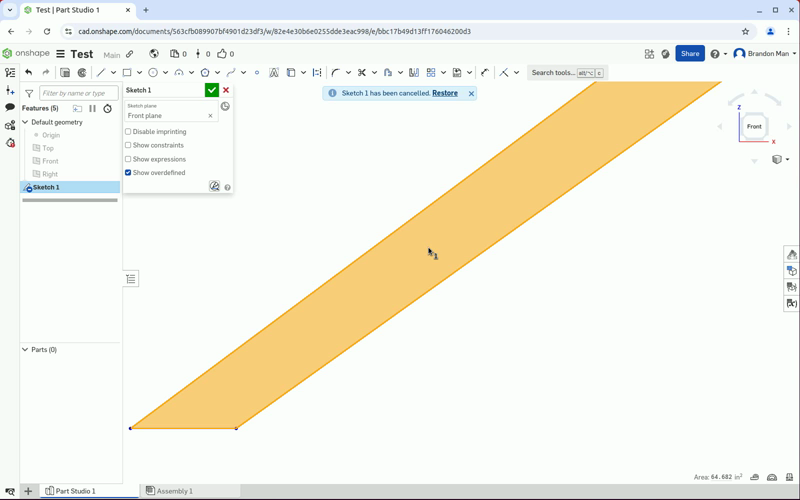
scroll(-6)
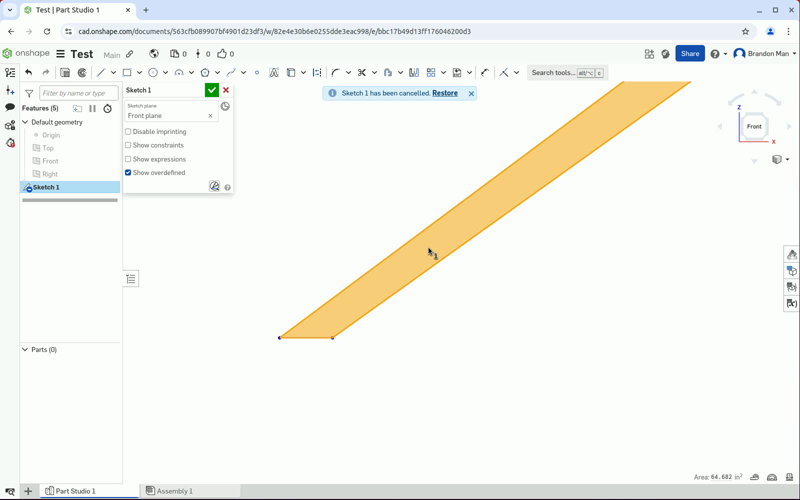
scroll(-6)
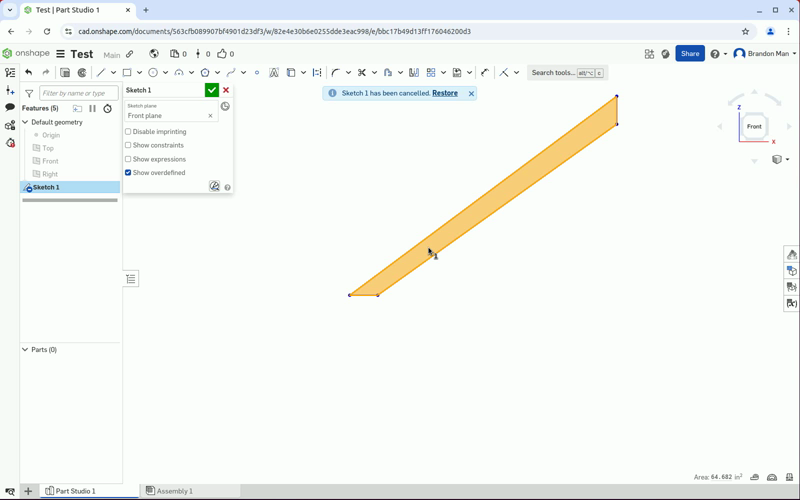
scroll(-6)
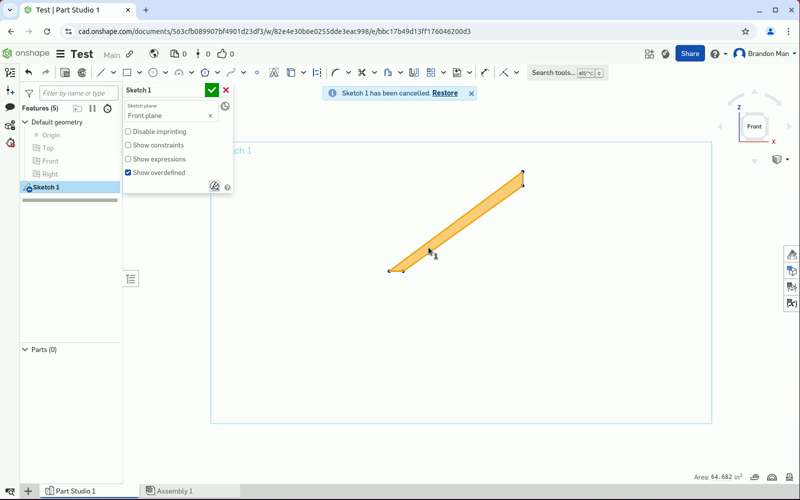
mouse_move(73, 352)
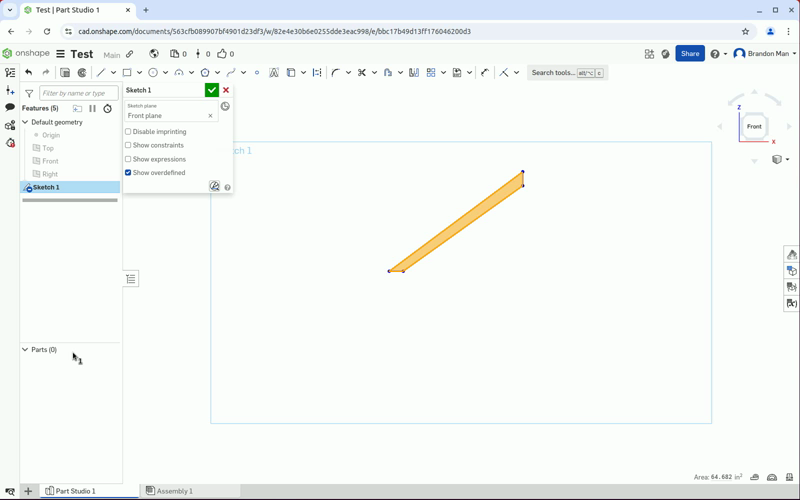
key(shift+y)
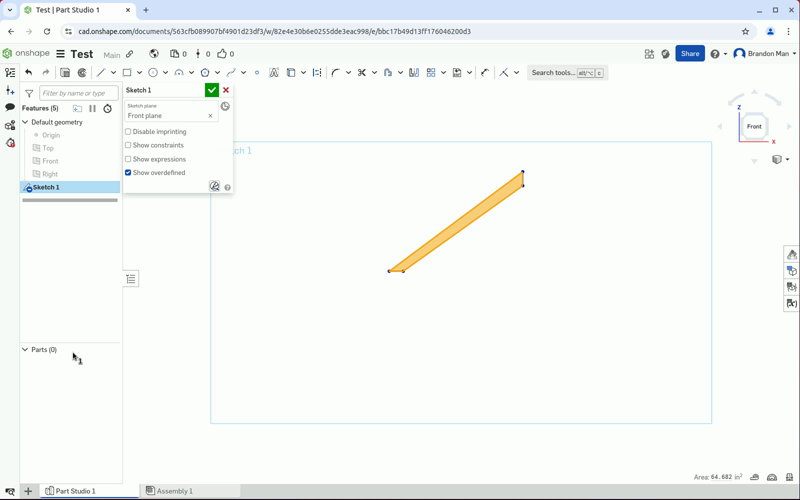
key(shift+e)
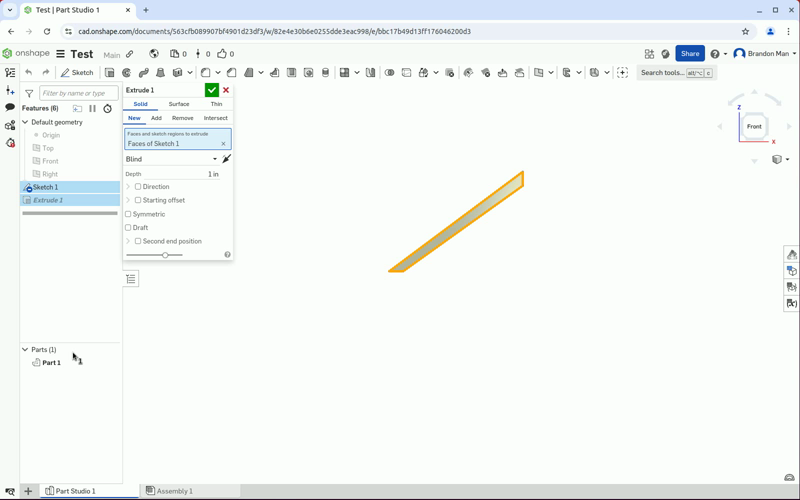
mouse_move(143, 106)
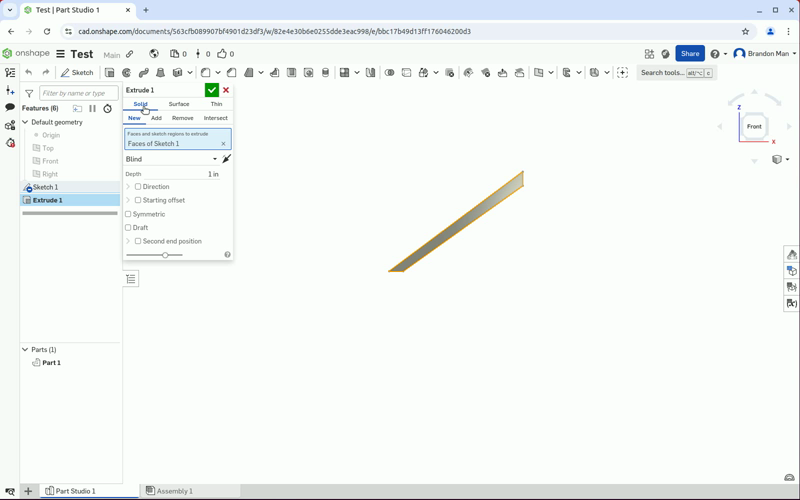
click(143, 106)
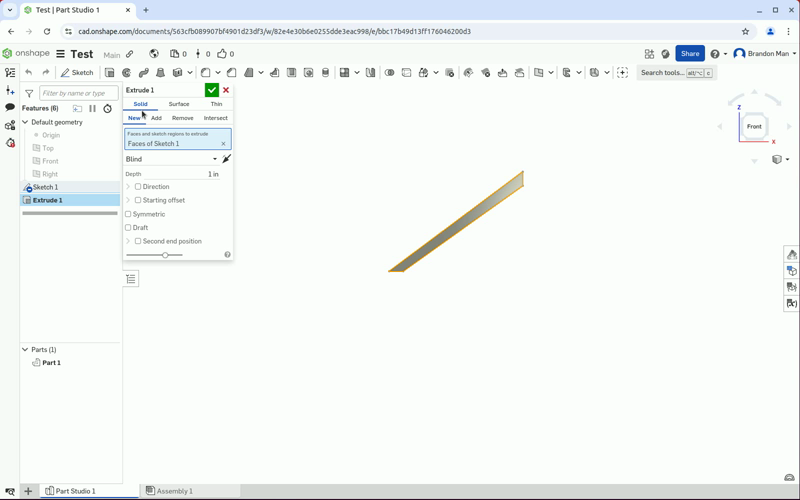
mouse_move(137, 120)
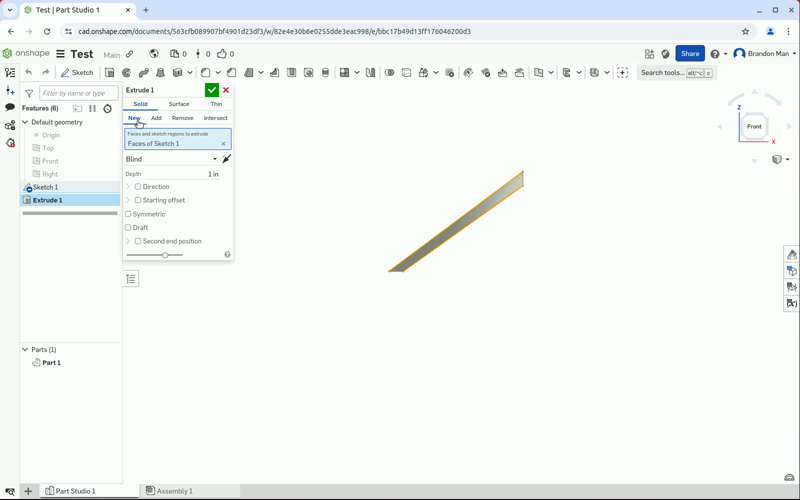
click(137, 120)
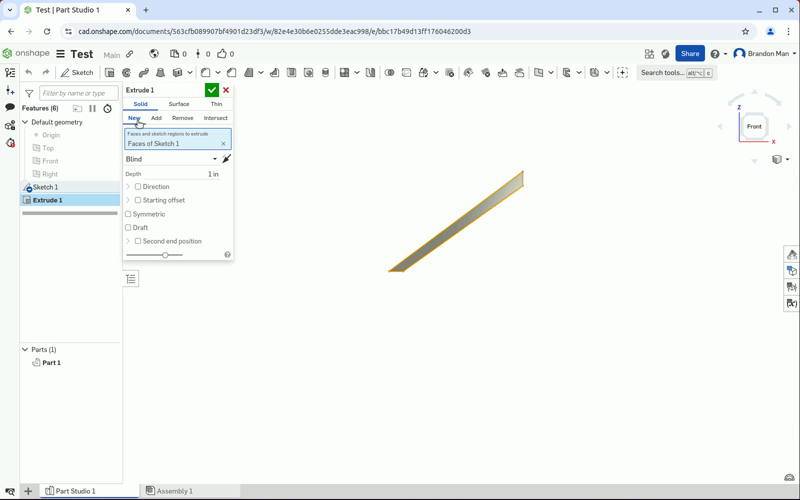
key(tab, 4)
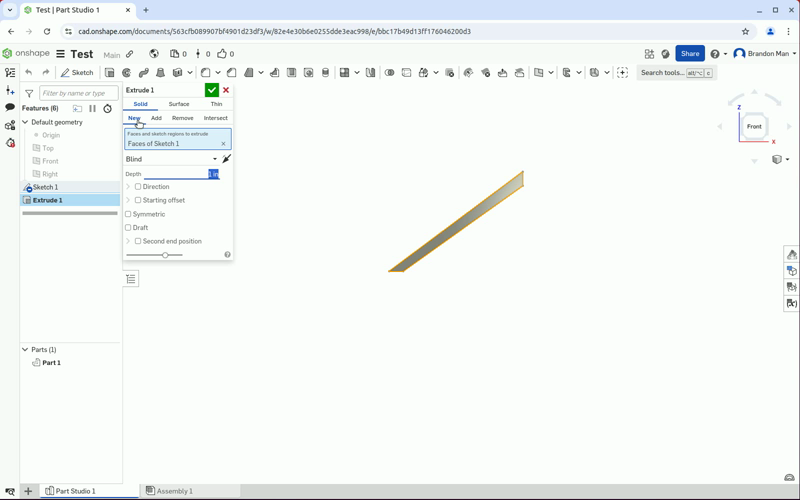
text(2.889)
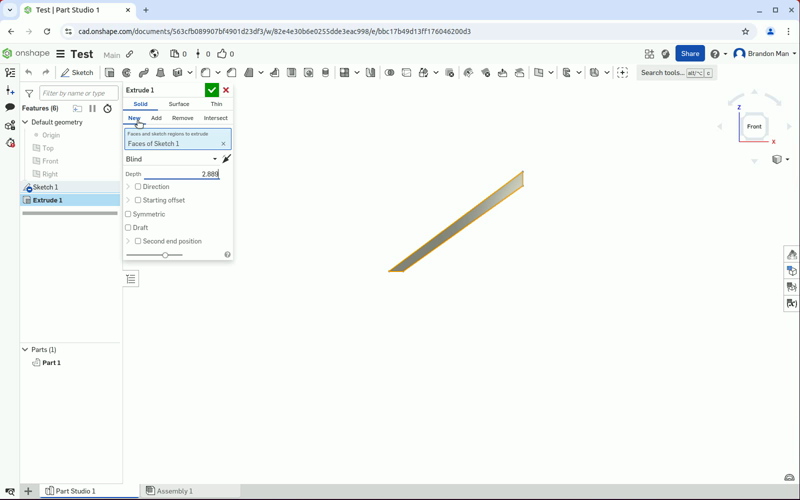
key(enter)
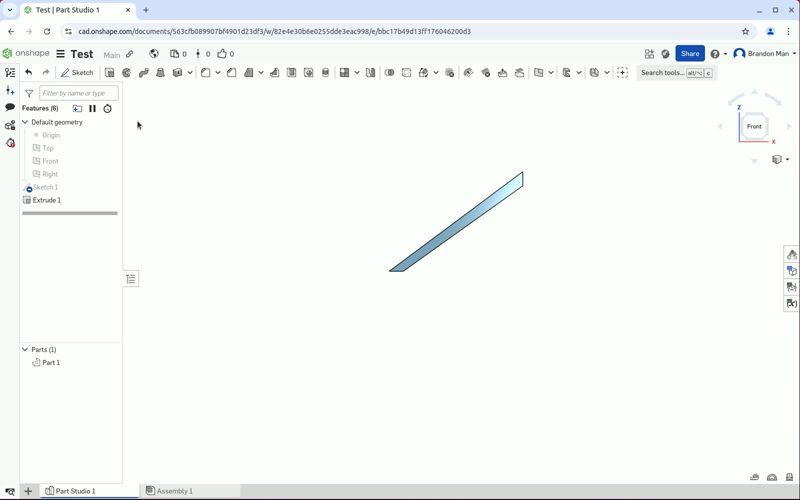
key(shift+h)
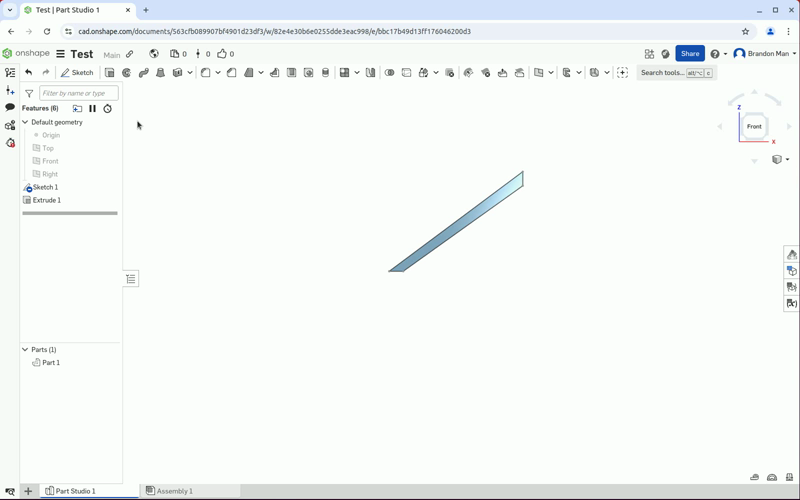
key(shift+h)
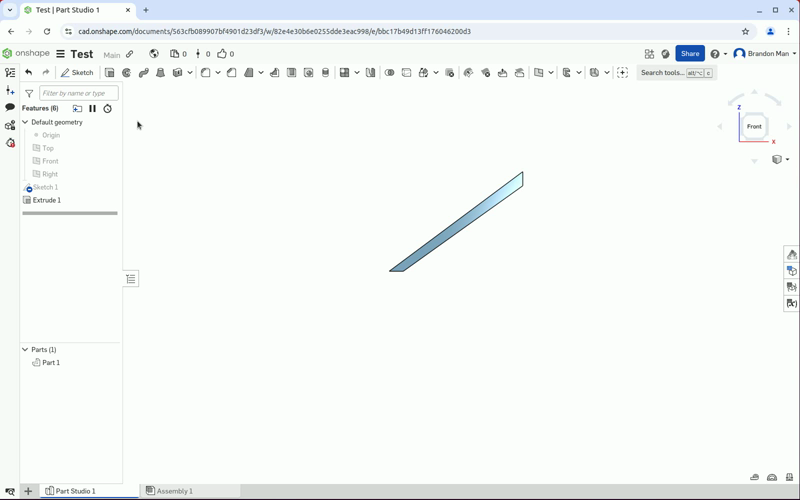
mouse_move(73, 189)
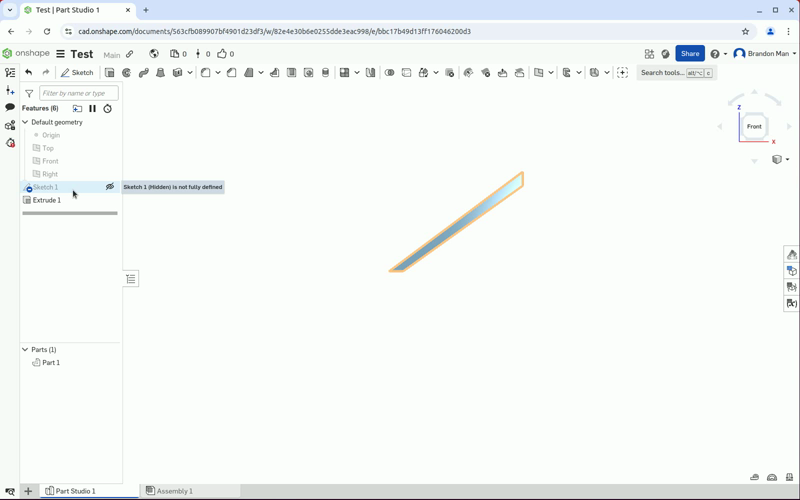
click(73, 189)
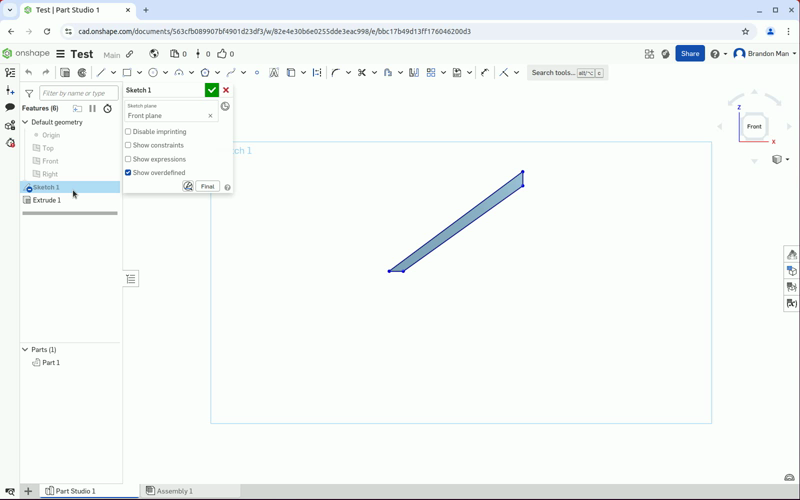
mouse_move(229, 92)
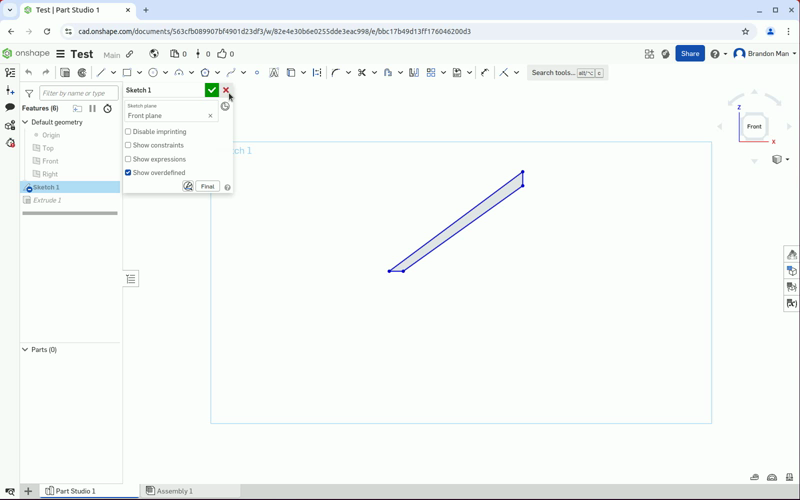
click(229, 92)
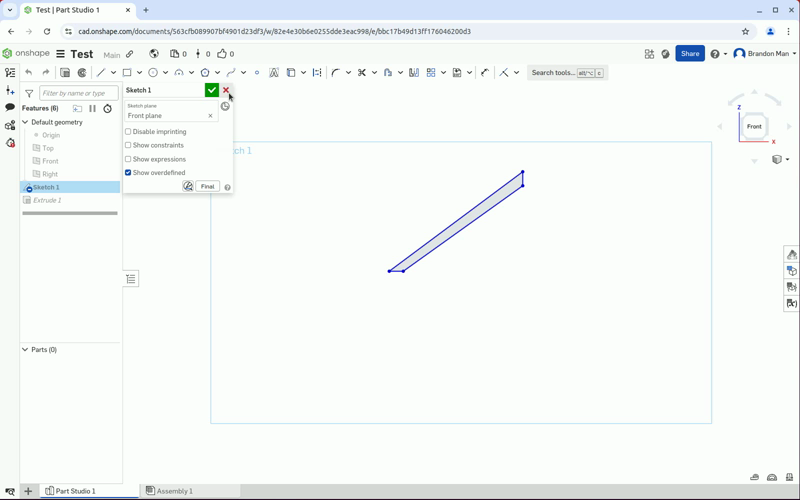
key(shift+s)
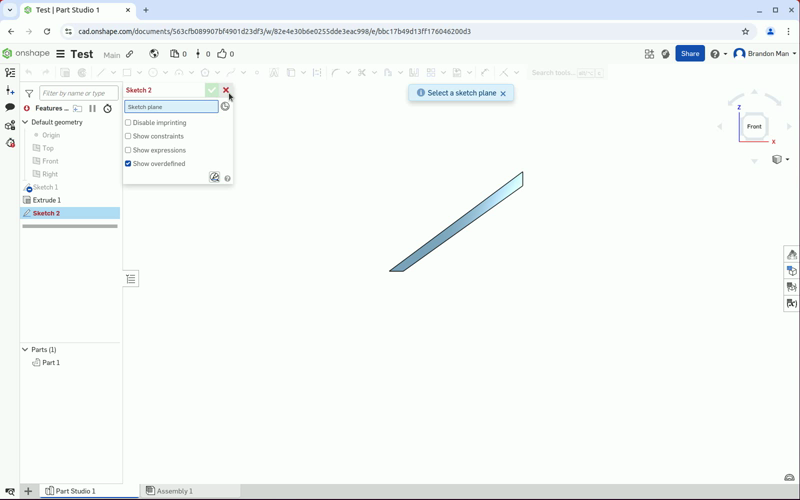
mouse_move(73, 163)
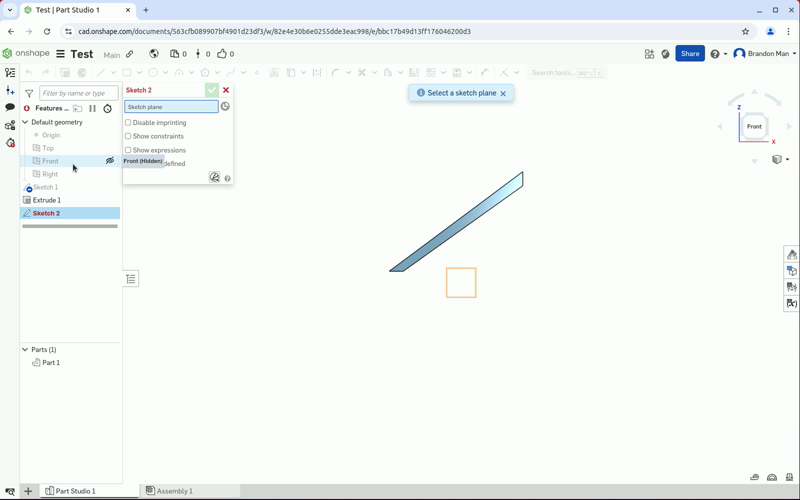
click(73, 163)
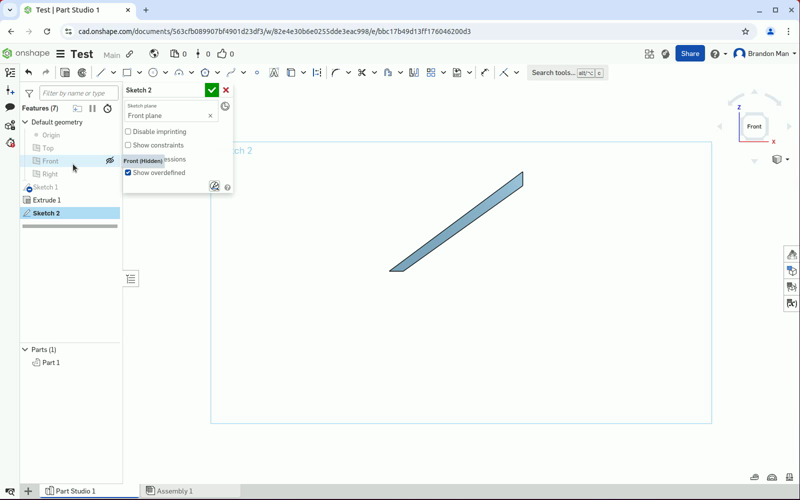
mouse_move(73, 352)
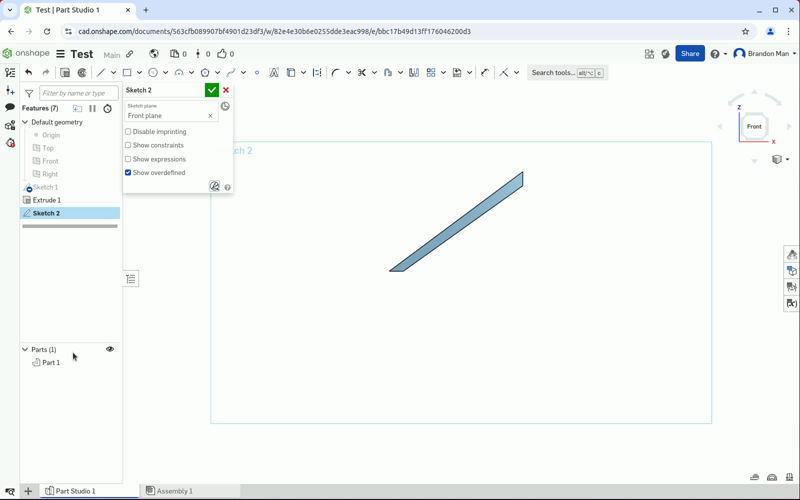
key(y)
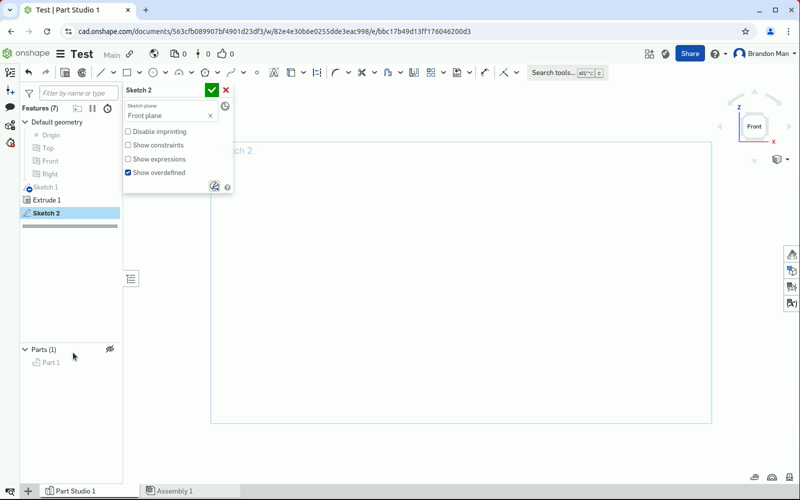
key(l)
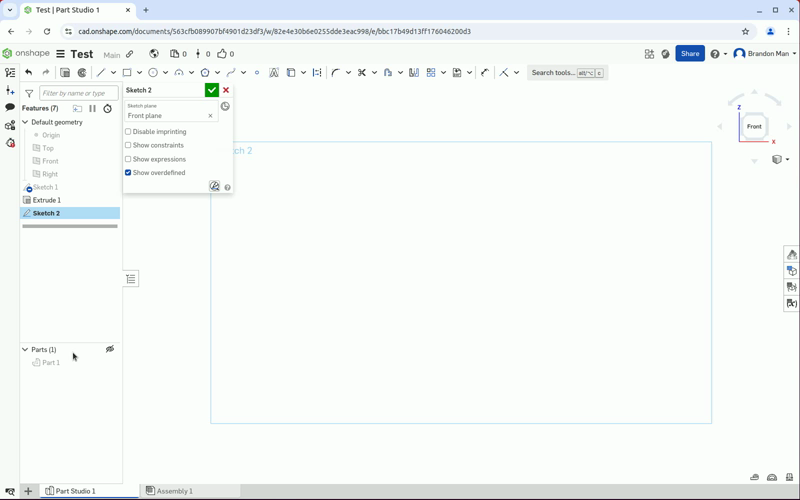
key_down(shift)
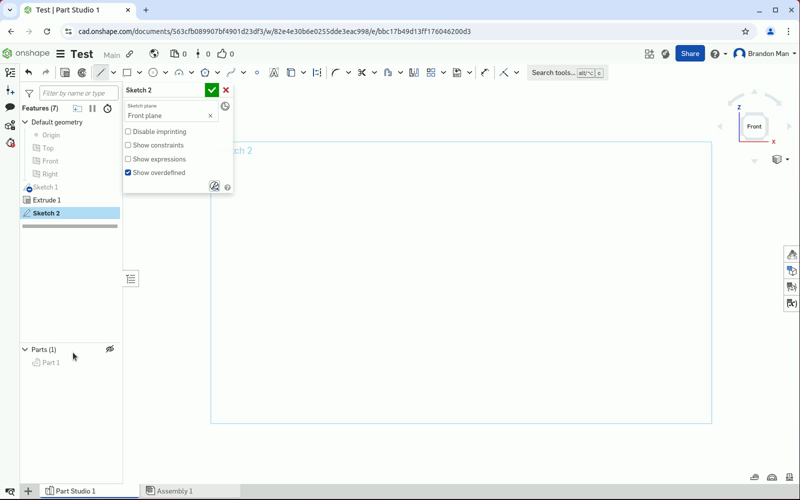
mouse_move(389, 285)
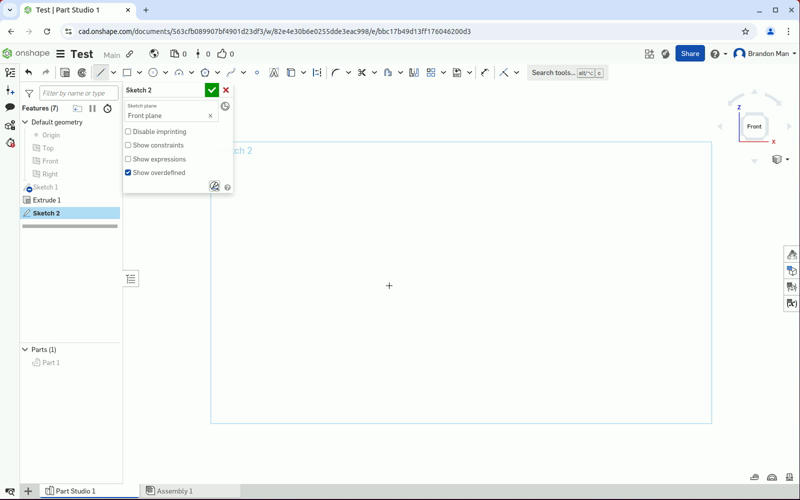
click(389, 285)
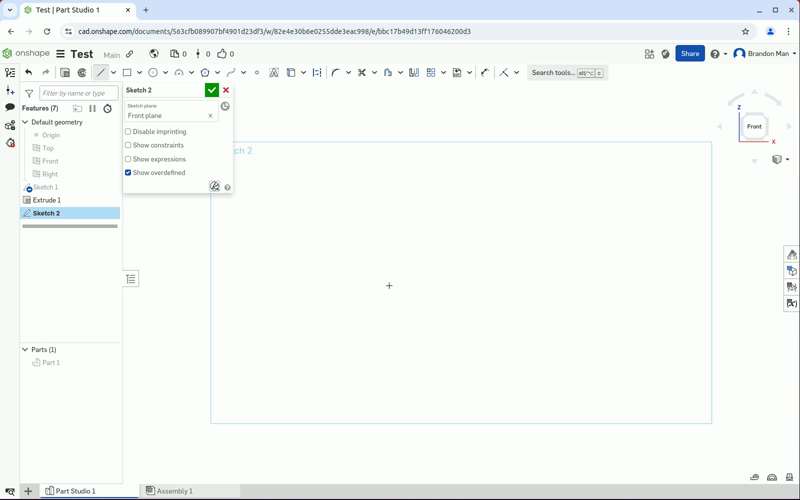
key_up(shift)
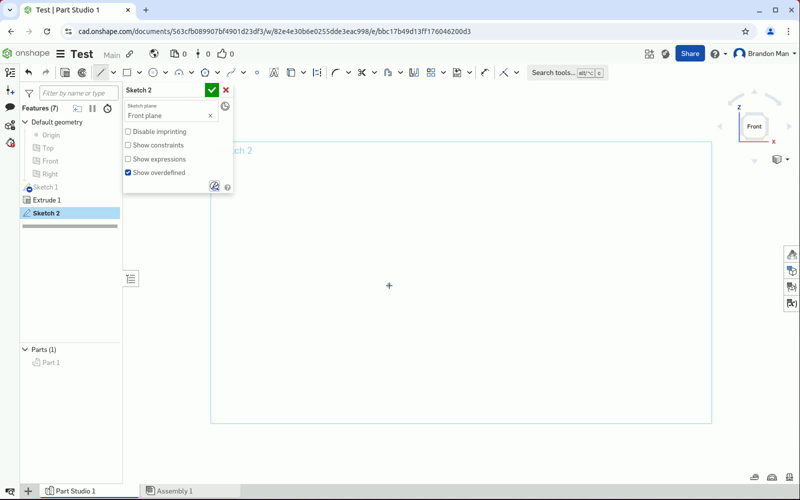
key_down(shift)
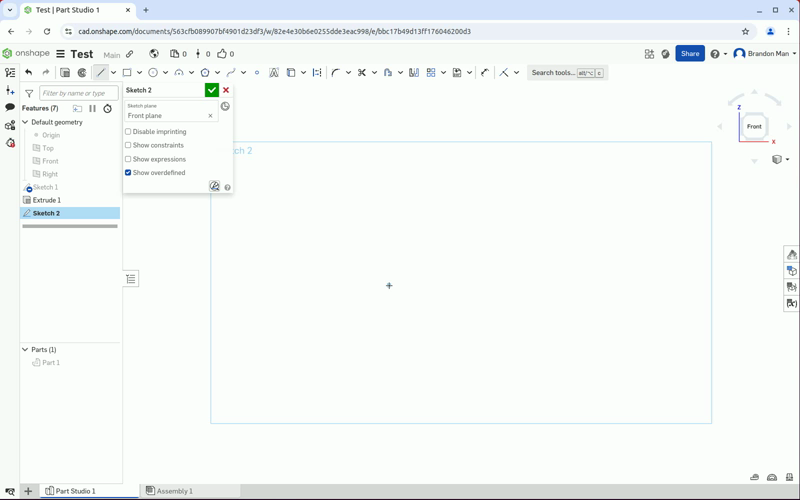
mouse_move(419, 285)
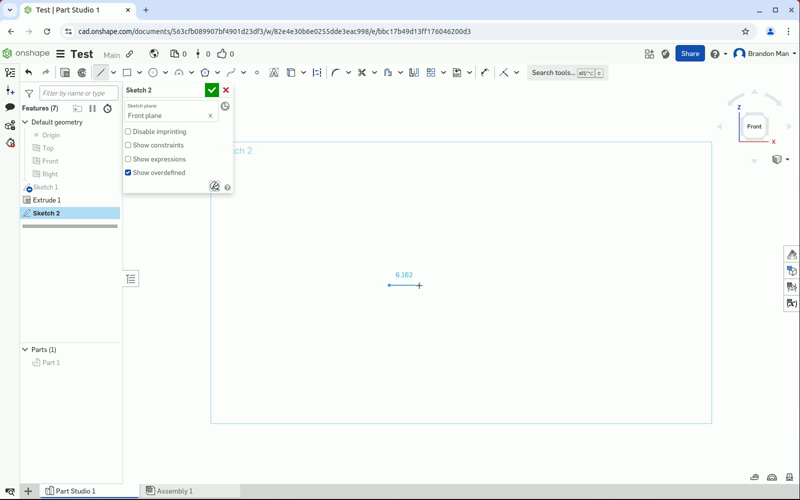
mouse_move(404, 285)
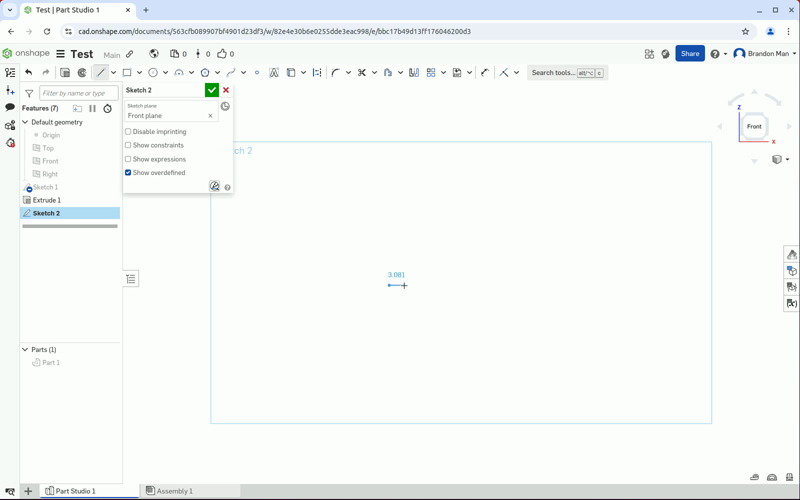
click(404, 285)
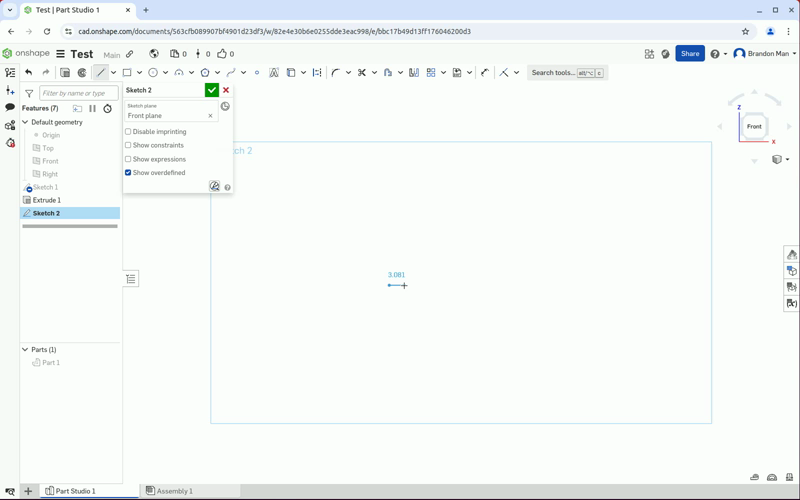
key_up(shift)
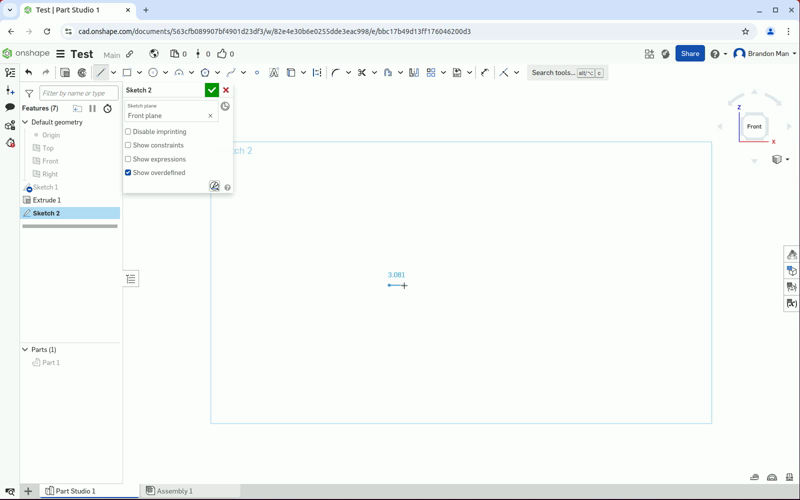
key_down(shift)
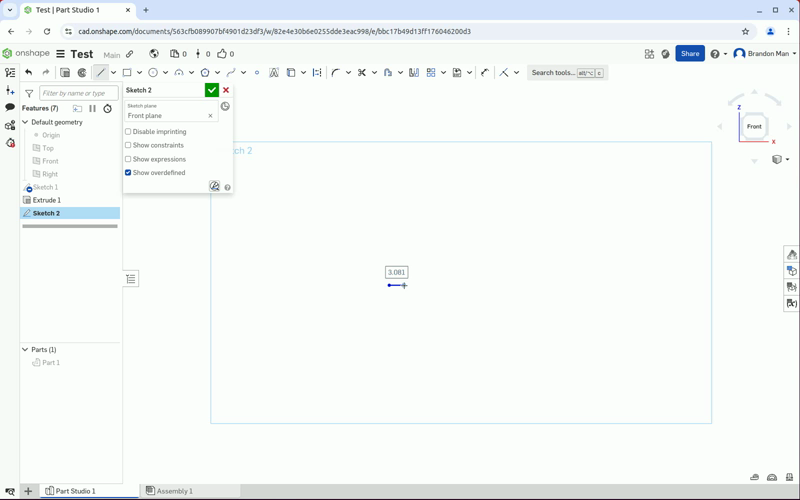
mouse_move(434, 285)
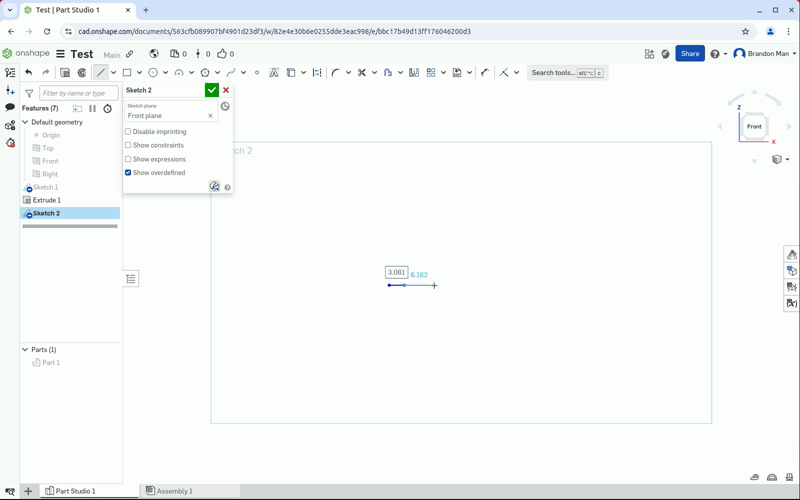
mouse_move(404, 270)
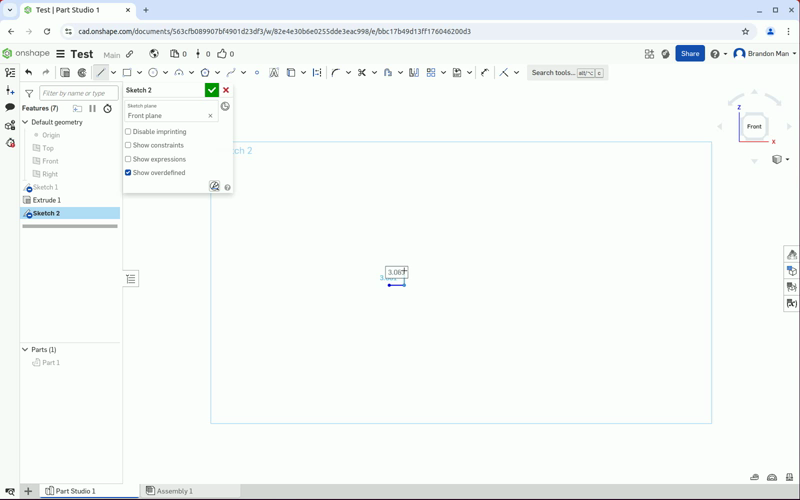
click(404, 270)
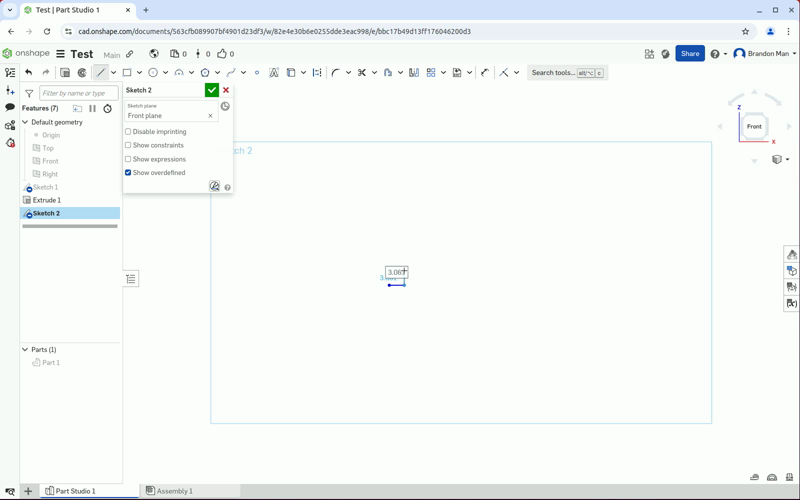
key_up(shift)
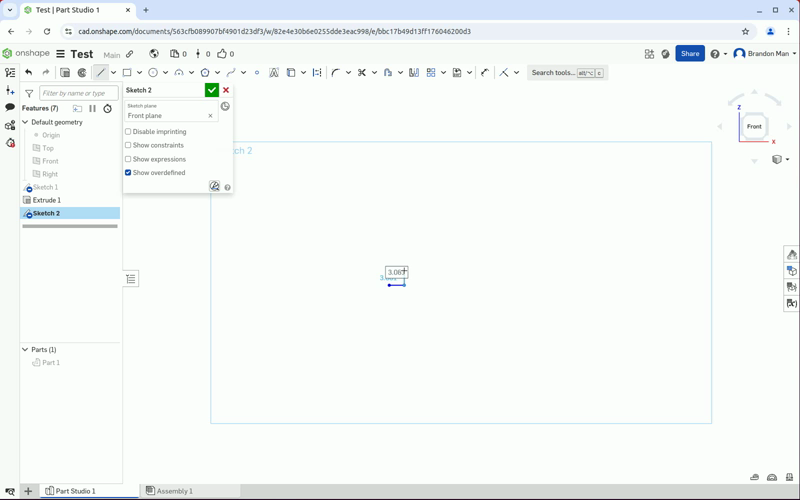
key_down(shift)
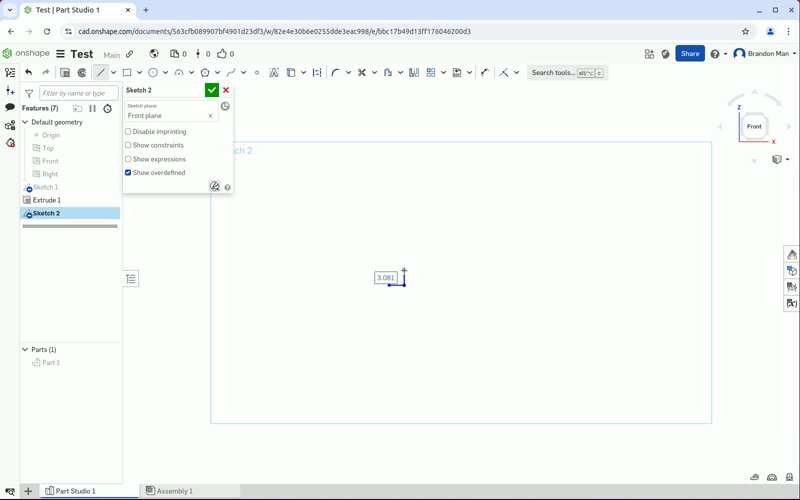
mouse_move(434, 270)
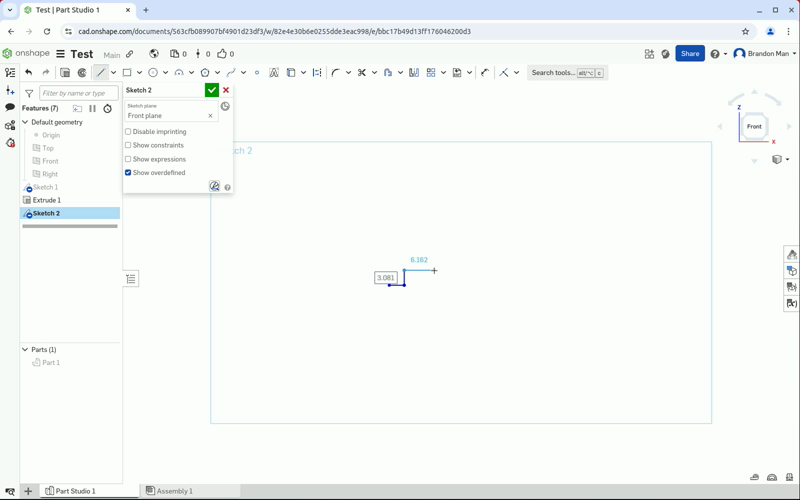
mouse_move(389, 270)
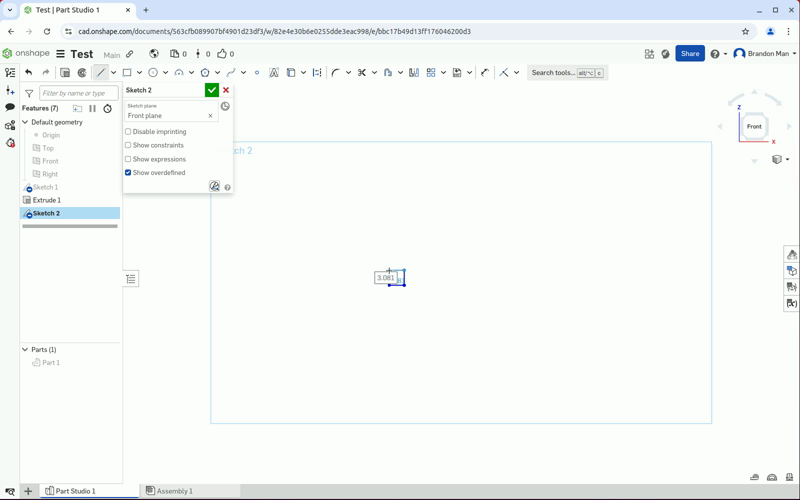
click(389, 270)
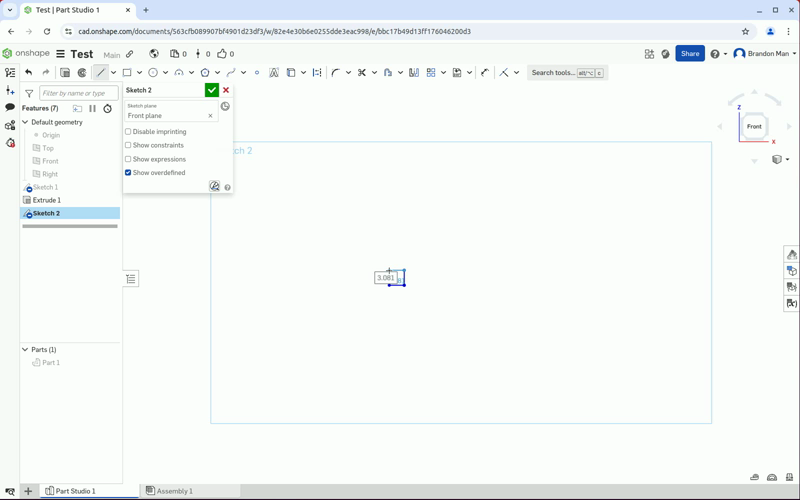
key_up(shift)
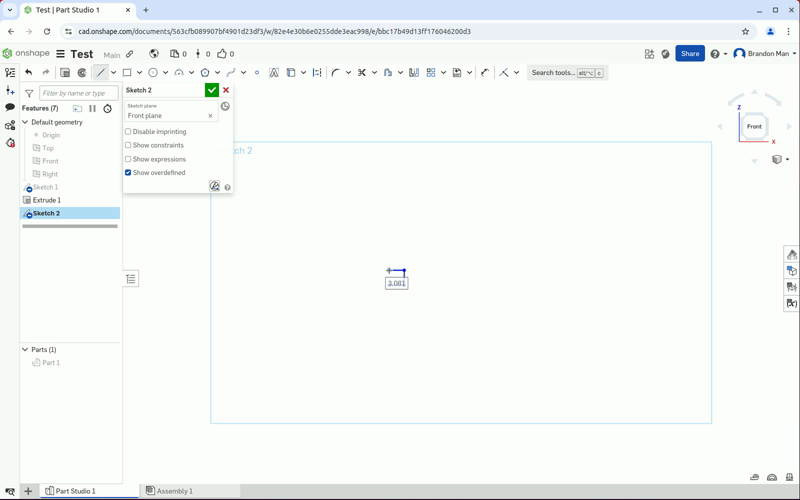
mouse_move(419, 270)
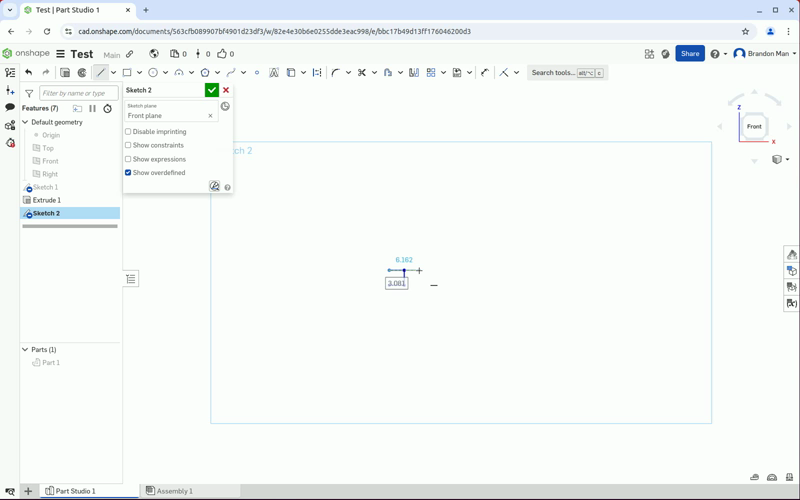
key_down(shift)
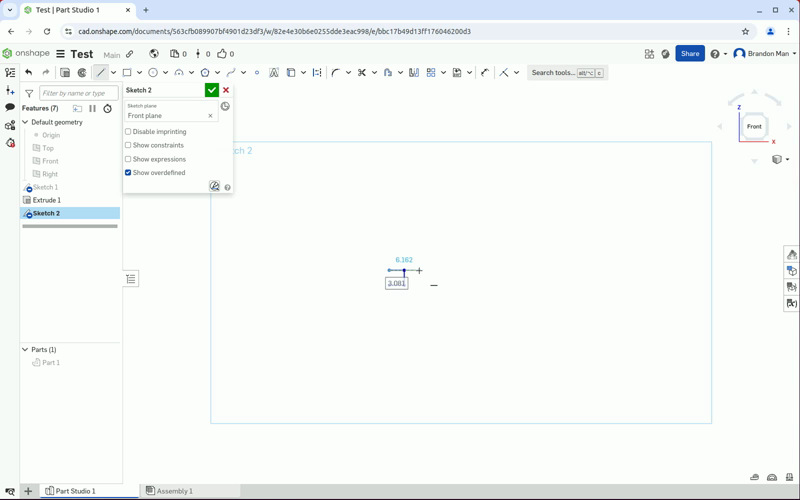
mouse_move(389, 285)
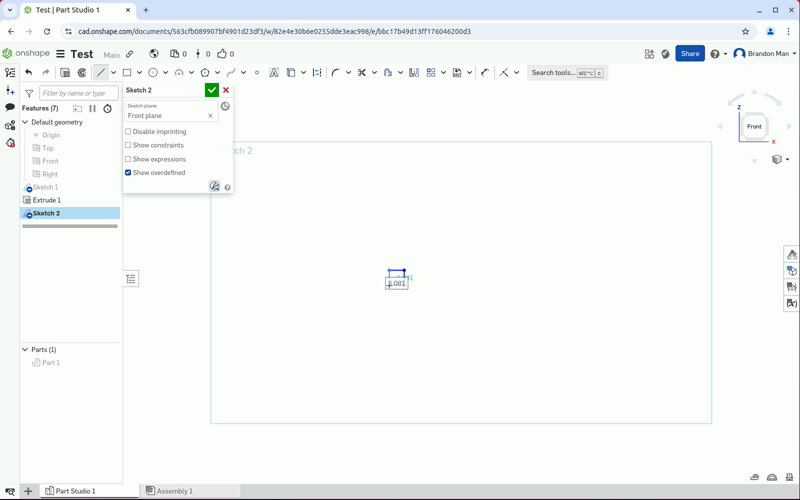
key_up(shift)
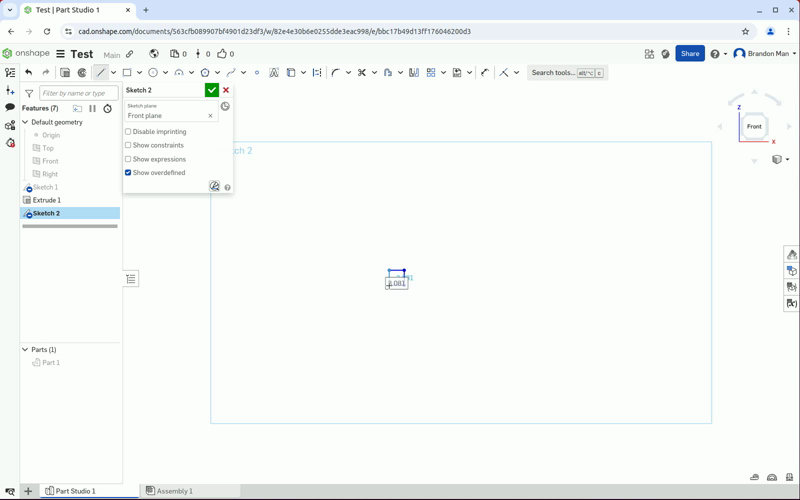
click(389, 285)
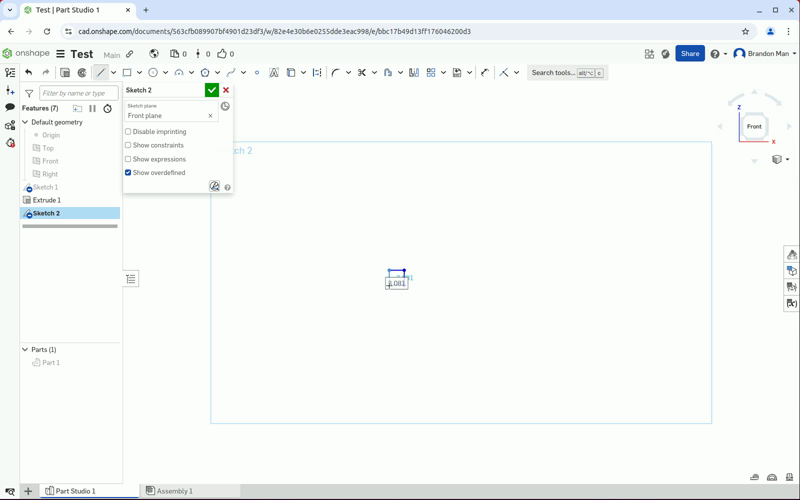
key(esc)
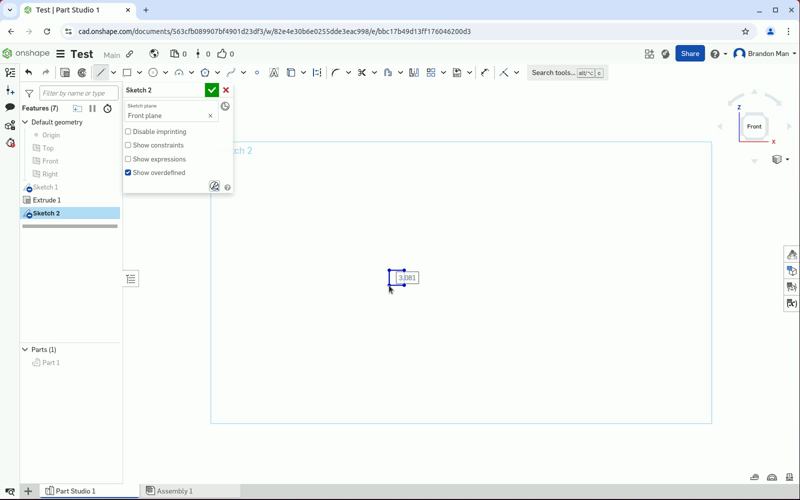
mouse_move(400, 272)
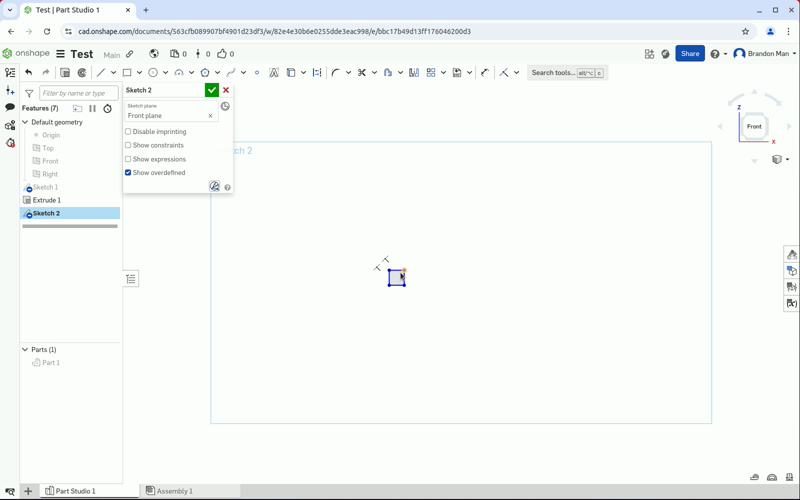
scroll(6)
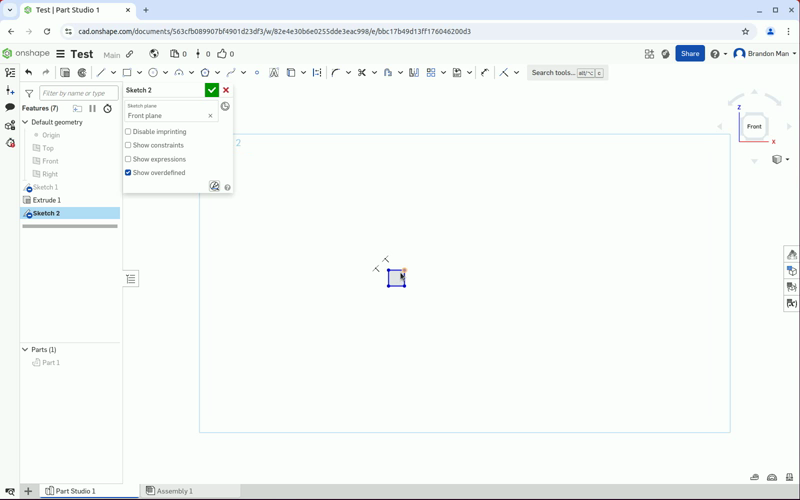
scroll(6)
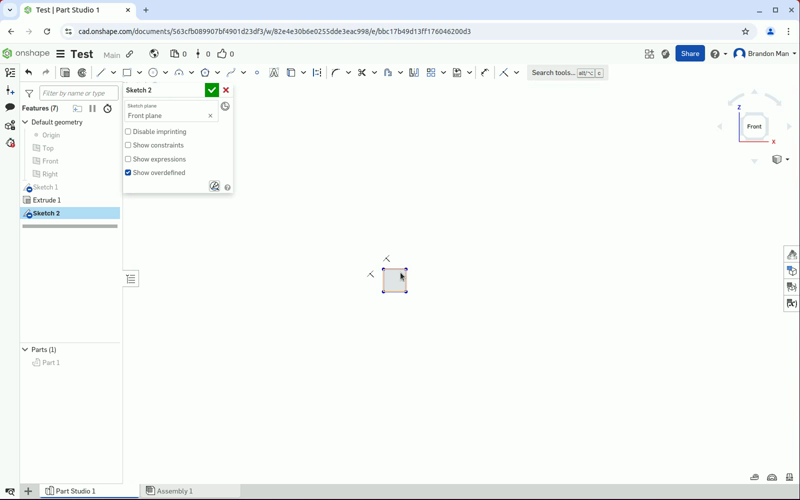
scroll(6)
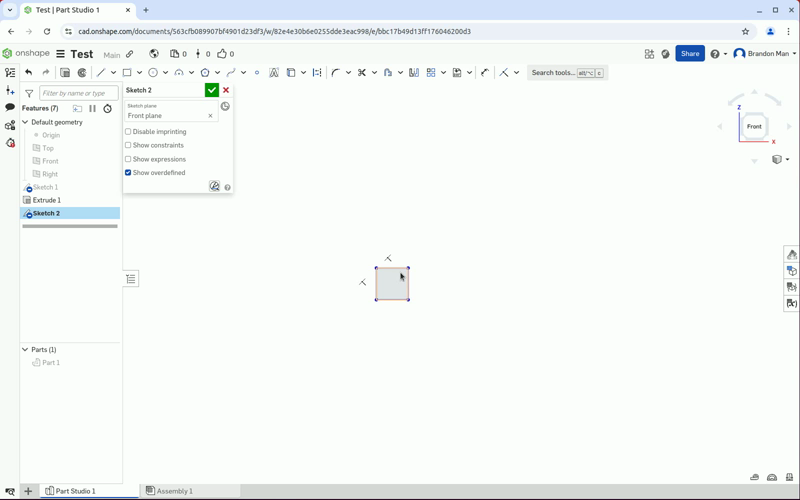
scroll(6)
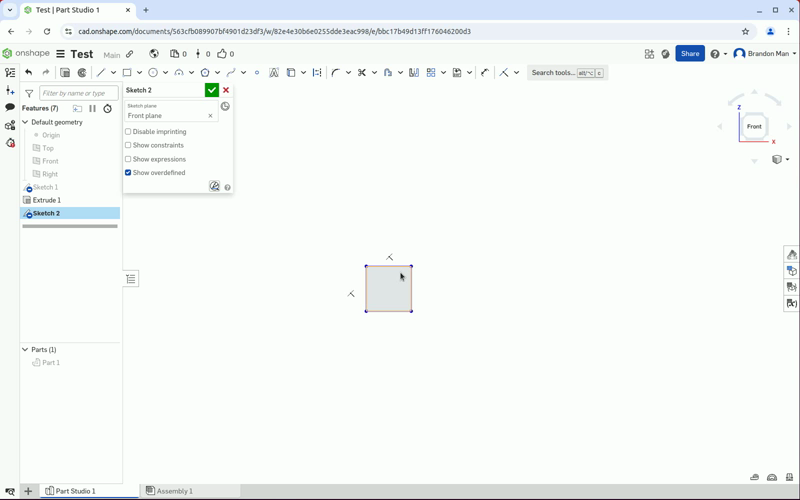
scroll(6)
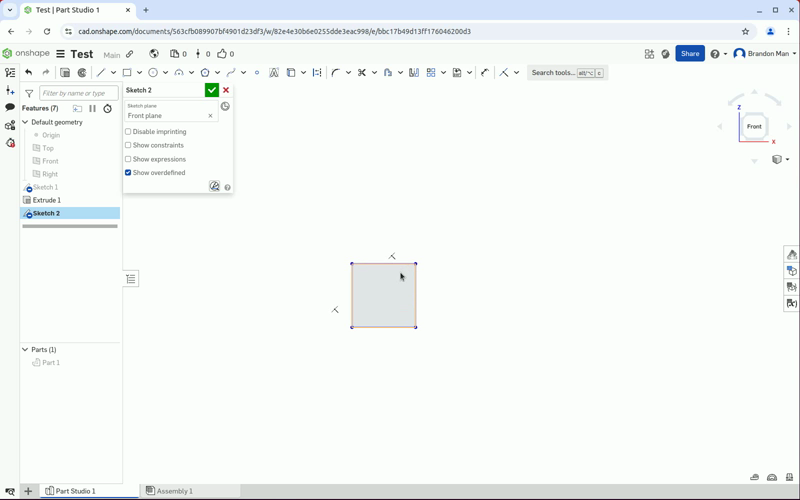
scroll(6)
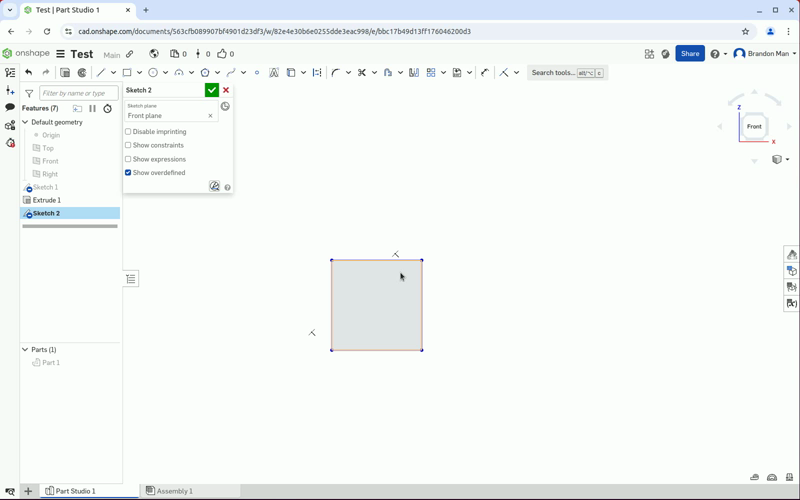
scroll(6)
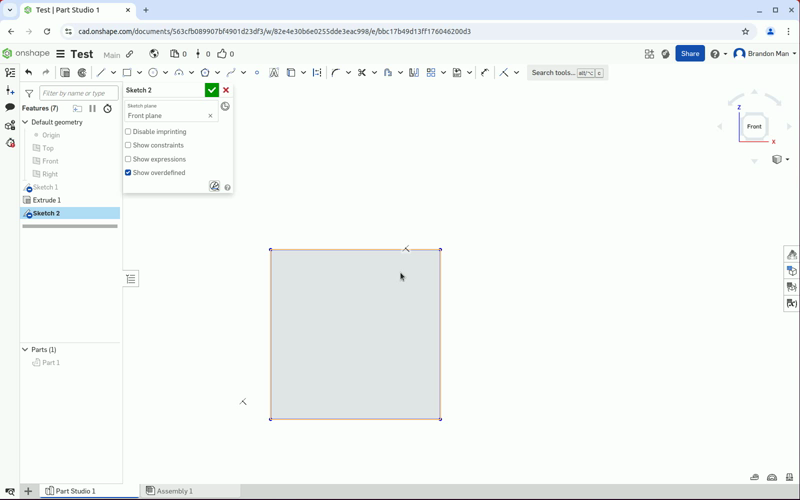
click(400, 272)
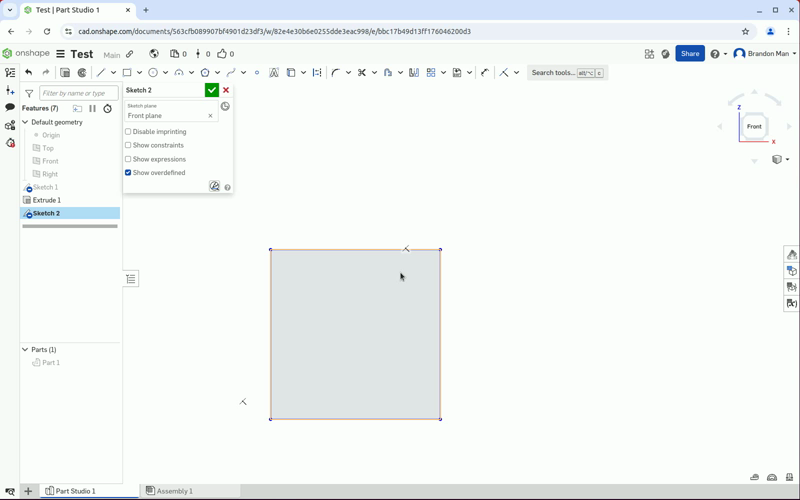
scroll(-6)
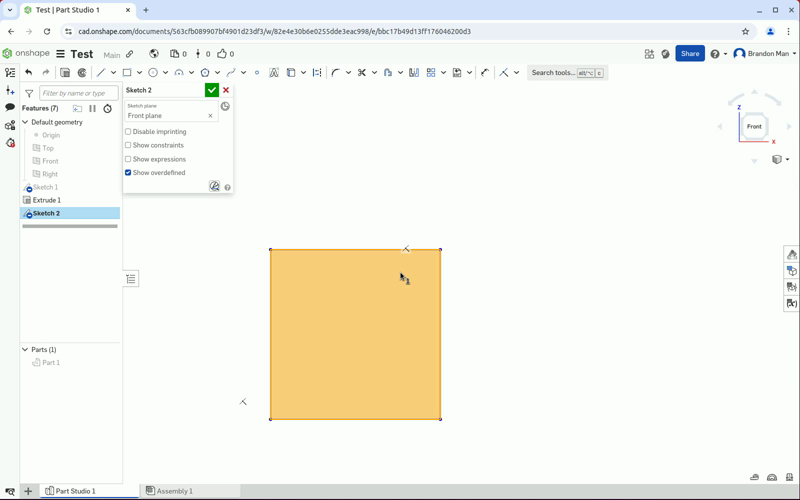
scroll(-6)
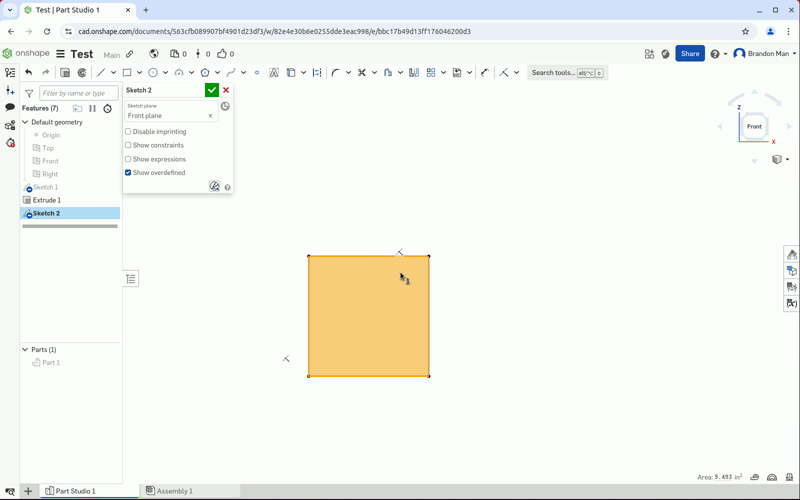
scroll(-6)
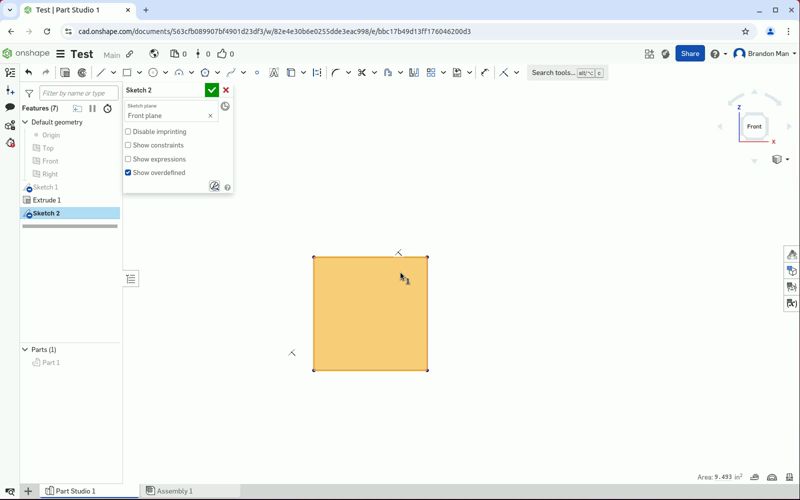
scroll(-6)
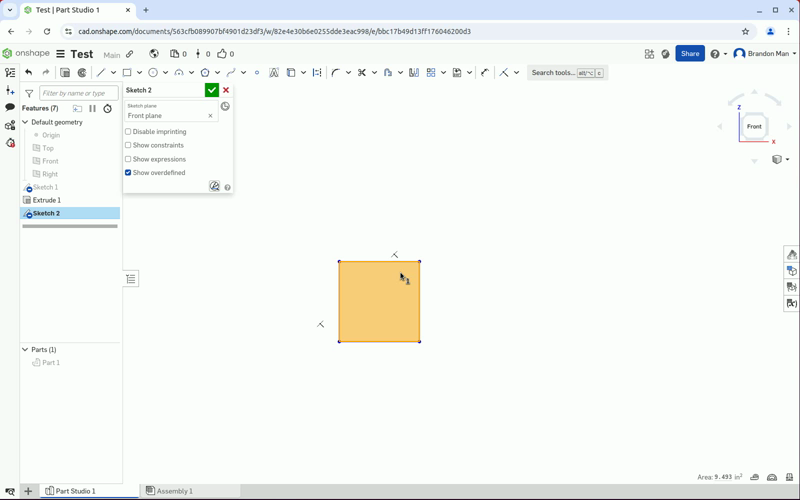
scroll(-6)
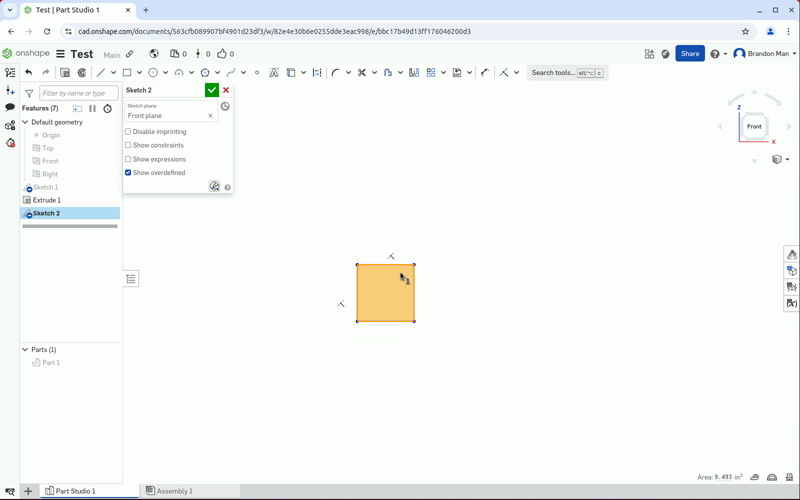
scroll(-6)
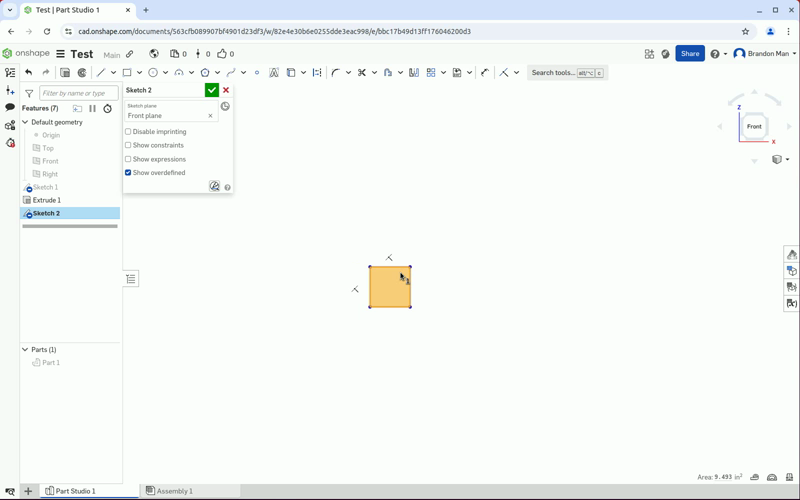
scroll(-6)
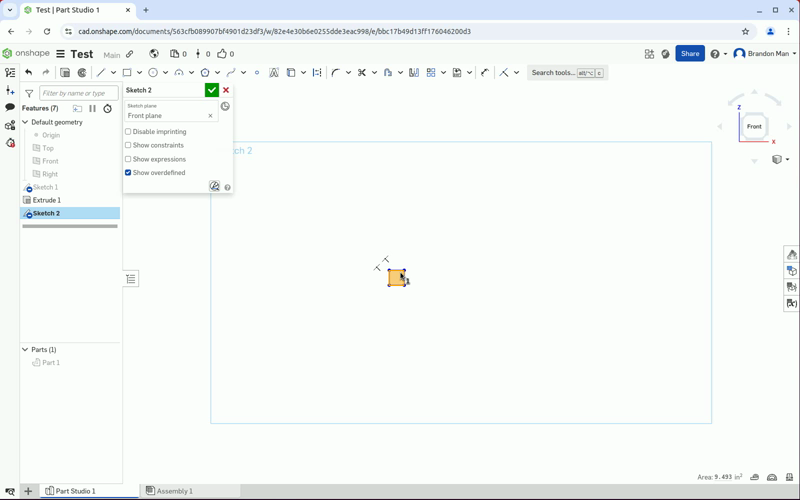
mouse_move(73, 352)
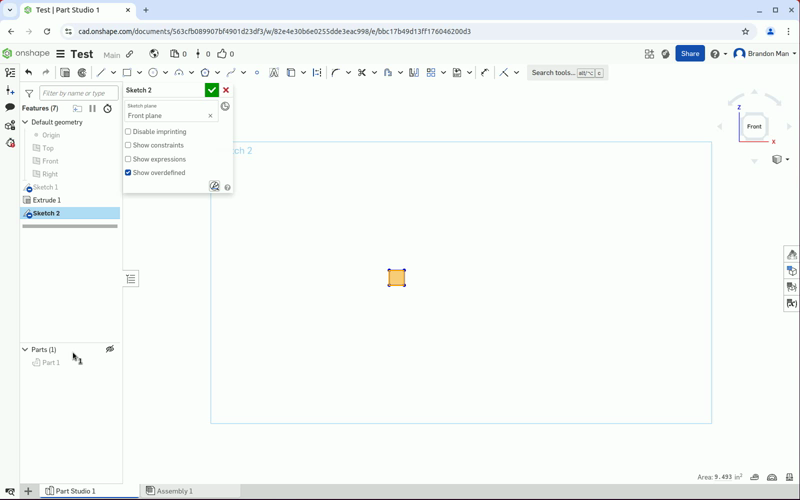
key(shift+y)
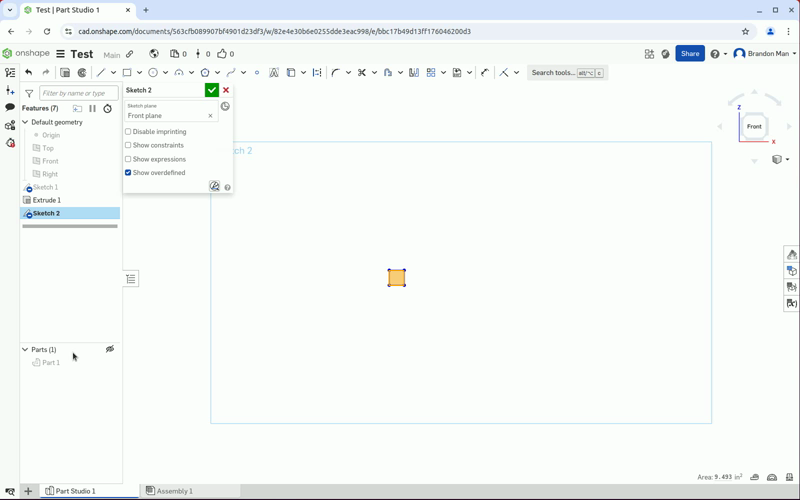
key(shift+e)
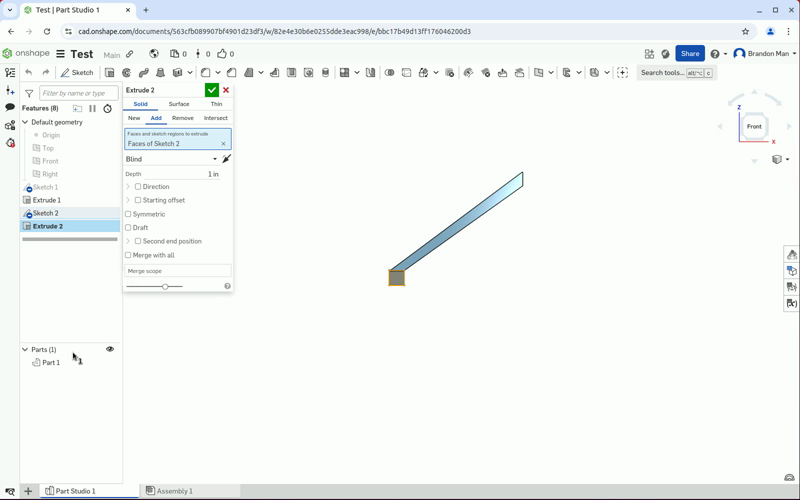
mouse_move(143, 106)
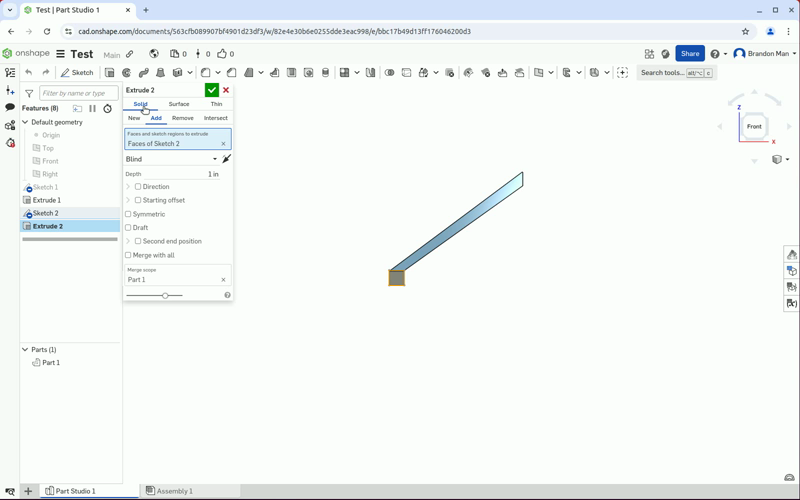
click(143, 106)
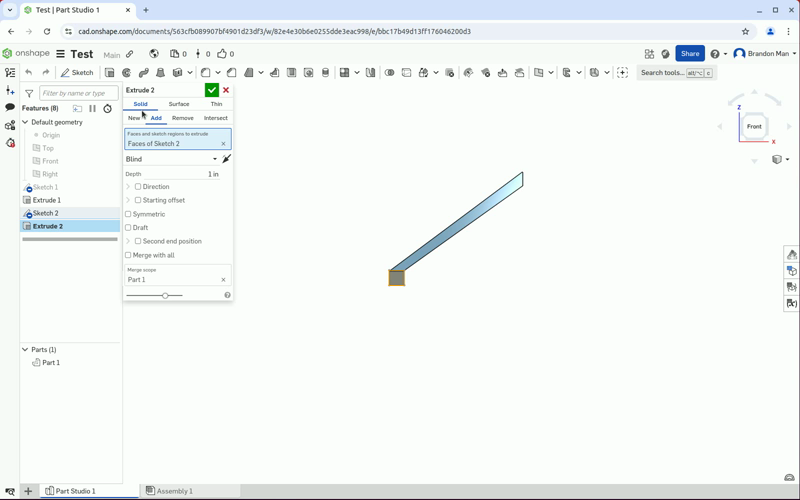
mouse_move(137, 120)
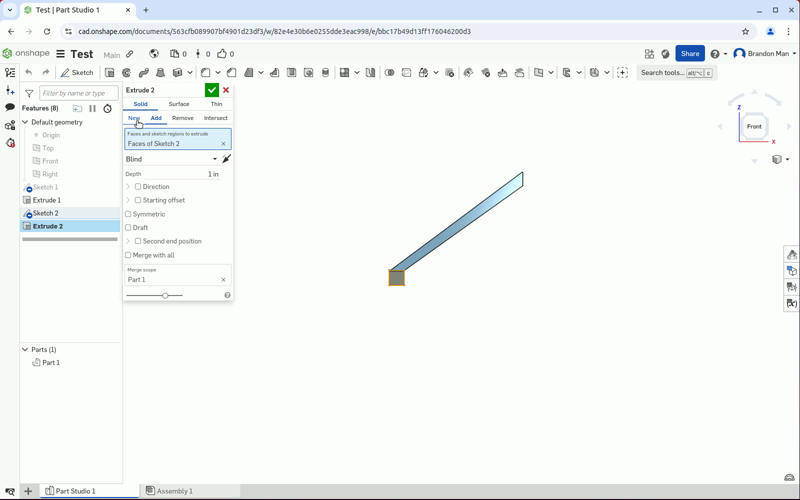
click(137, 120)
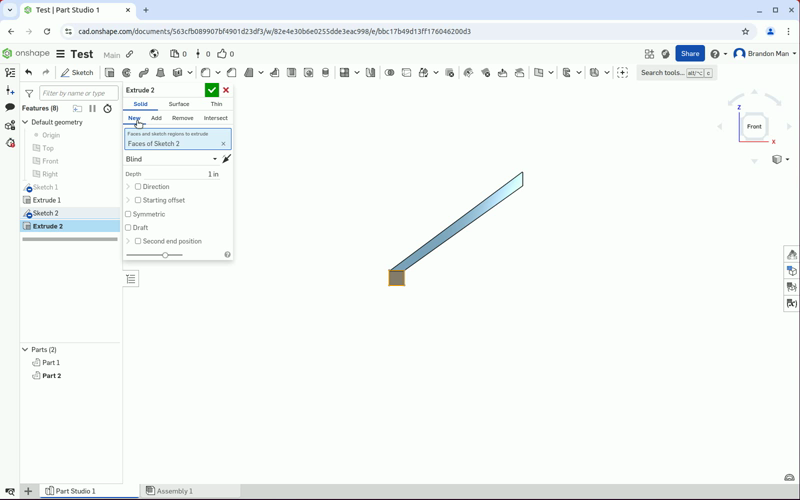
key(tab, 4)
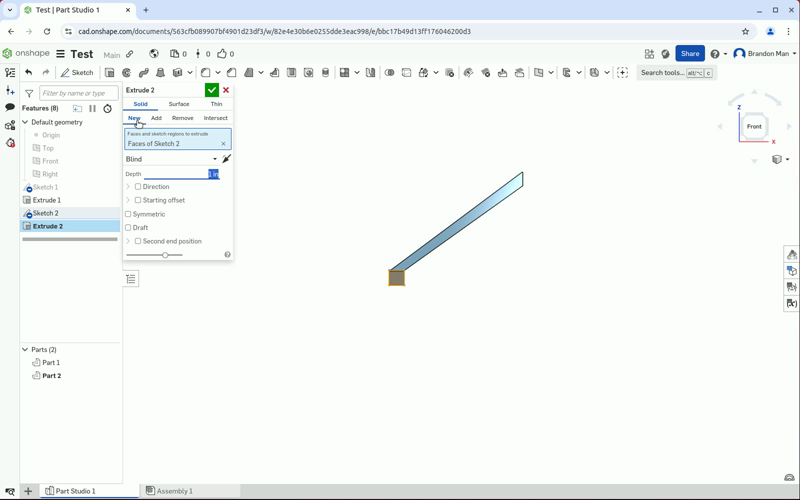
text(2.889)
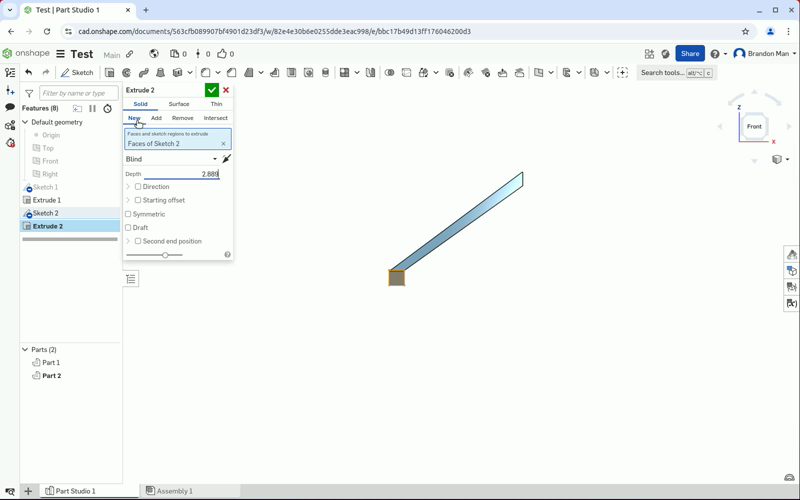
key(enter)
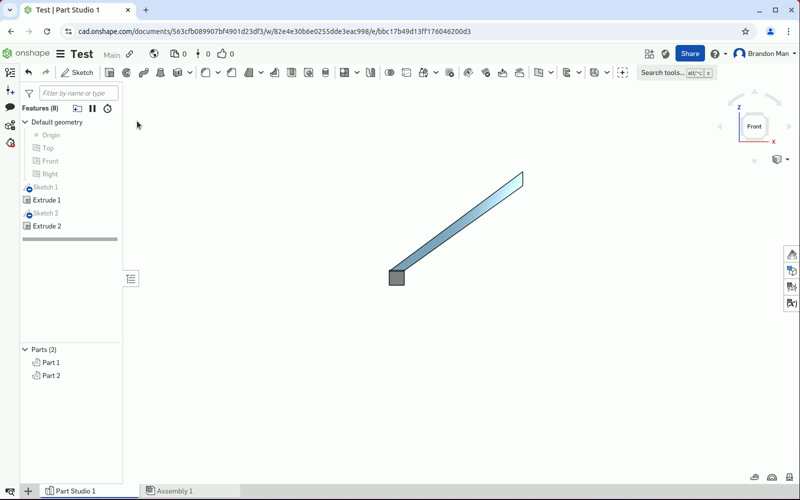
key(shift+h)
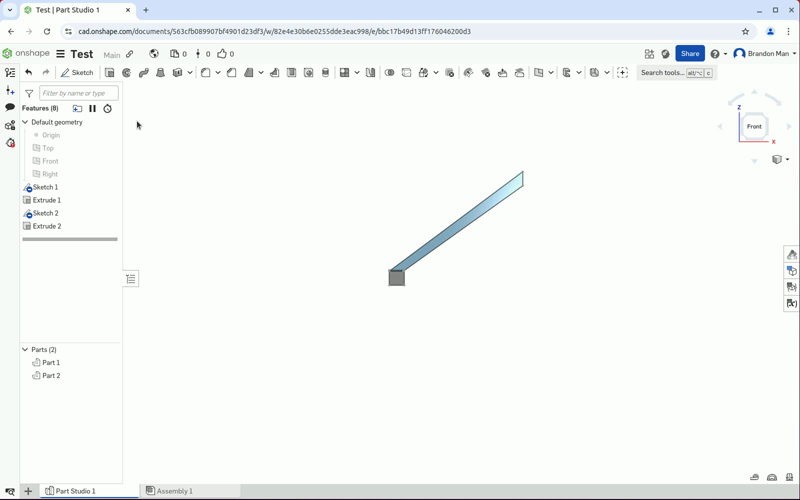
key(shift+h)
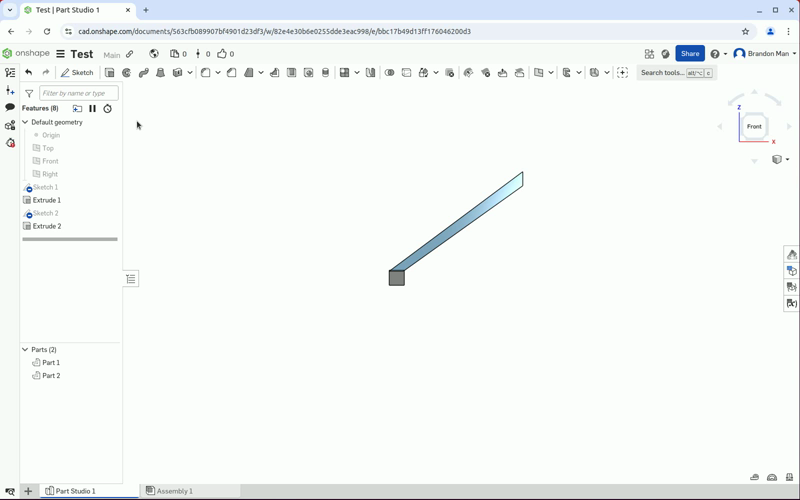
mouse_move(73, 189)
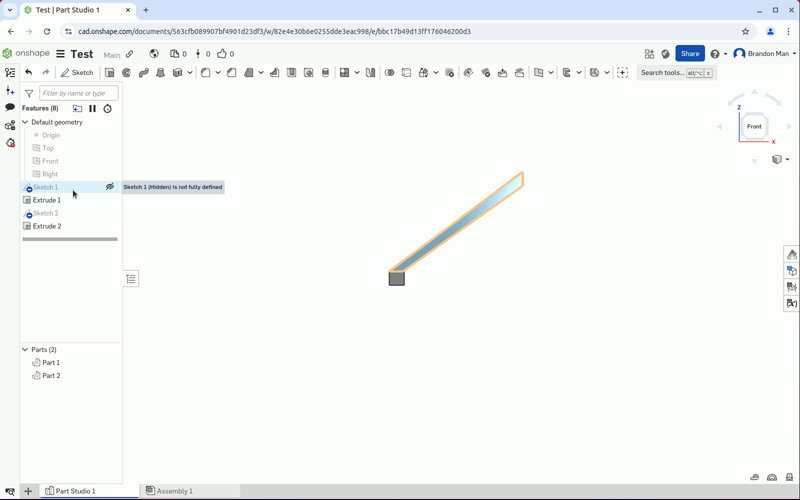
click(73, 189)
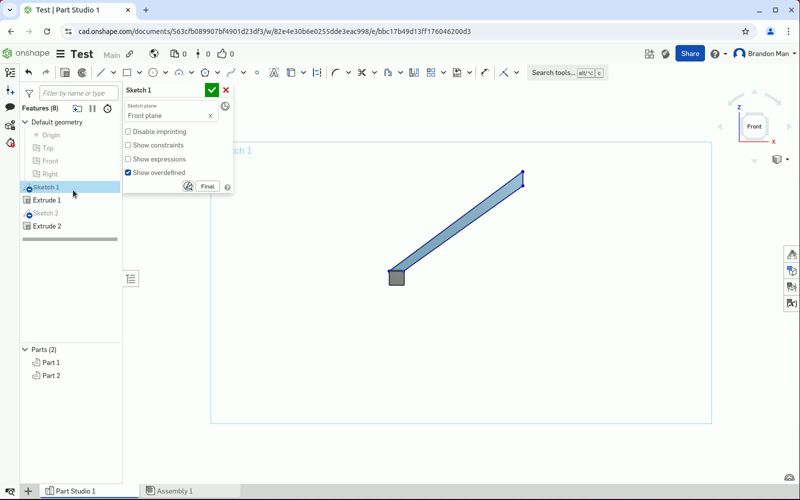
mouse_move(229, 92)
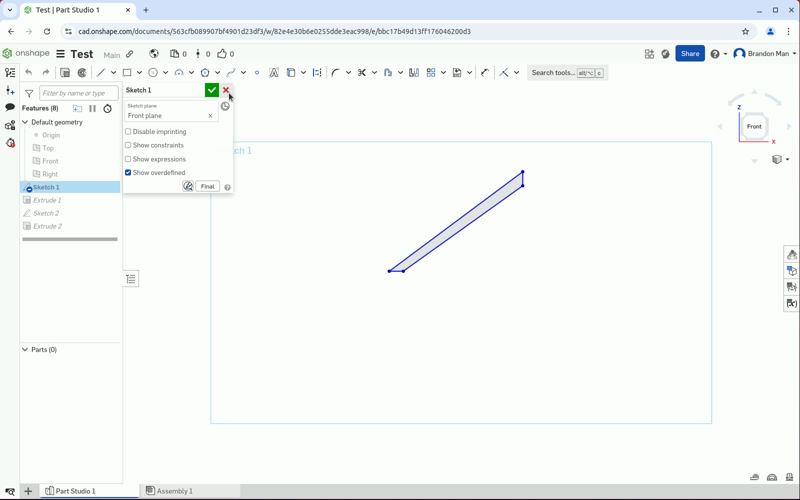
click(229, 92)
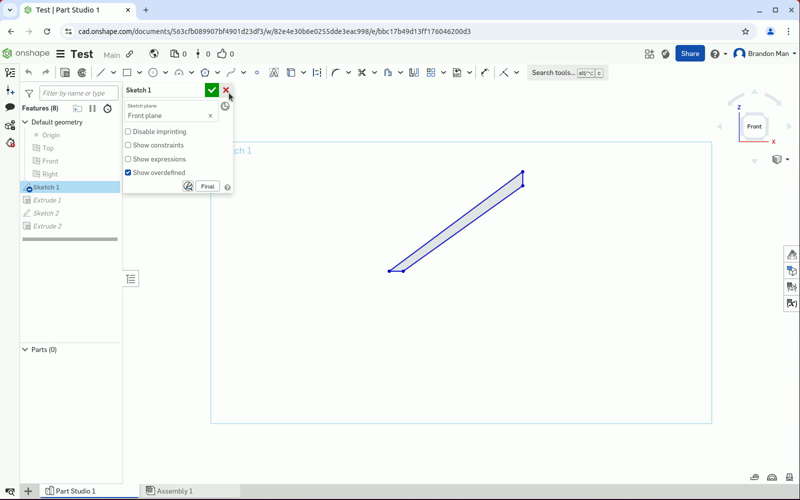
key(shift+s)
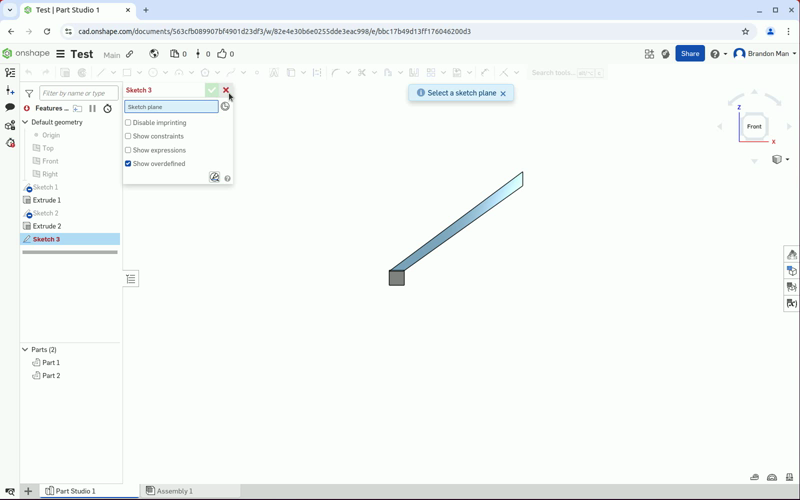
mouse_move(73, 163)
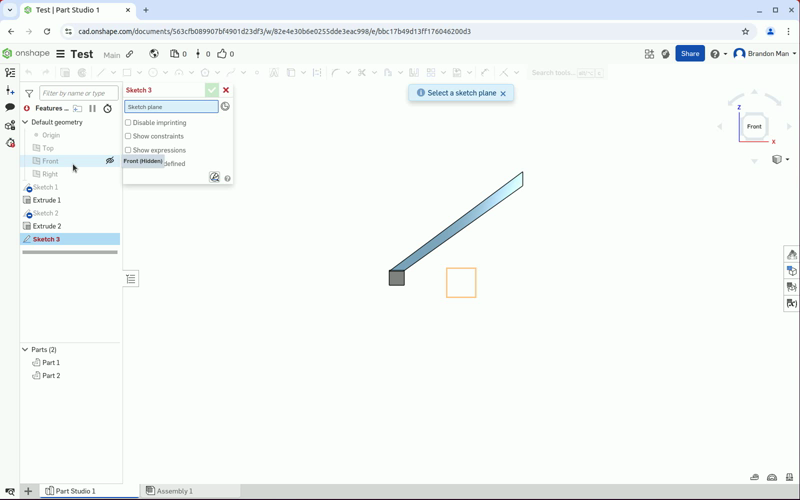
click(73, 163)
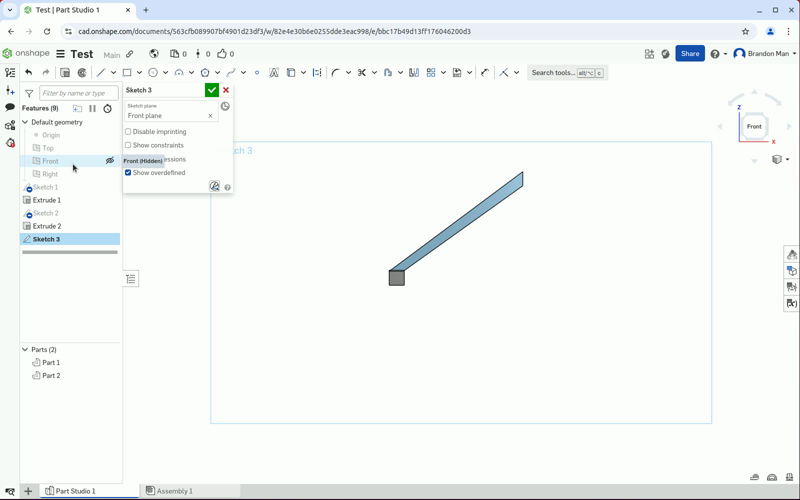
mouse_move(73, 352)
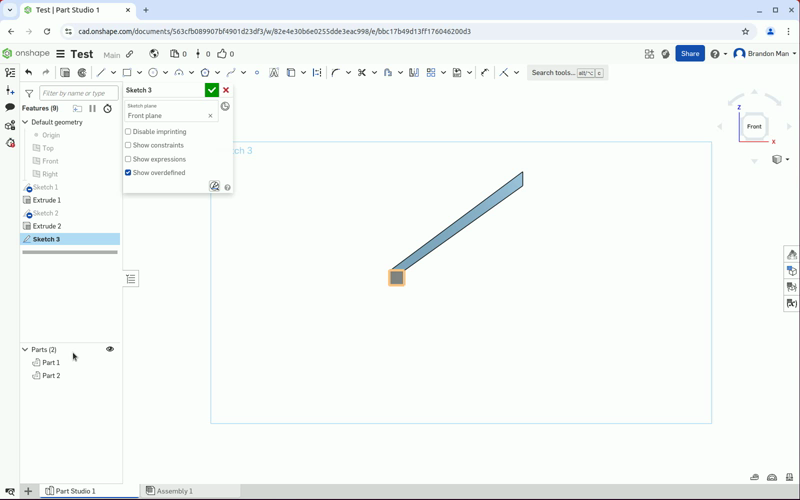
key(y)
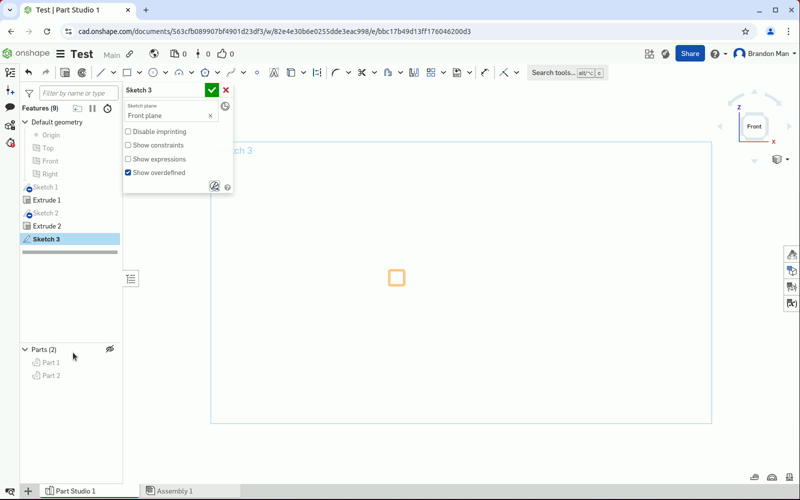
key(l)
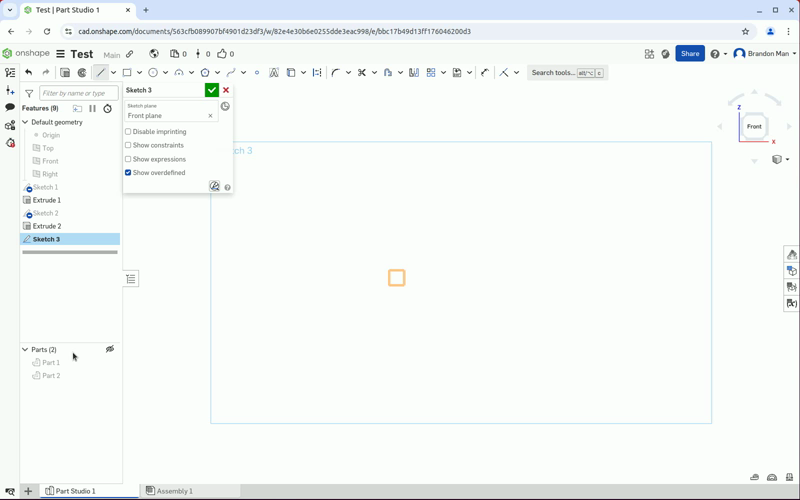
key_down(shift)
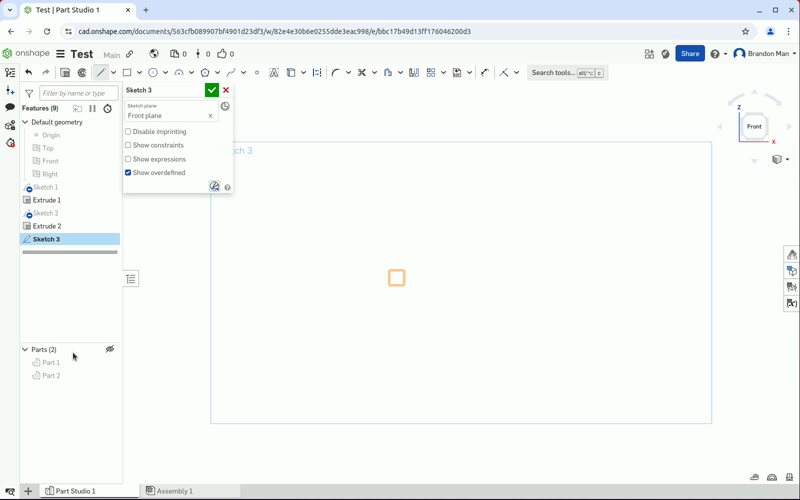
mouse_move(522, 184)
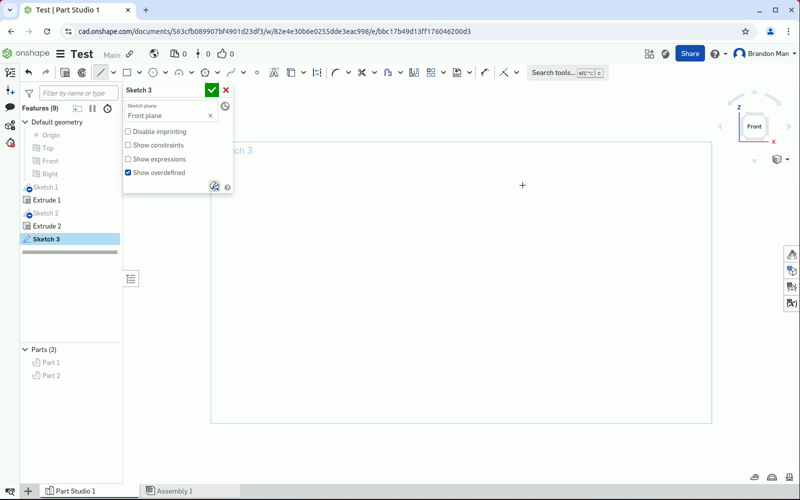
click(522, 184)
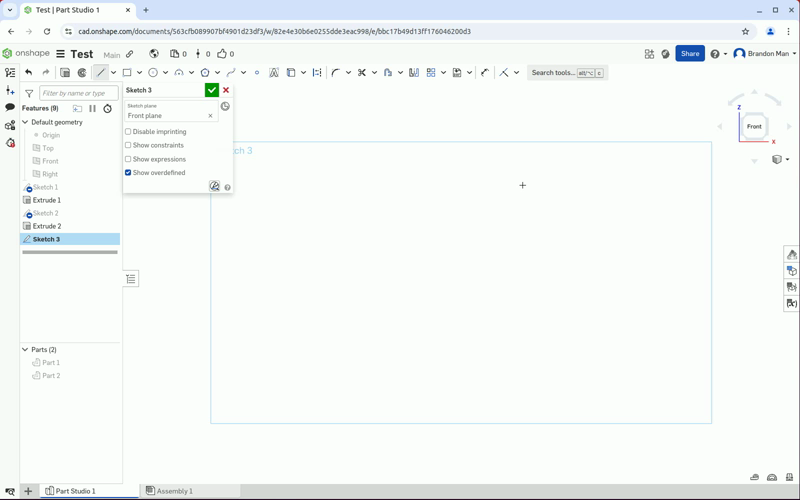
key_up(shift)
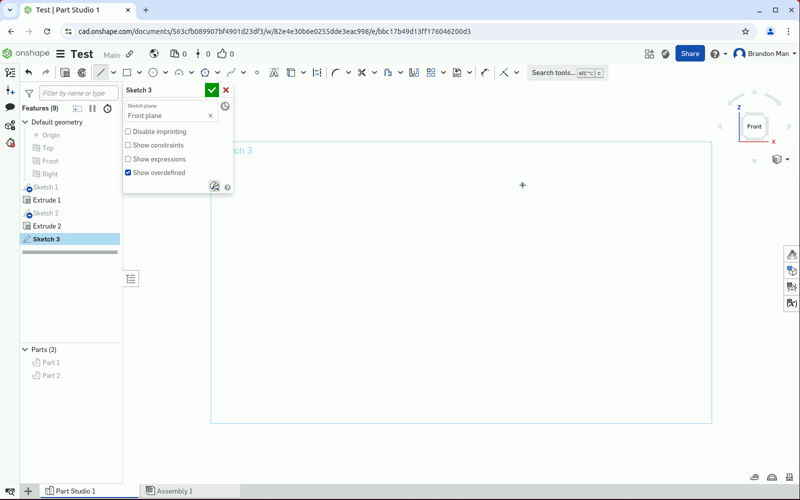
key_down(shift)
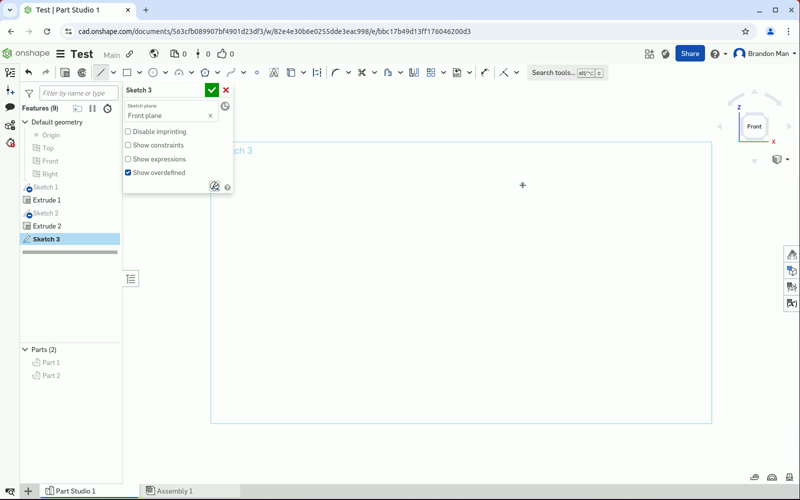
mouse_move(552, 184)
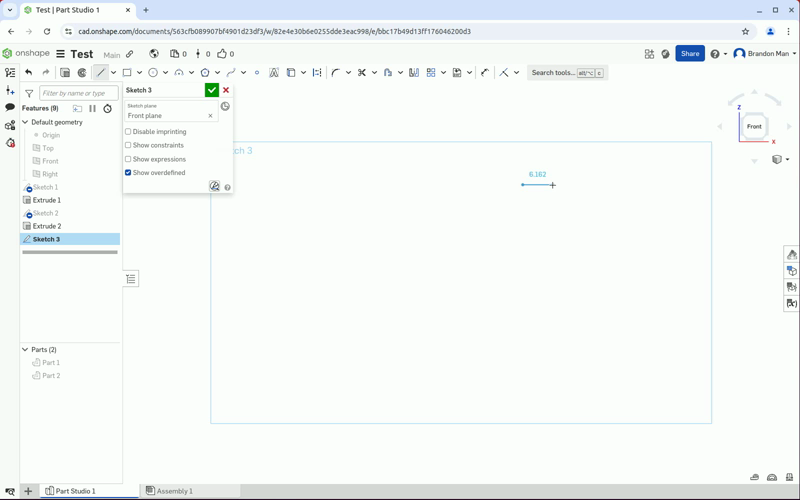
mouse_move(537, 184)
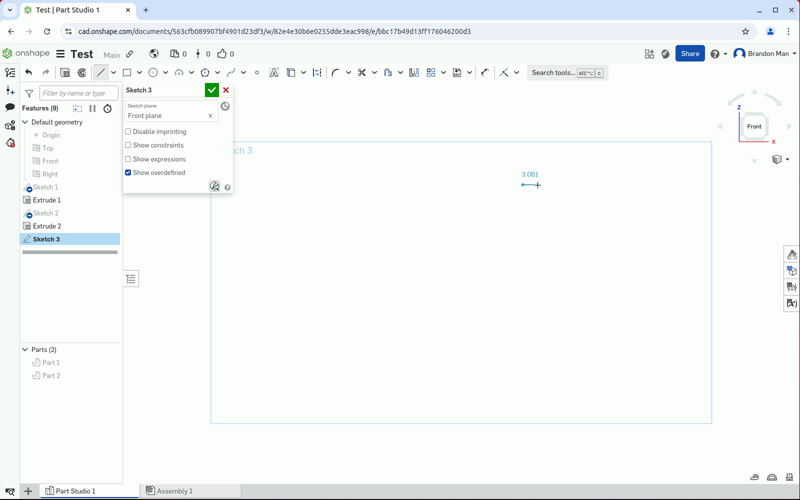
click(537, 184)
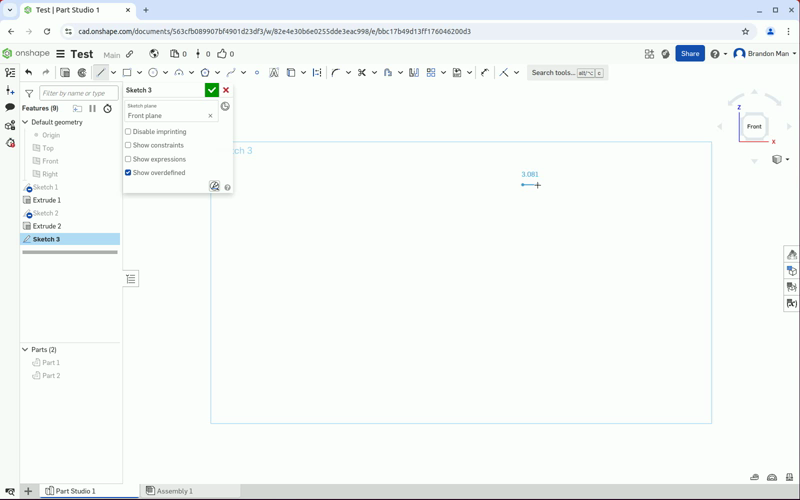
key_up(shift)
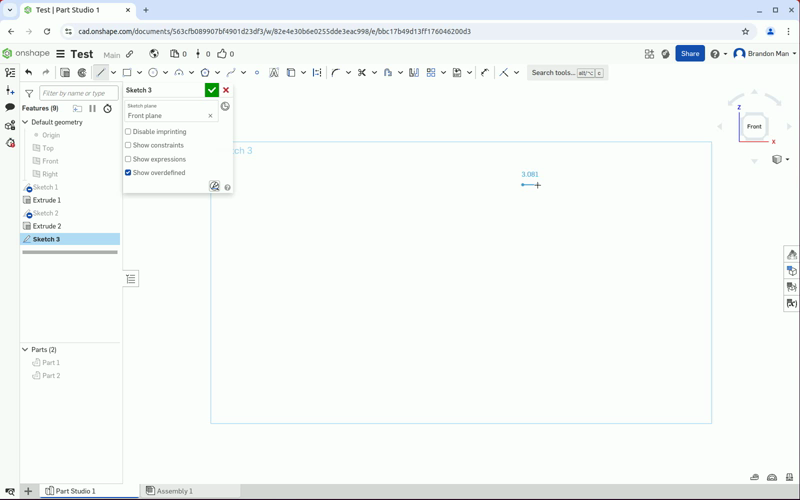
key_down(shift)
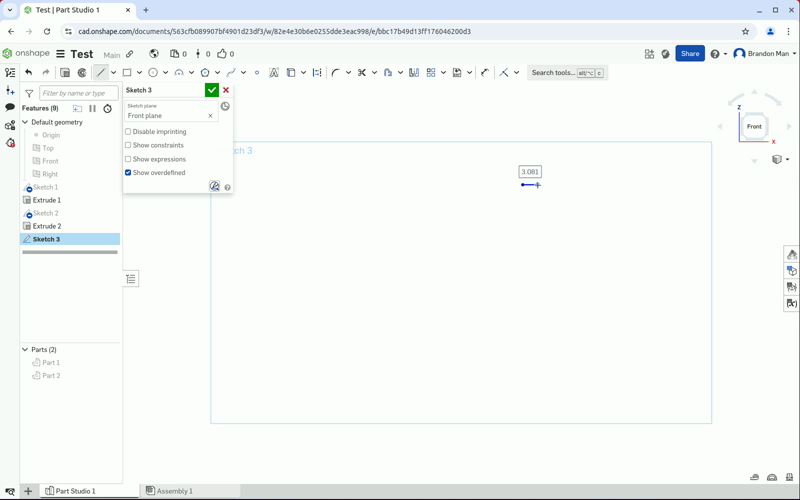
mouse_move(567, 184)
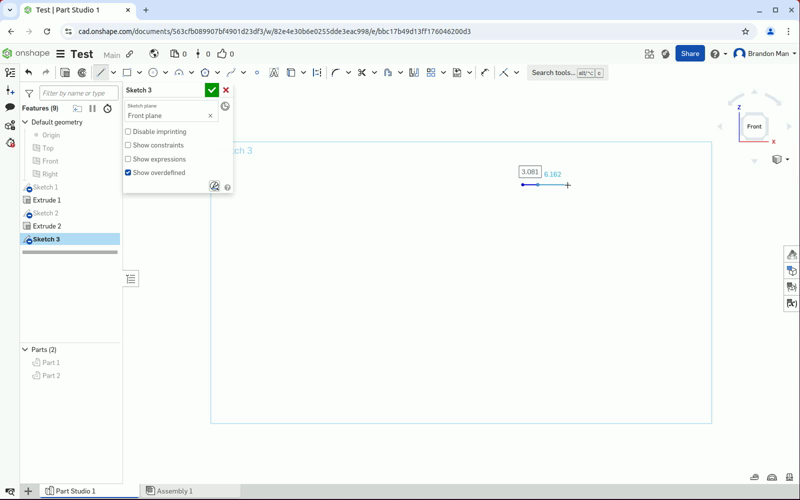
mouse_move(537, 169)
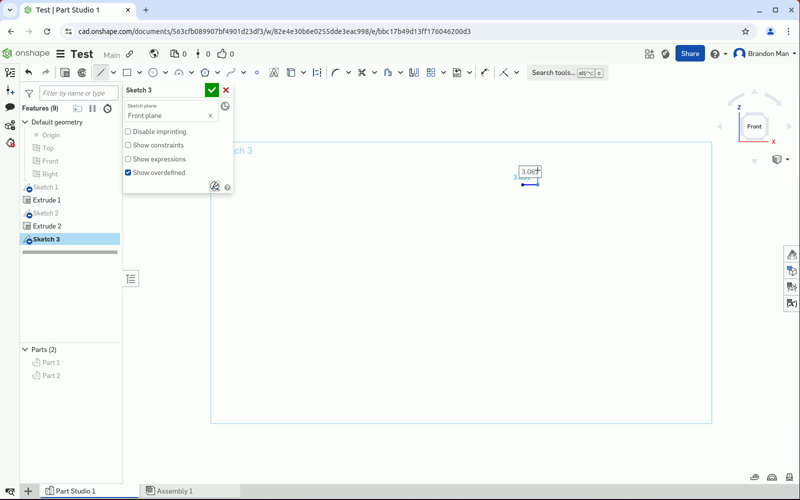
click(537, 169)
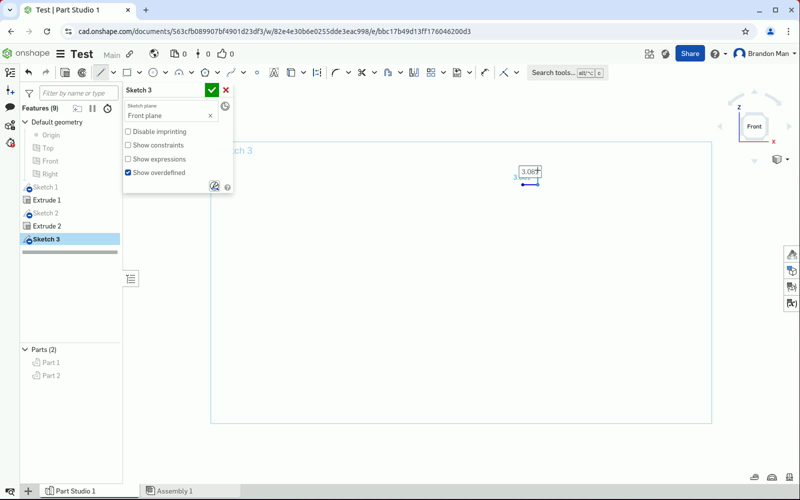
key_up(shift)
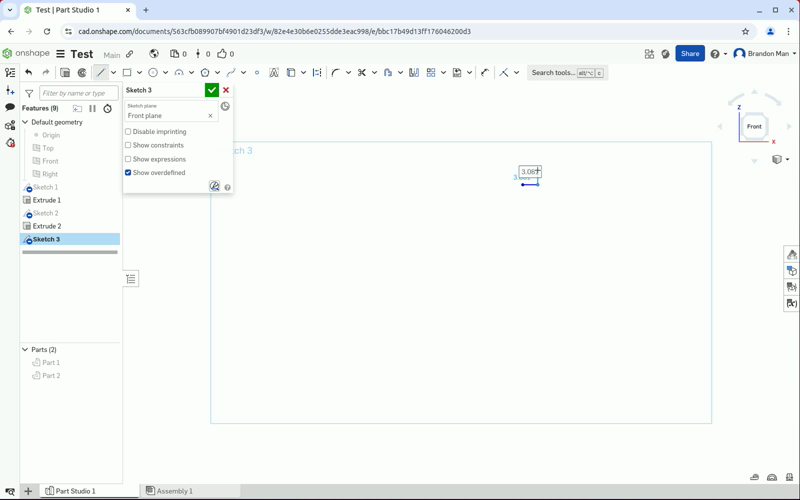
key_down(shift)
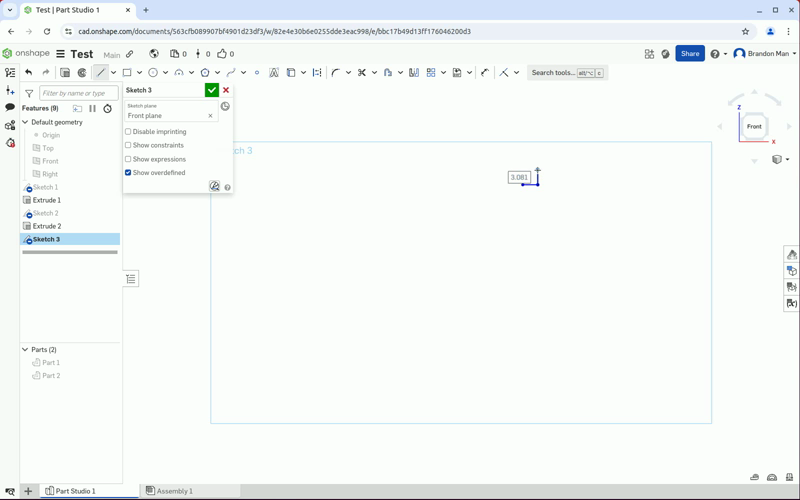
mouse_move(567, 169)
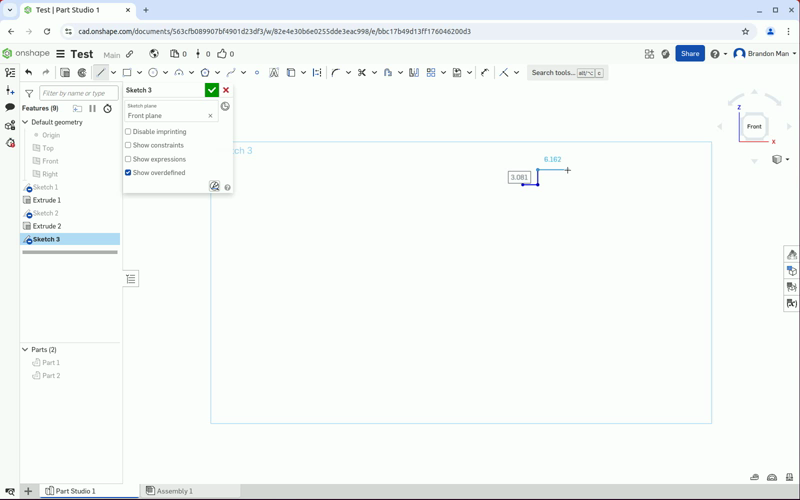
mouse_move(522, 169)
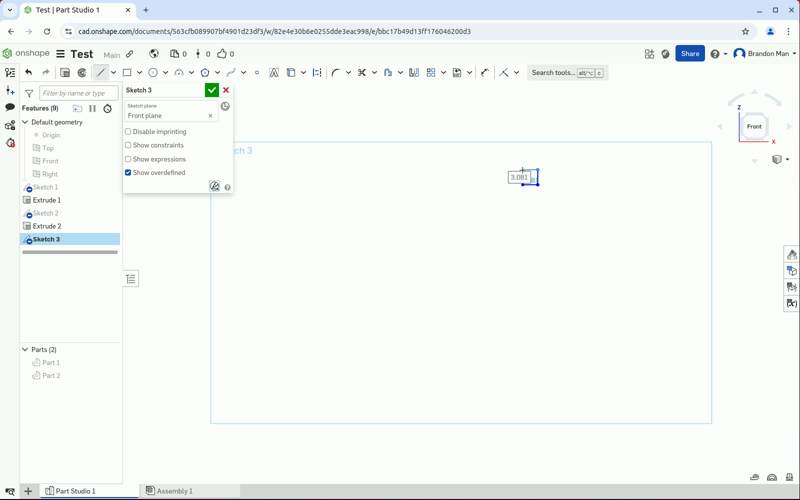
click(522, 169)
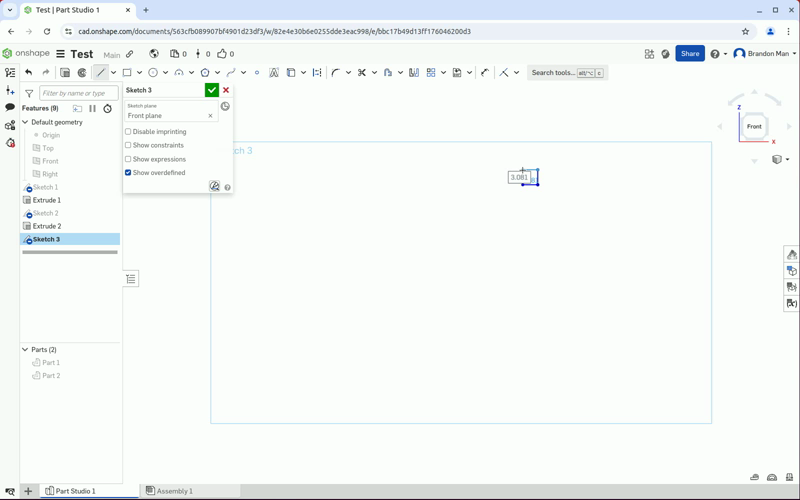
key_up(shift)
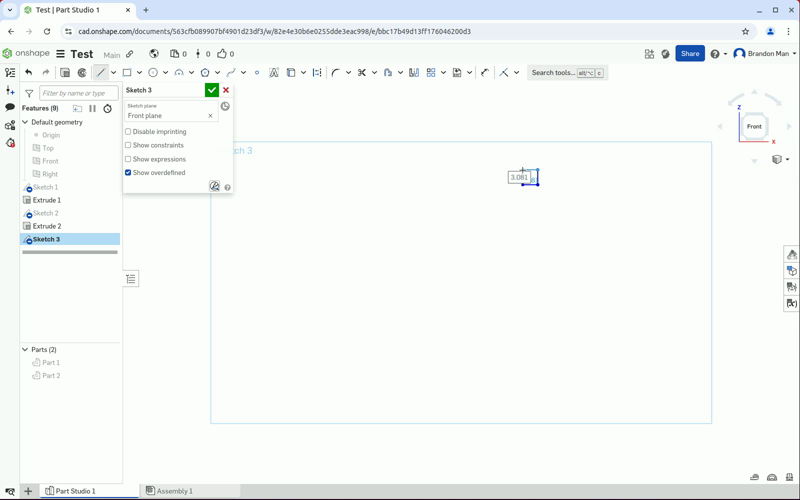
mouse_move(552, 169)
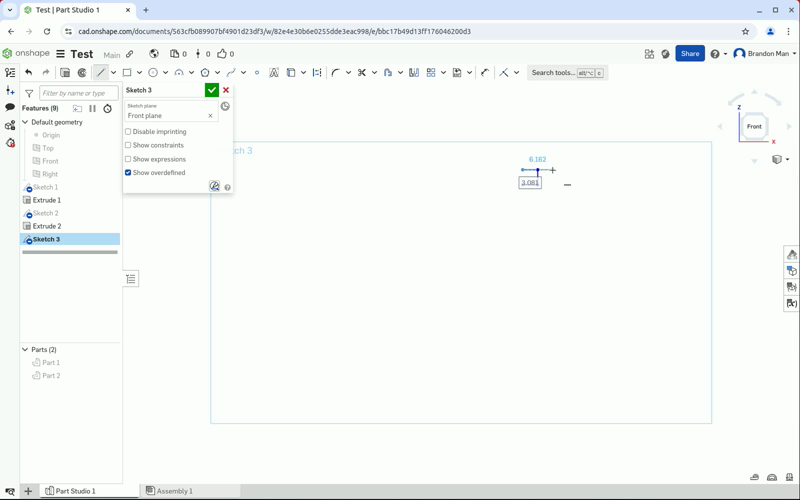
key_down(shift)
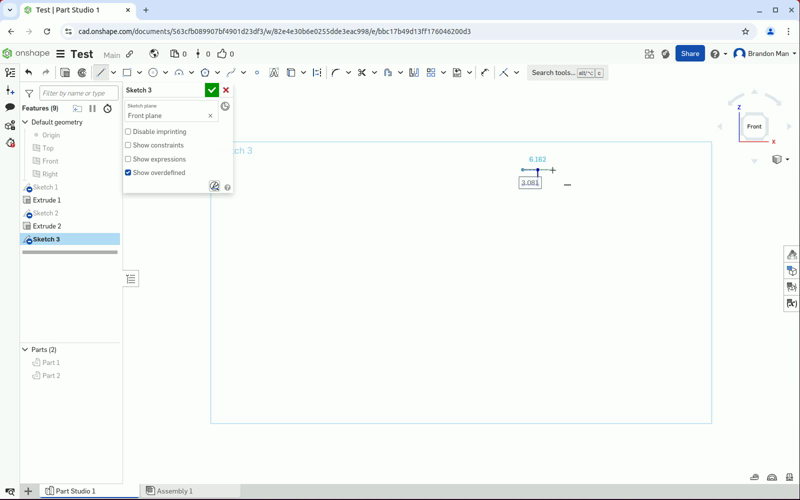
mouse_move(522, 184)
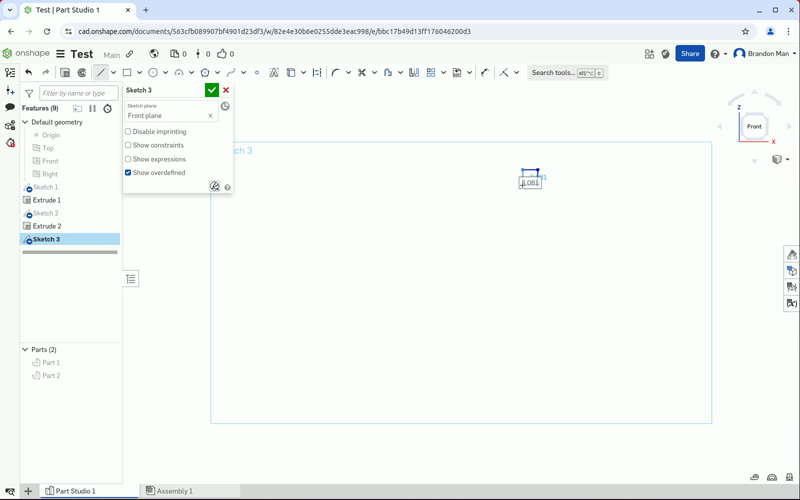
key_up(shift)
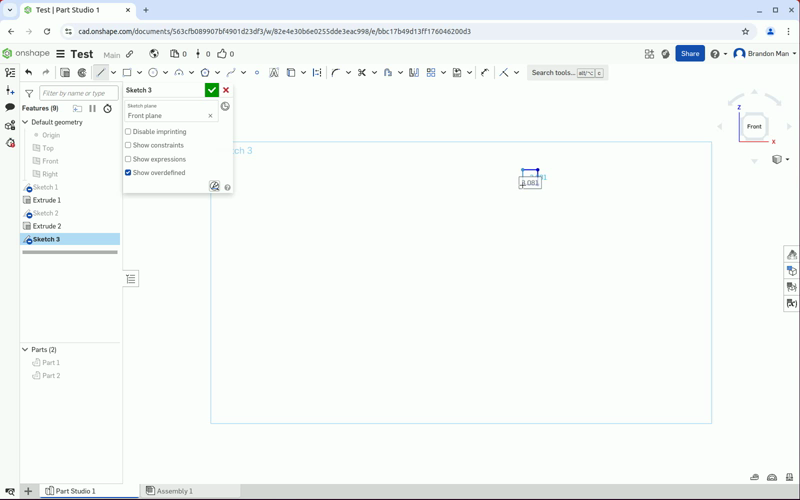
click(522, 184)
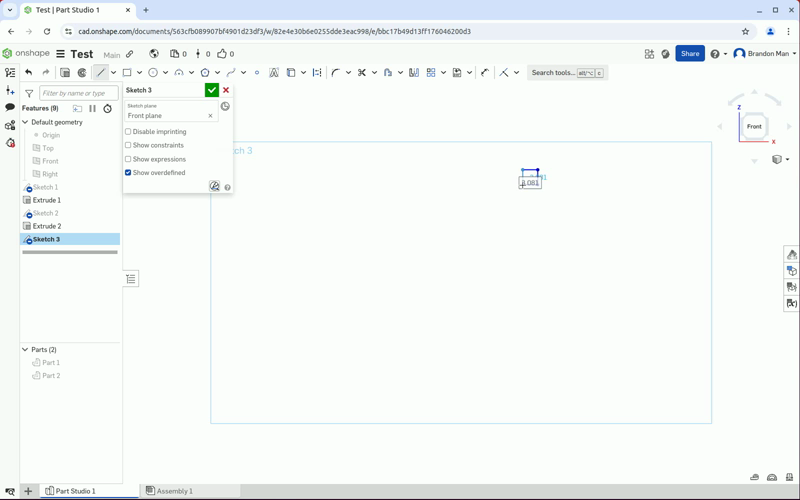
key(esc)
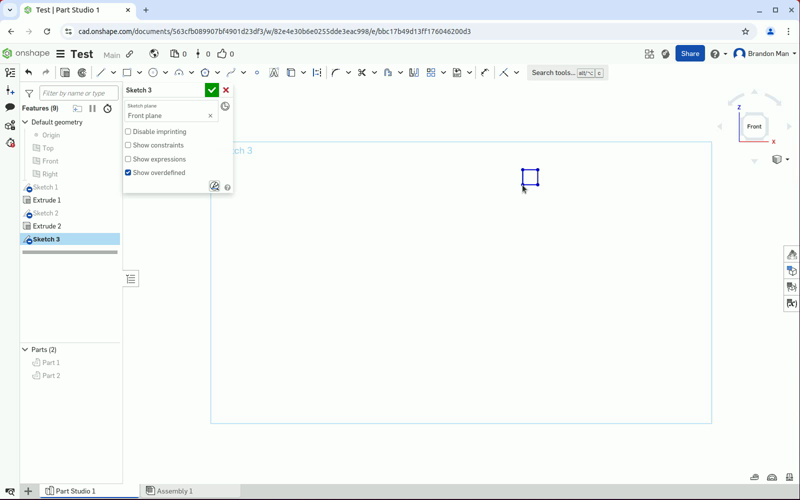
mouse_move(524, 178)
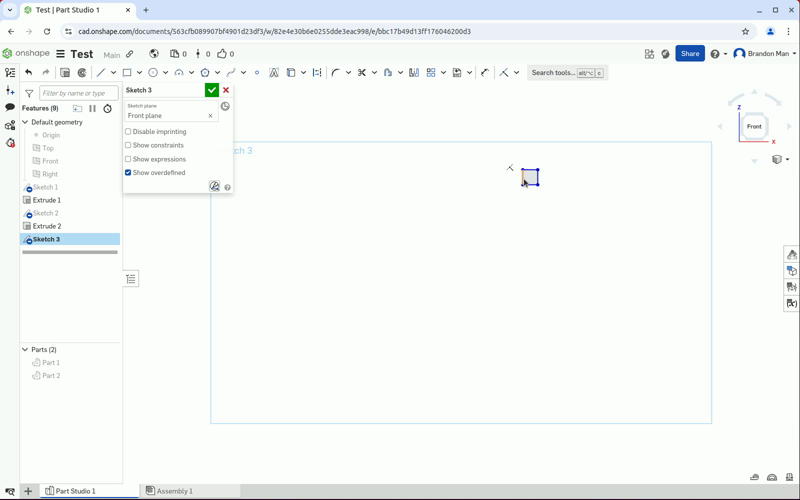
scroll(6)
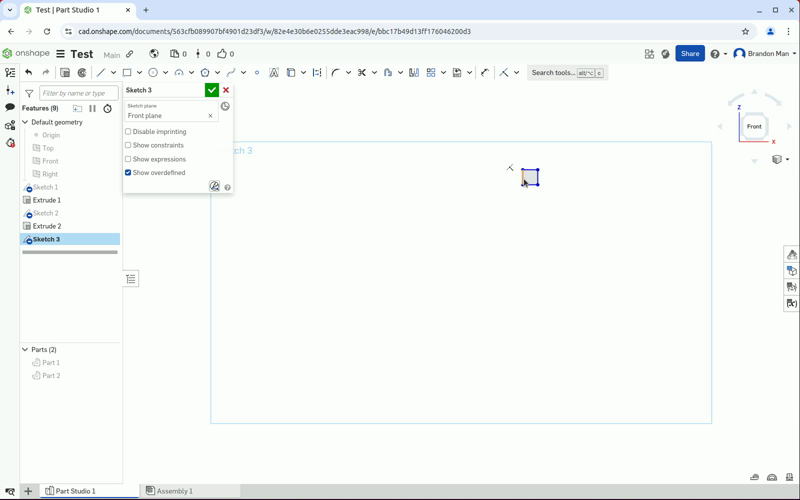
scroll(6)
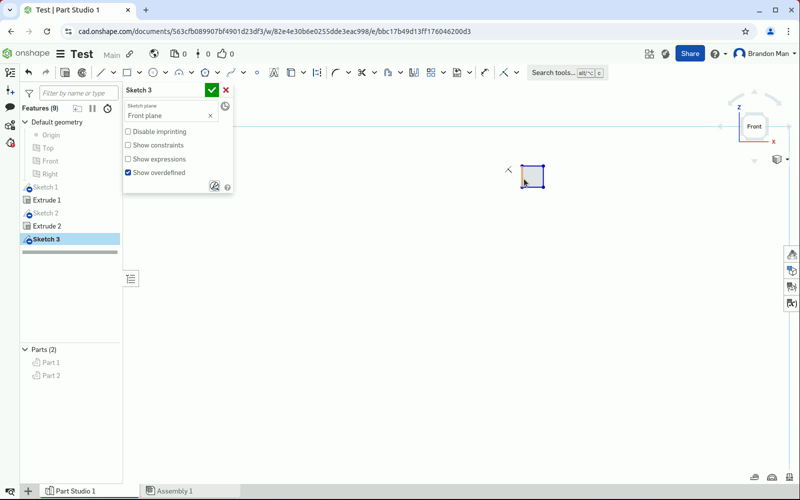
scroll(6)
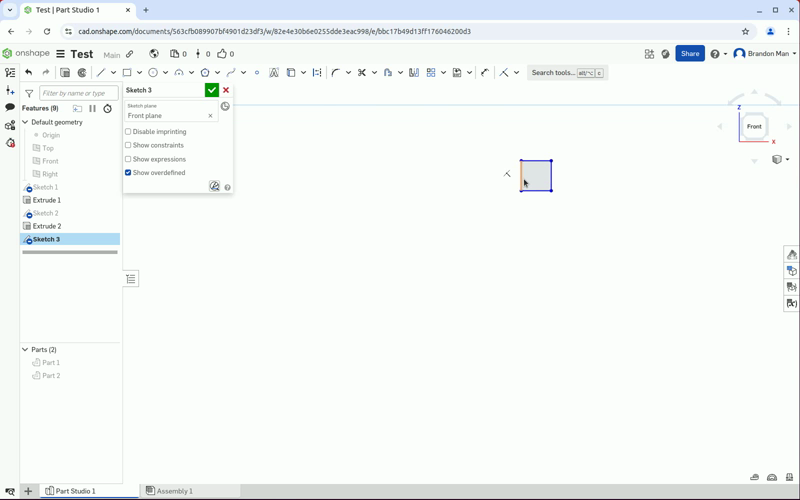
scroll(6)
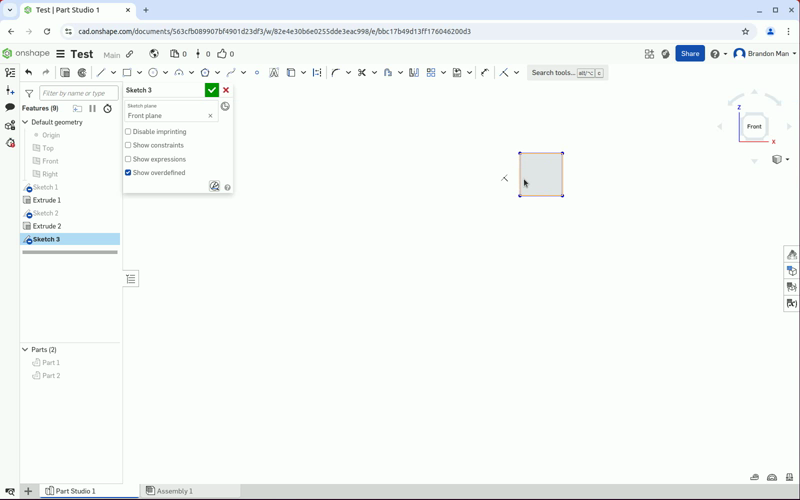
scroll(6)
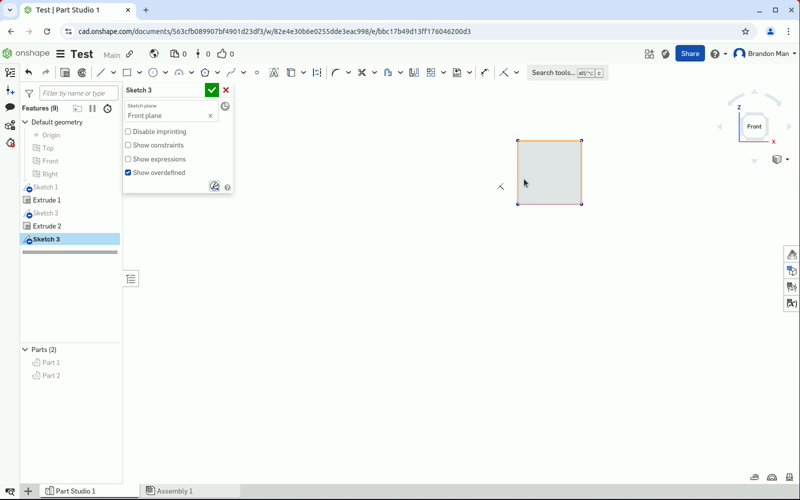
scroll(6)
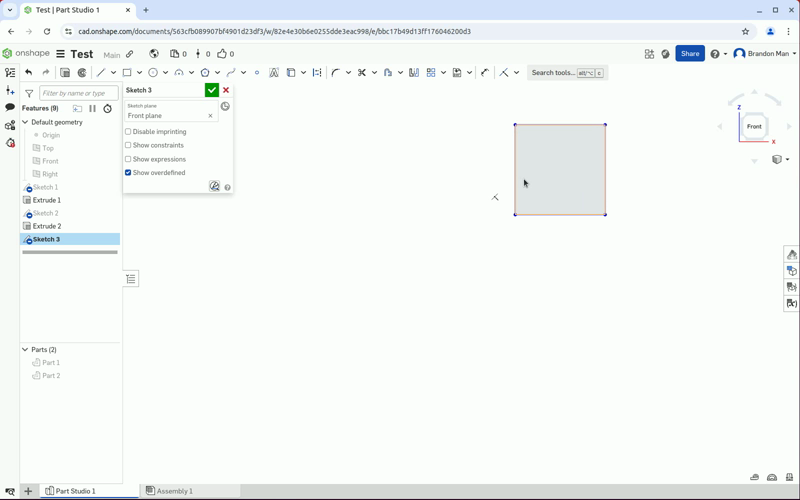
scroll(6)
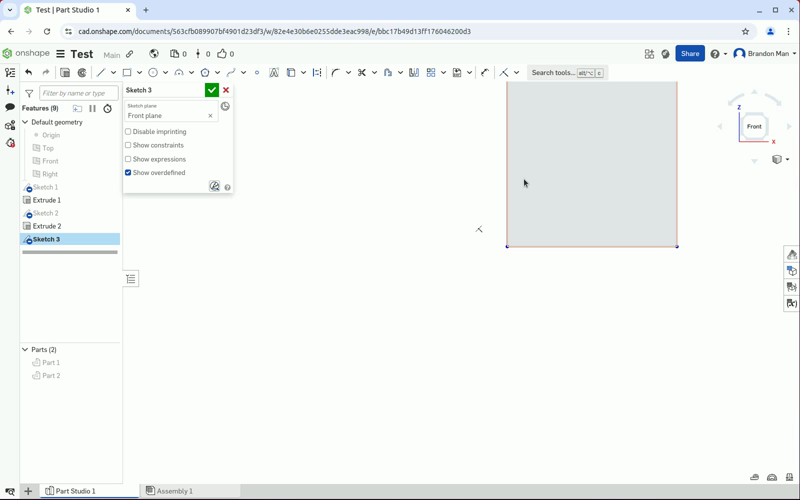
click(524, 178)
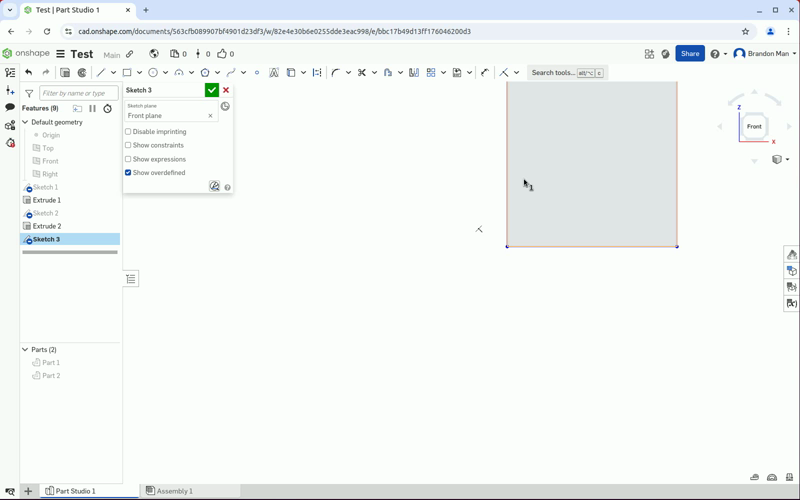
scroll(-6)
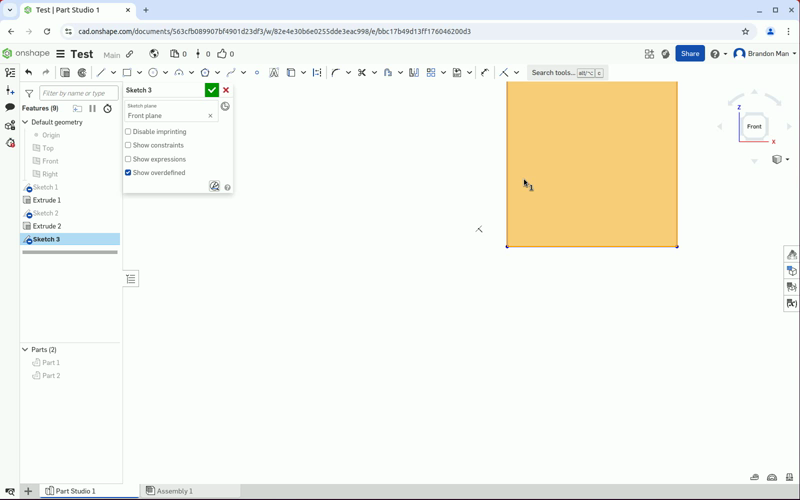
scroll(-6)
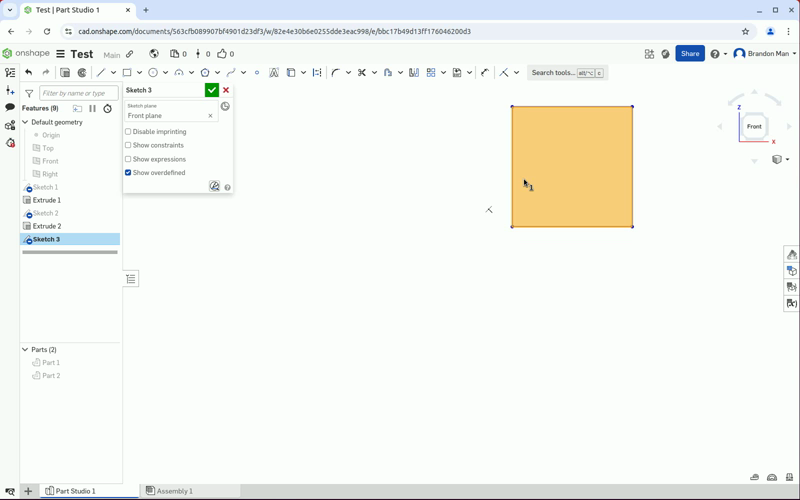
scroll(-6)
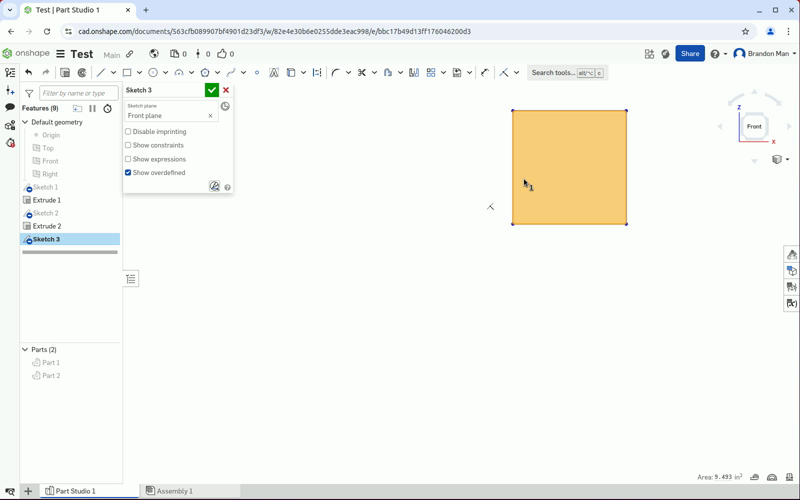
scroll(-6)
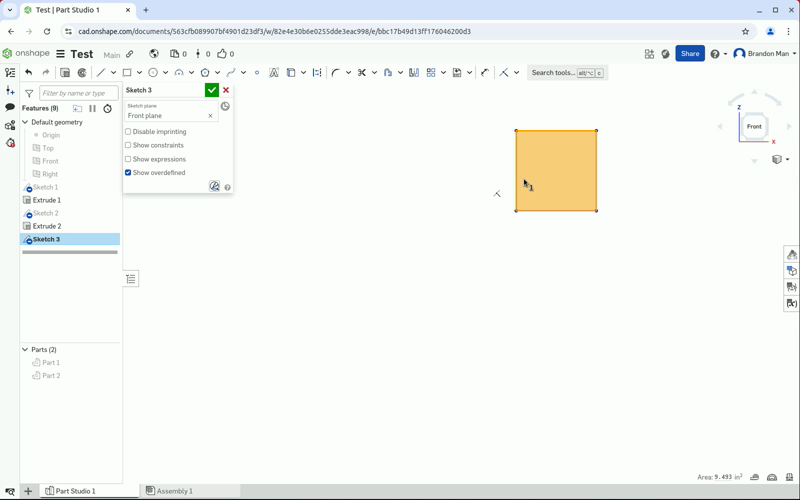
scroll(-6)
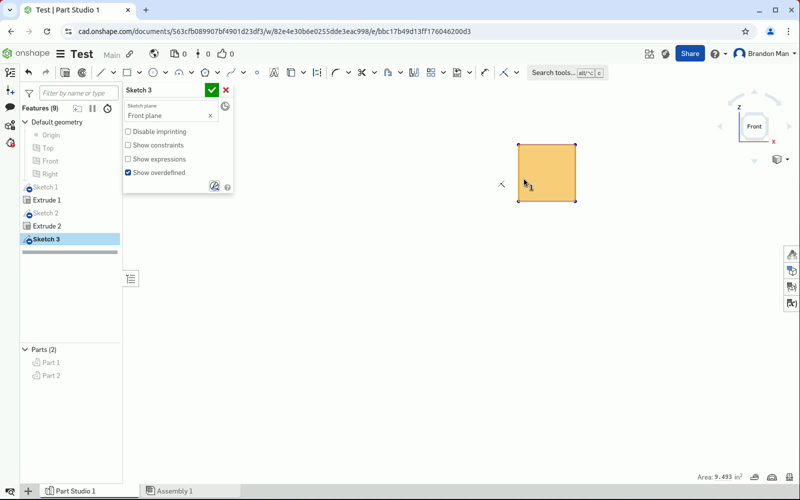
scroll(-6)
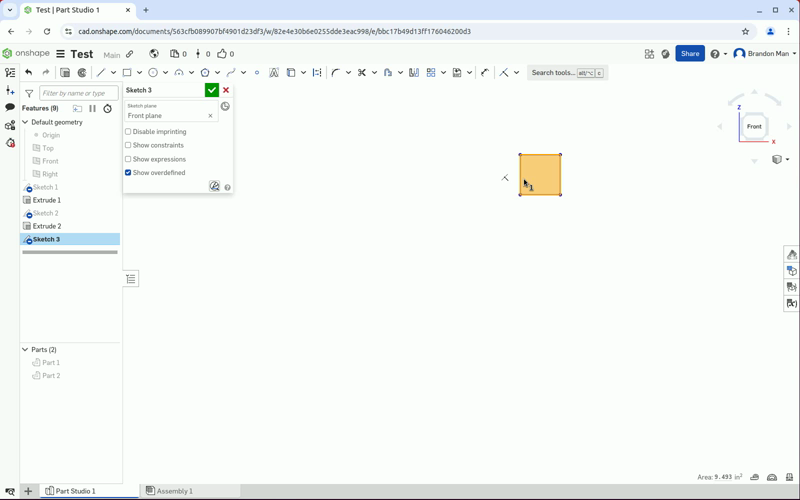
scroll(-6)
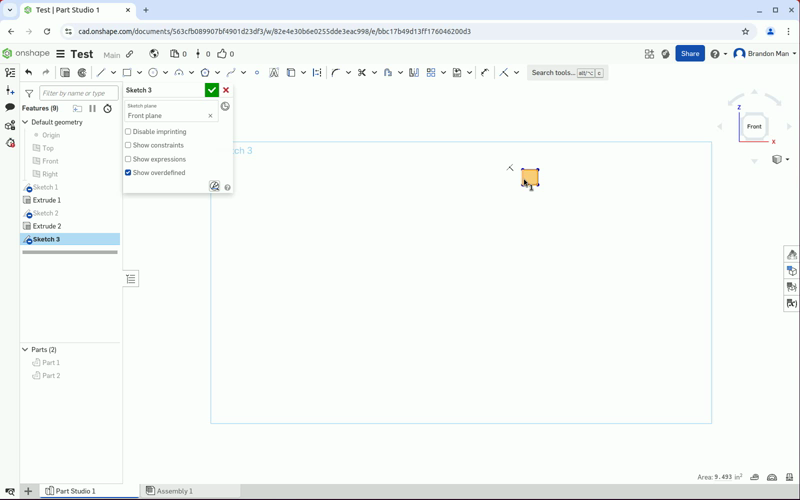
mouse_move(73, 352)
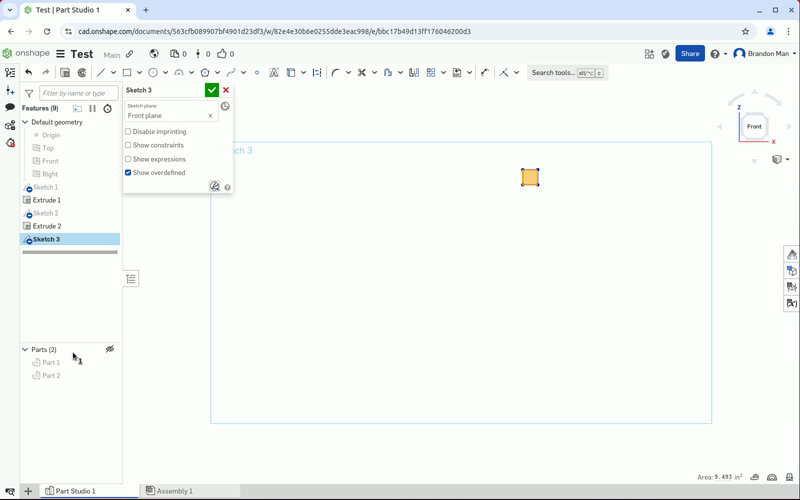
key(shift+y)
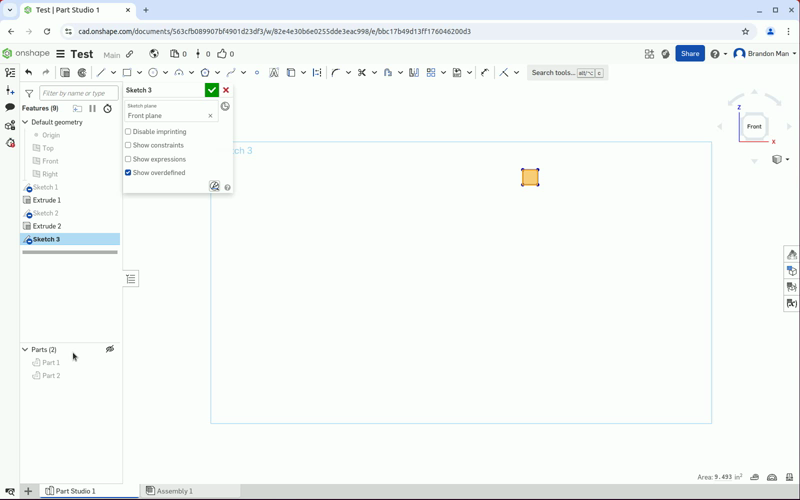
key(shift+e)
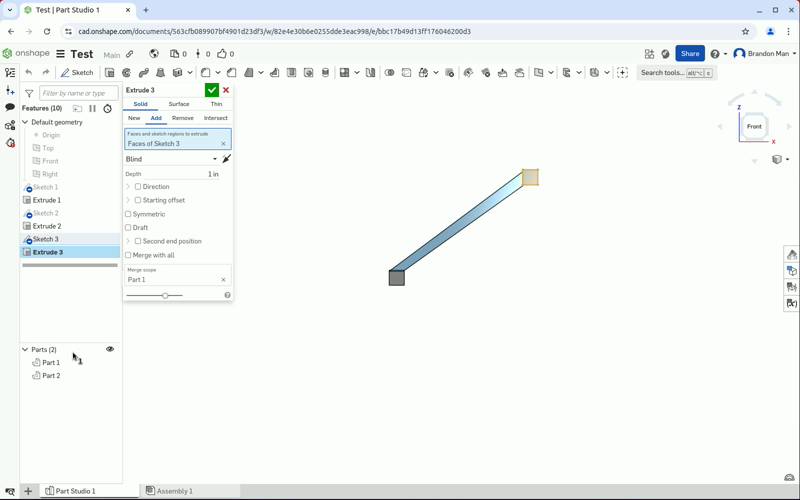
mouse_move(143, 106)
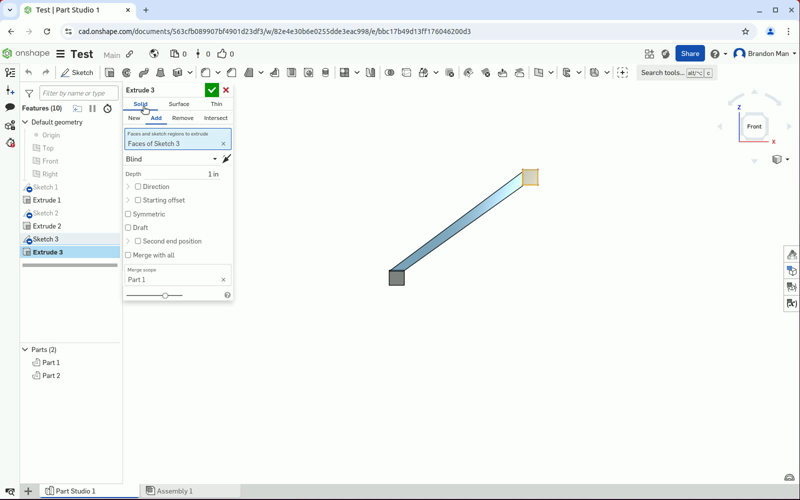
click(143, 106)
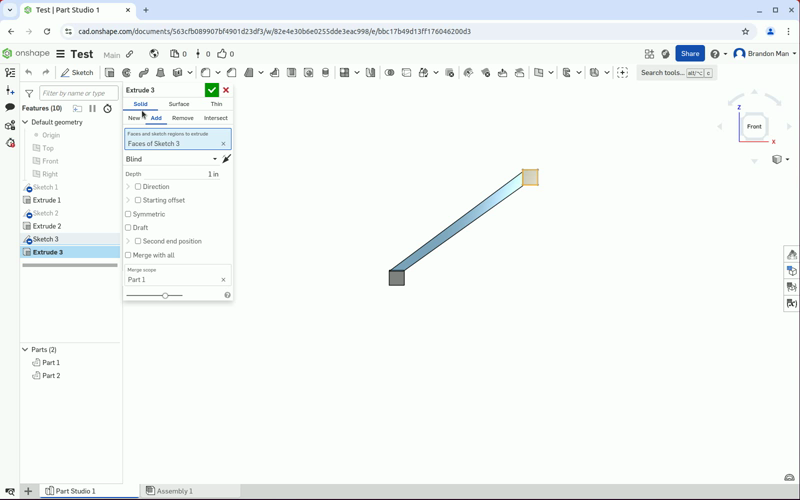
mouse_move(137, 120)
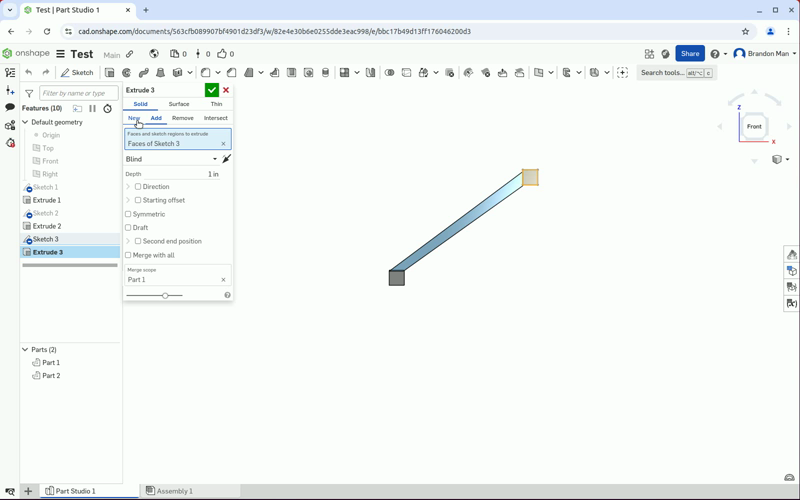
click(137, 120)
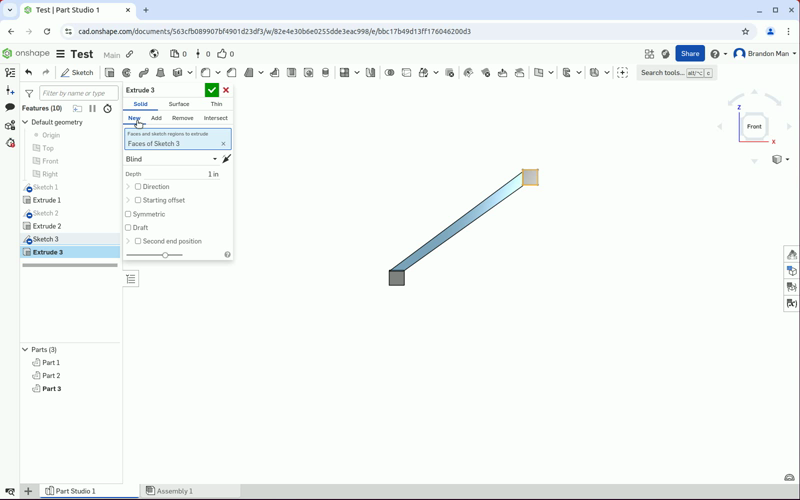
key(tab, 4)
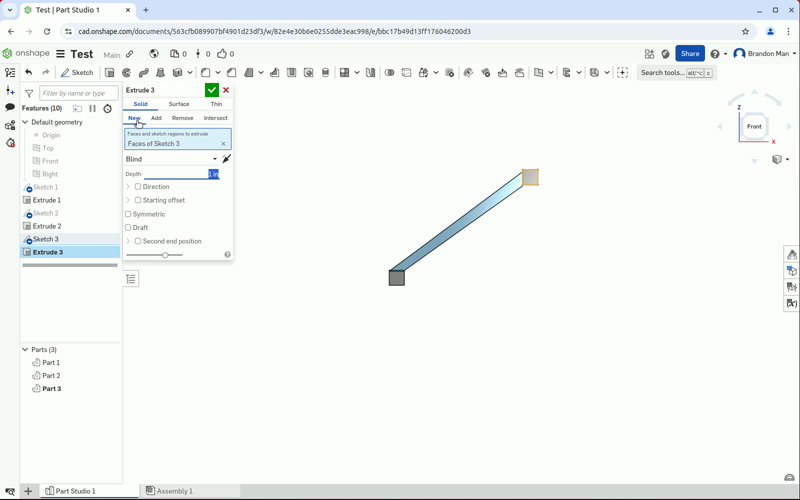
text(2.889)
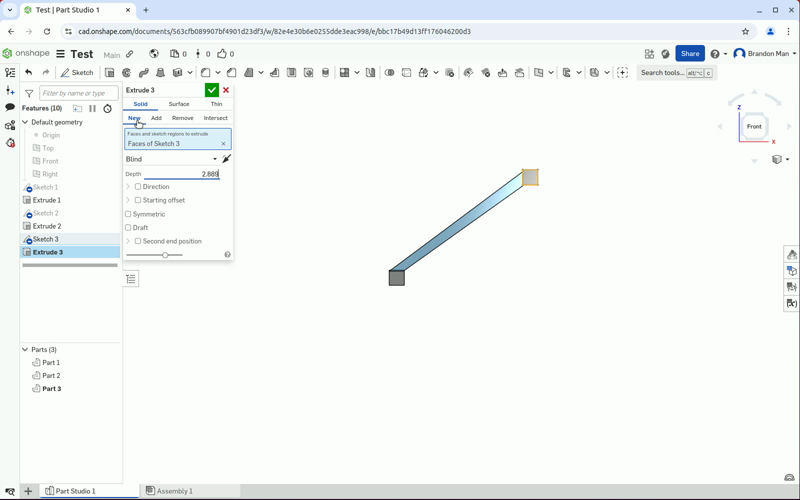
key(enter)
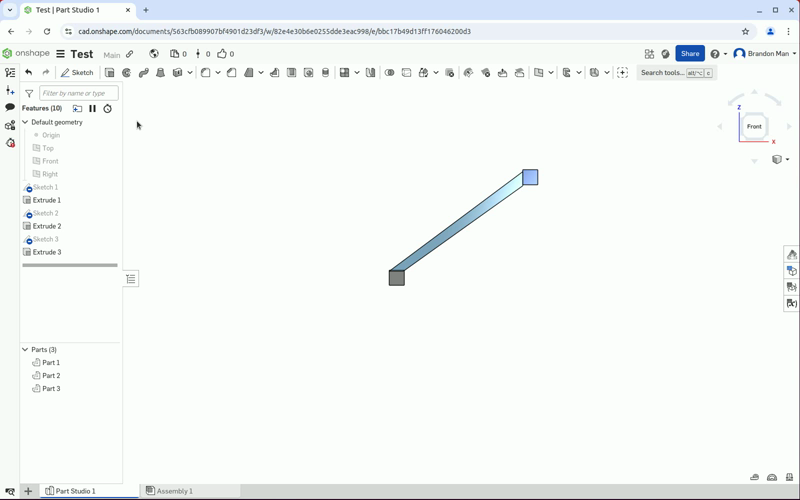
key(shift+h)
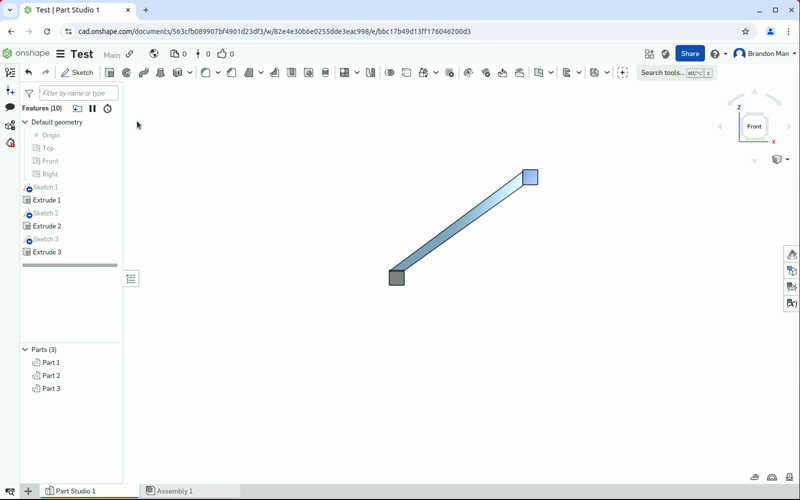
key(shift+h)
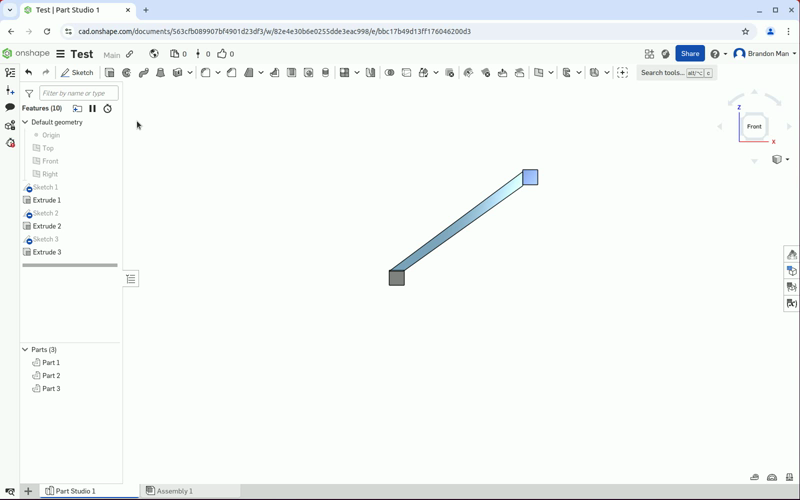
mouse_move(73, 189)
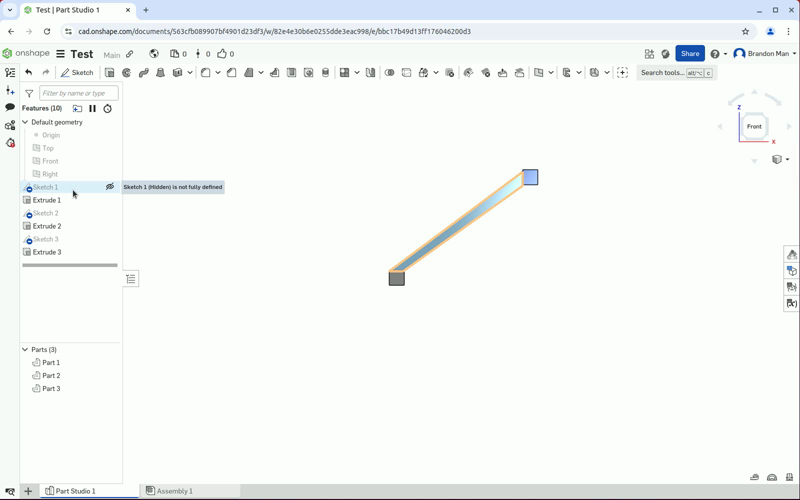
click(73, 189)
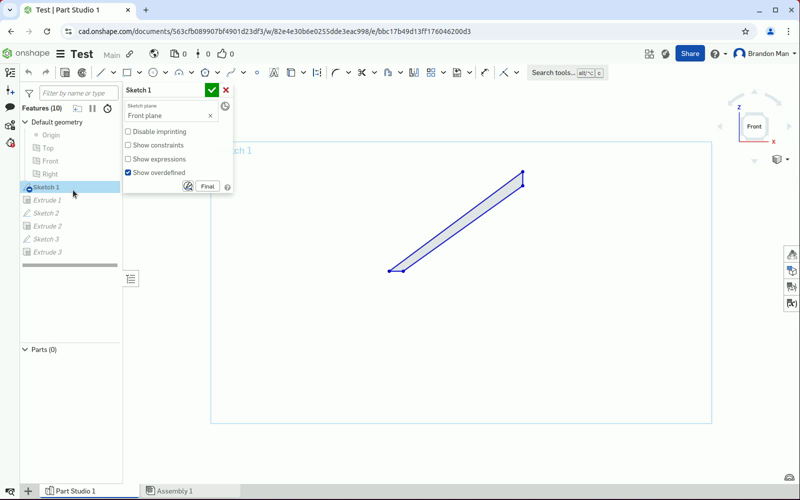
mouse_move(229, 92)
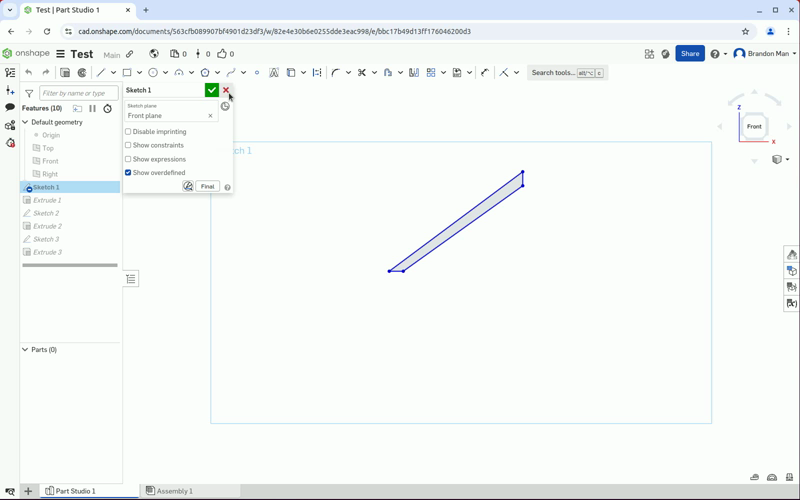
click(229, 92)
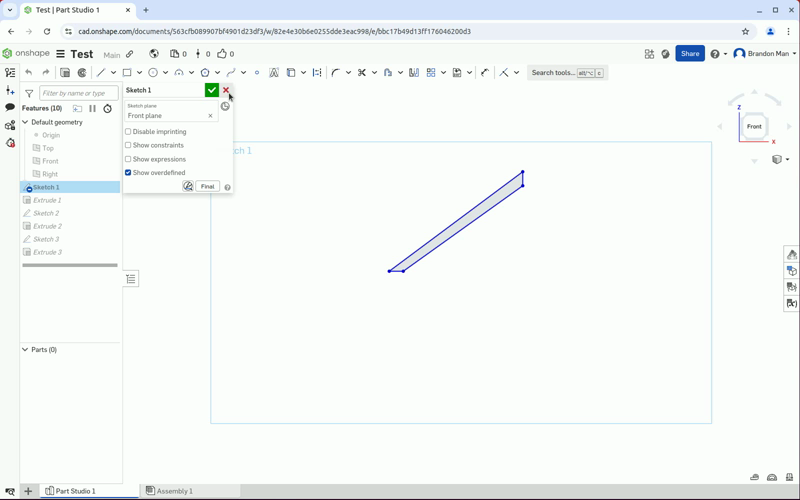
key(shift+s)
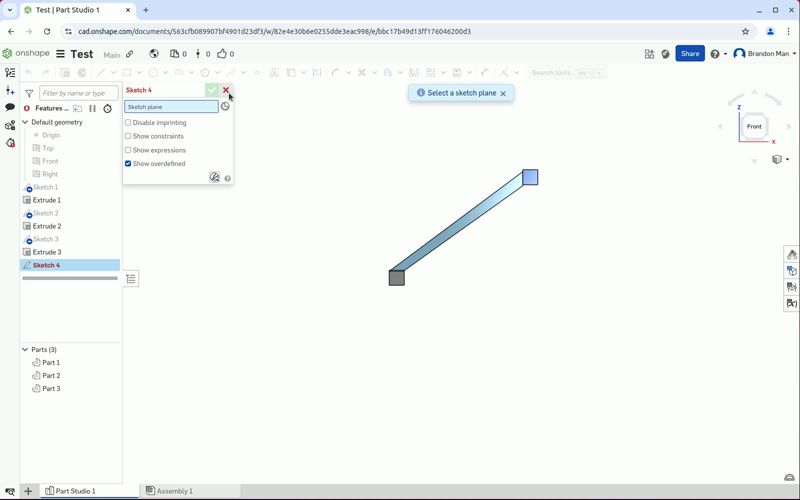
mouse_move(73, 163)
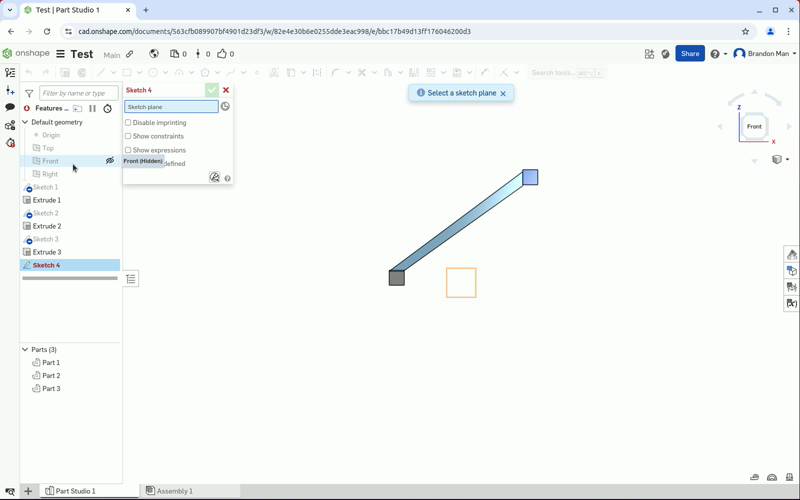
click(73, 163)
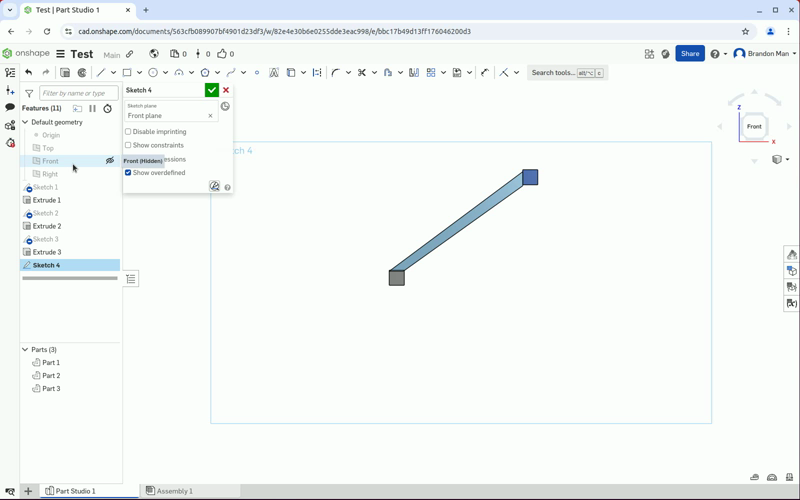
mouse_move(73, 352)
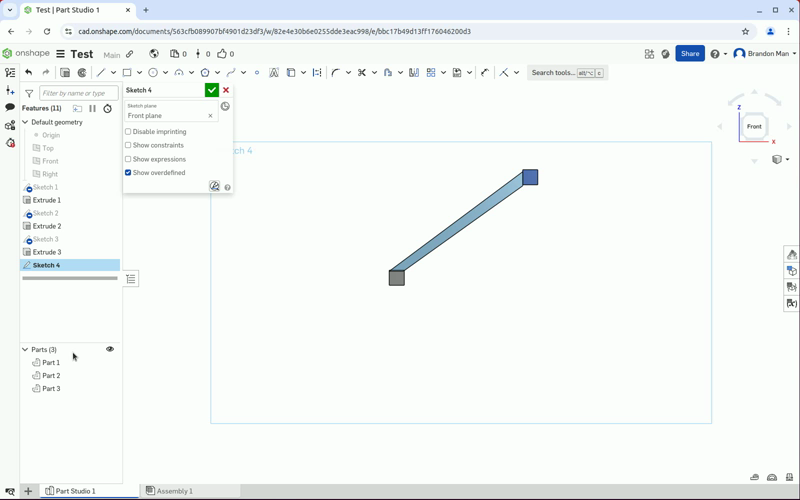
key(y)
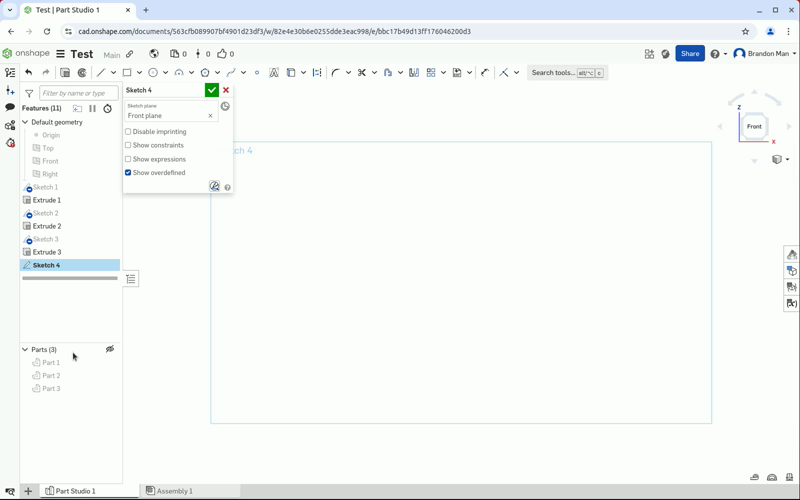
key(l)
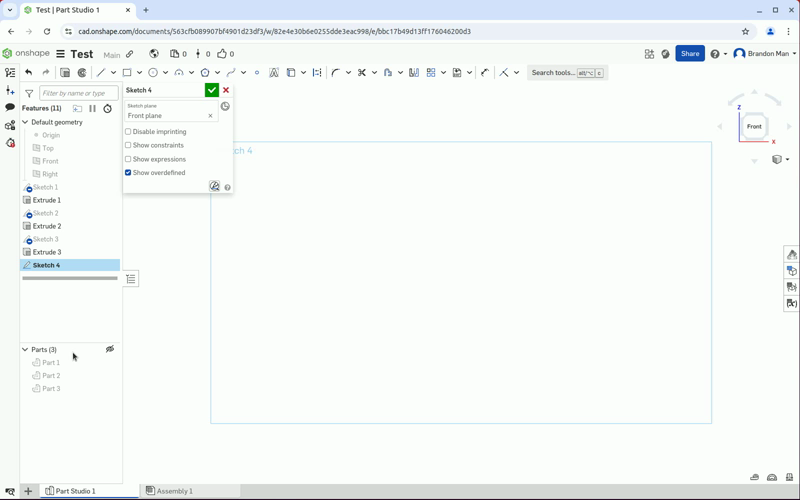
key_down(shift)
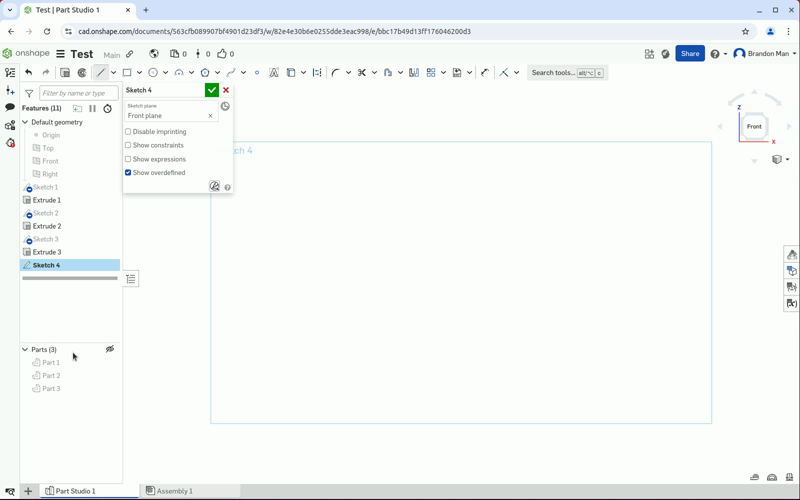
mouse_move(403, 285)
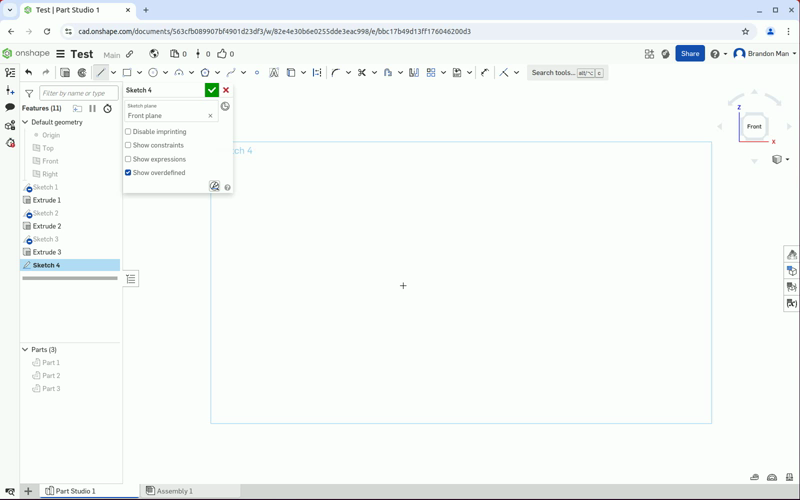
click(403, 285)
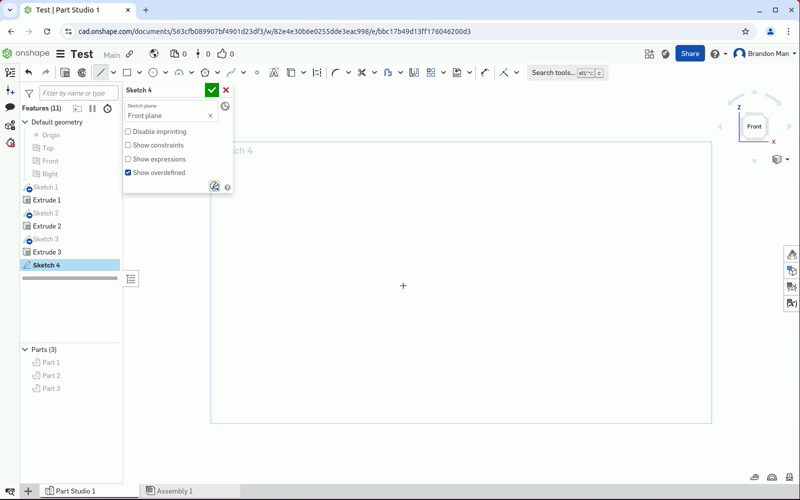
key_up(shift)
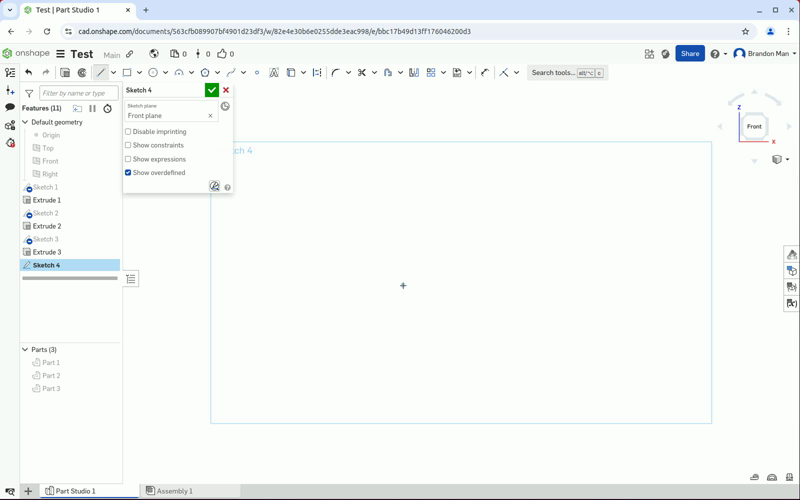
key_down(shift)
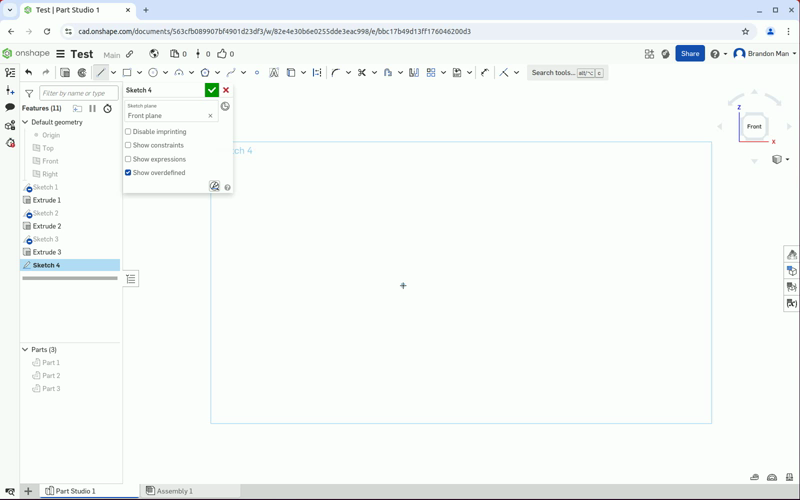
mouse_move(433, 285)
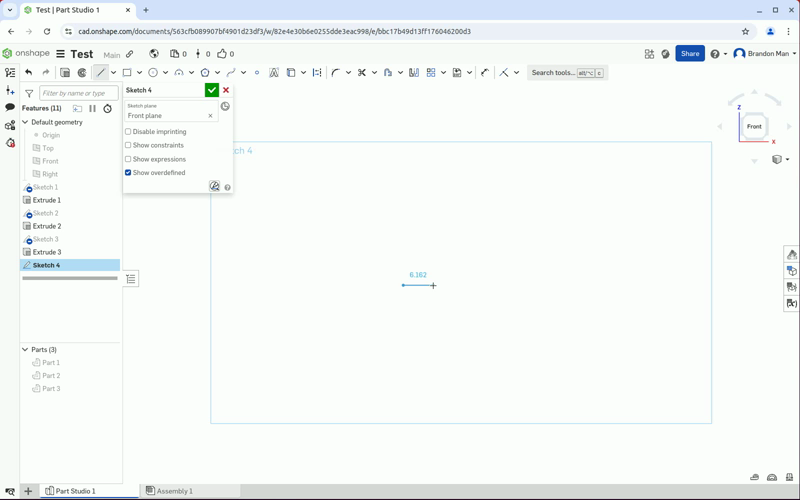
mouse_move(461, 285)
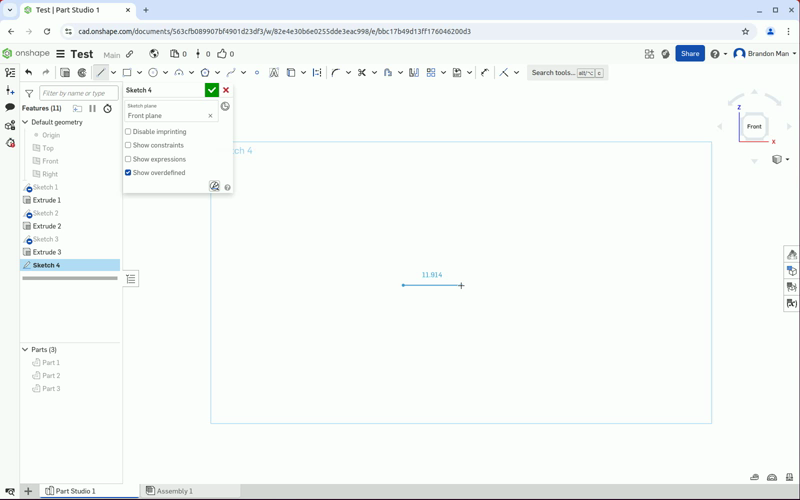
click(461, 285)
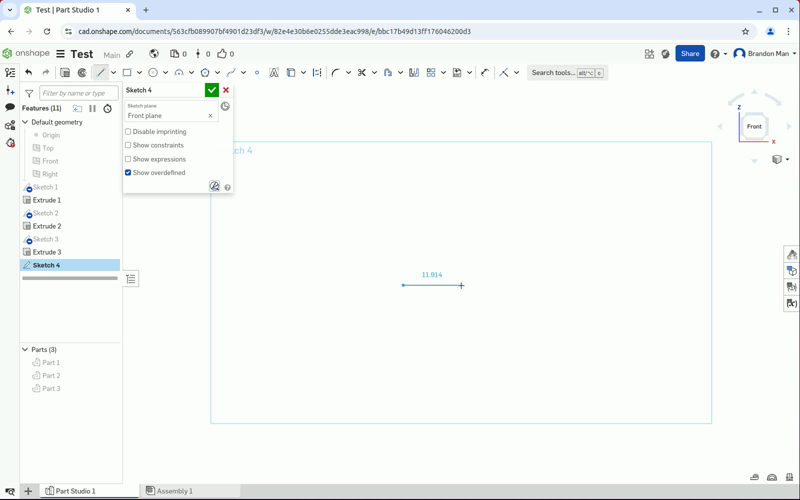
key_up(shift)
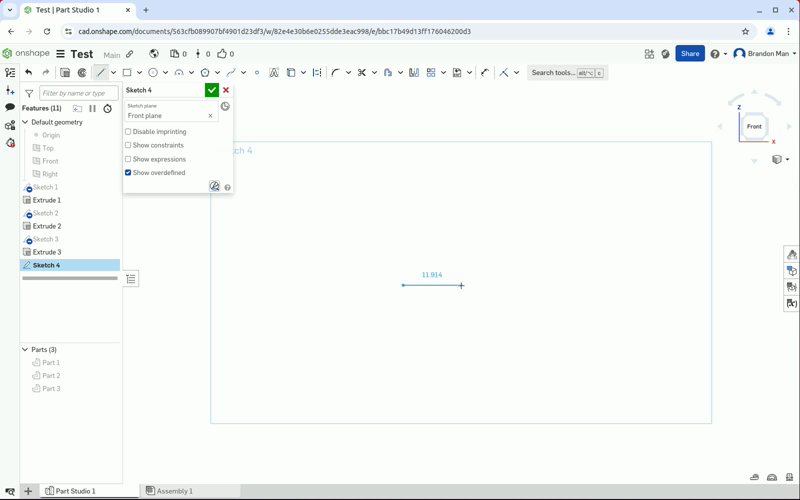
key_down(shift)
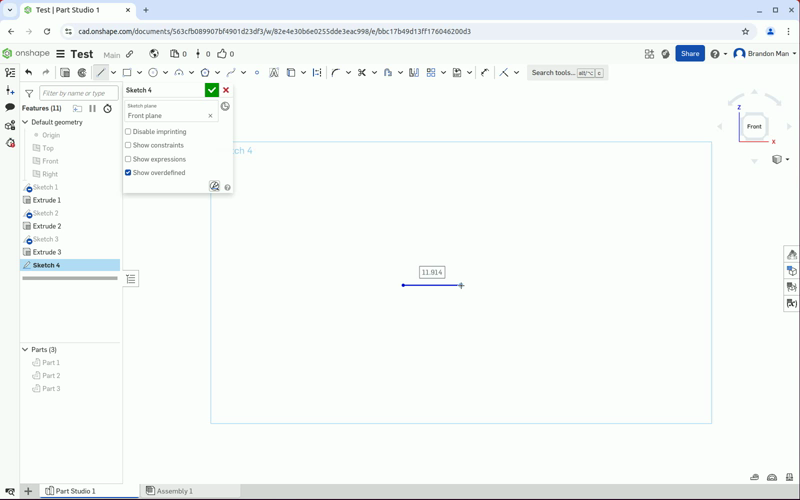
mouse_move(491, 285)
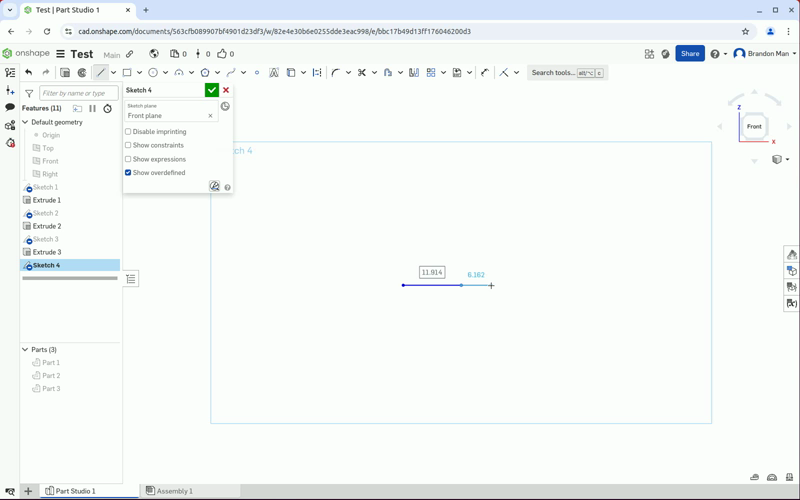
mouse_move(461, 270)
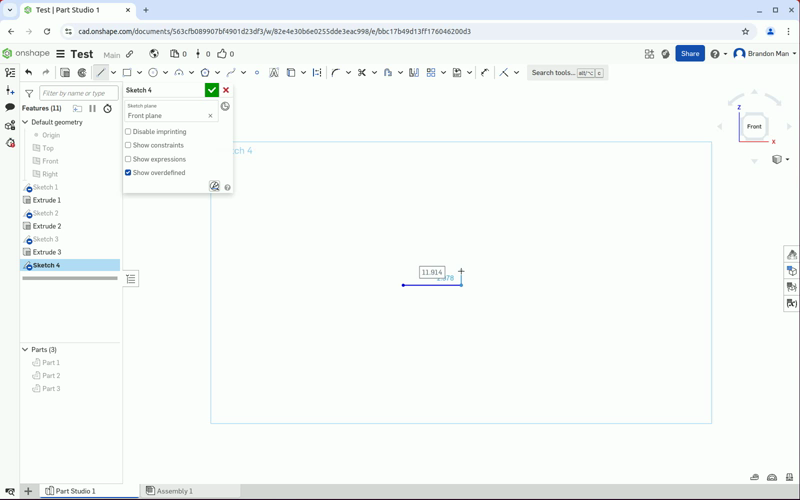
click(461, 270)
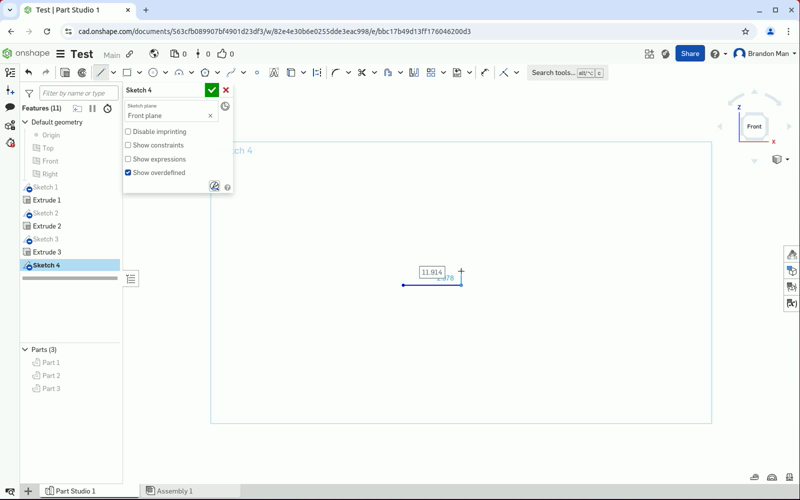
key_up(shift)
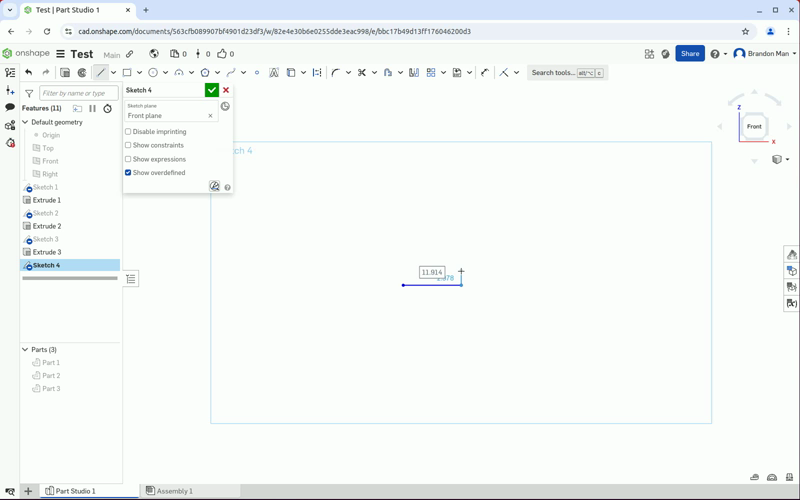
key_down(shift)
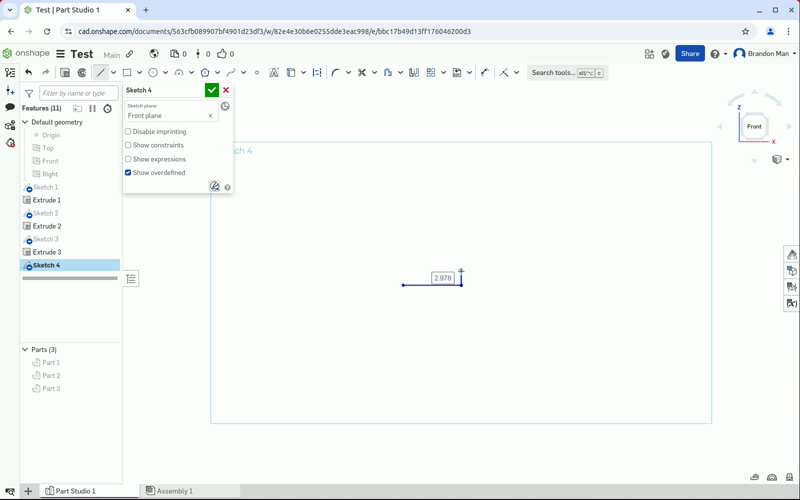
mouse_move(491, 270)
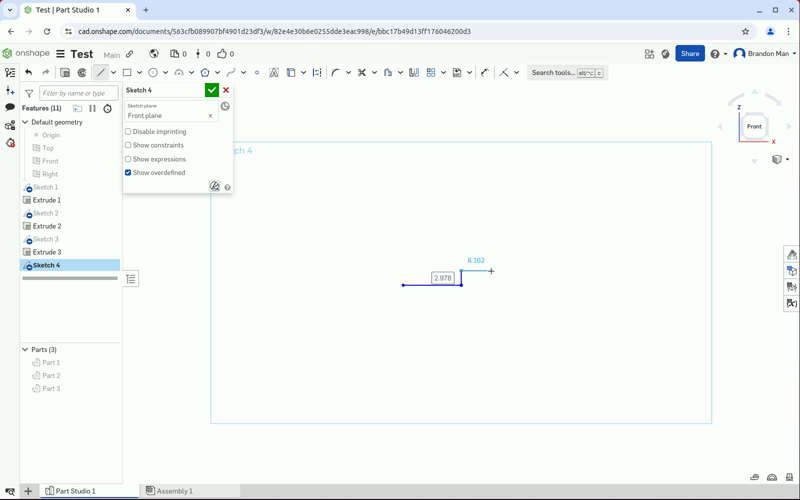
mouse_move(403, 270)
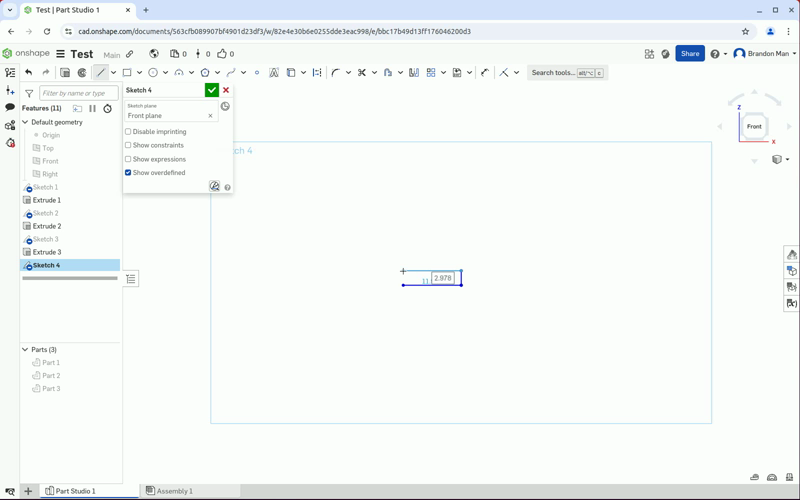
click(403, 270)
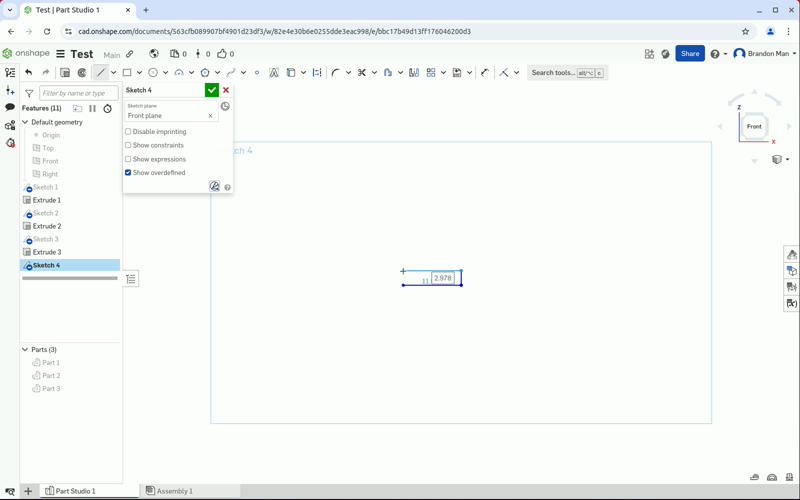
key_up(shift)
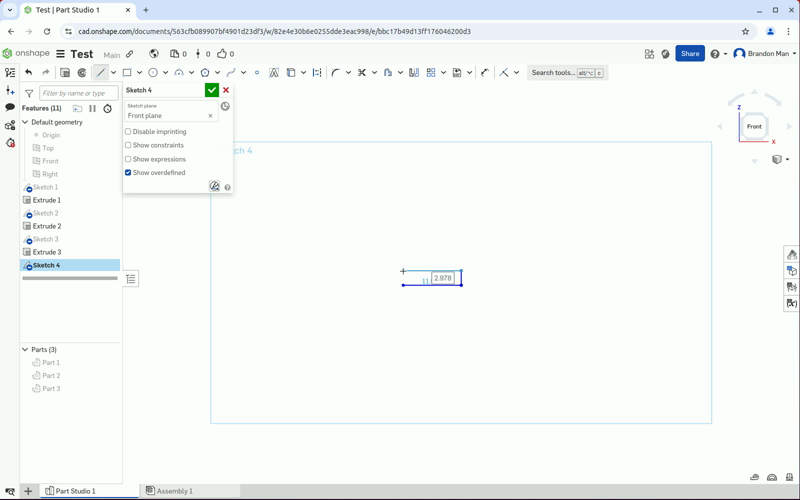
mouse_move(433, 270)
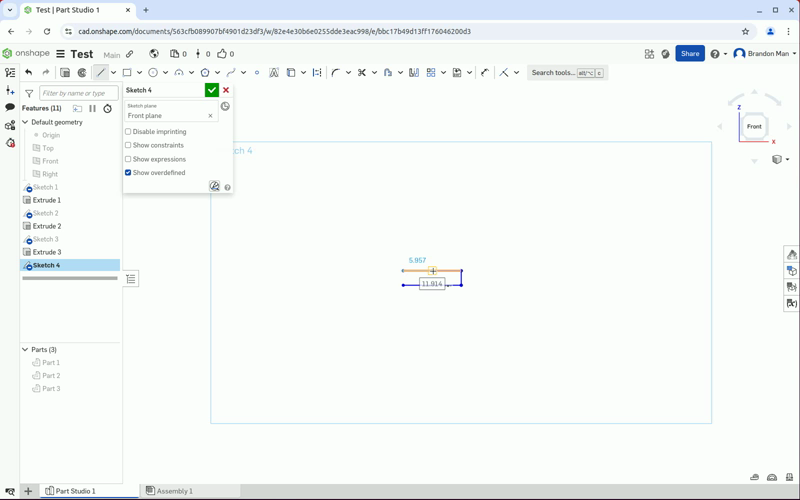
key_down(shift)
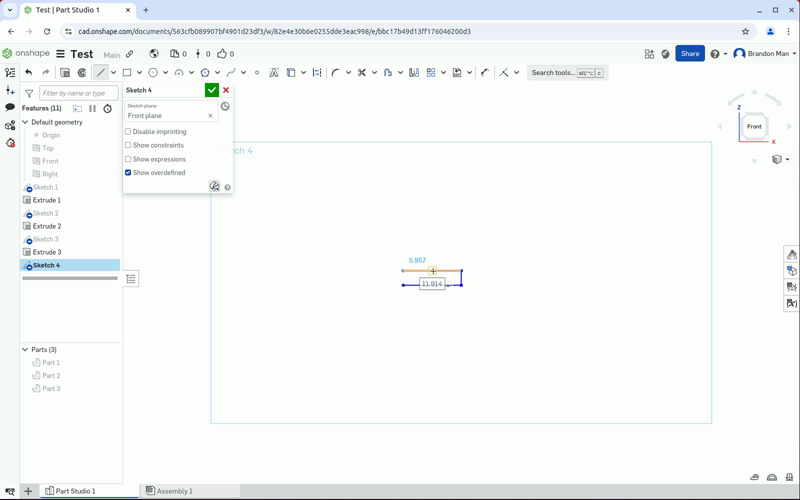
mouse_move(403, 285)
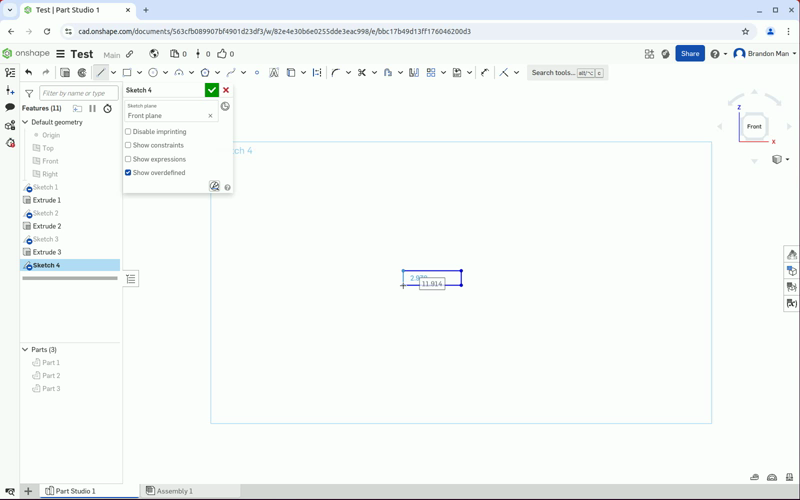
key_up(shift)
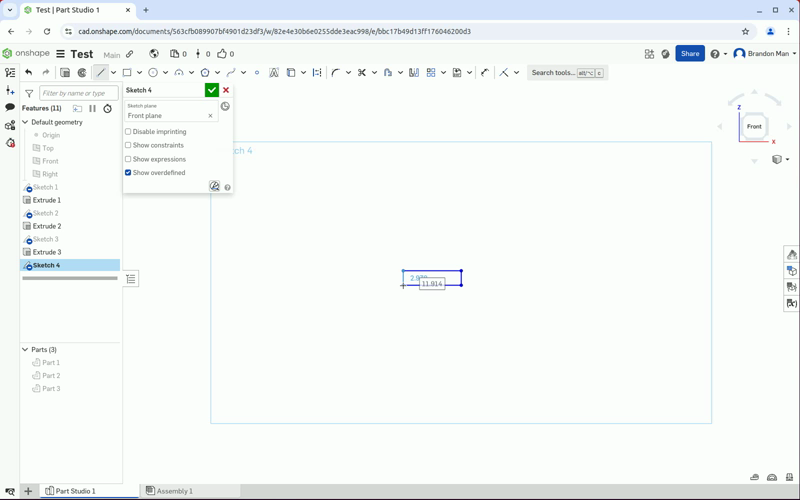
click(403, 285)
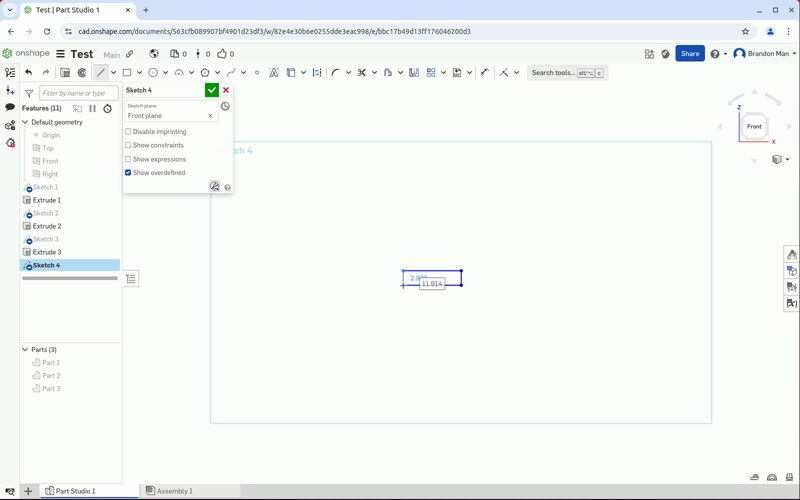
key(esc)
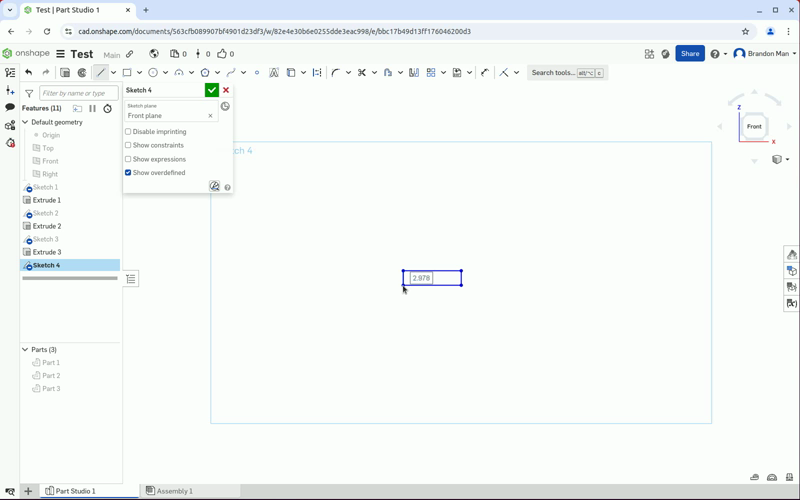
mouse_move(437, 275)
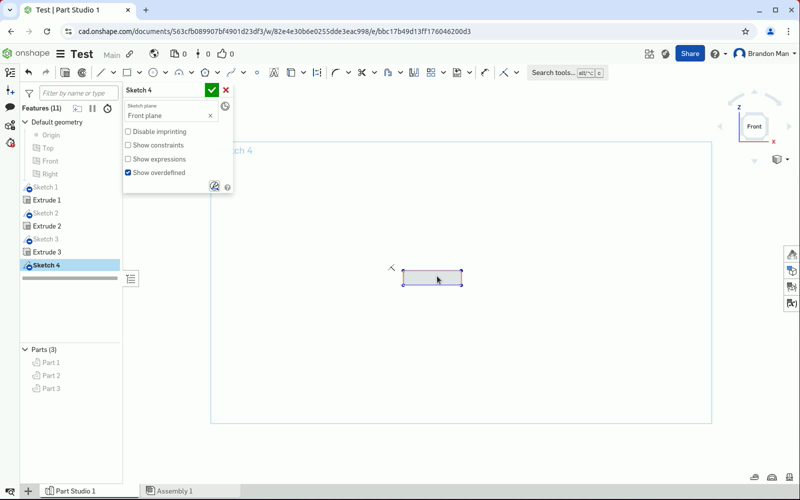
scroll(6)
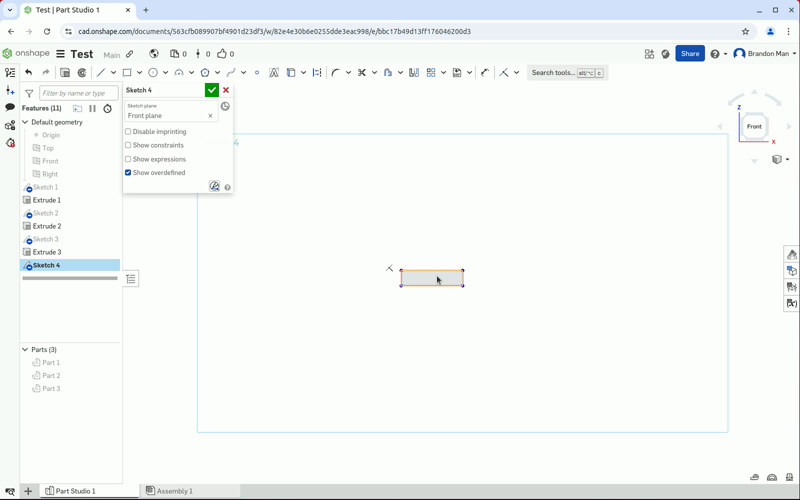
scroll(6)
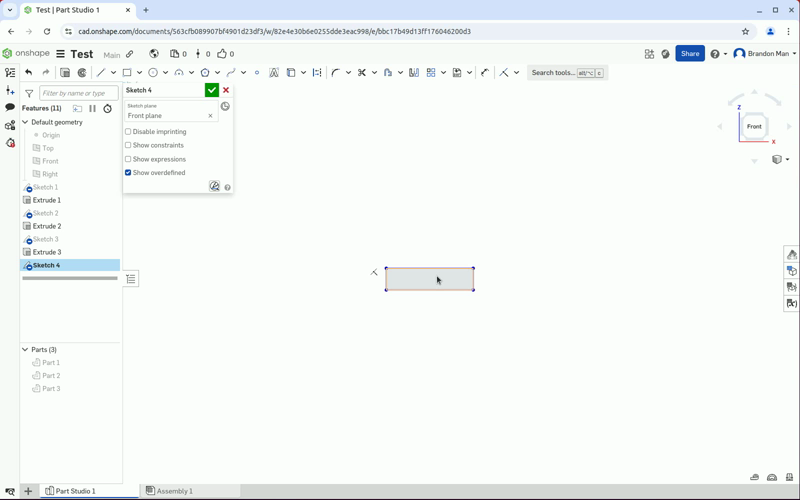
scroll(6)
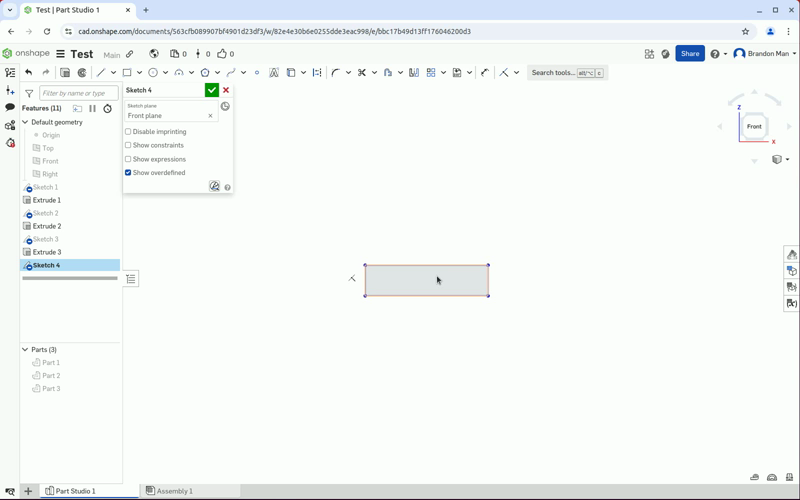
scroll(6)
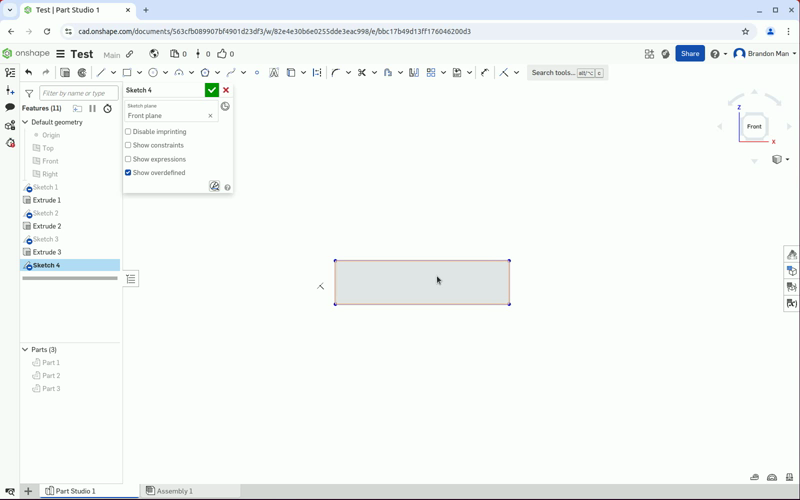
scroll(6)
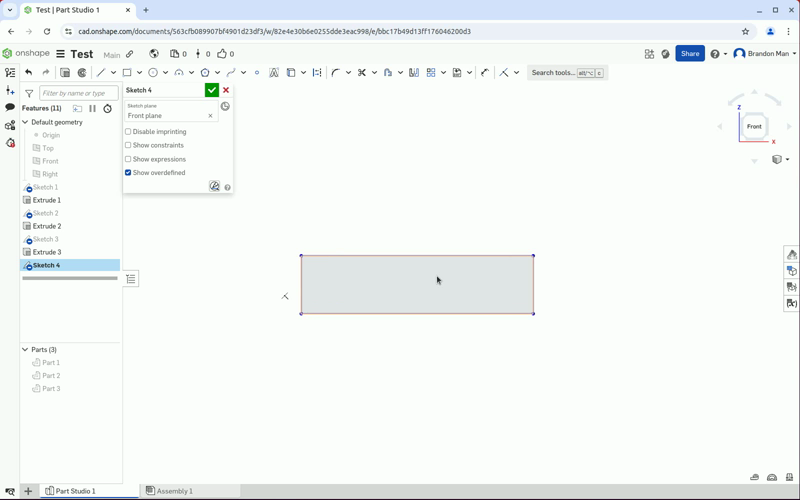
scroll(6)
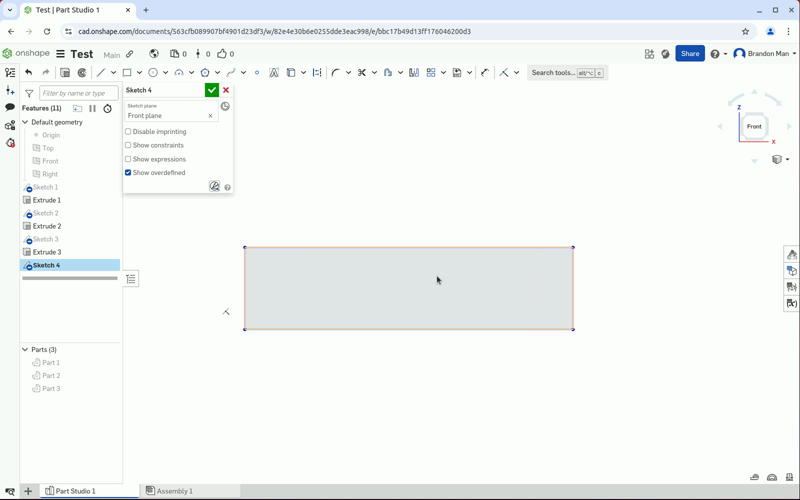
scroll(6)
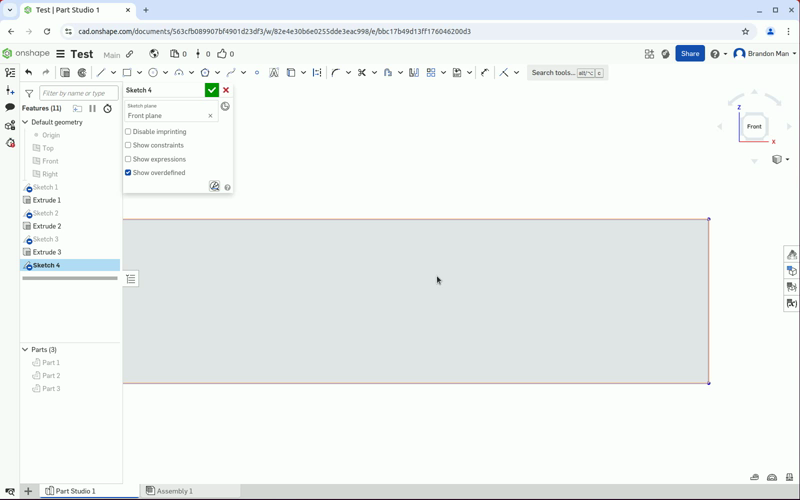
click(437, 275)
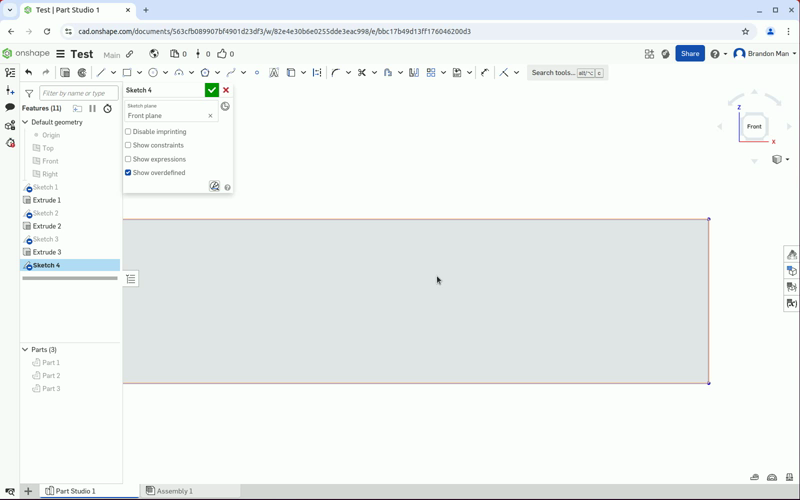
scroll(-6)
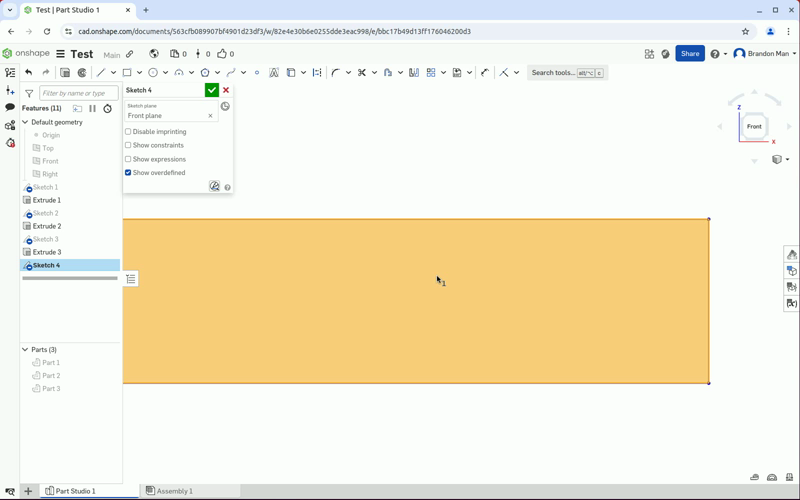
scroll(-6)
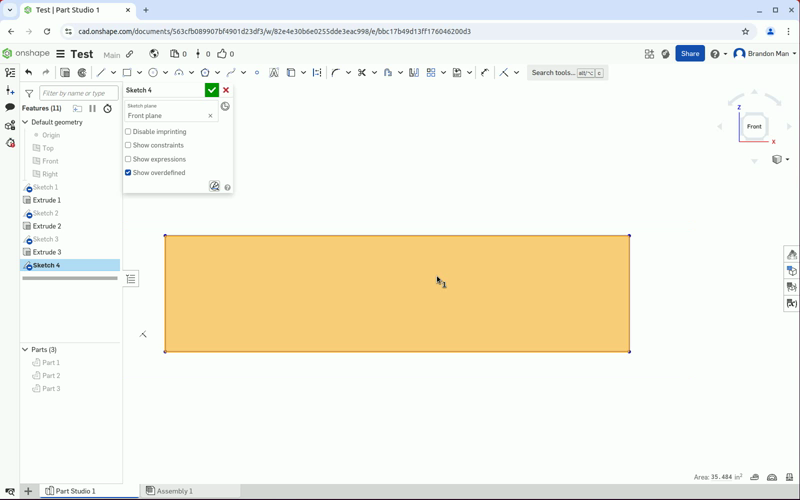
scroll(-6)
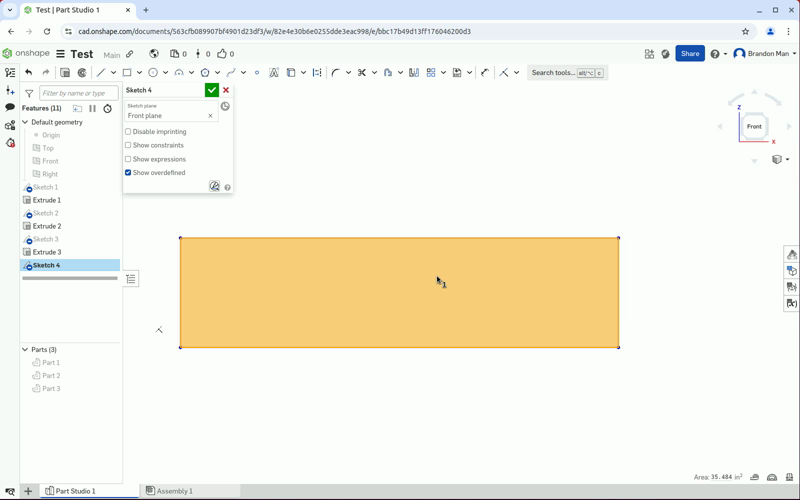
scroll(-6)
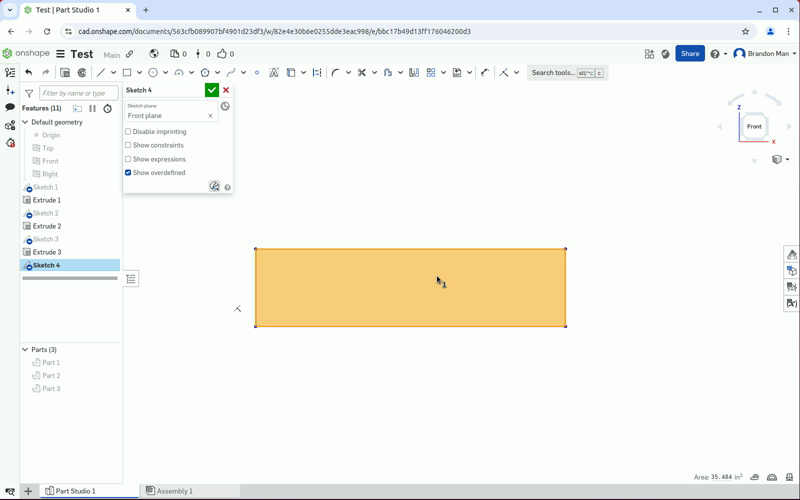
scroll(-6)
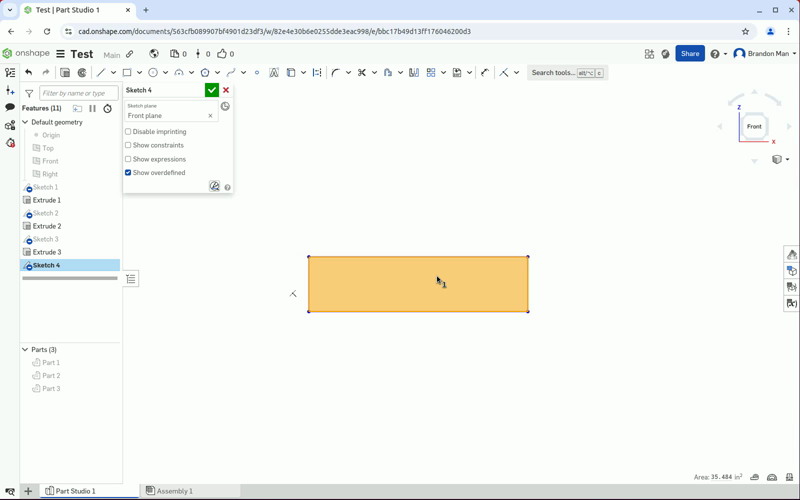
scroll(-6)
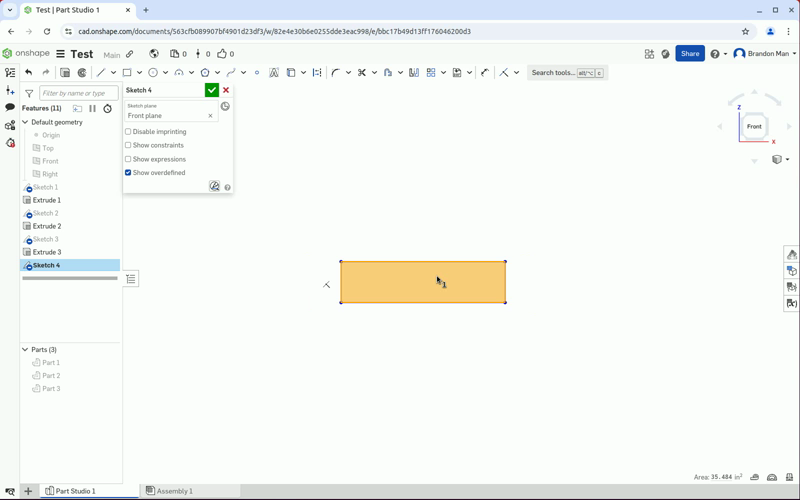
scroll(-6)
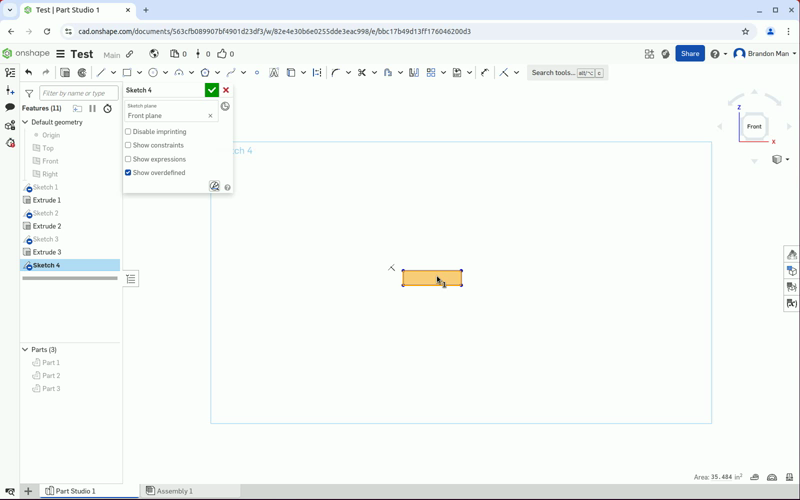
mouse_move(73, 352)
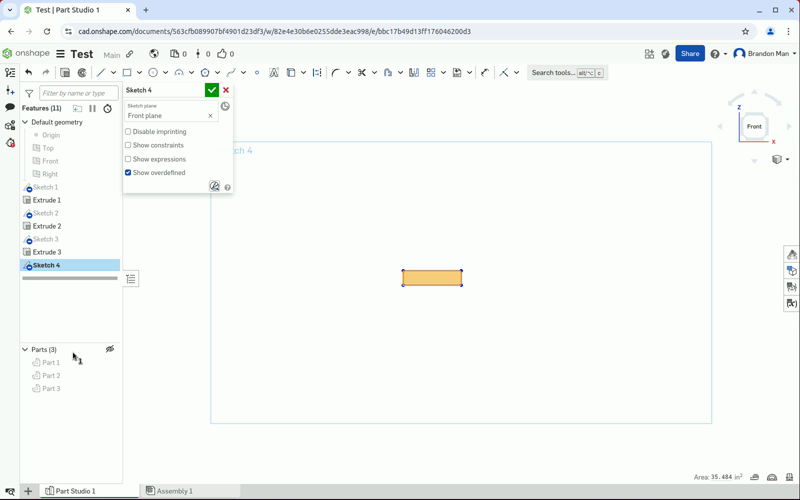
key(shift+y)
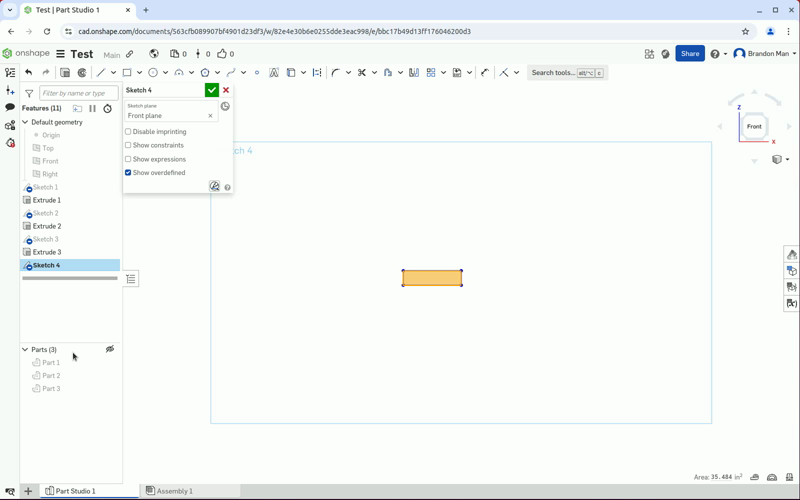
key(shift+e)
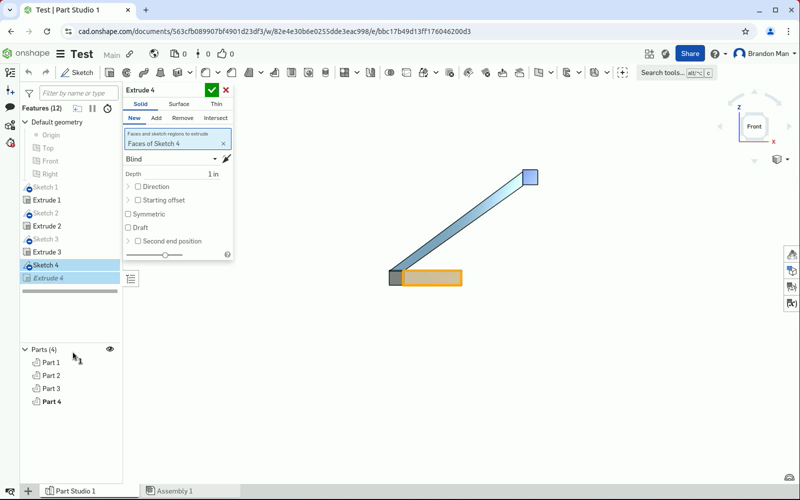
mouse_move(143, 106)
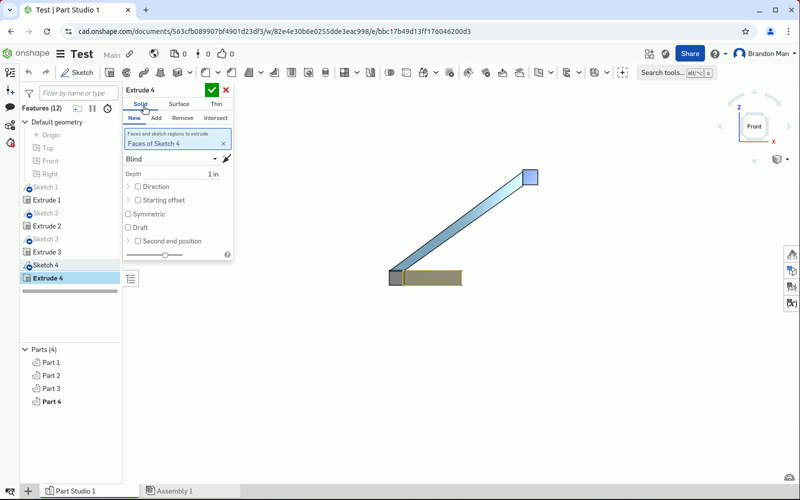
click(143, 106)
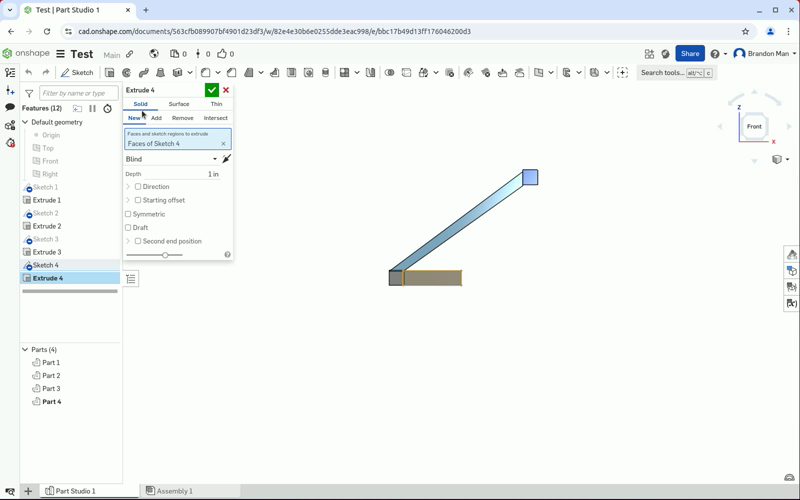
mouse_move(137, 120)
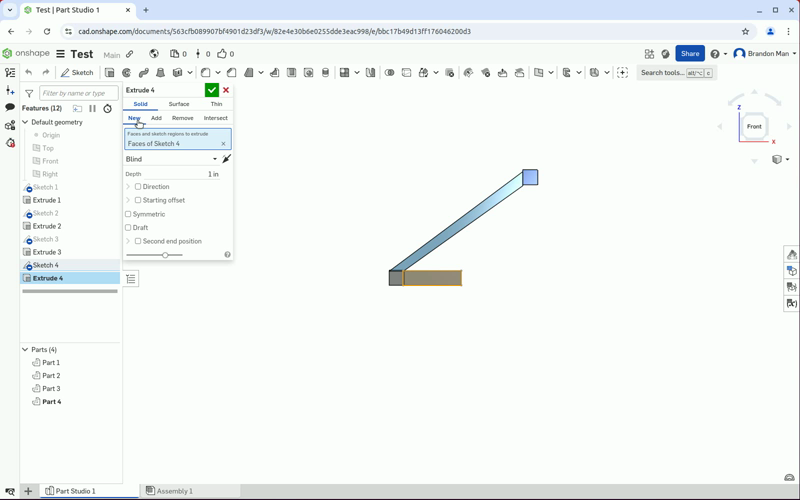
click(137, 120)
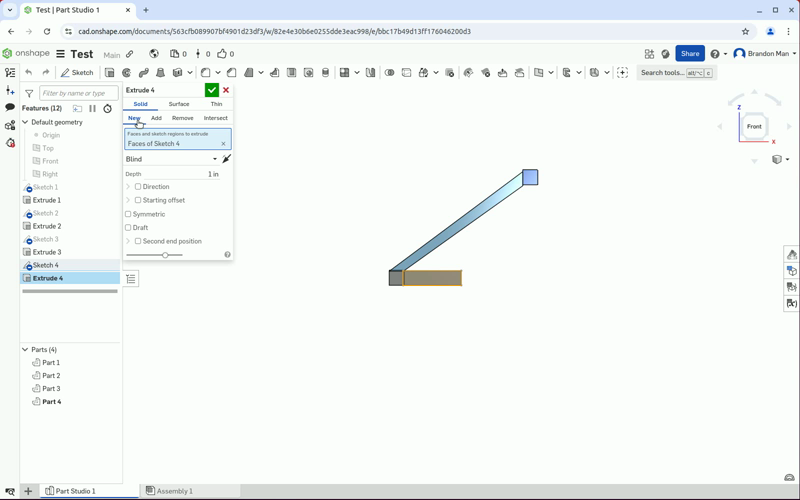
key(tab, 4)
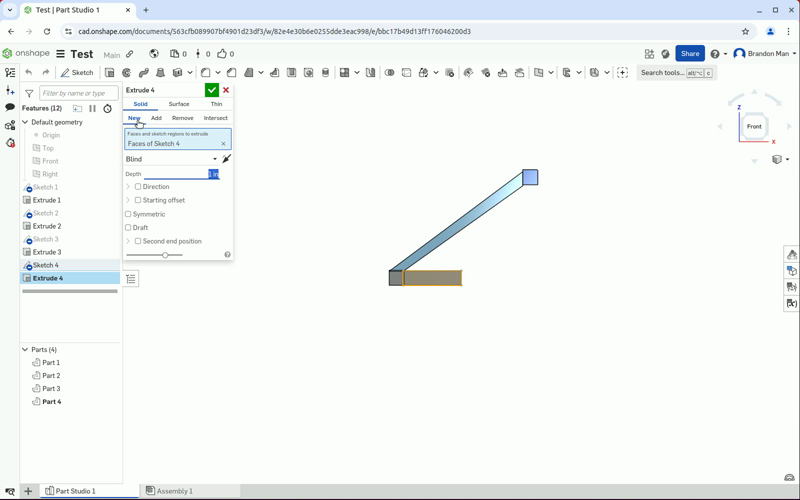
text(2.889)
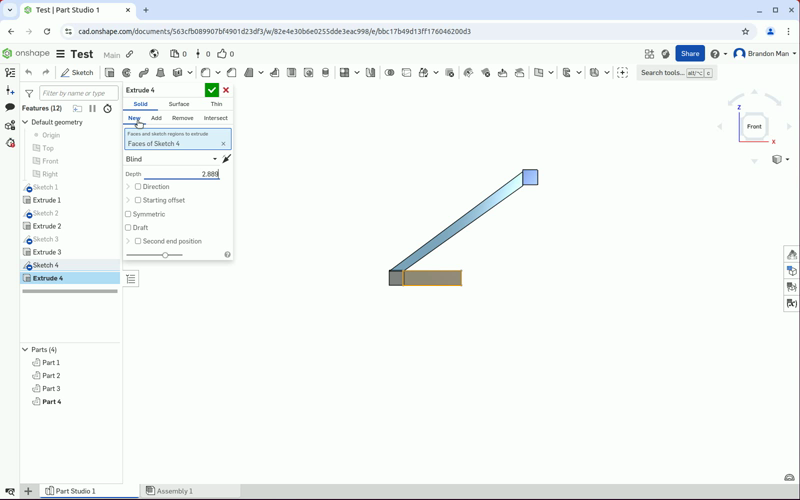
key(enter)
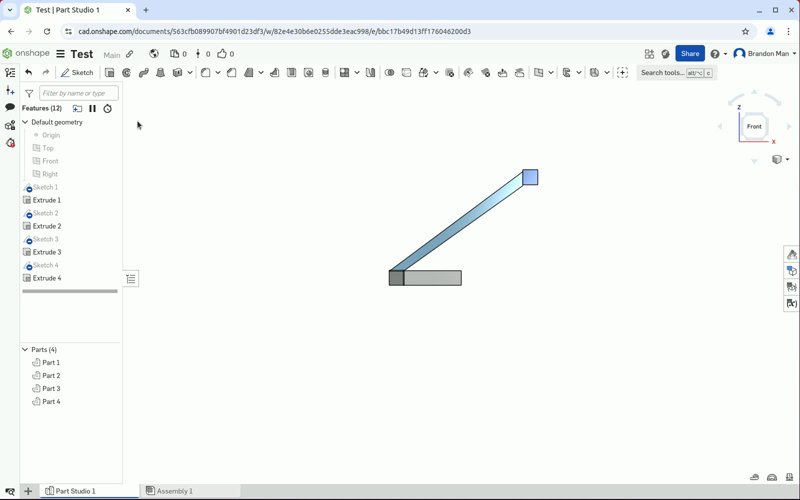
key(shift+h)
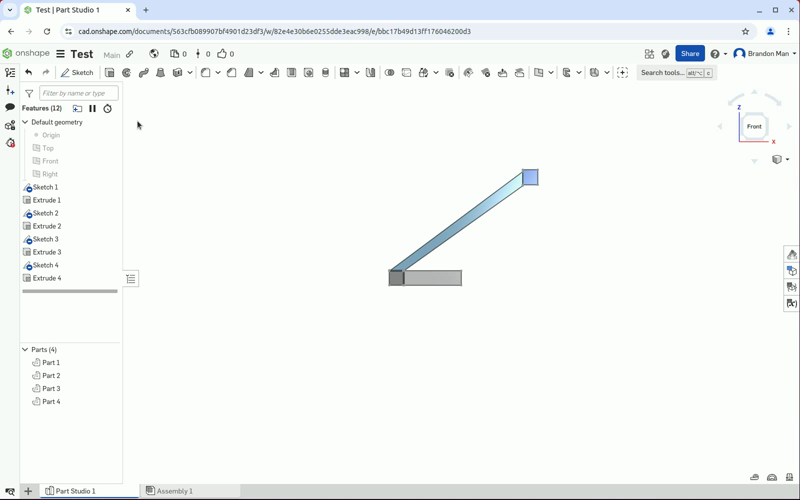
key(shift+h)
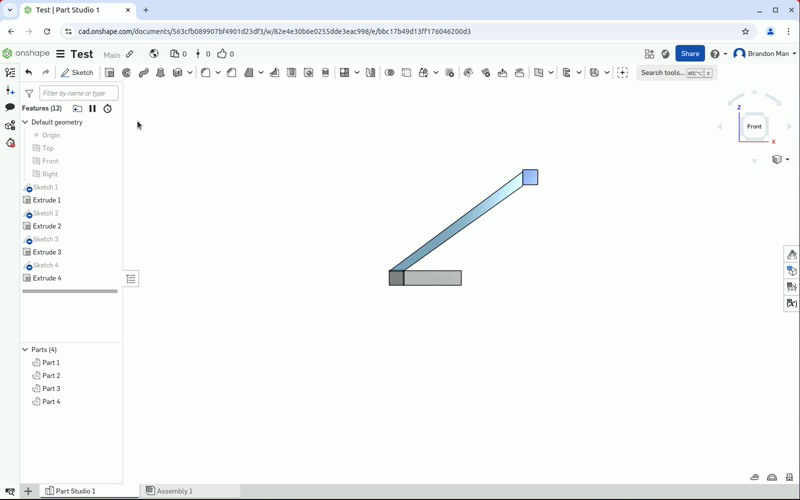
mouse_move(73, 189)
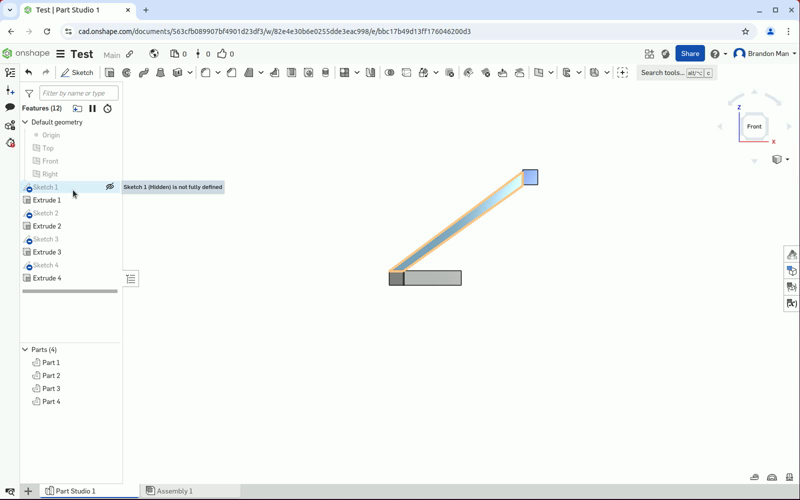
click(73, 189)
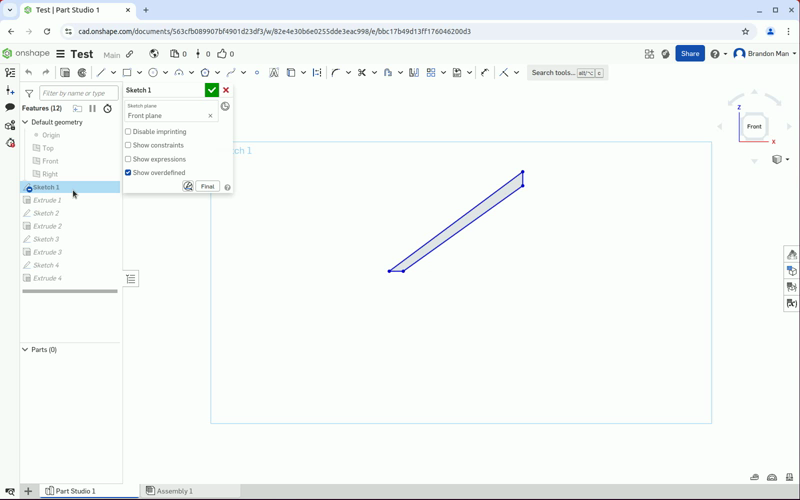
mouse_move(229, 92)
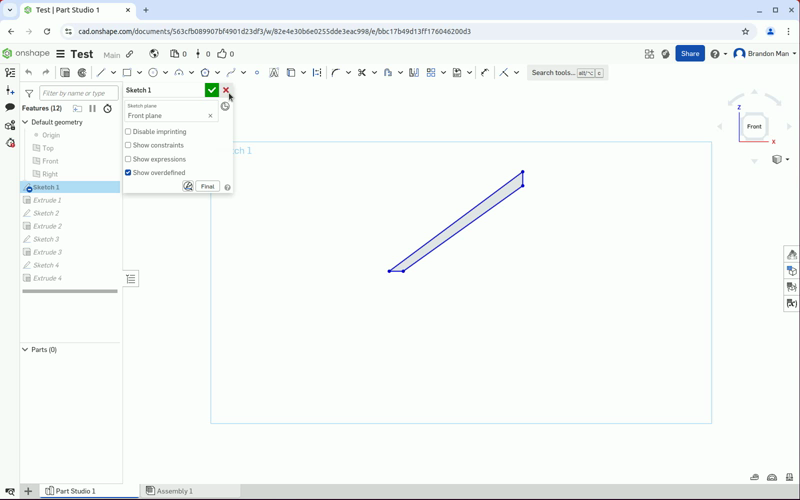
click(229, 92)
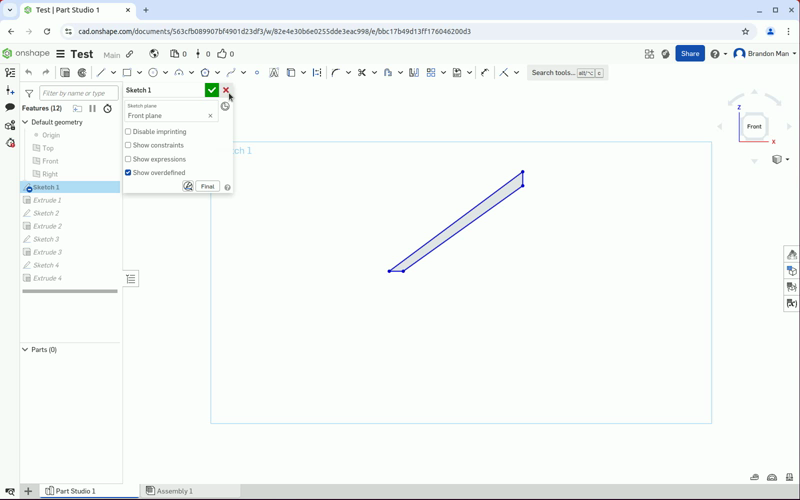
key(shift+s)
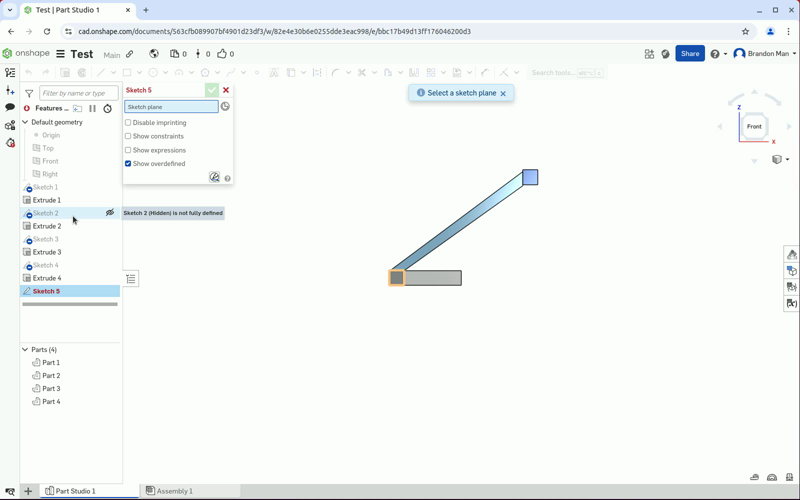
scroll(3)
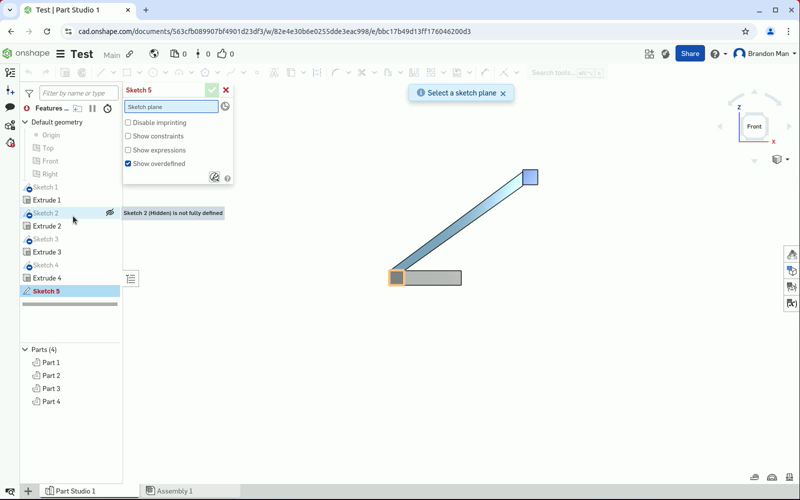
mouse_move(73, 163)
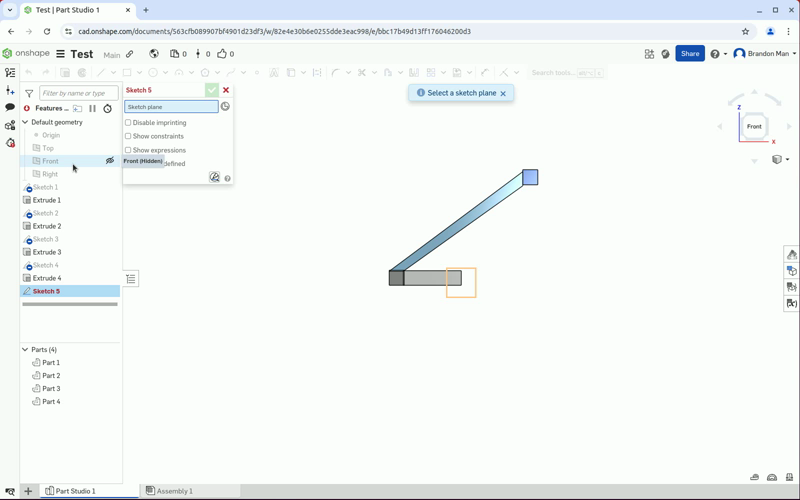
click(73, 163)
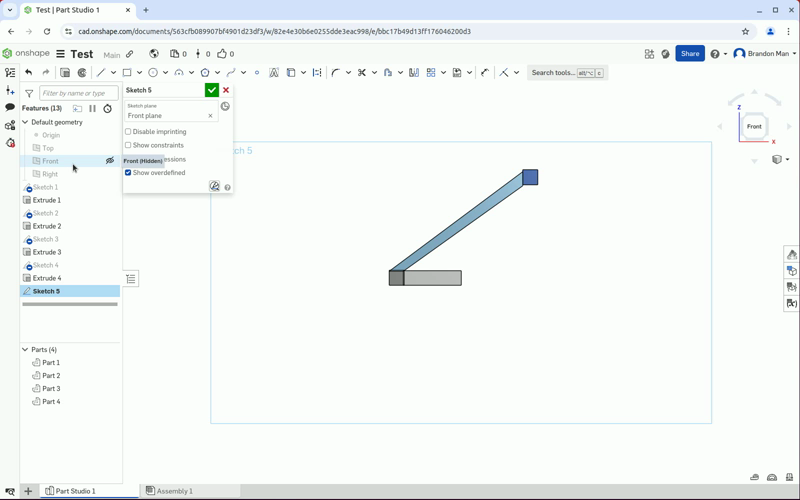
mouse_move(73, 352)
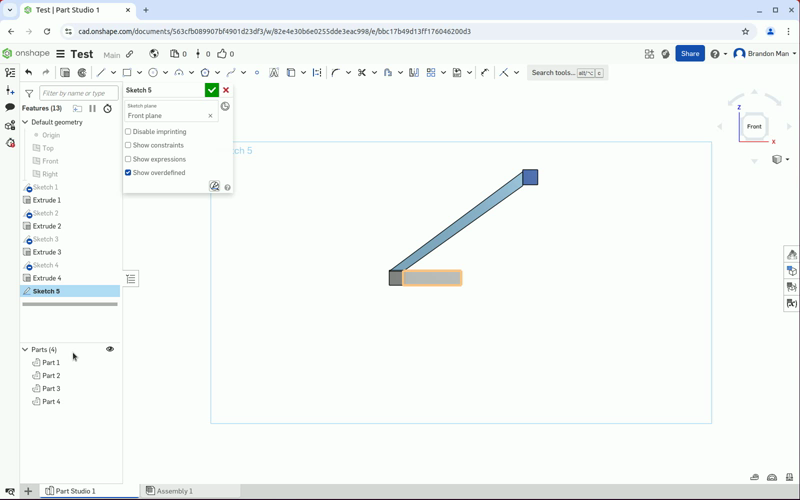
key(y)
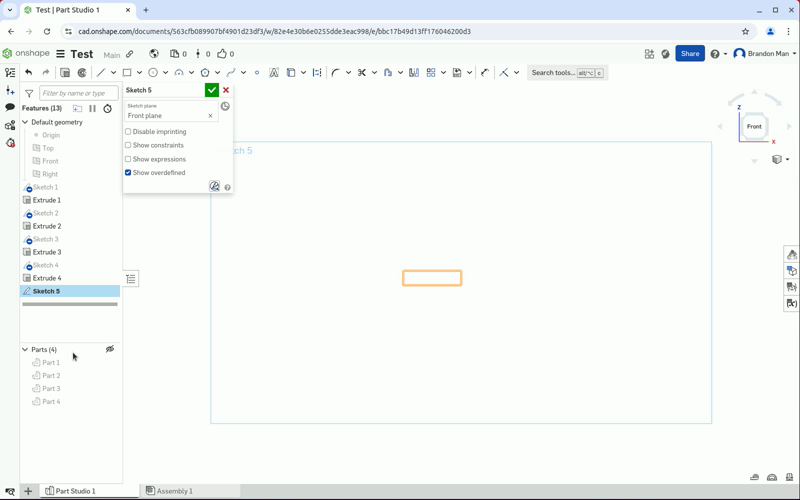
key(l)
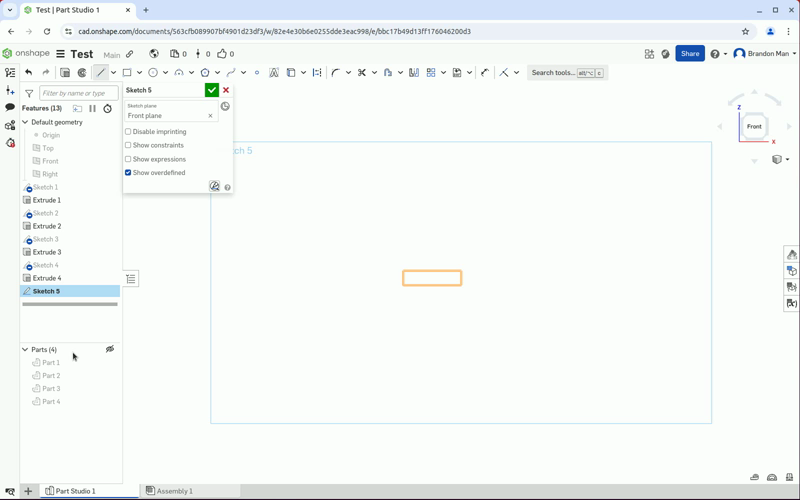
key_down(shift)
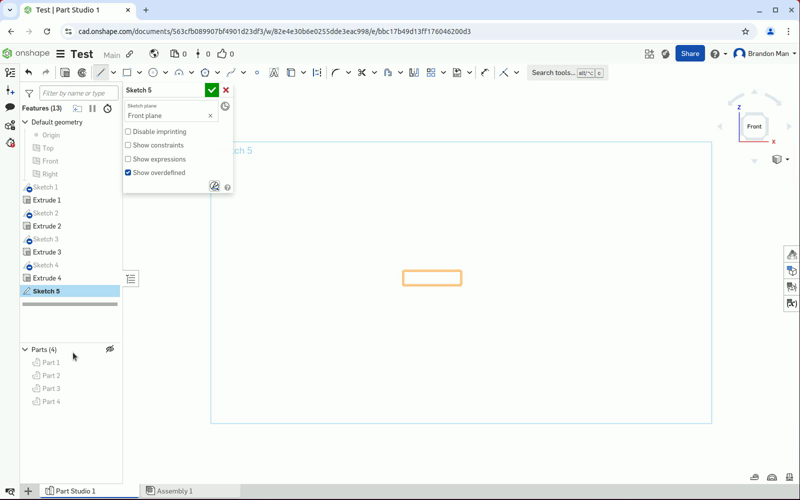
mouse_move(460, 285)
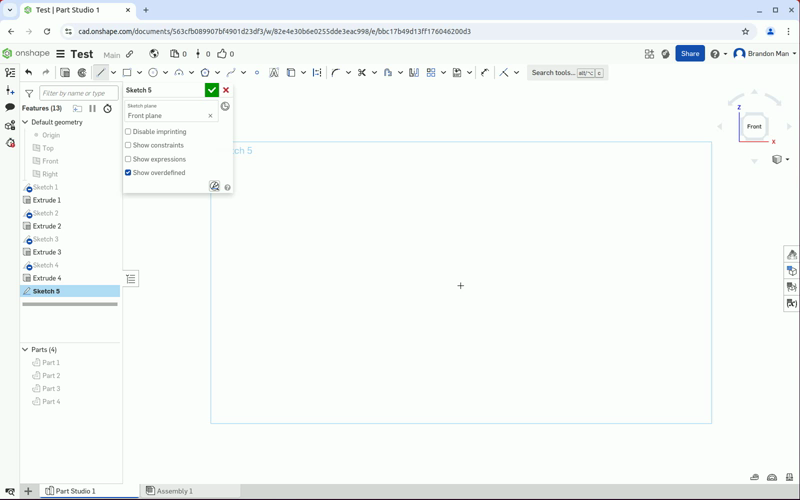
click(460, 285)
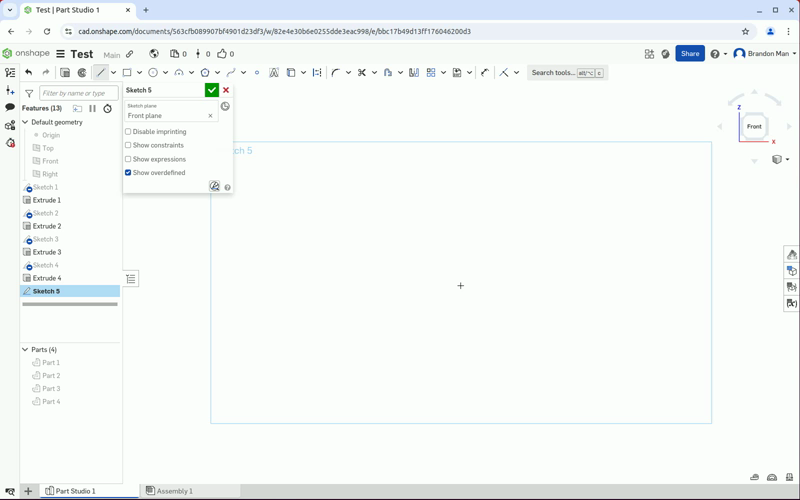
key_up(shift)
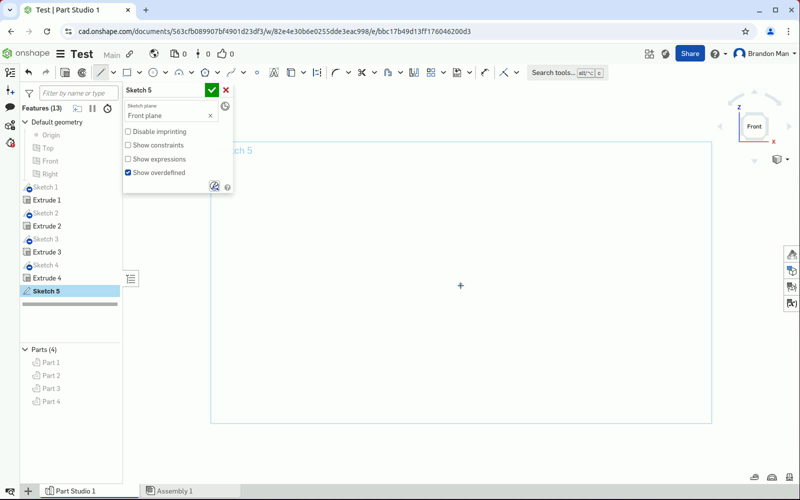
key_down(shift)
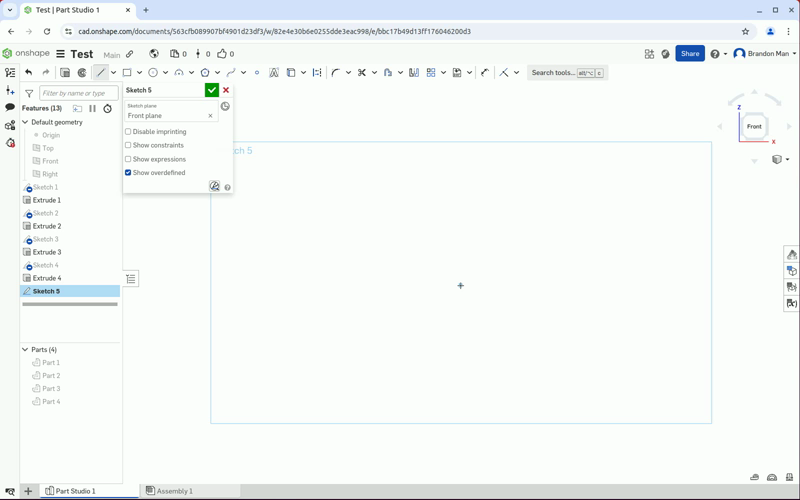
mouse_move(523, 241)
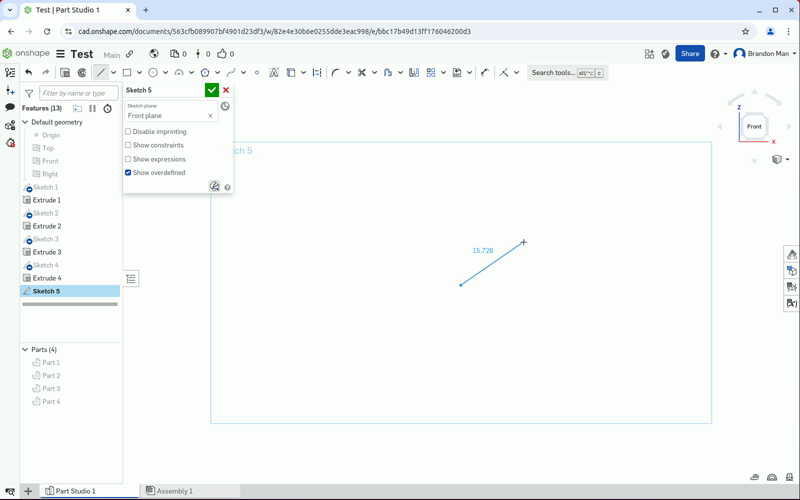
click(523, 241)
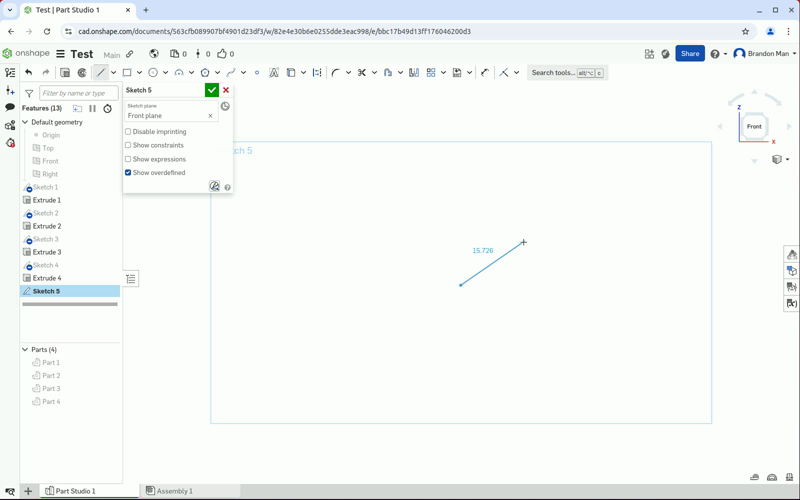
key_up(shift)
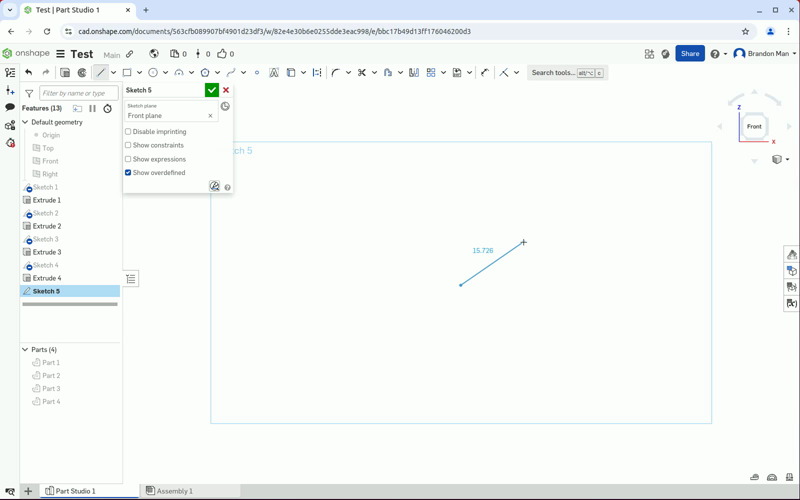
key_down(shift)
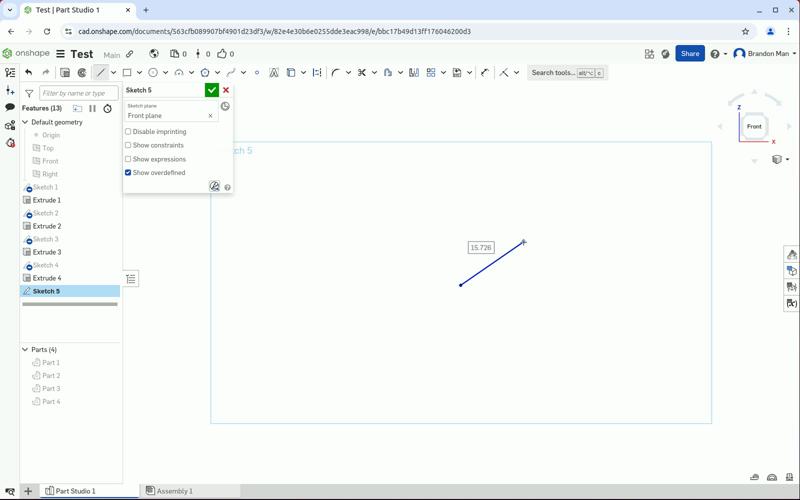
mouse_move(553, 241)
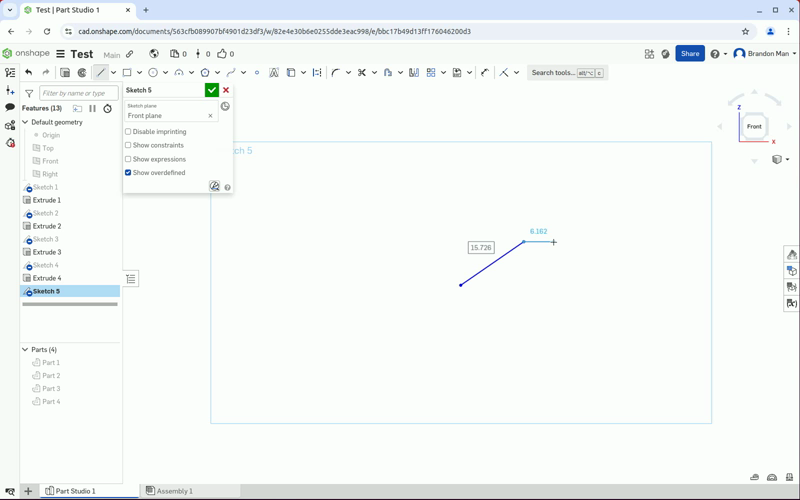
mouse_move(523, 227)
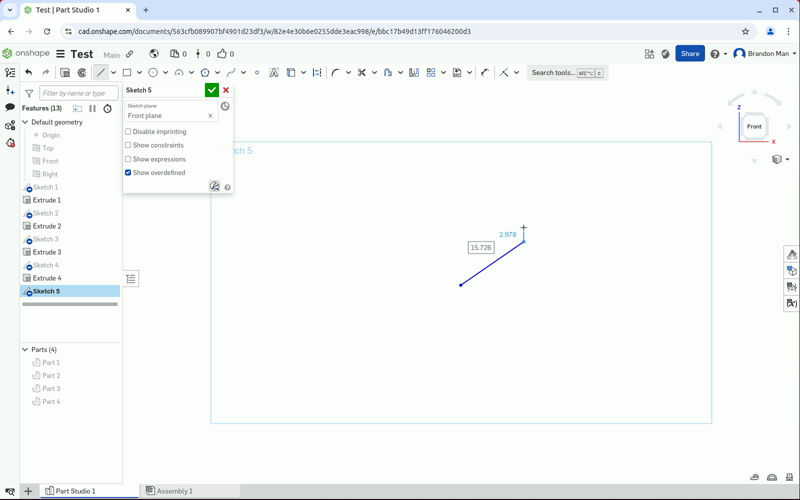
click(523, 227)
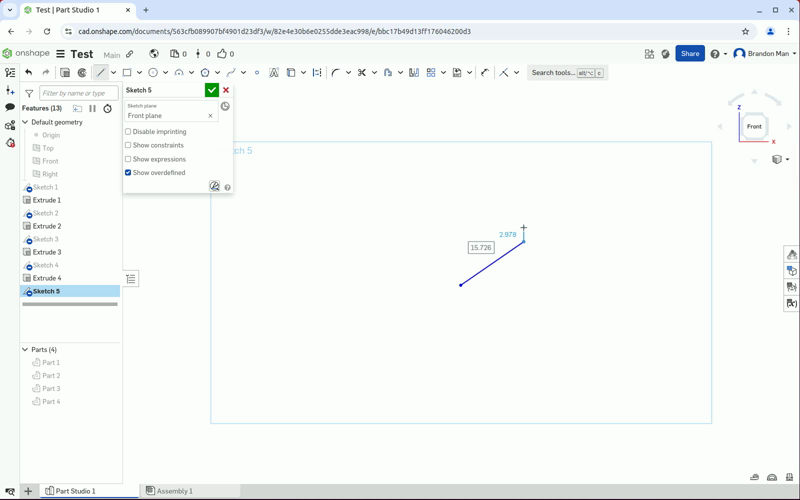
key_up(shift)
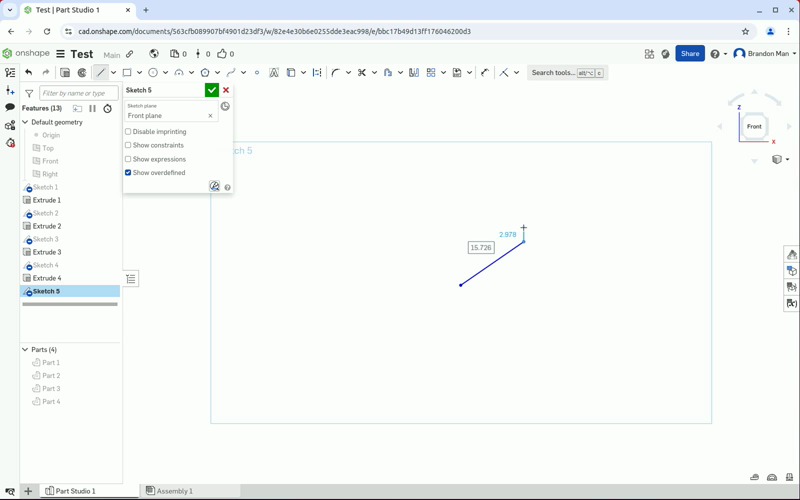
key_down(shift)
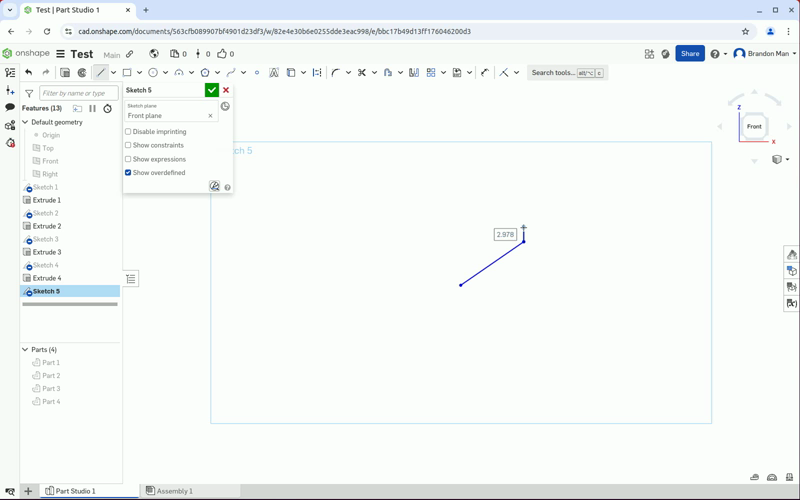
mouse_move(460, 270)
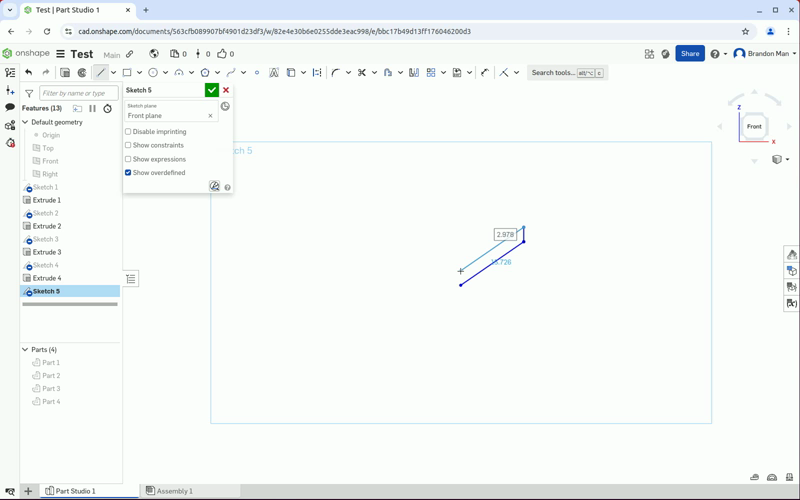
click(460, 270)
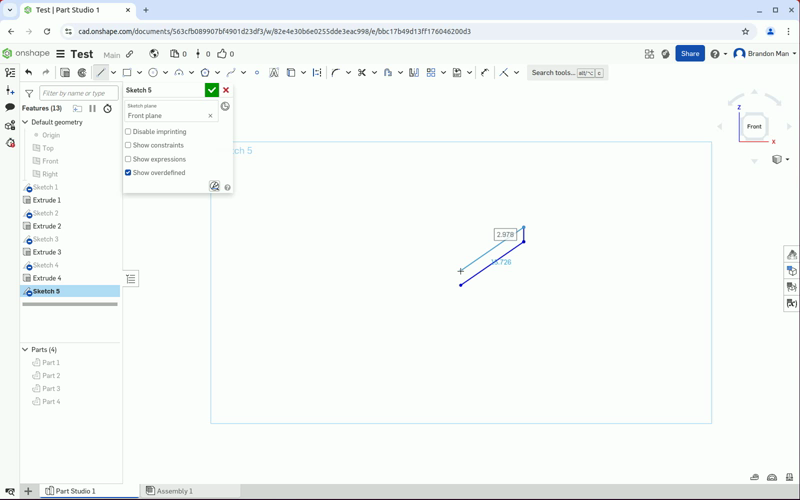
key_up(shift)
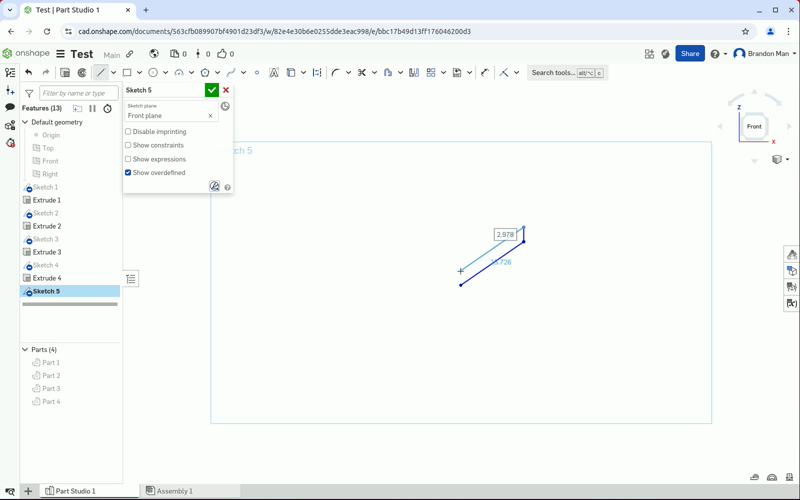
mouse_move(490, 270)
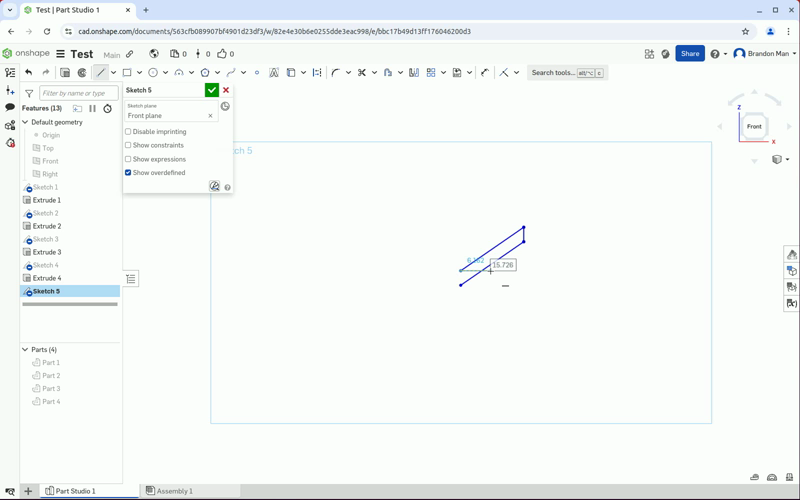
key_down(shift)
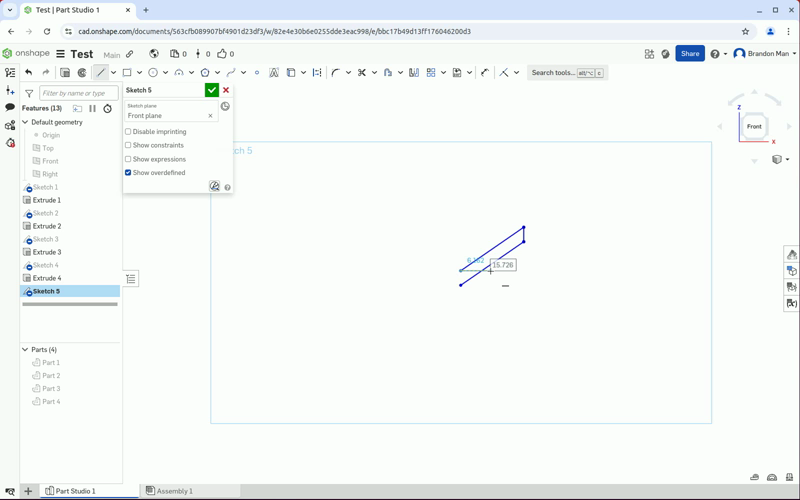
mouse_move(460, 285)
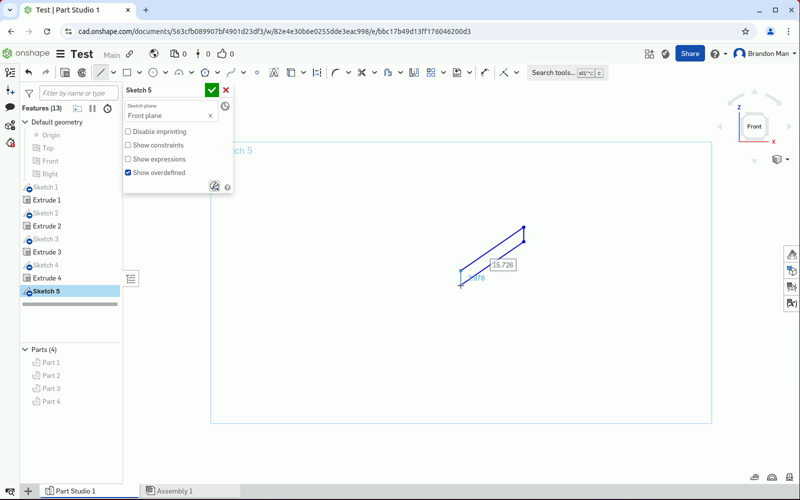
key_up(shift)
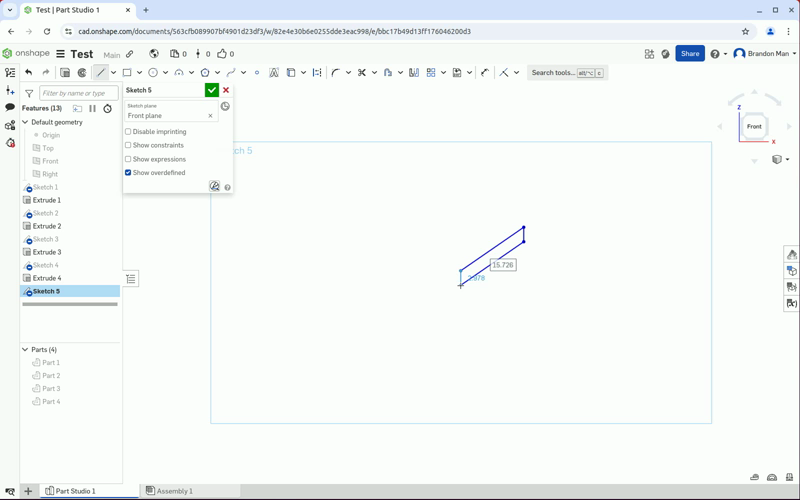
click(460, 285)
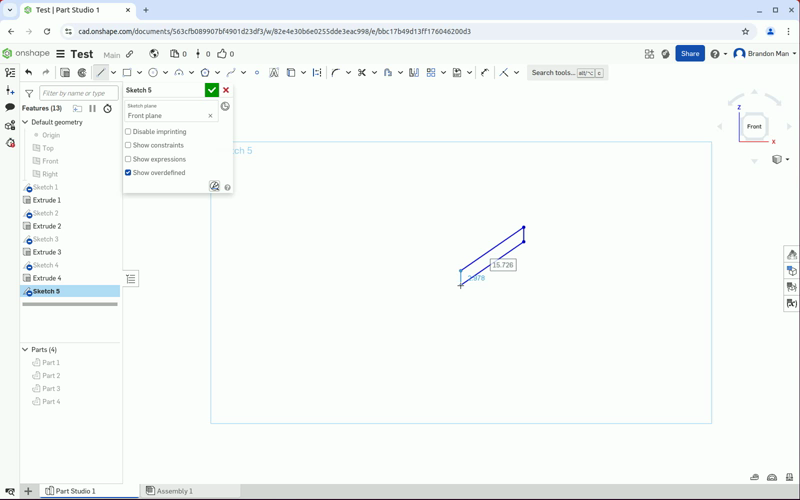
key(esc)
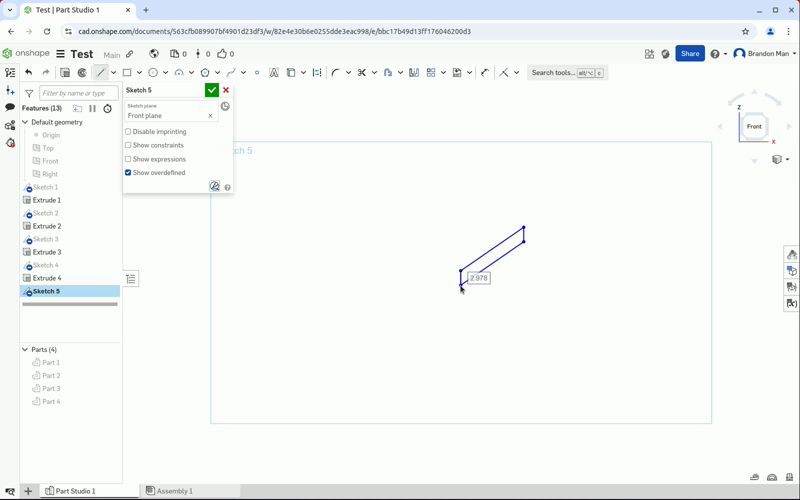
mouse_move(496, 259)
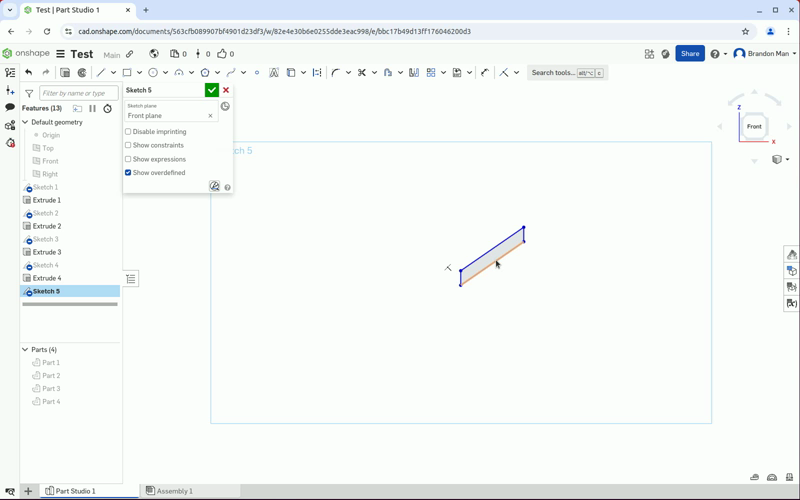
scroll(6)
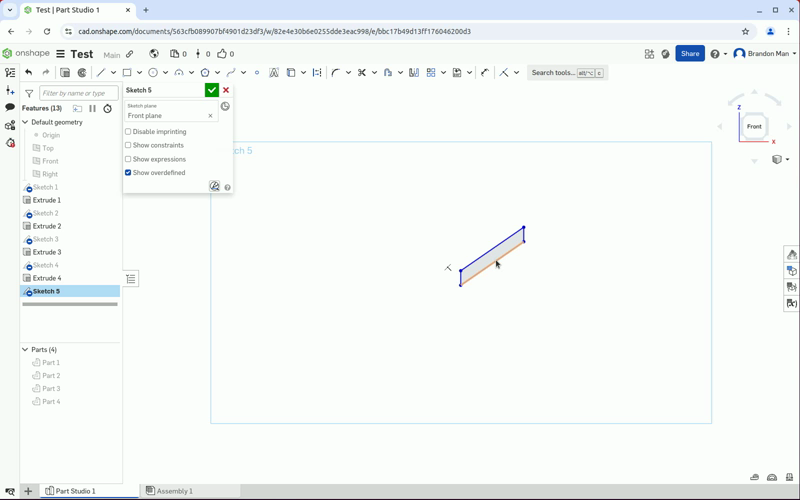
scroll(6)
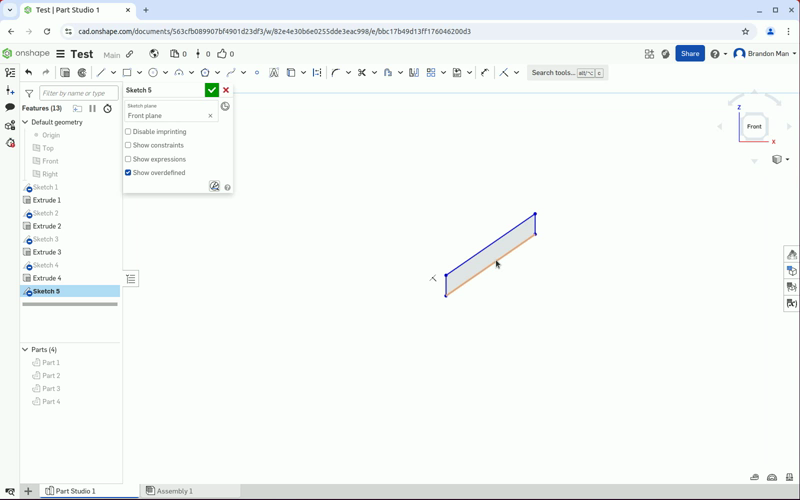
scroll(6)
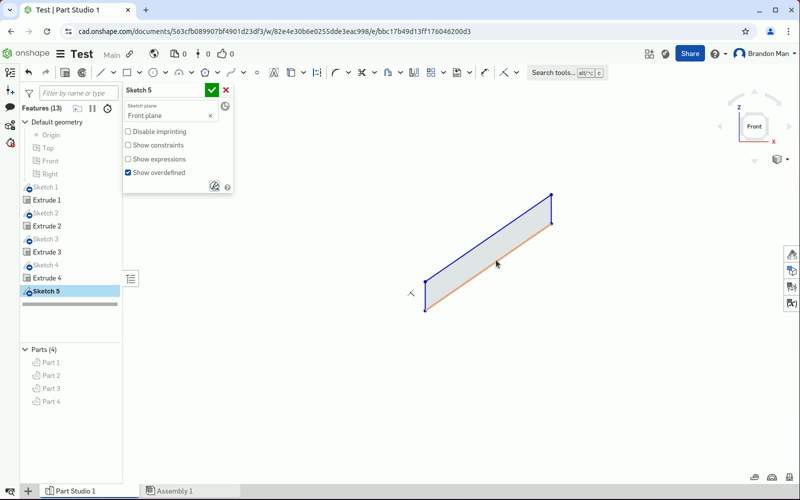
scroll(6)
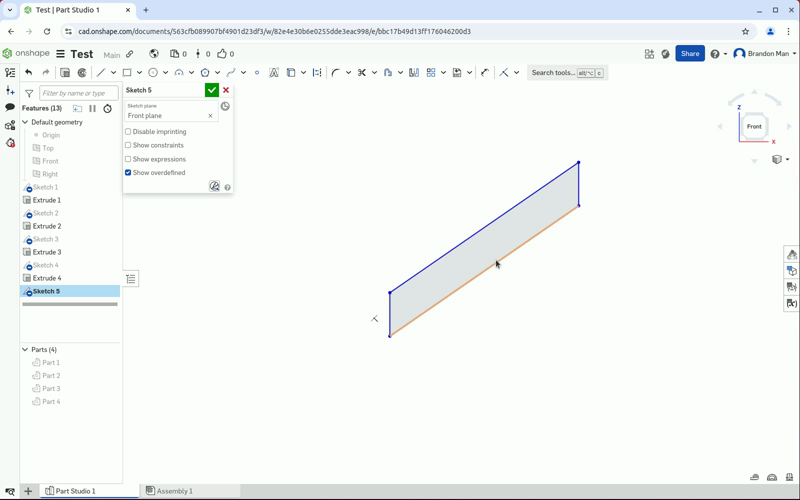
scroll(6)
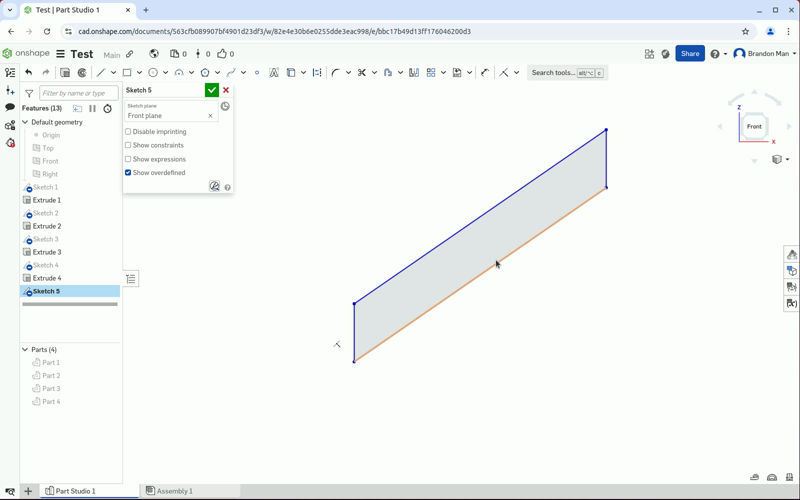
scroll(6)
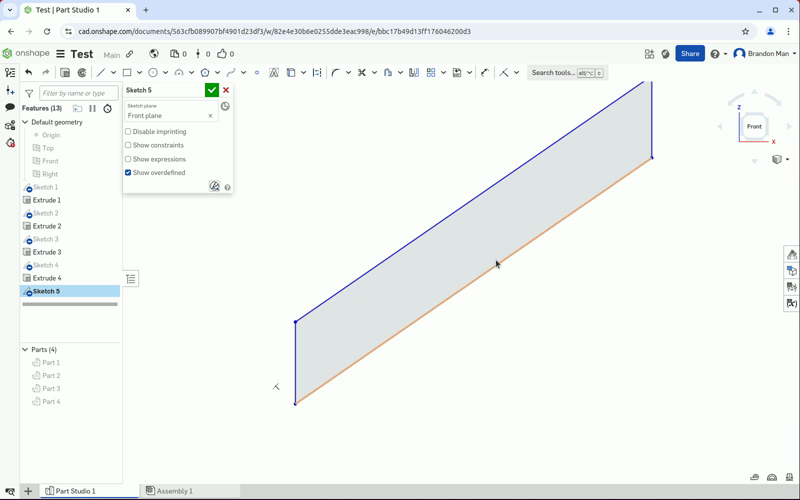
scroll(6)
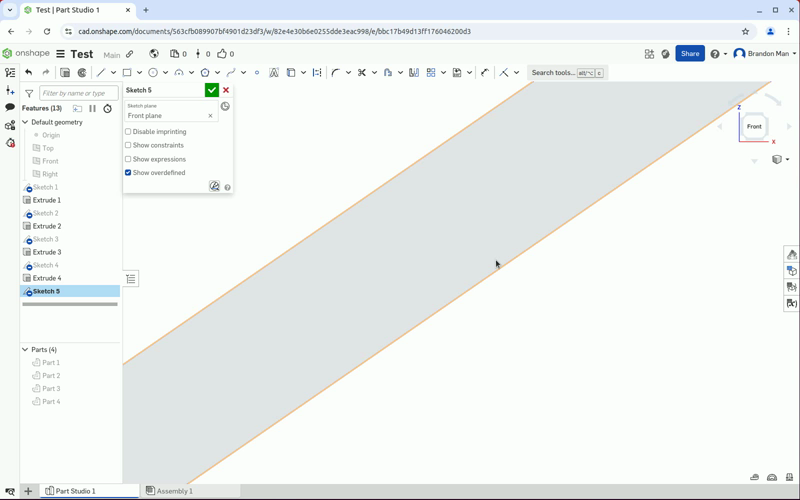
click(496, 259)
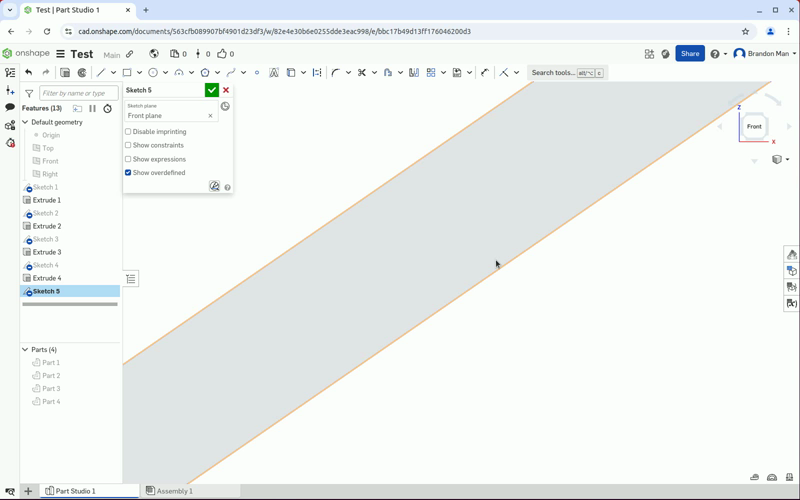
scroll(-6)
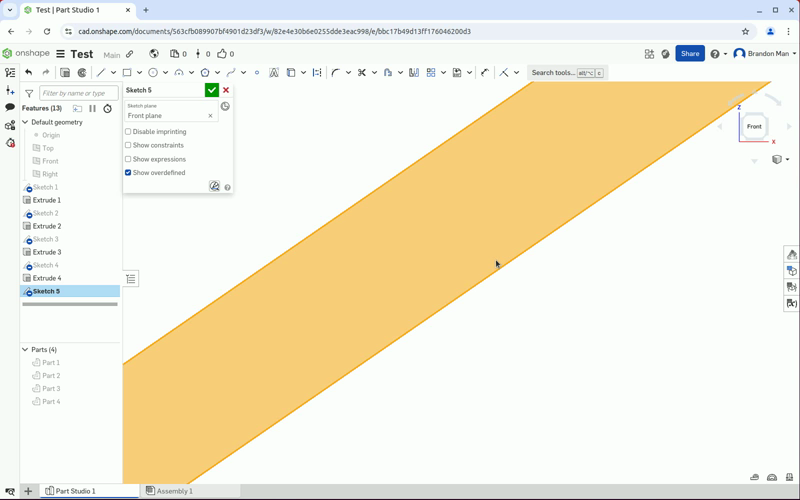
scroll(-6)
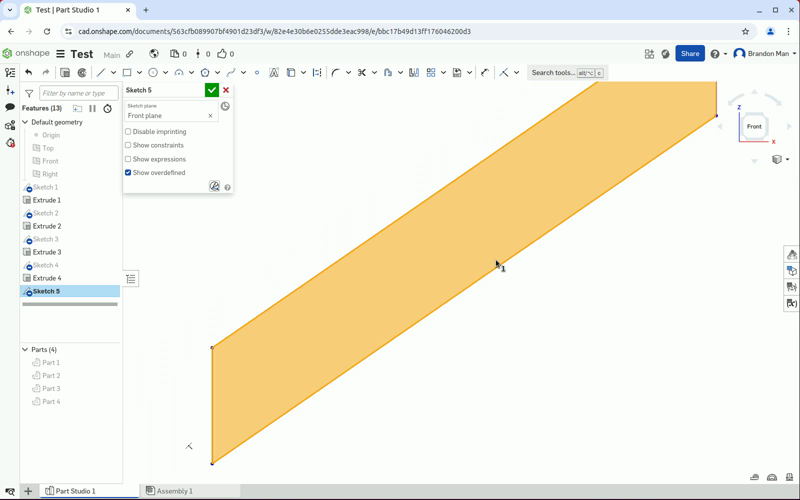
scroll(-6)
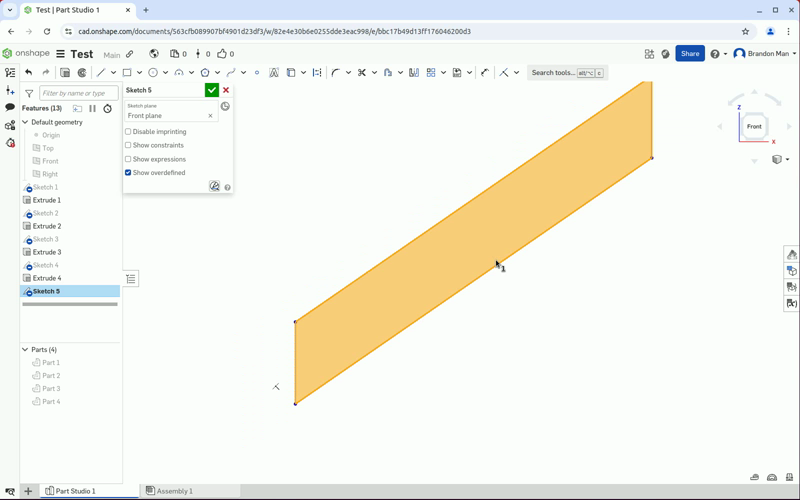
scroll(-6)
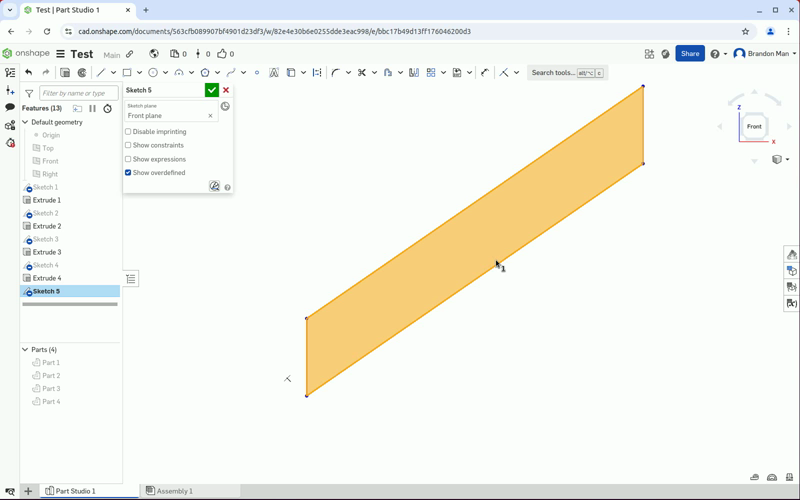
scroll(-6)
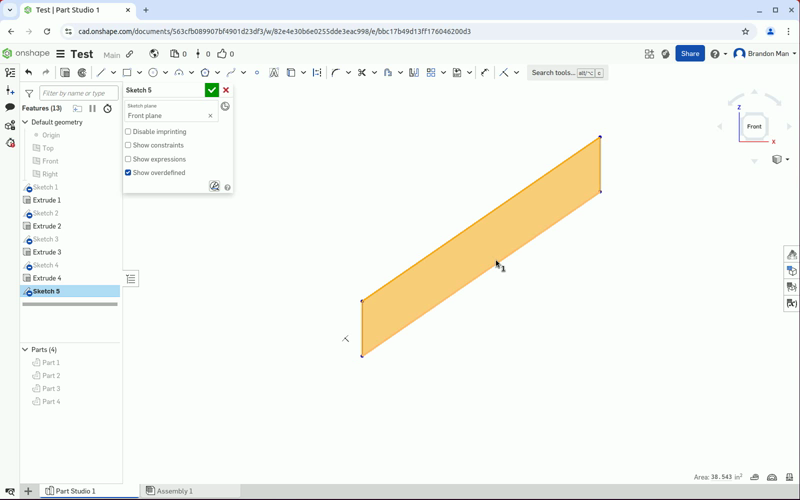
scroll(-6)
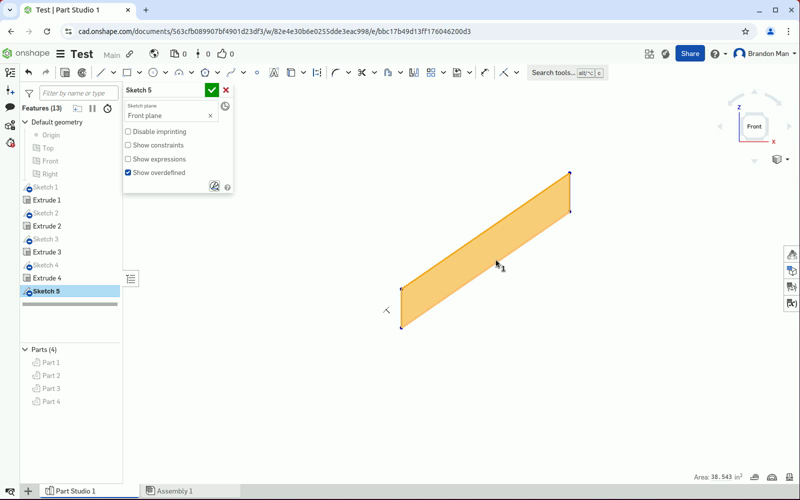
scroll(-6)
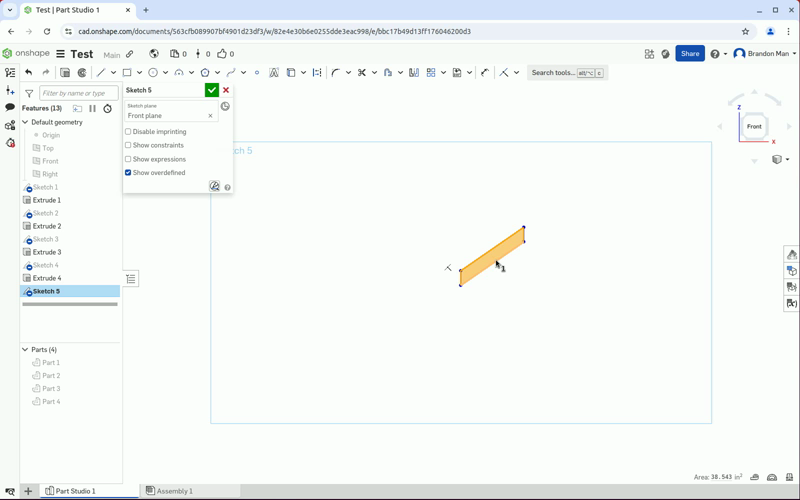
mouse_move(73, 352)
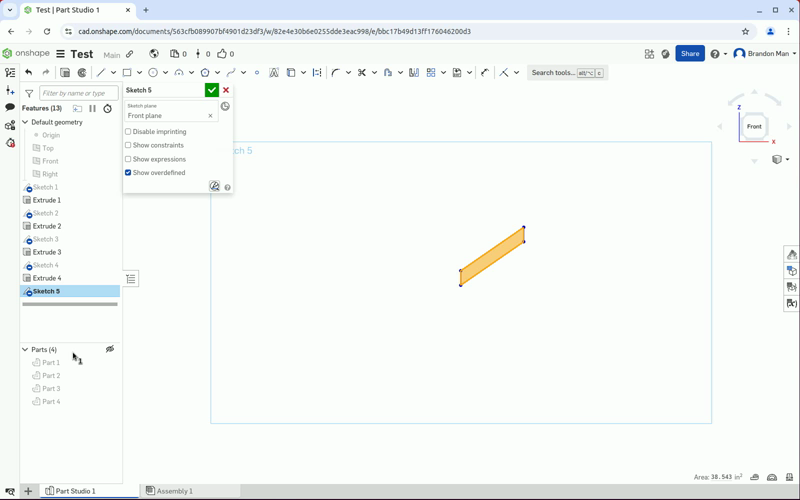
key(shift+y)
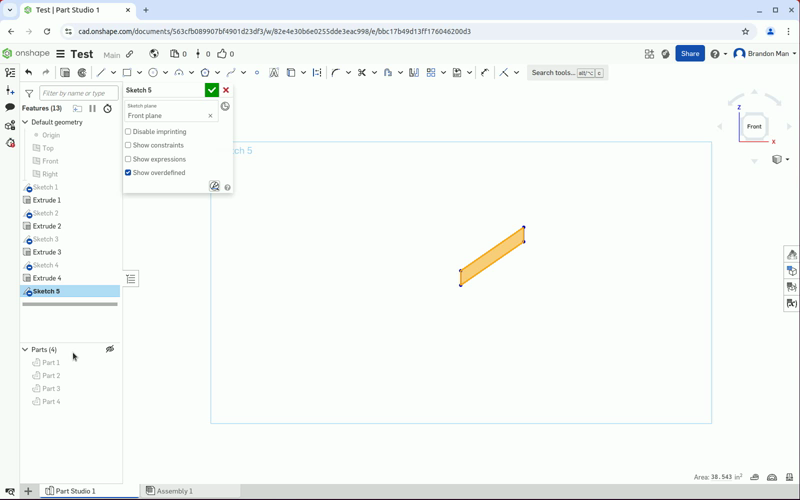
key(shift+e)
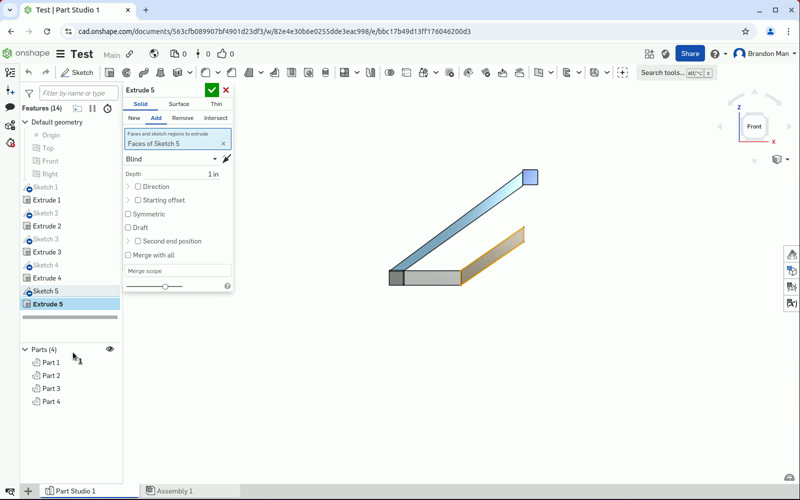
mouse_move(143, 106)
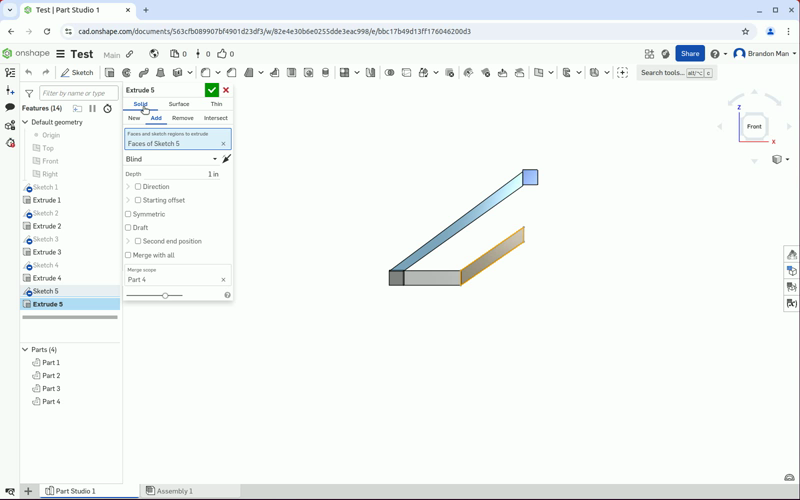
click(143, 106)
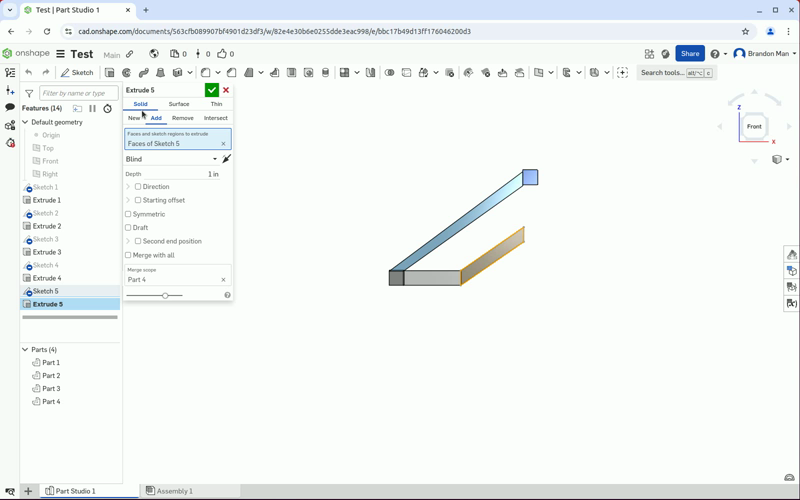
mouse_move(137, 120)
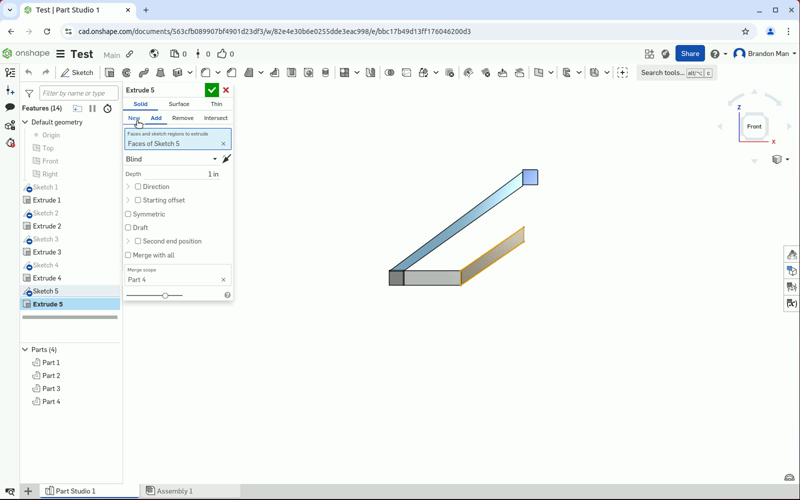
click(137, 120)
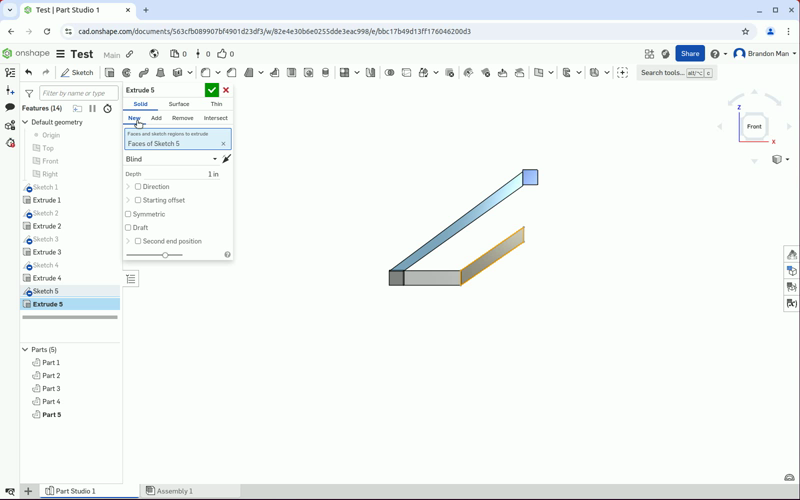
key(tab, 4)
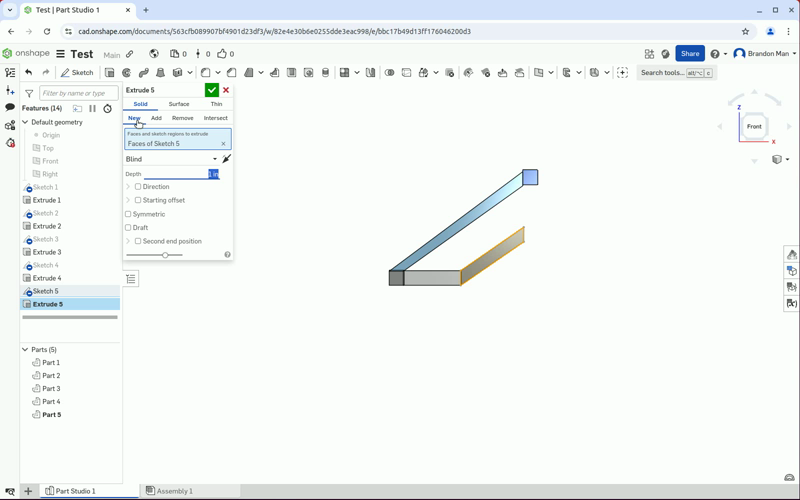
text(2.889)
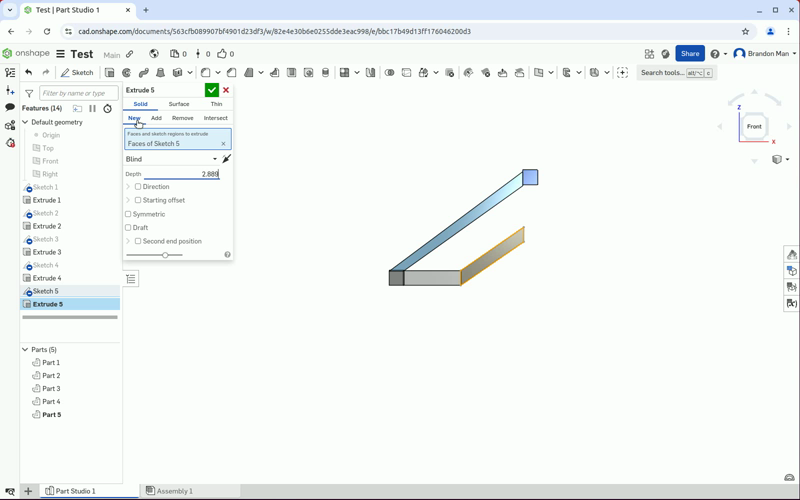
key(enter)
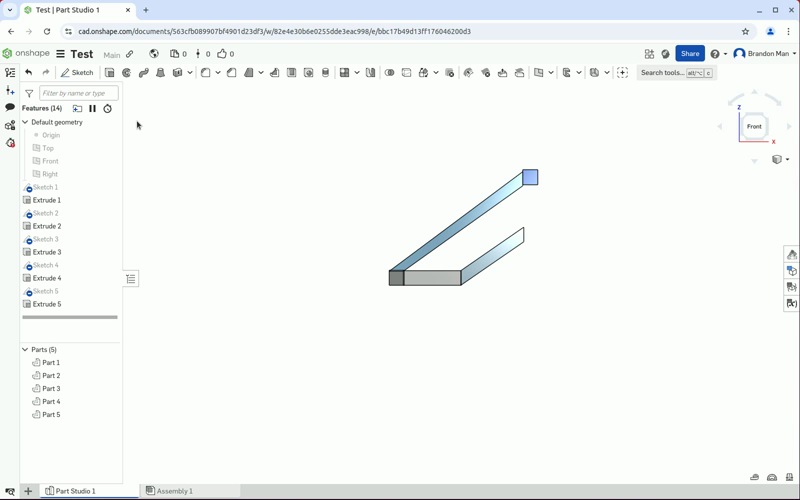
key(shift+h)
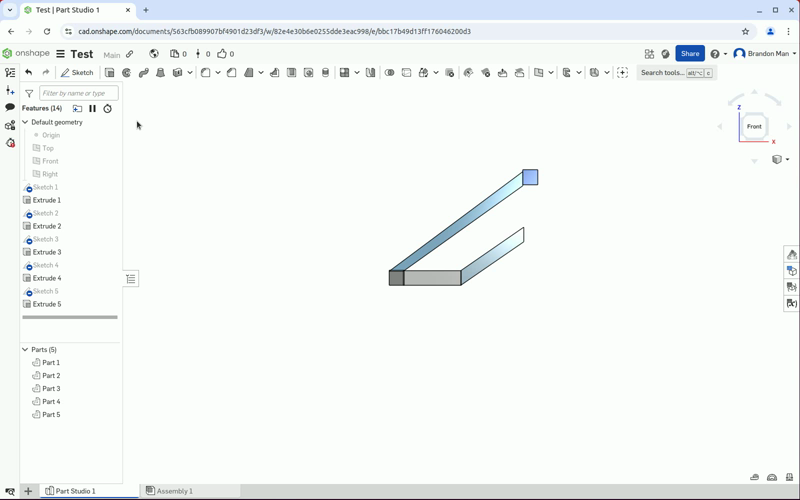
key(shift+h)
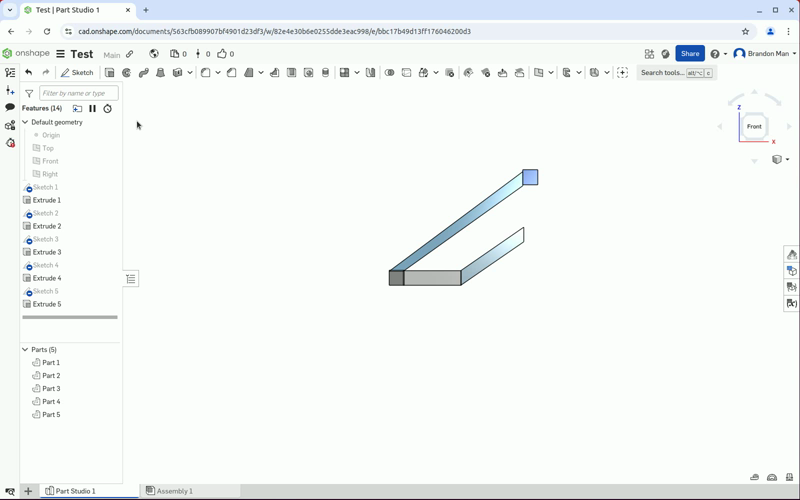
mouse_move(73, 189)
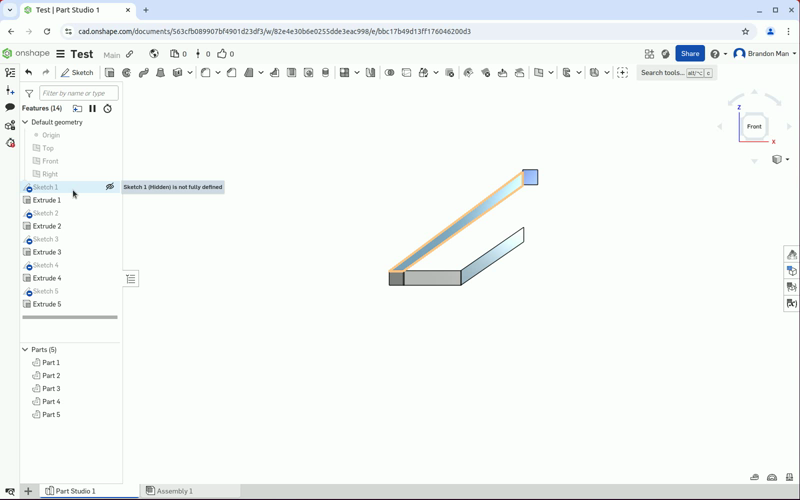
click(73, 189)
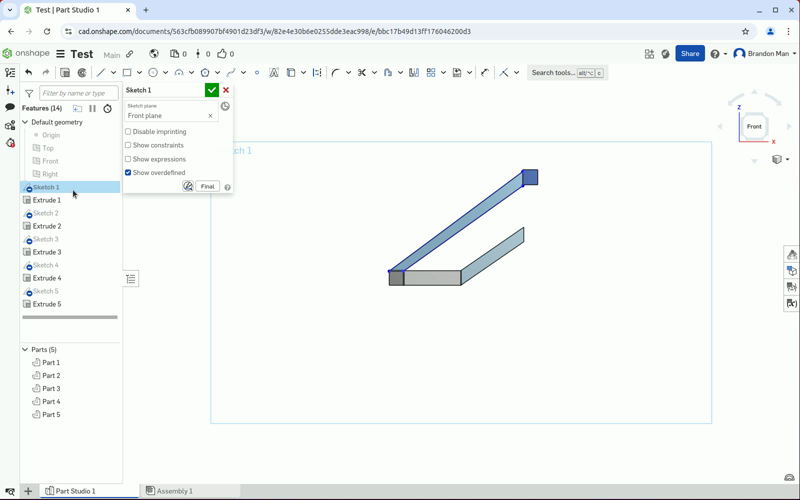
mouse_move(229, 92)
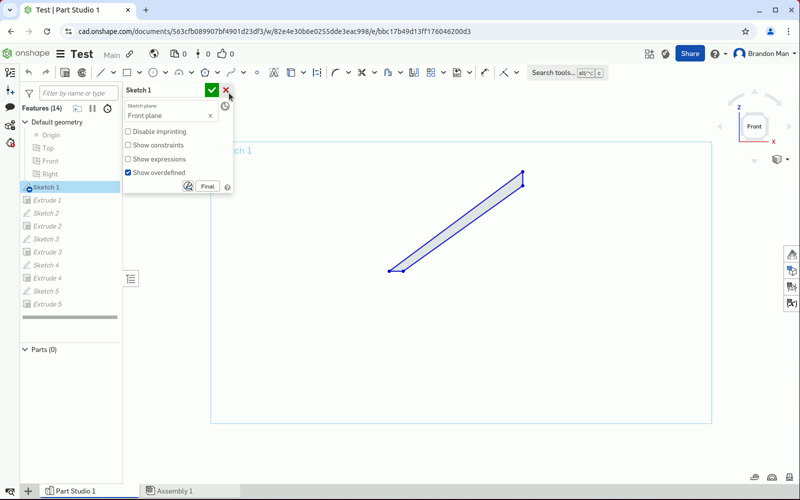
click(229, 92)
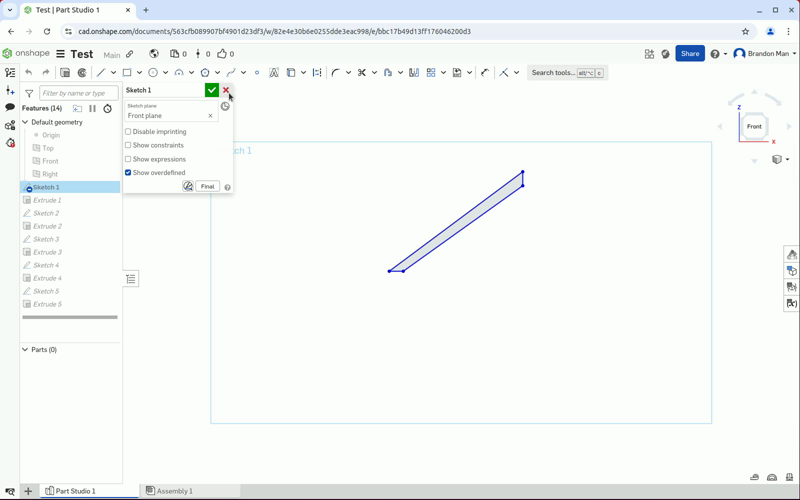
key(shift+s)
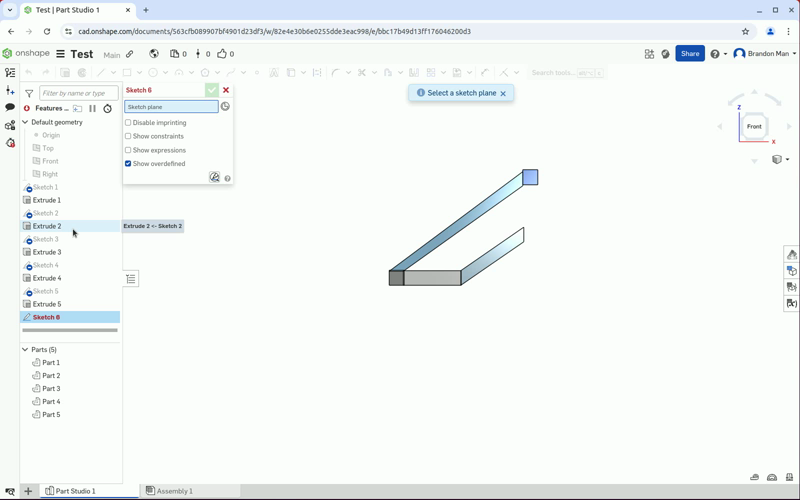
scroll(3)
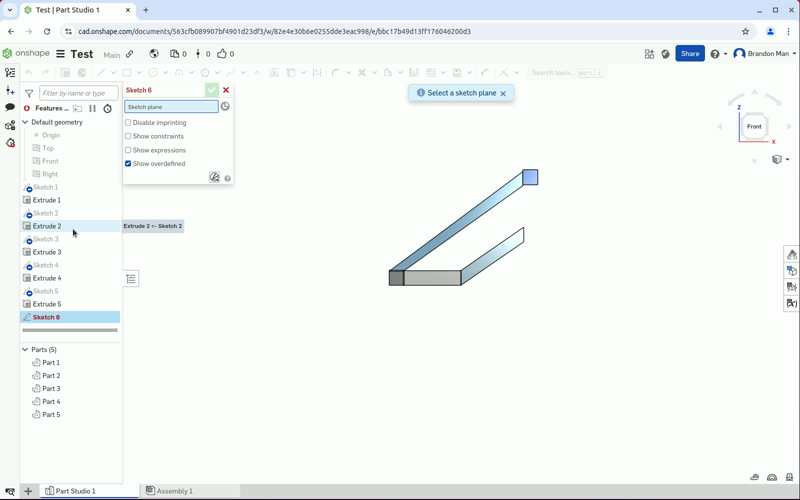
mouse_move(73, 163)
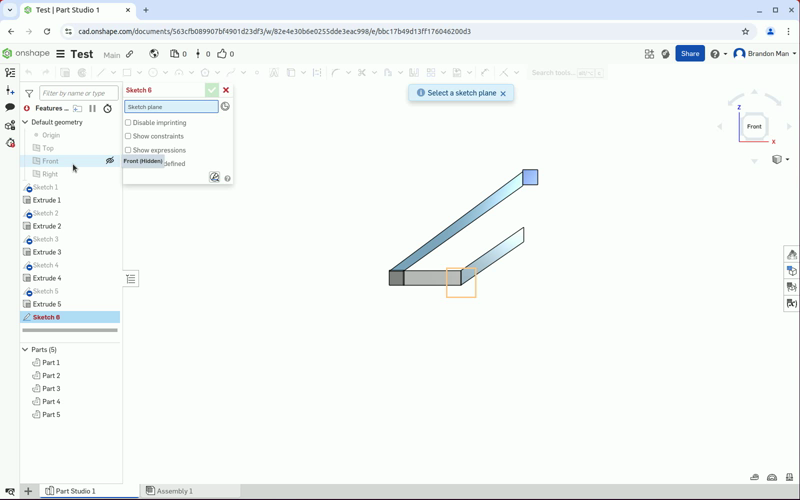
click(73, 163)
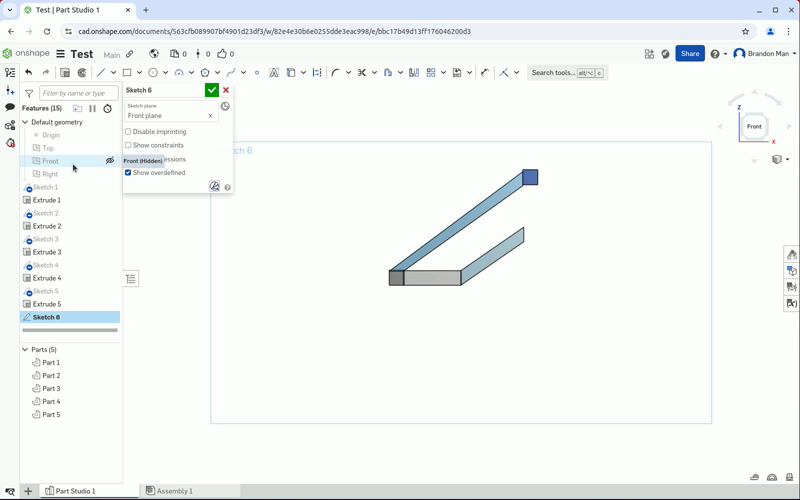
mouse_move(73, 352)
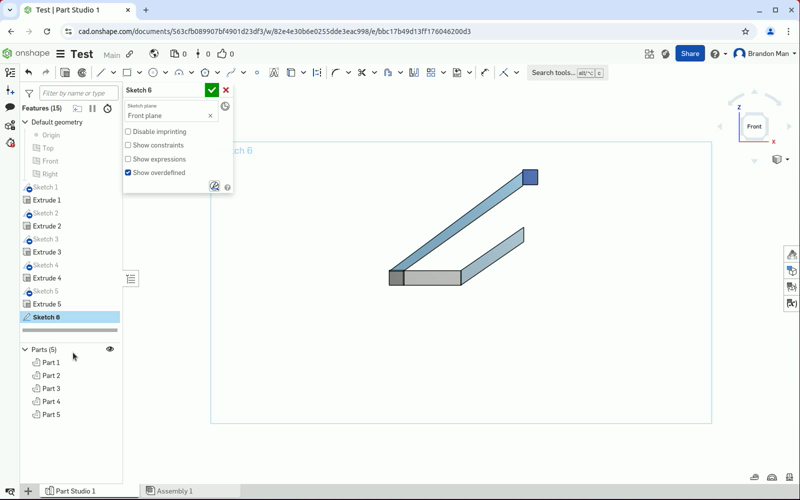
key(y)
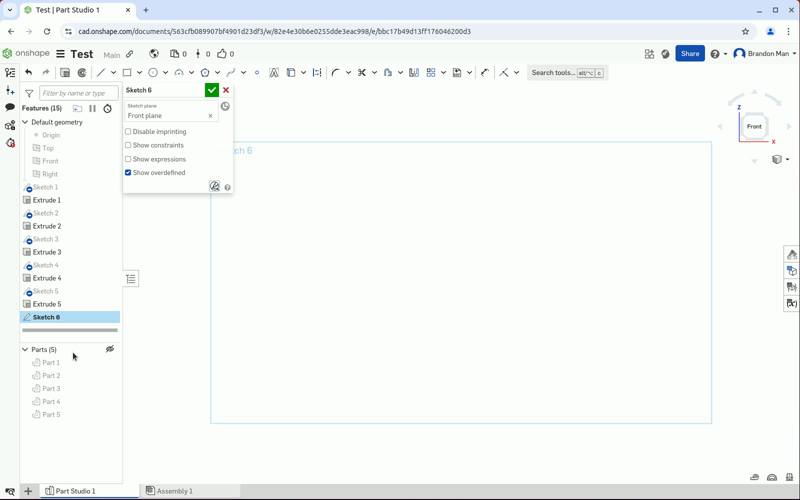
key(l)
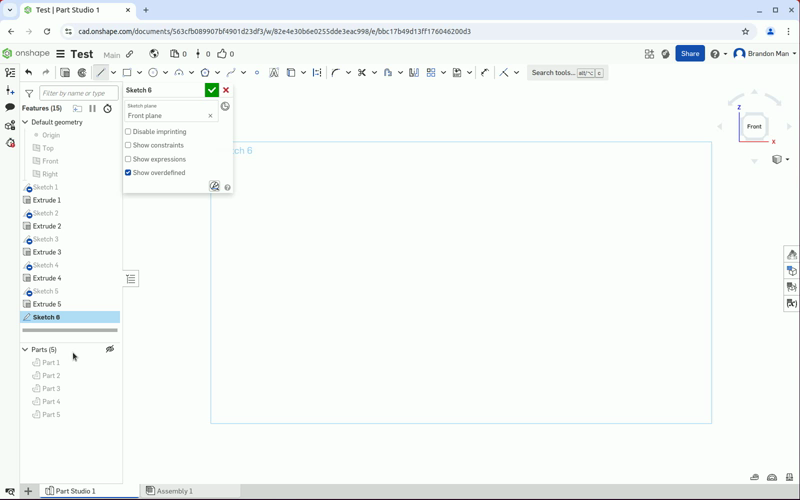
key_down(shift)
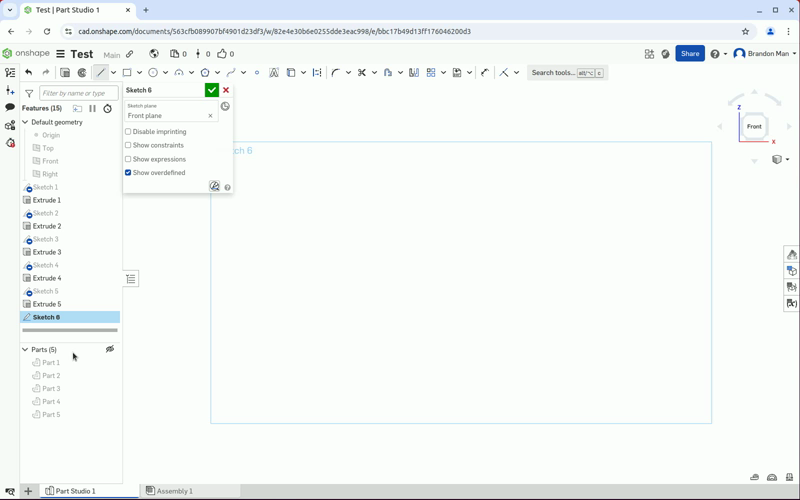
mouse_move(522, 241)
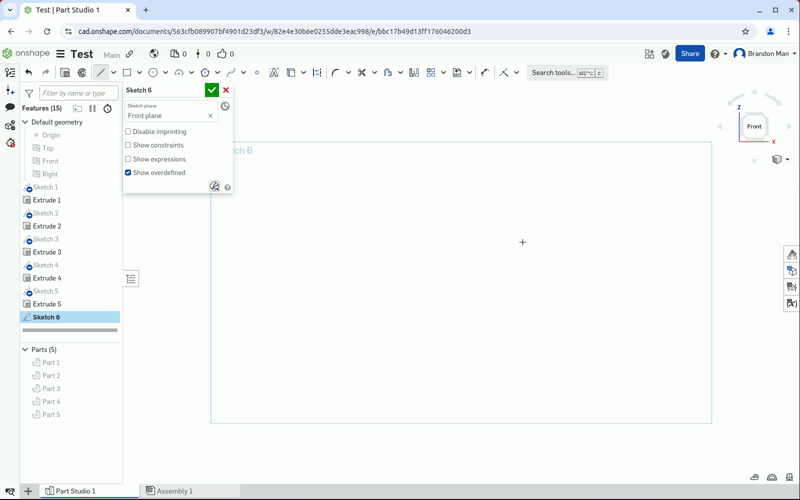
click(522, 241)
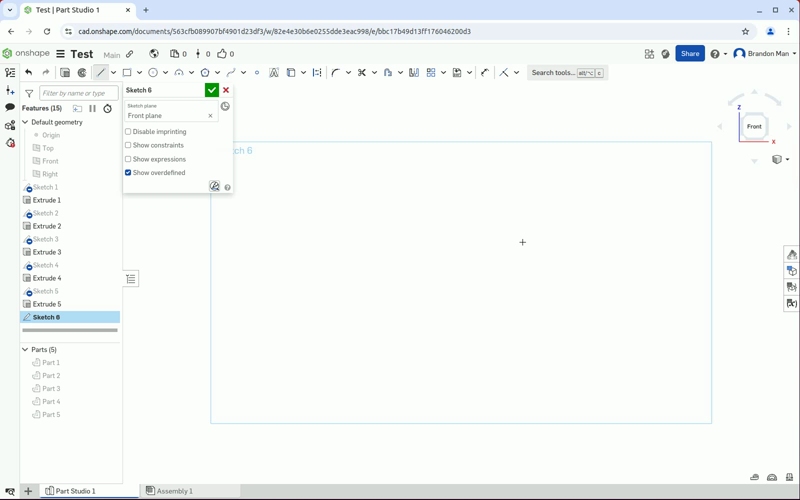
key_up(shift)
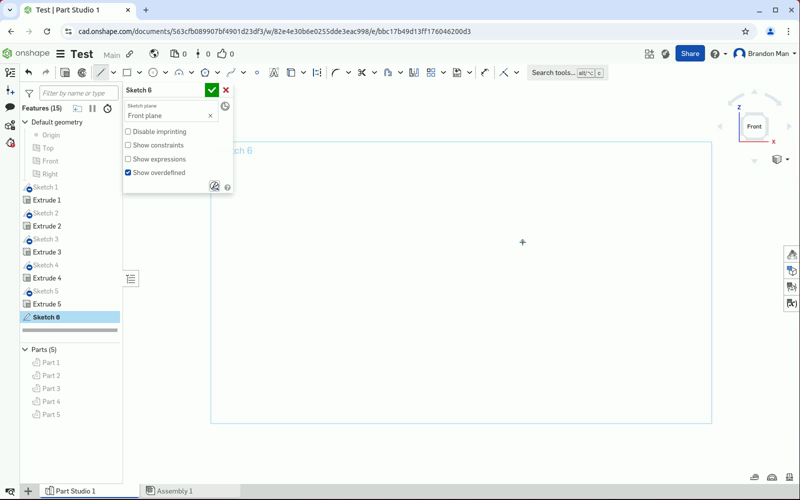
key_down(shift)
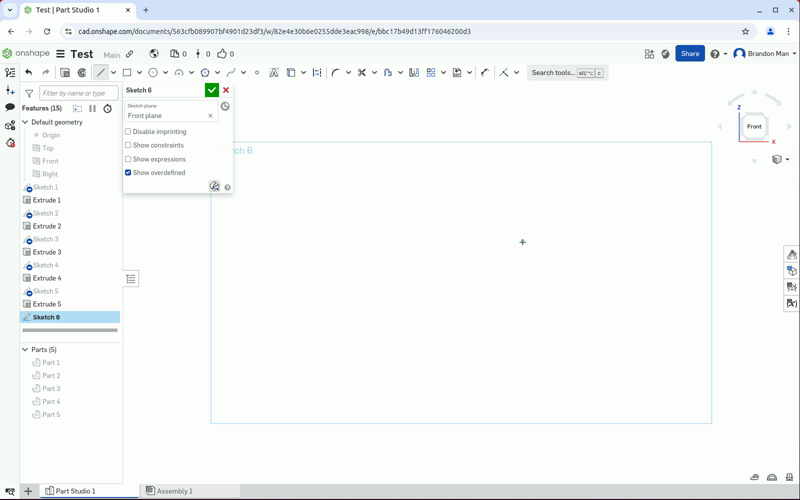
mouse_move(552, 241)
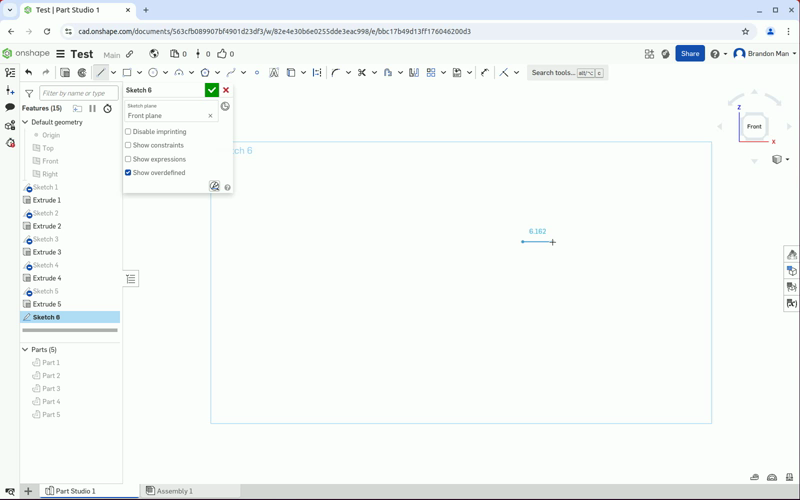
mouse_move(537, 241)
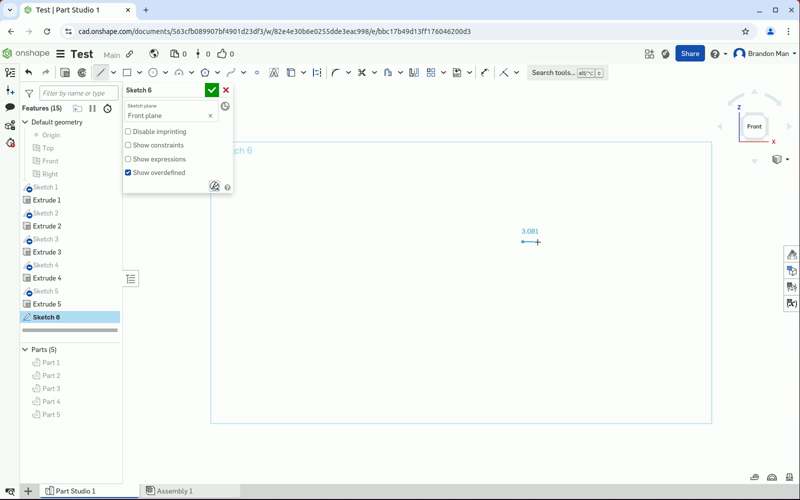
click(537, 241)
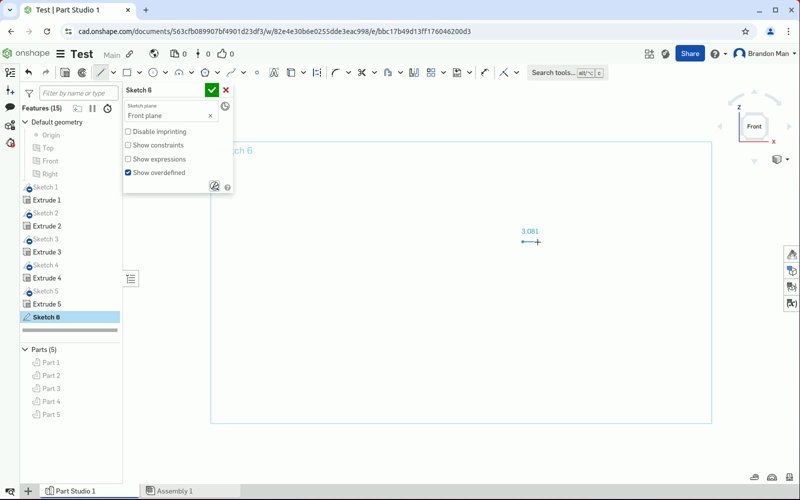
key_up(shift)
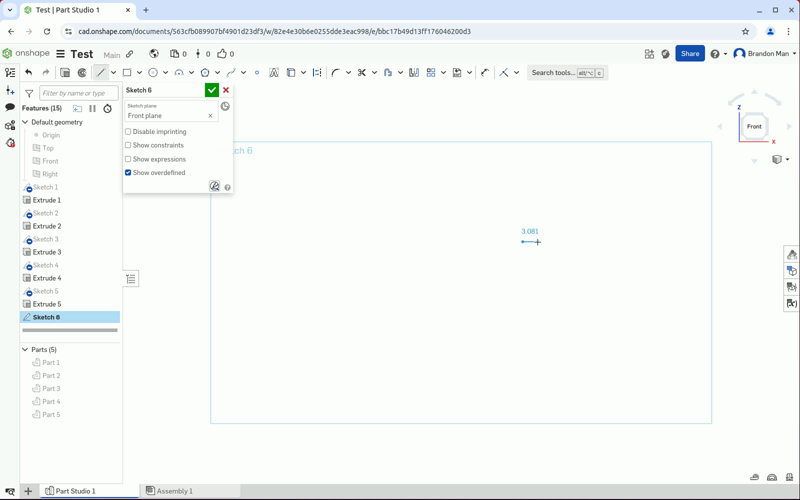
key_down(shift)
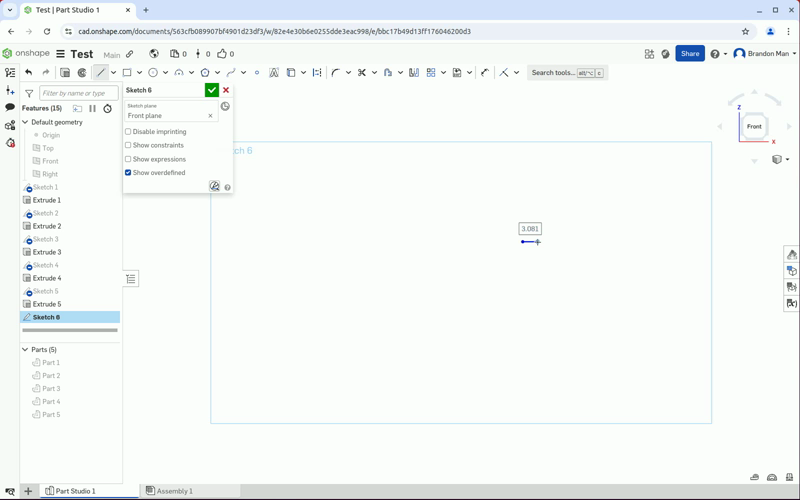
mouse_move(567, 241)
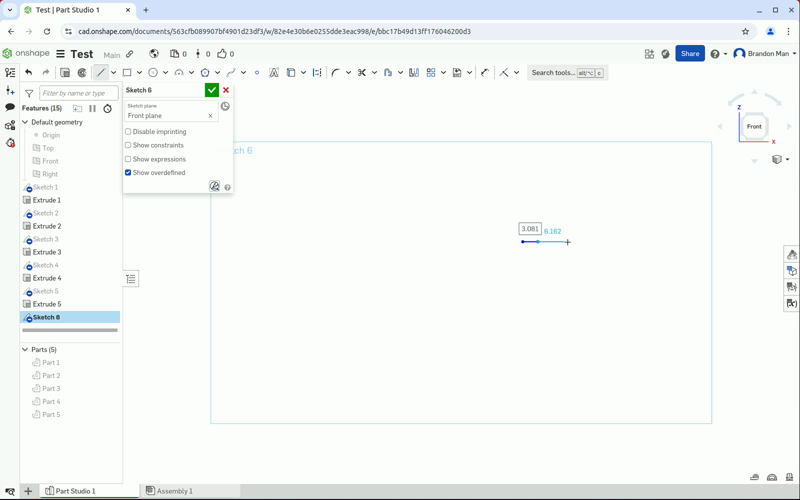
mouse_move(537, 183)
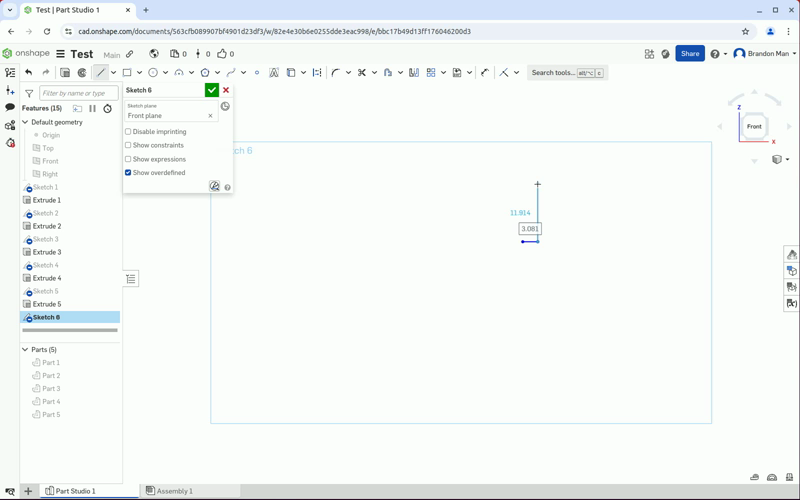
click(537, 183)
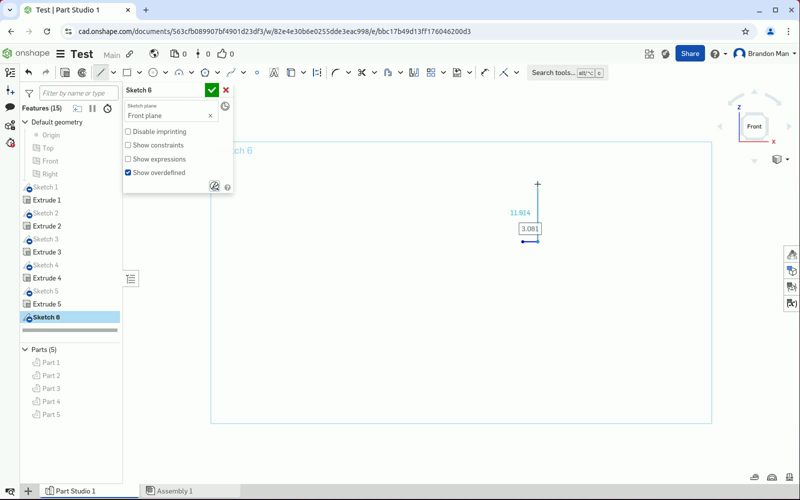
key_up(shift)
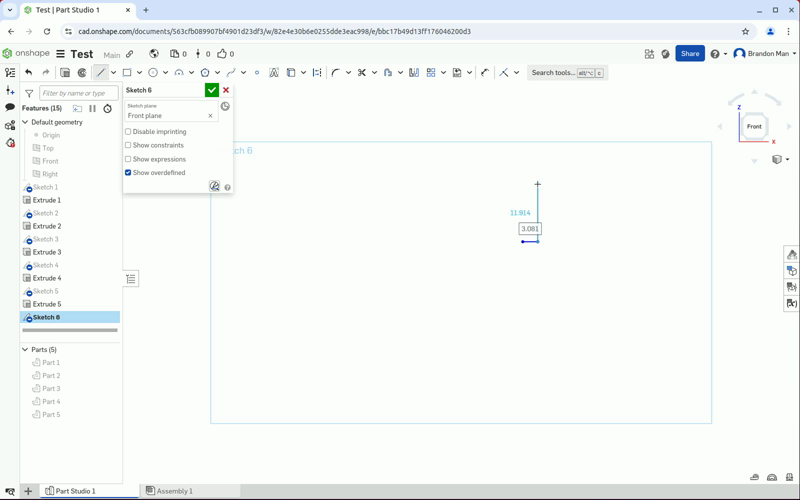
key_down(shift)
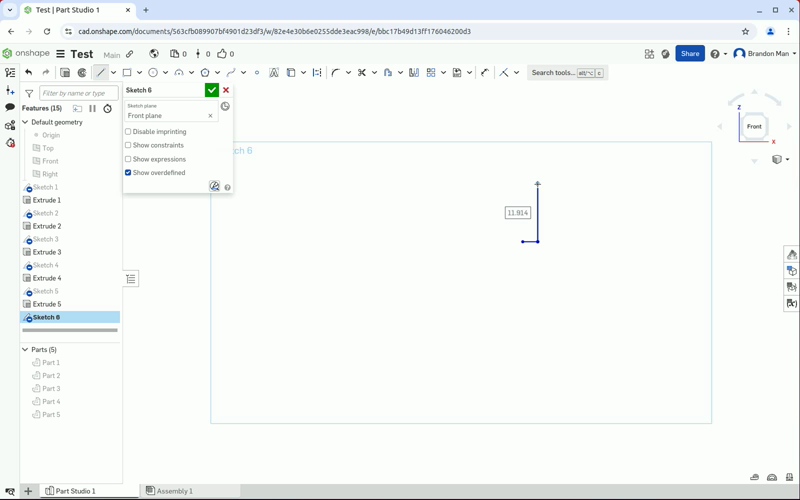
mouse_move(567, 183)
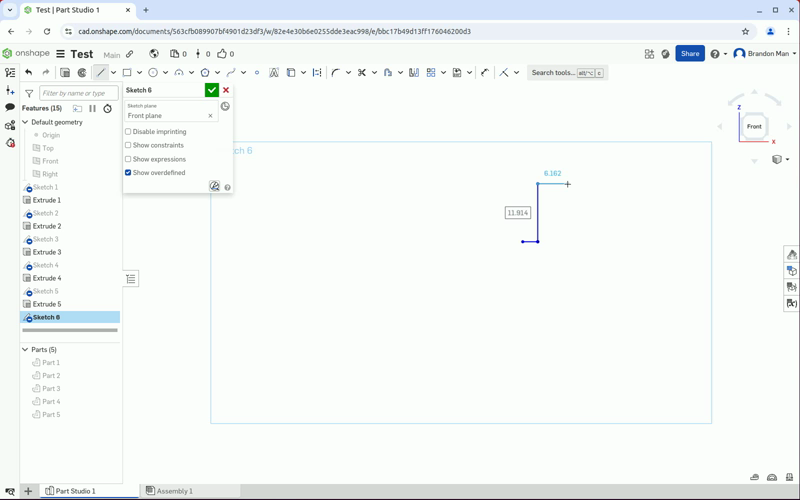
mouse_move(522, 183)
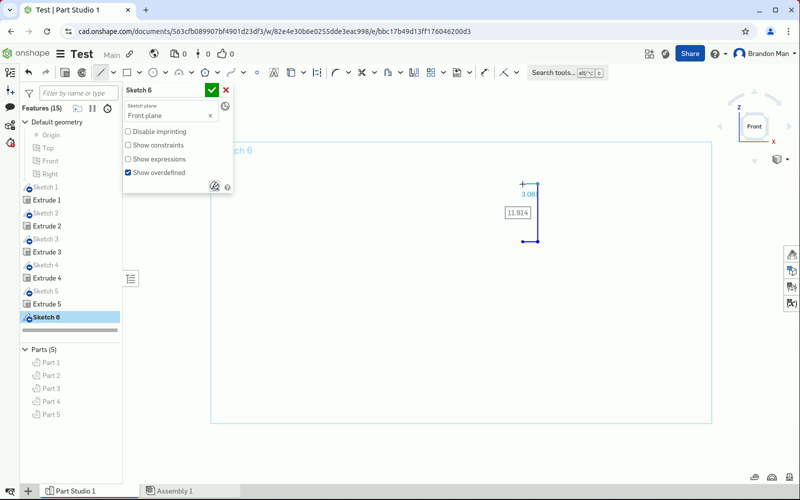
click(522, 183)
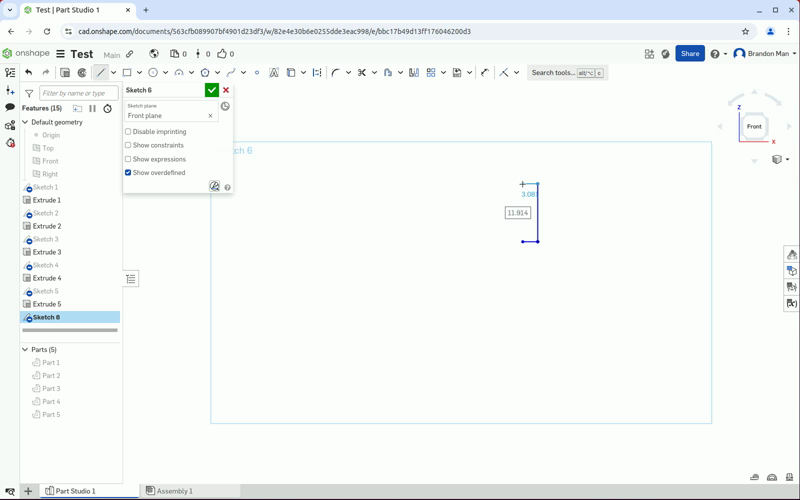
key_up(shift)
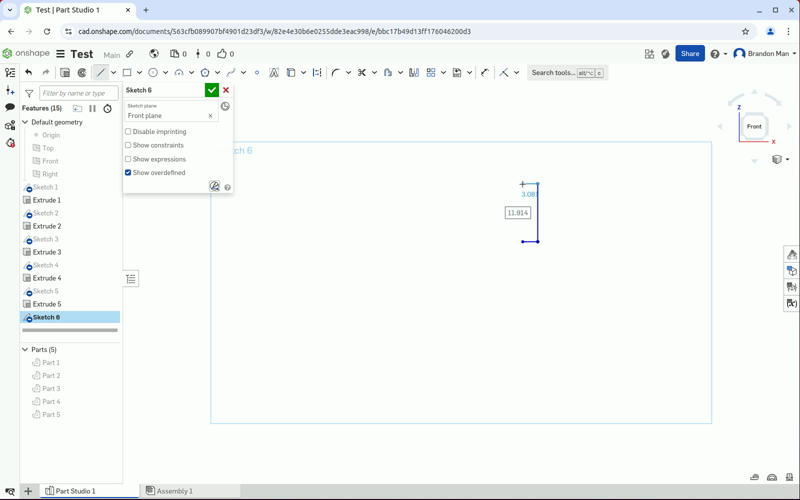
key_down(shift)
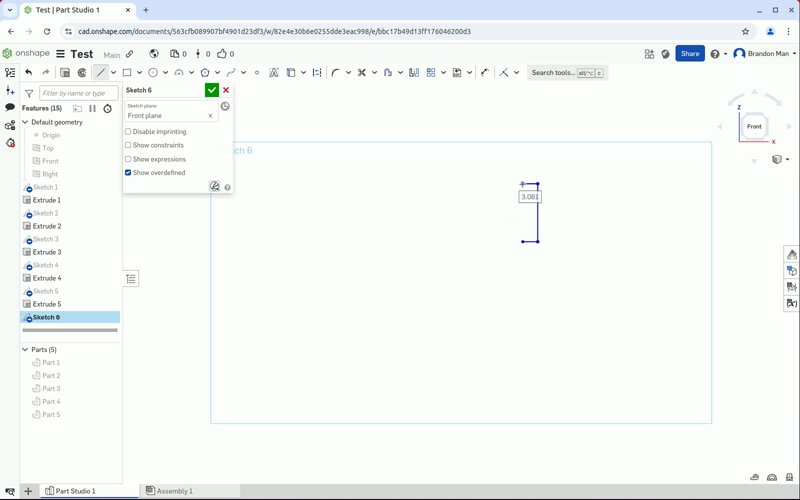
mouse_move(552, 183)
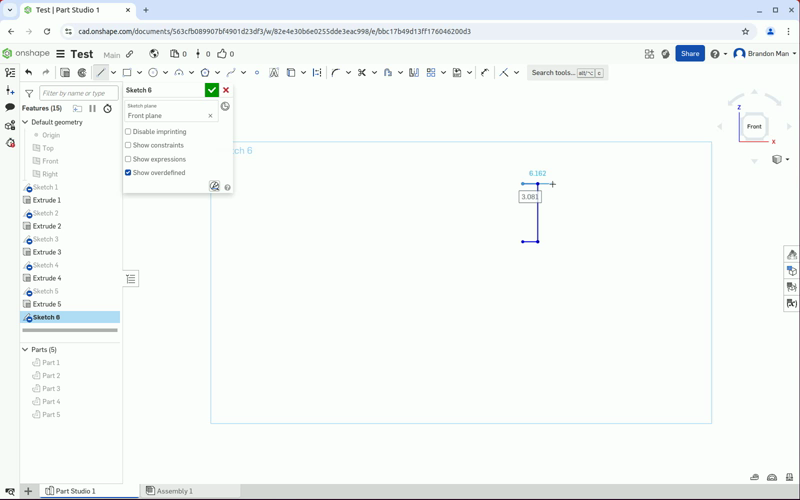
mouse_move(522, 227)
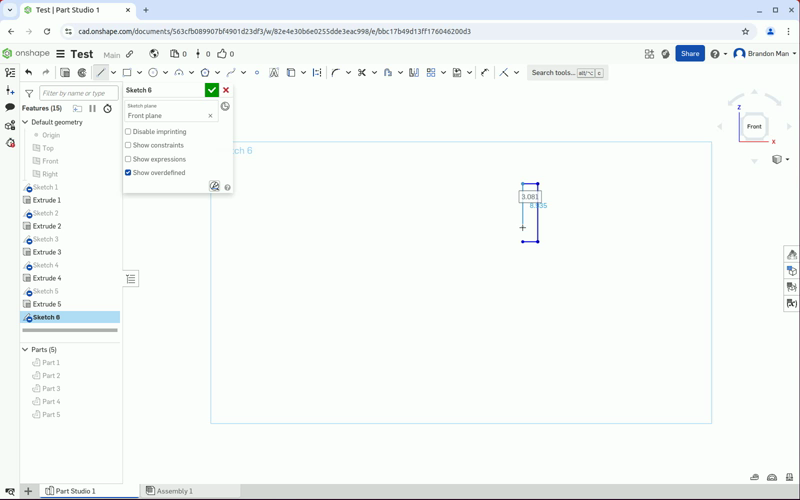
click(522, 227)
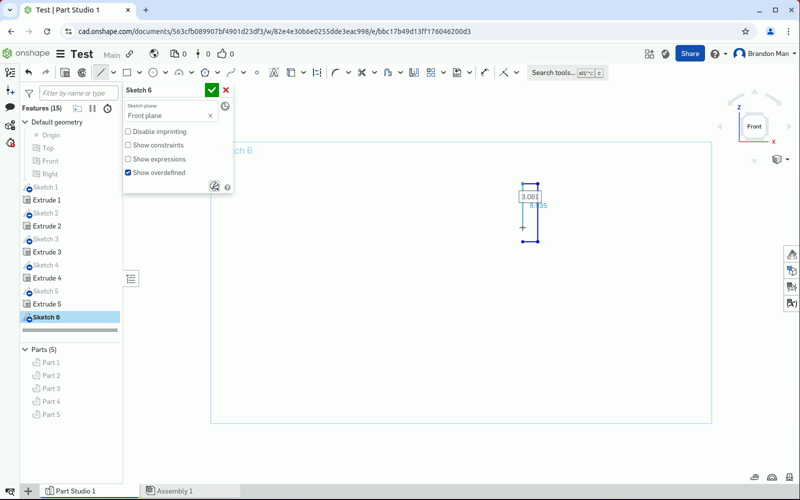
key_up(shift)
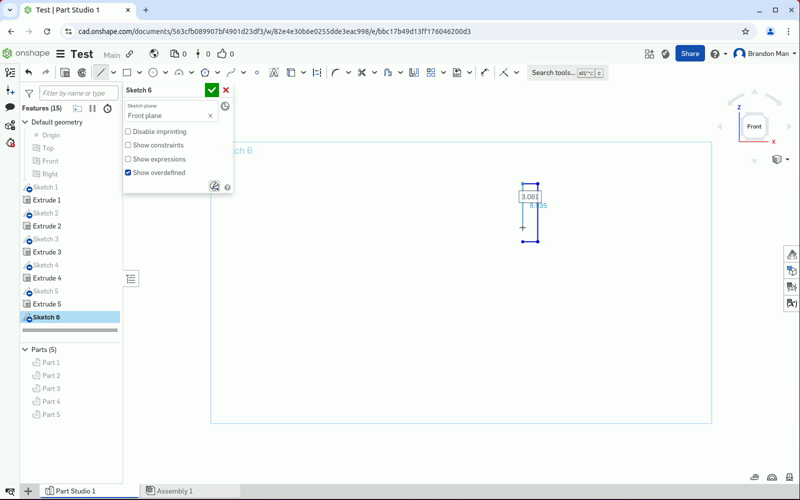
mouse_move(552, 227)
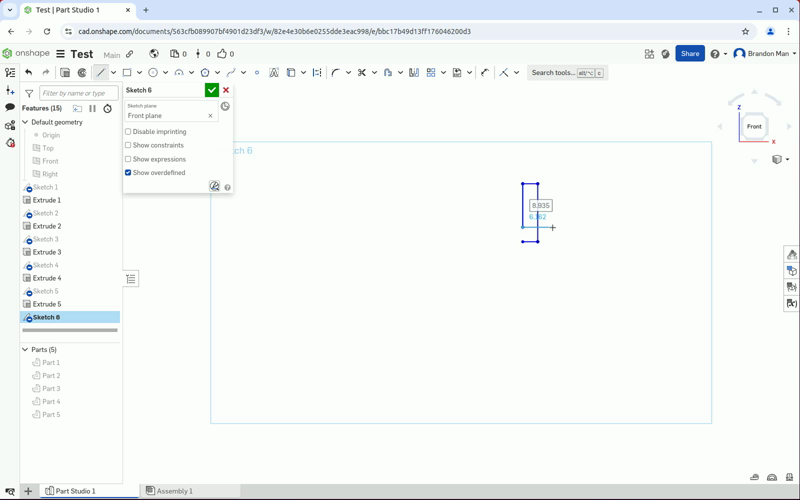
key_down(shift)
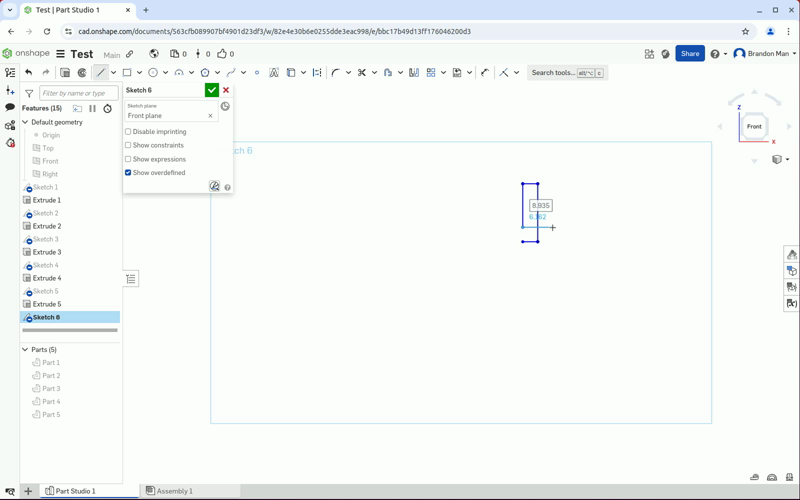
mouse_move(522, 241)
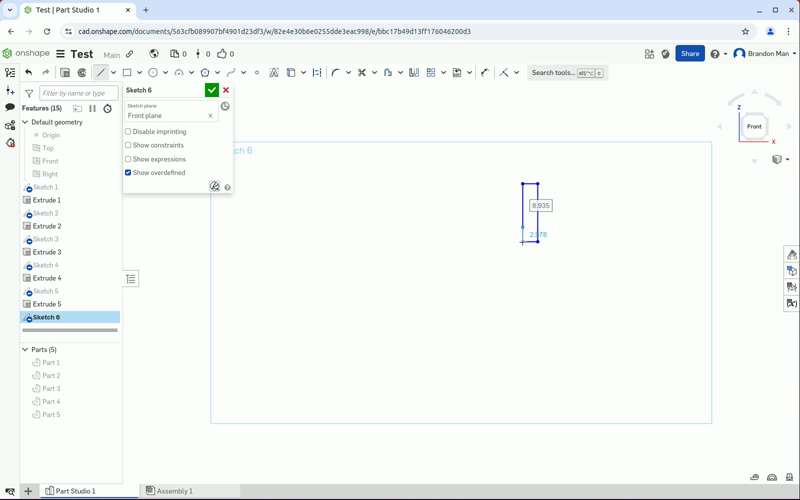
key_up(shift)
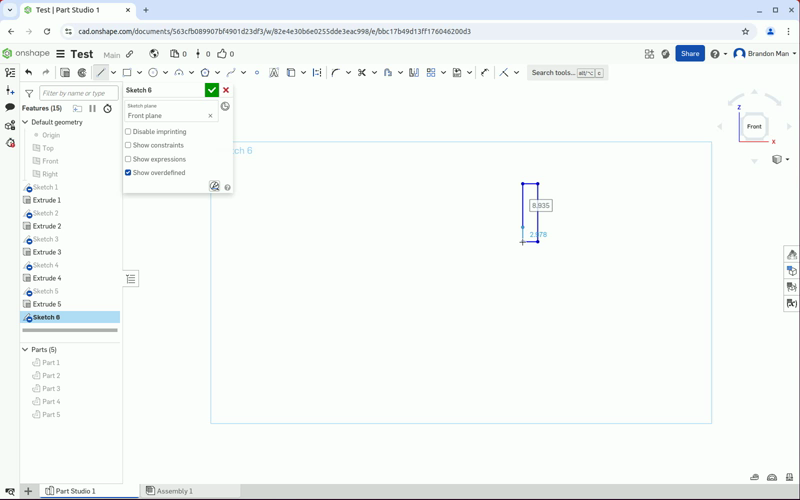
click(522, 241)
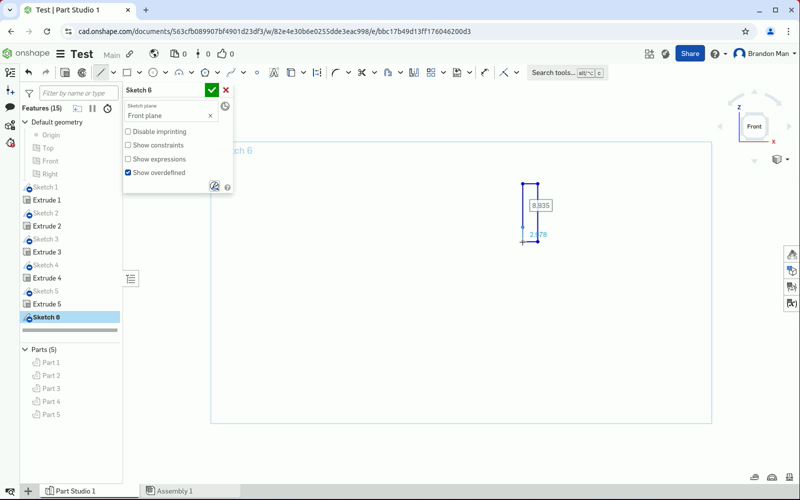
key(esc)
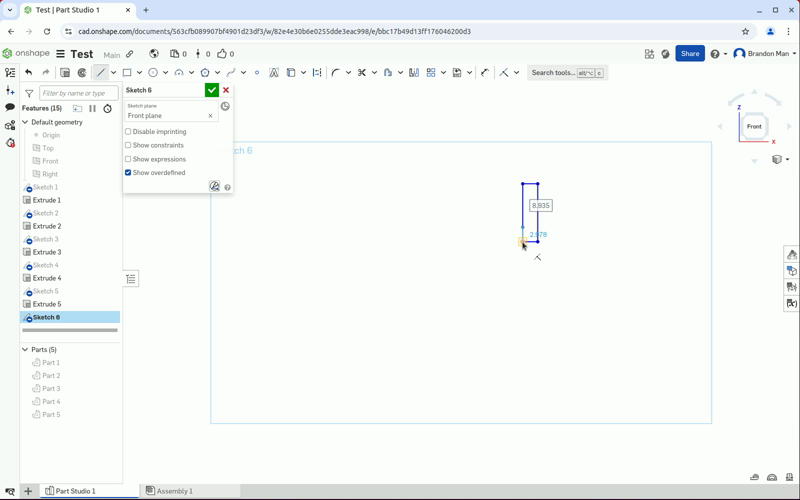
mouse_move(534, 222)
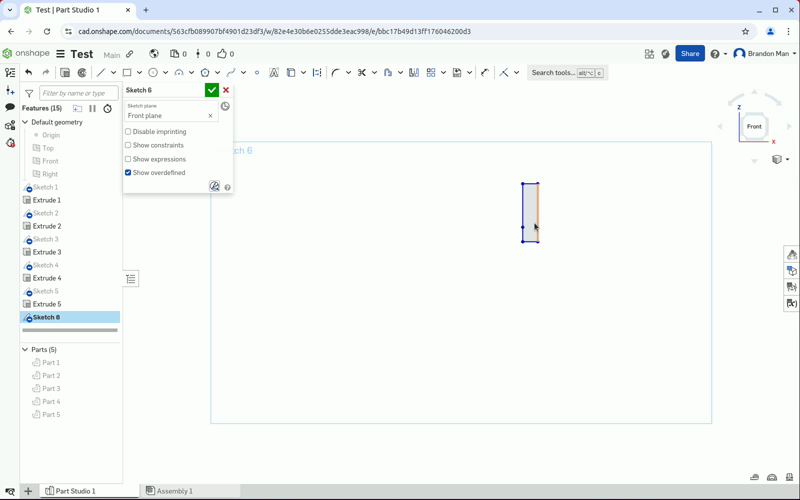
scroll(6)
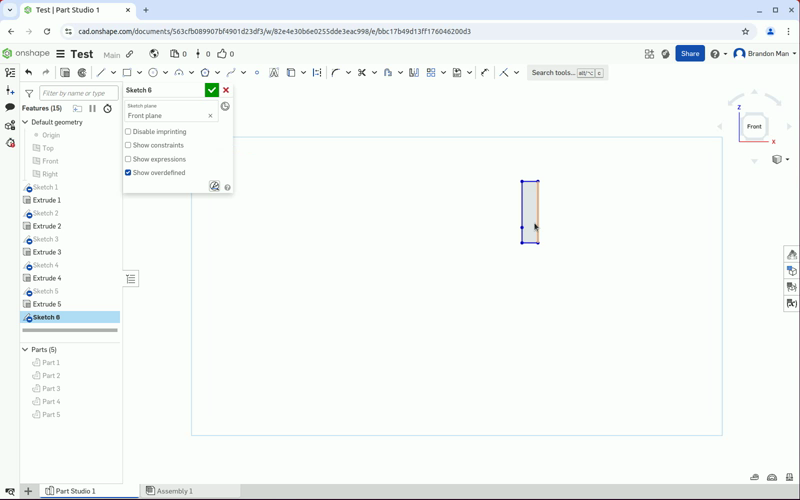
scroll(6)
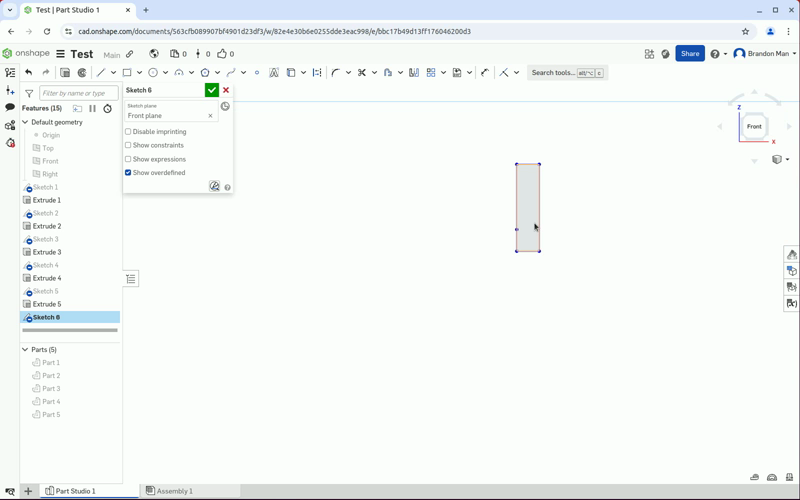
scroll(6)
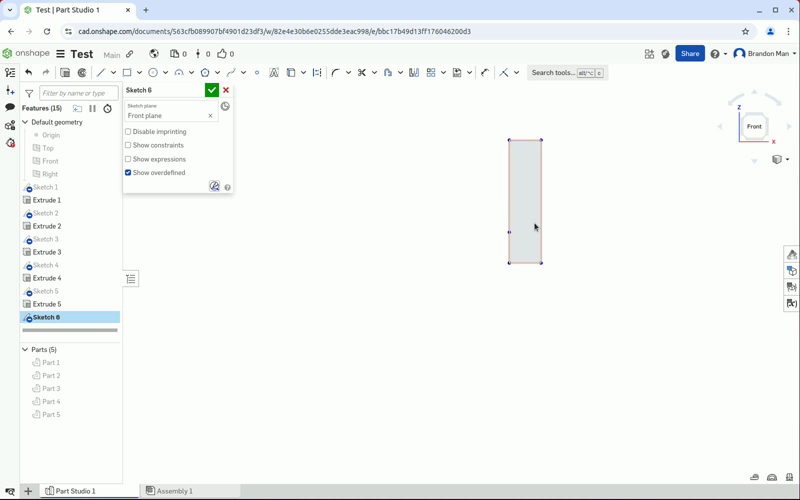
scroll(6)
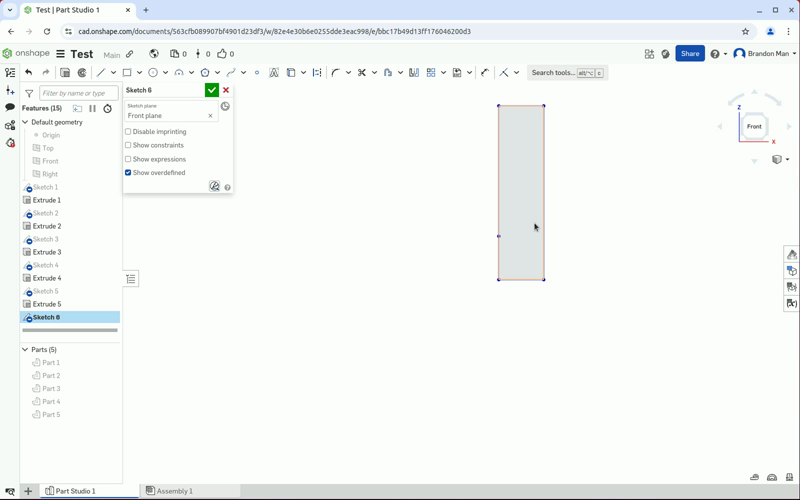
scroll(6)
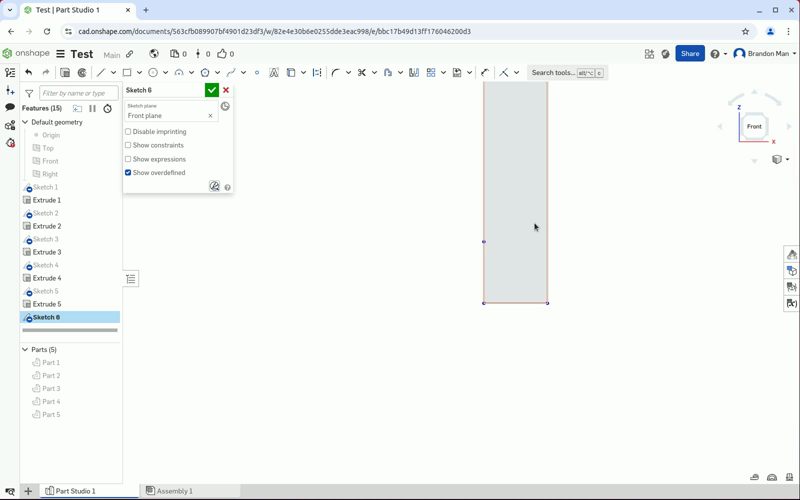
scroll(6)
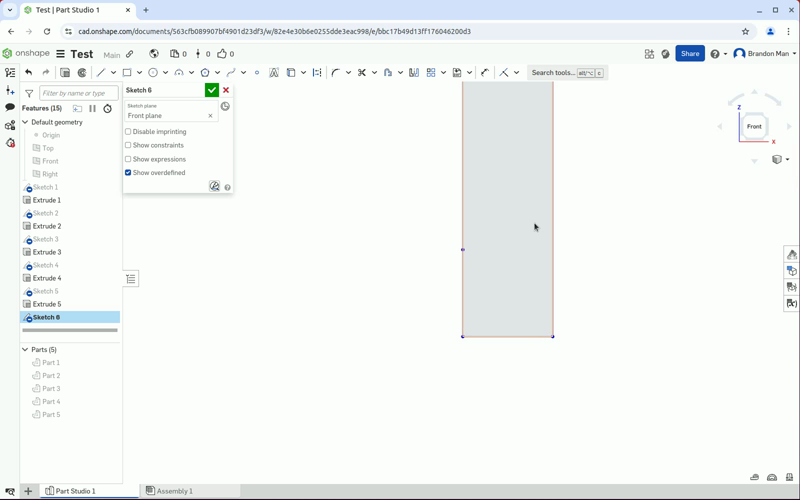
scroll(6)
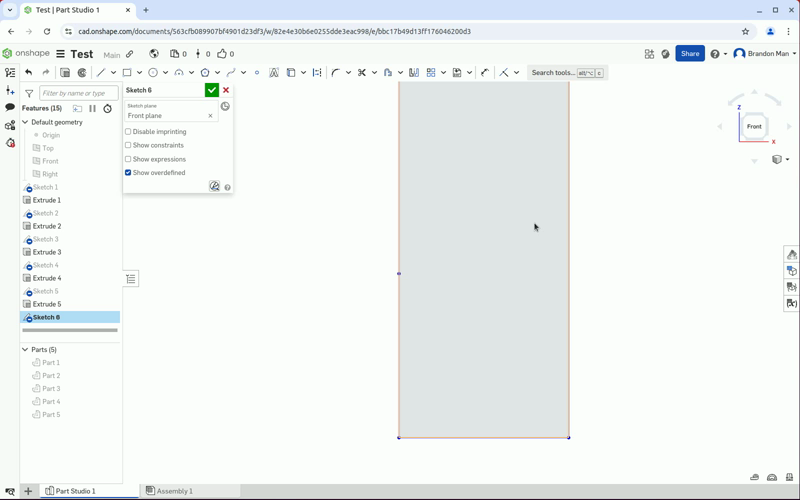
click(534, 222)
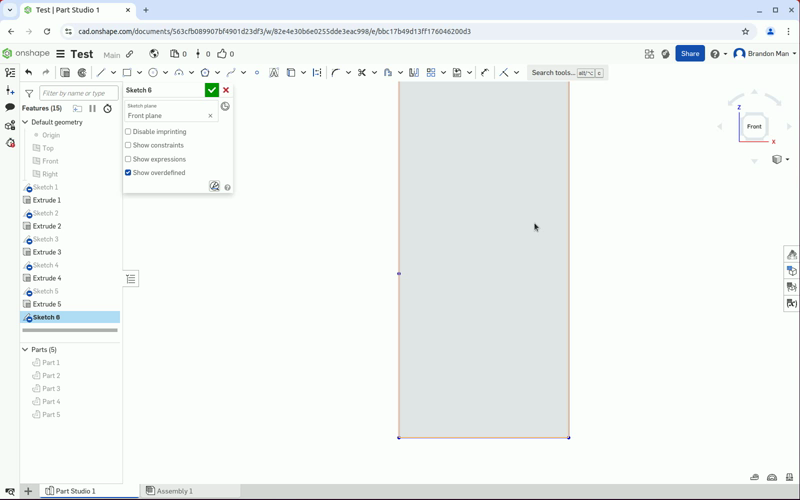
scroll(-6)
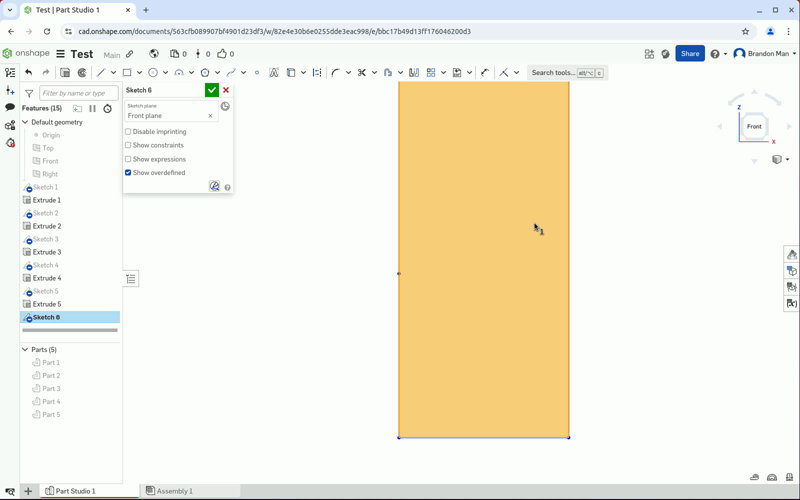
scroll(-6)
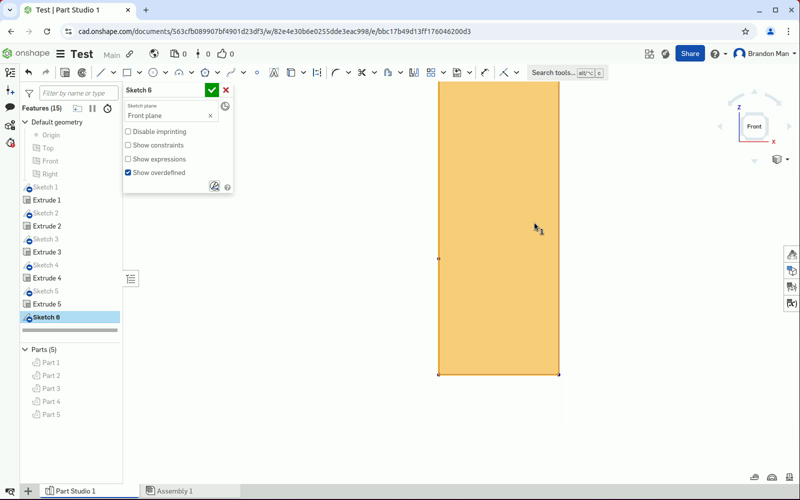
scroll(-6)
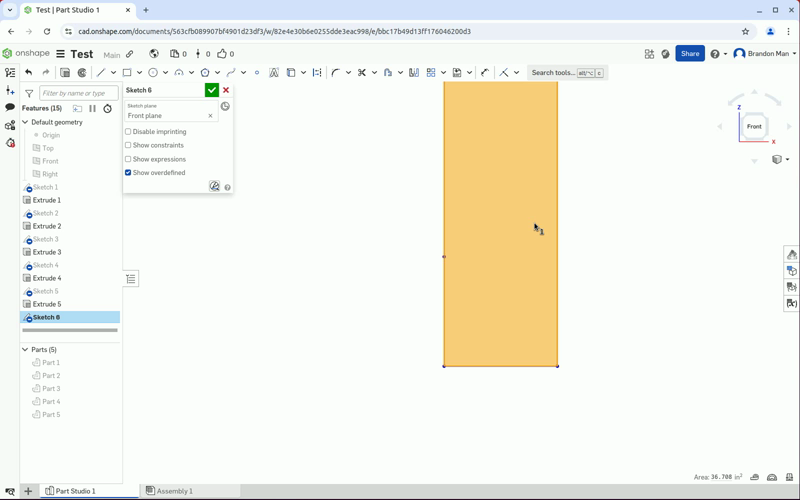
scroll(-6)
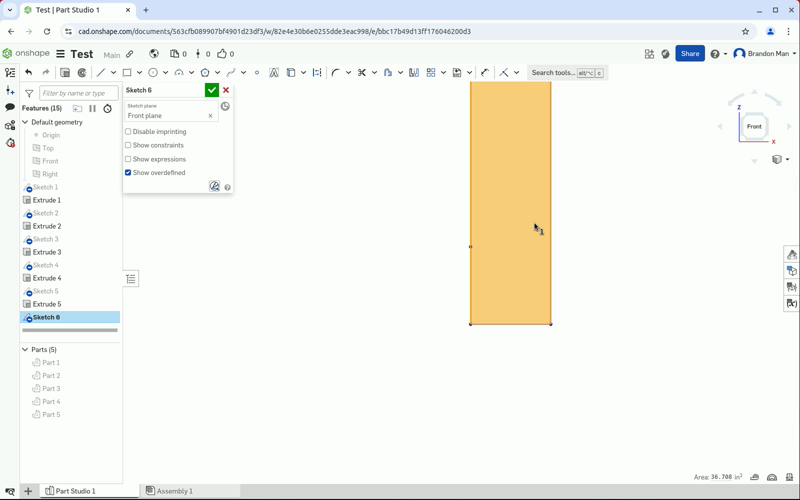
scroll(-6)
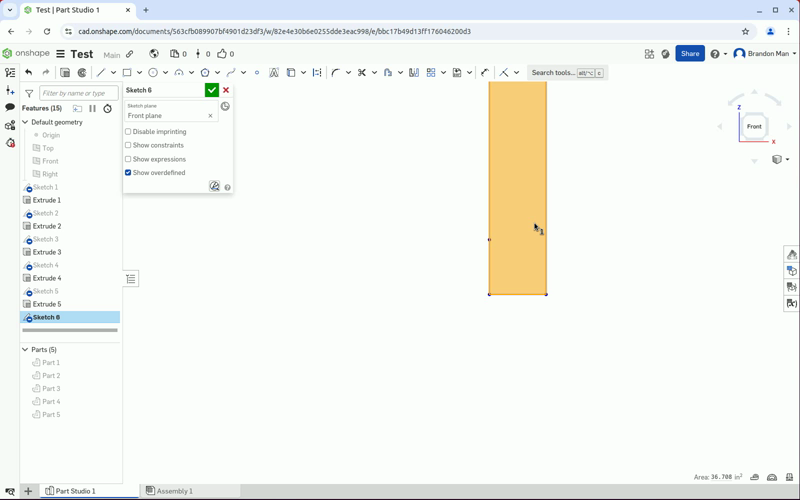
scroll(-6)
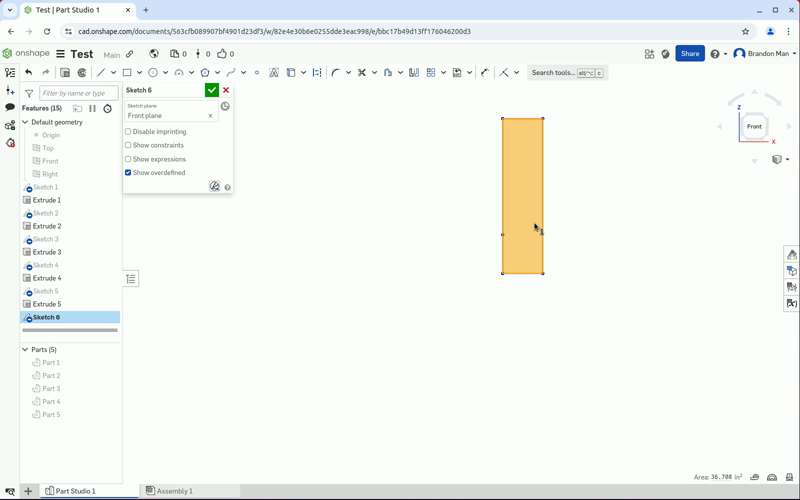
scroll(-6)
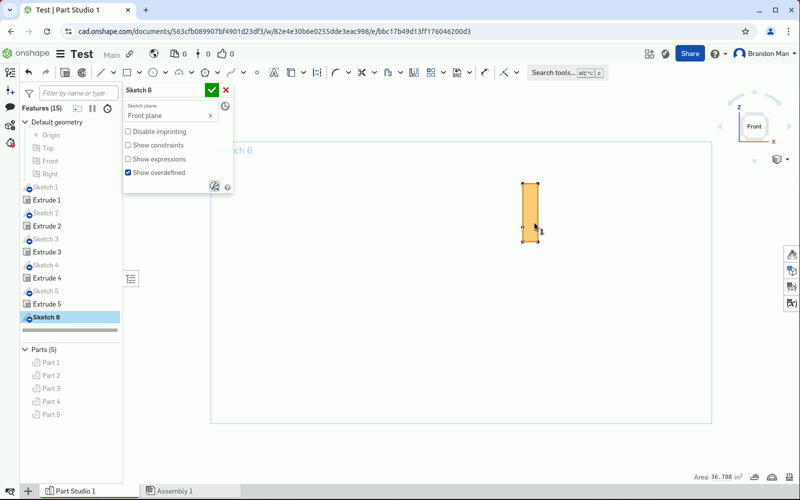
mouse_move(73, 352)
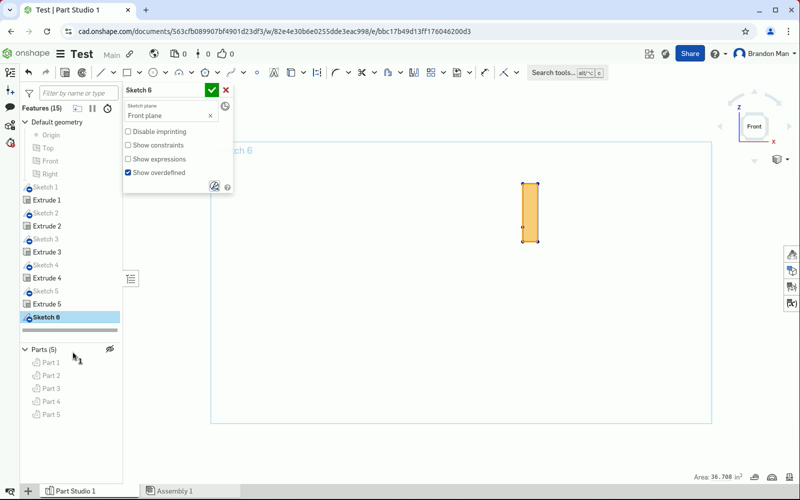
key(shift+y)
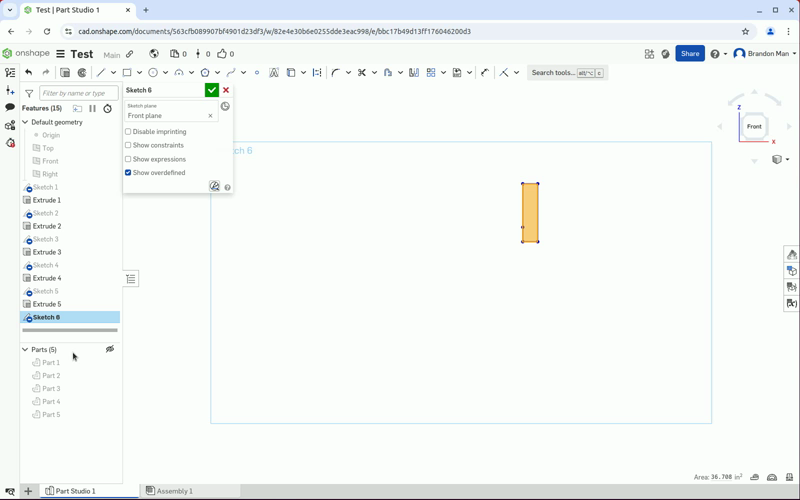
key(shift+e)
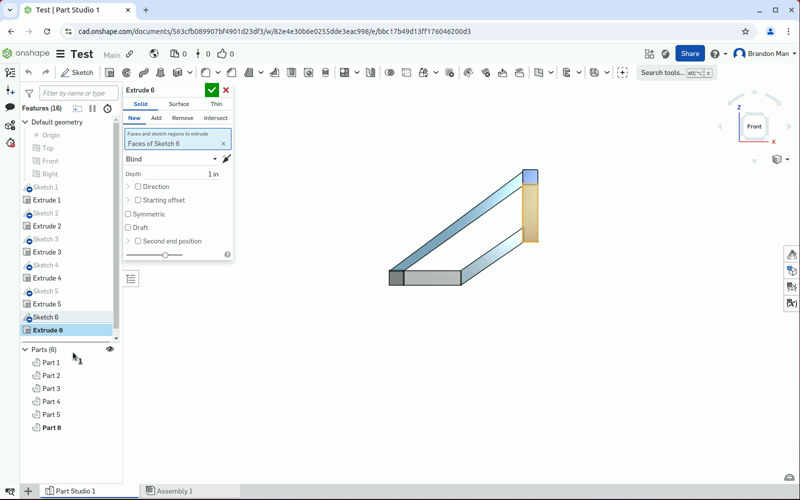
mouse_move(143, 106)
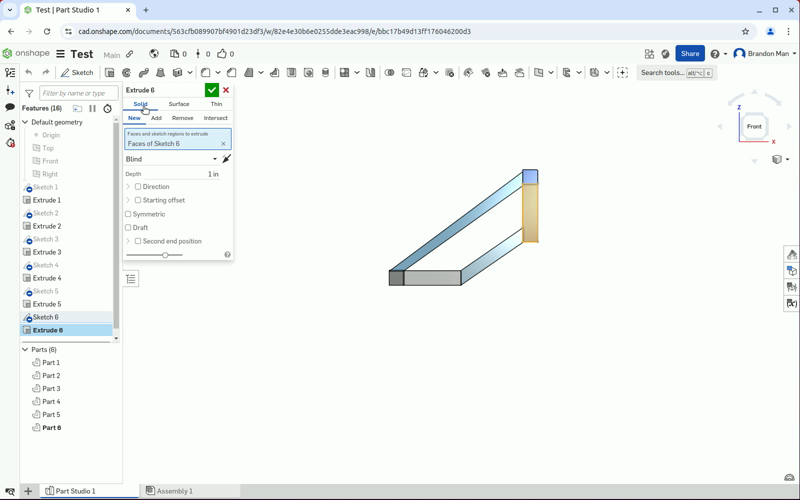
click(143, 106)
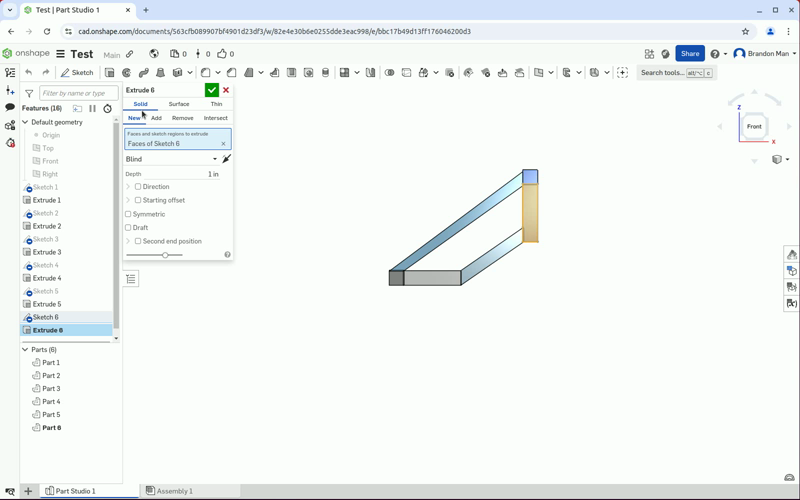
mouse_move(137, 120)
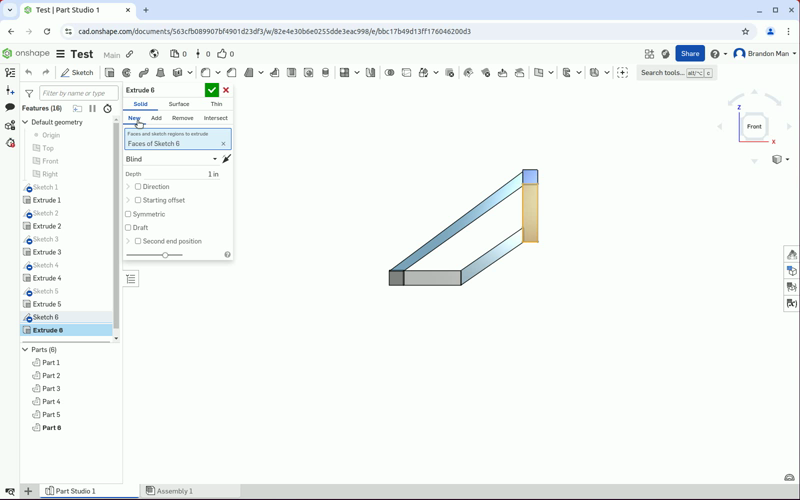
click(137, 120)
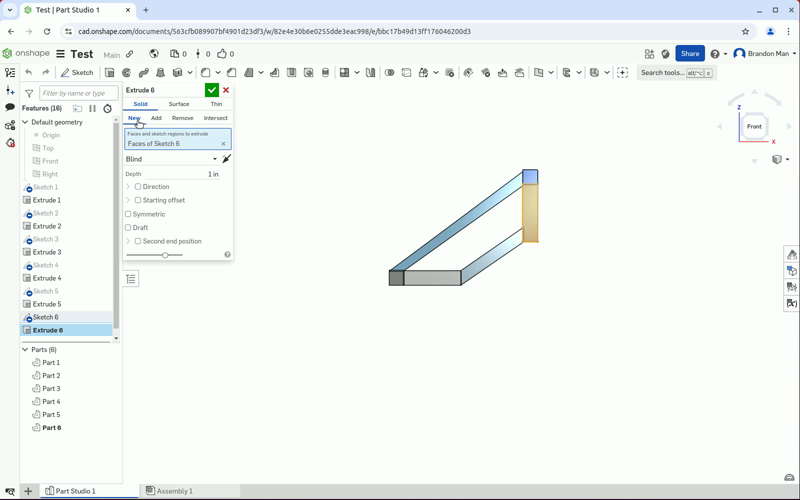
key(tab, 4)
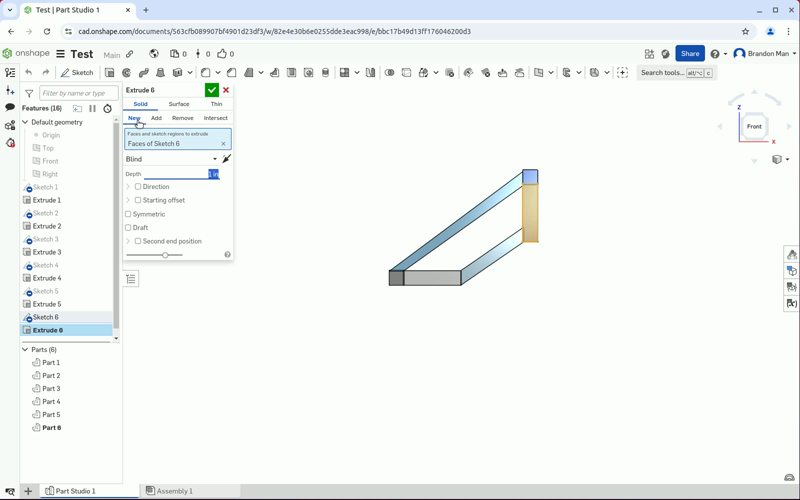
text(2.889)
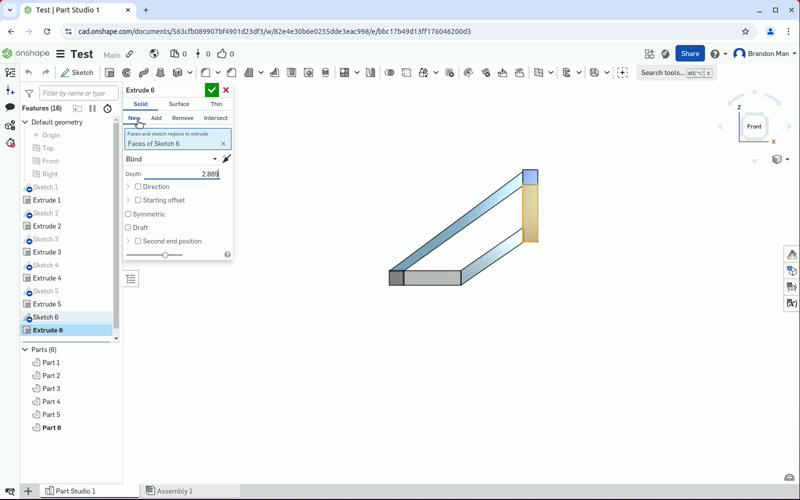
key(enter)
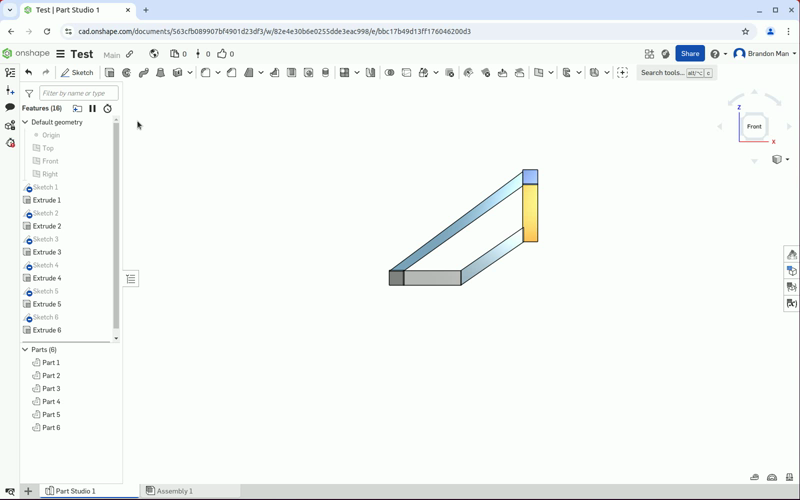
key(shift+h)
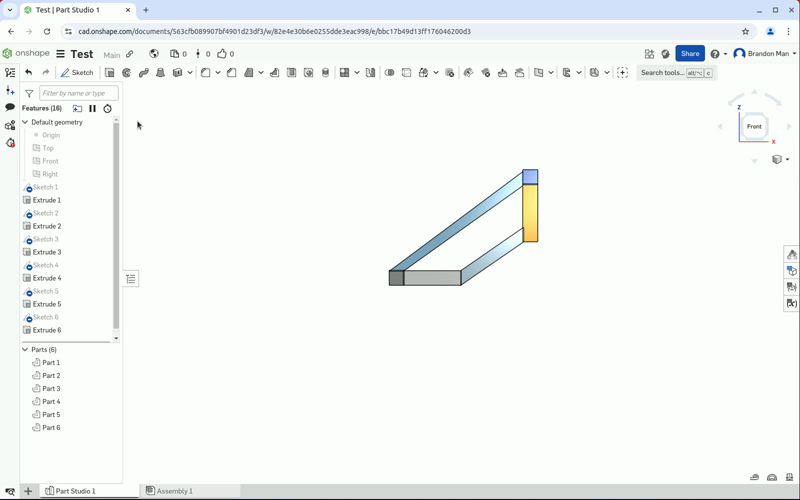
key(shift+h)
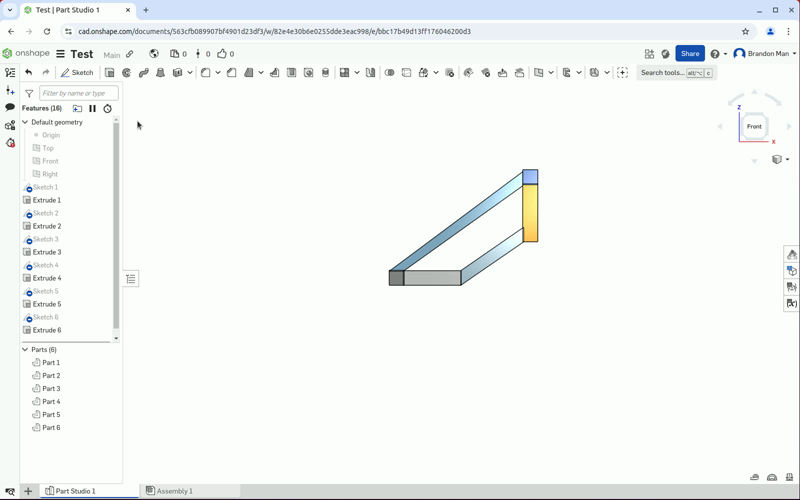
mouse_move(69, 189)
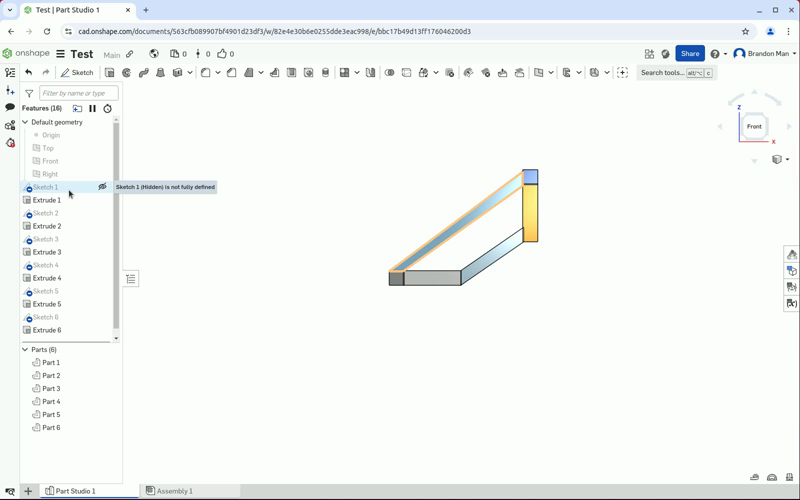
click(69, 189)
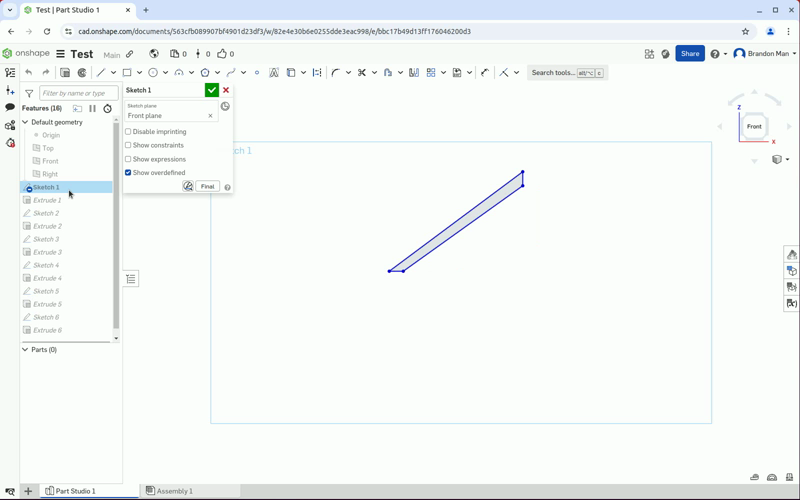
mouse_move(229, 92)
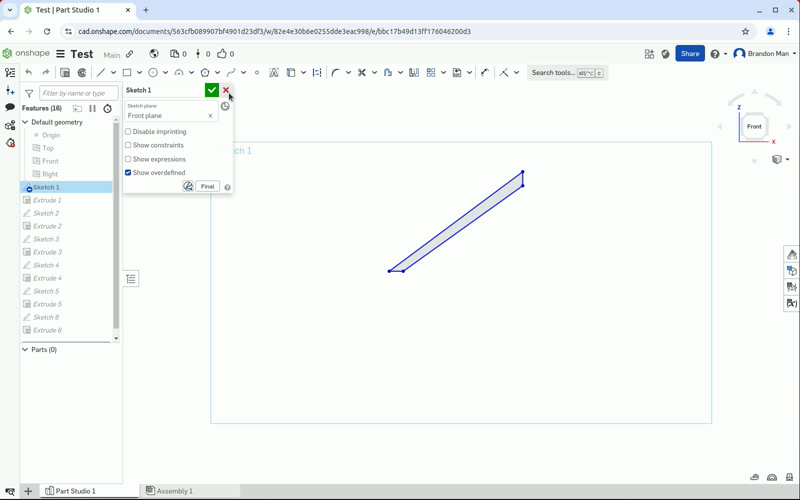
click(229, 92)
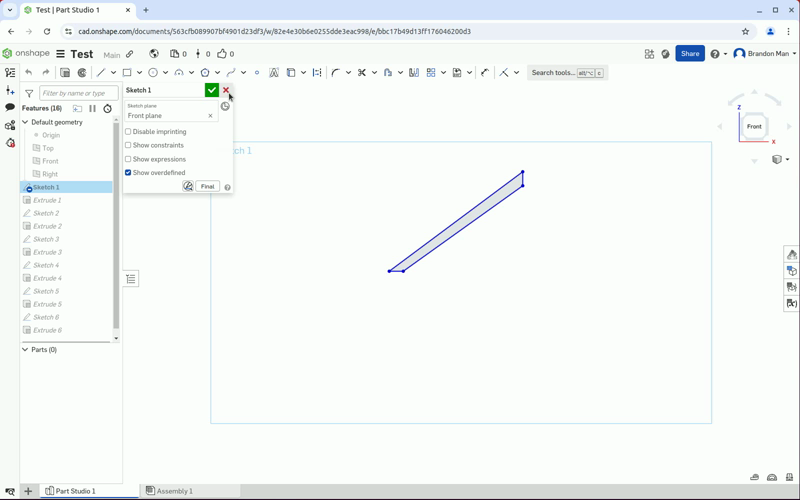
key(shift+s)
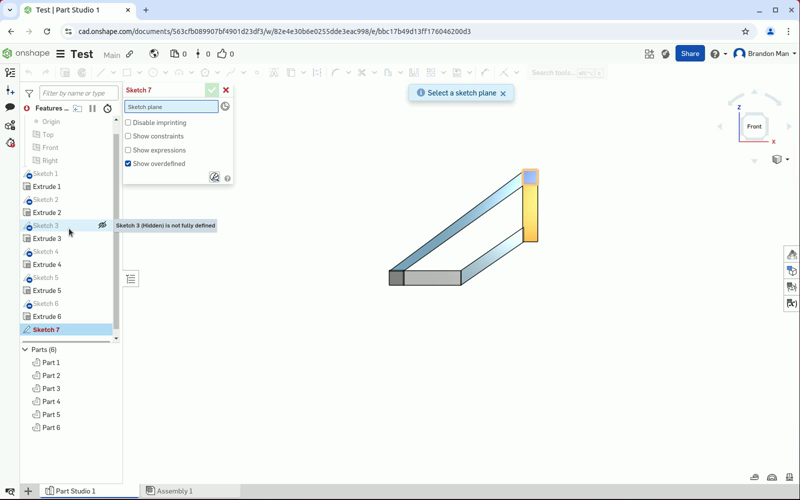
scroll(3)
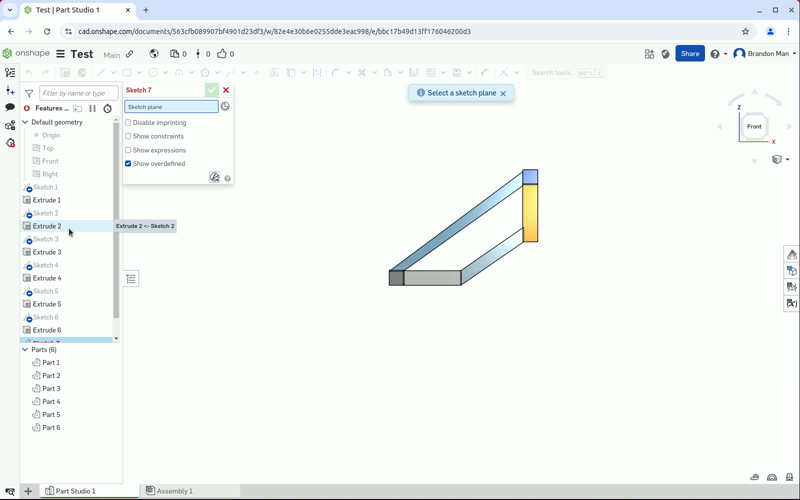
mouse_move(69, 163)
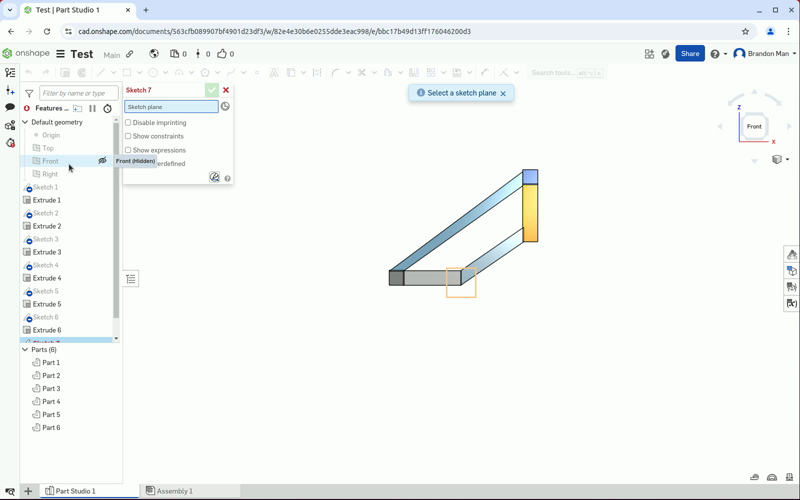
click(69, 163)
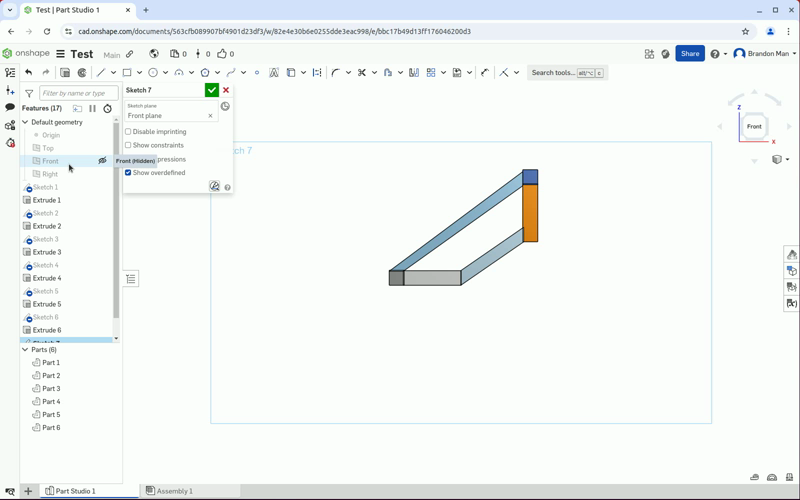
mouse_move(73, 352)
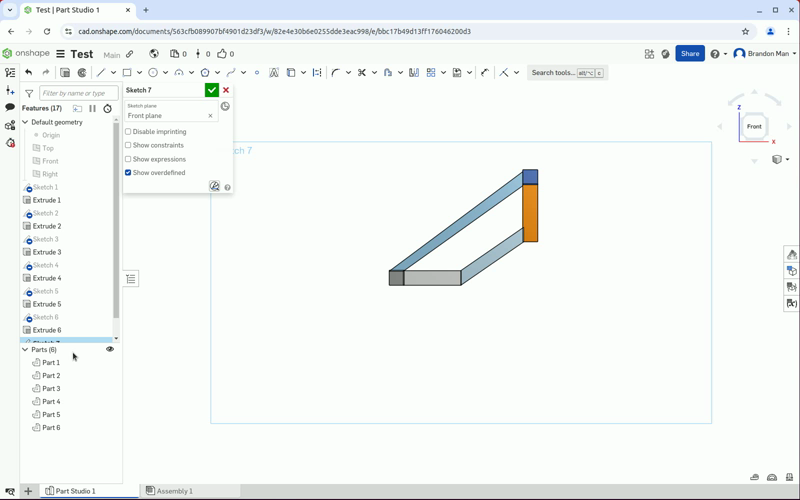
key(y)
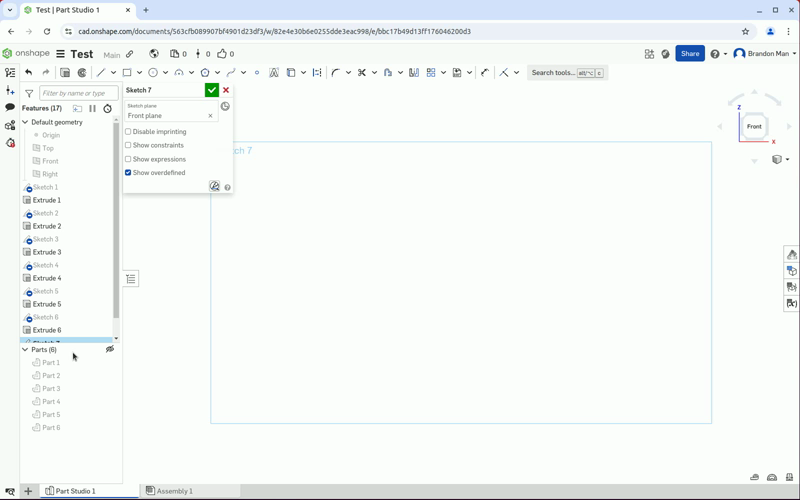
key(l)
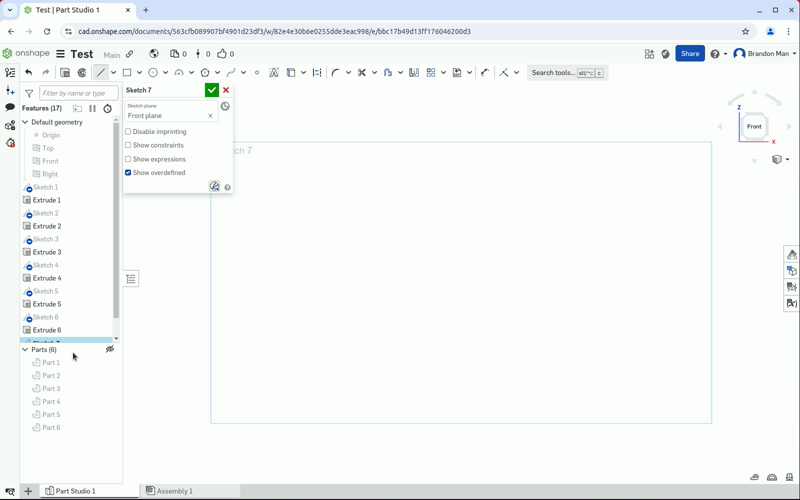
key_down(shift)
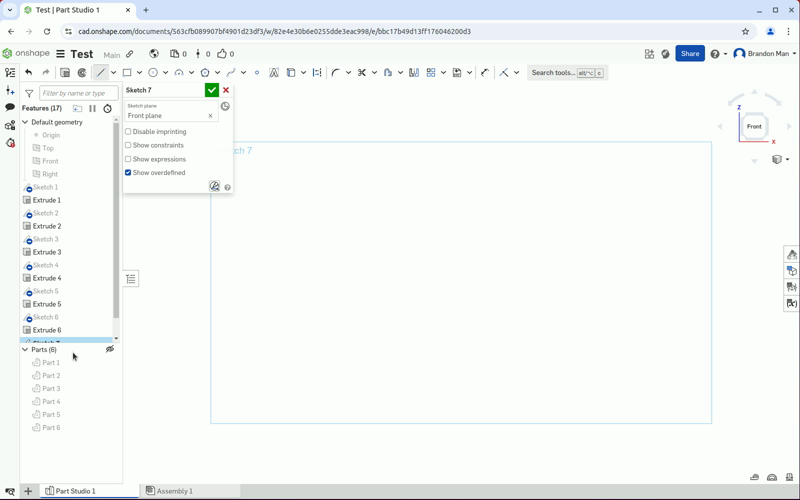
mouse_move(389, 271)
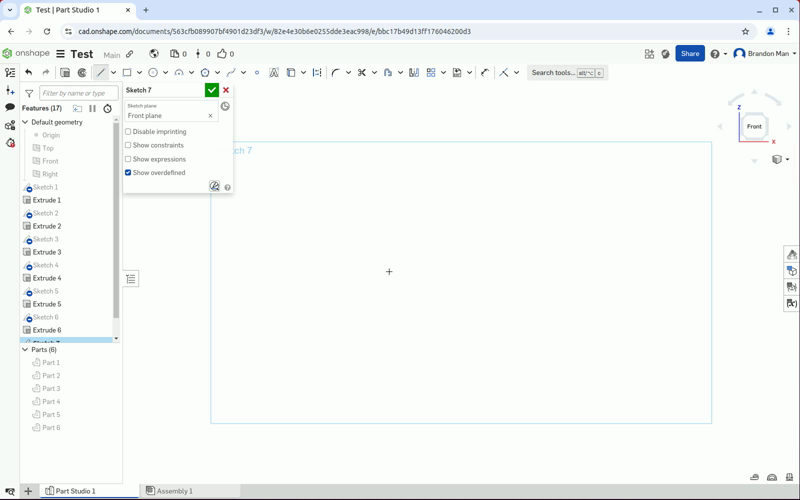
click(389, 271)
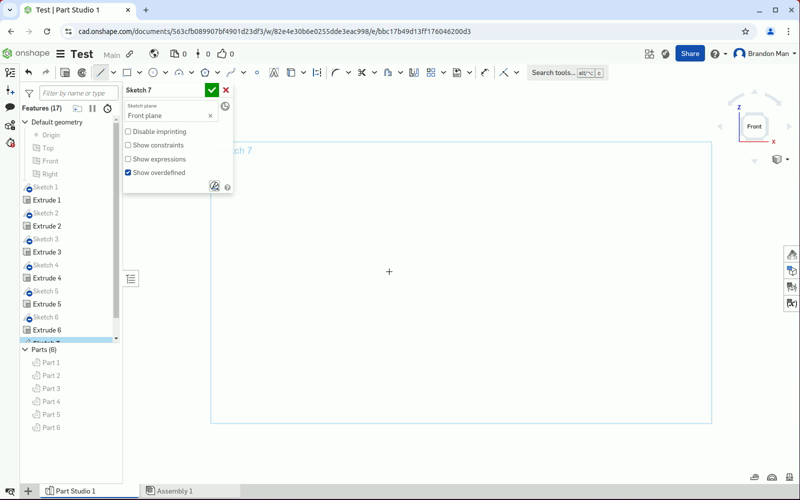
key_up(shift)
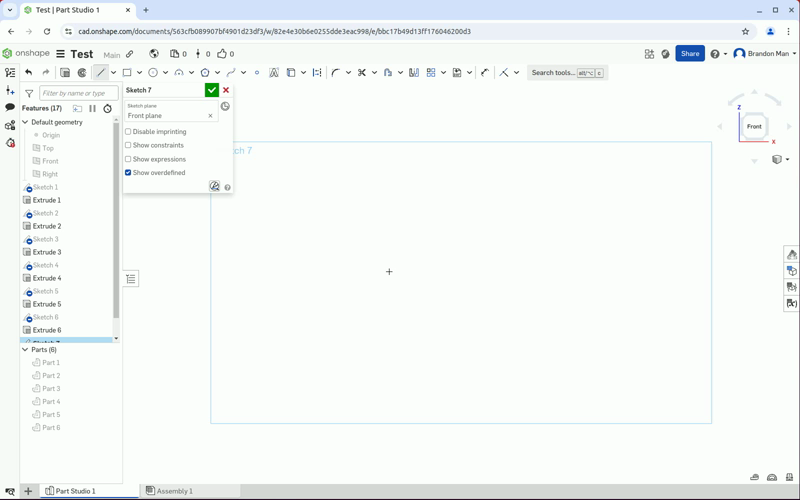
key_down(shift)
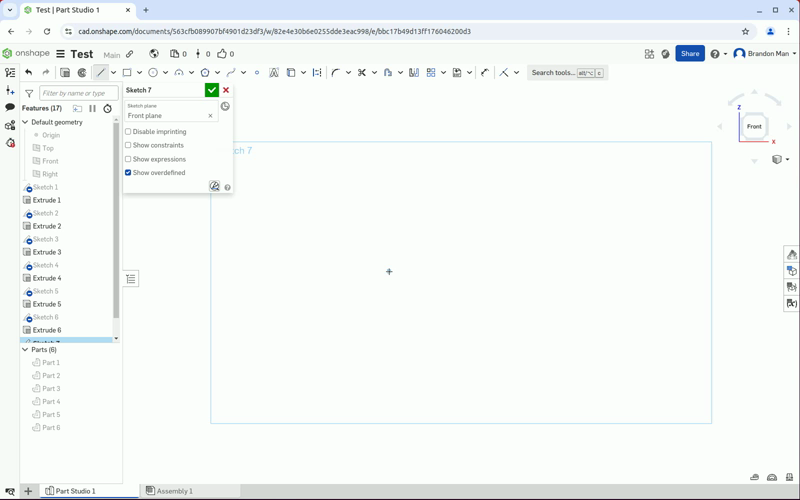
mouse_move(419, 271)
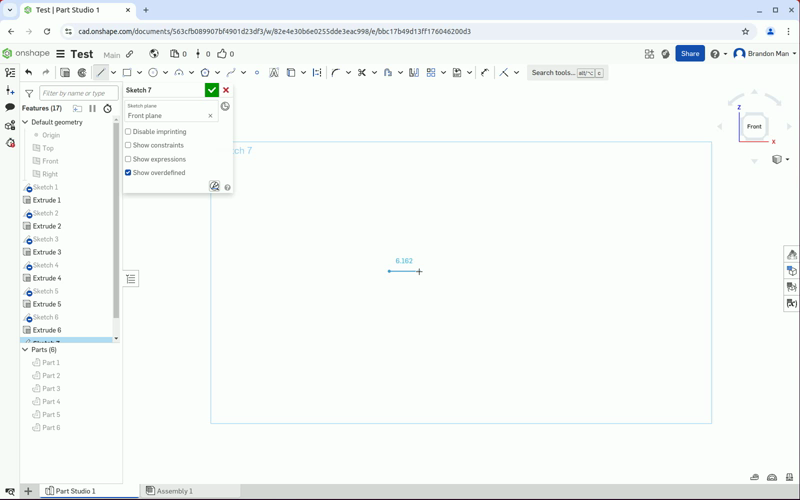
mouse_move(403, 271)
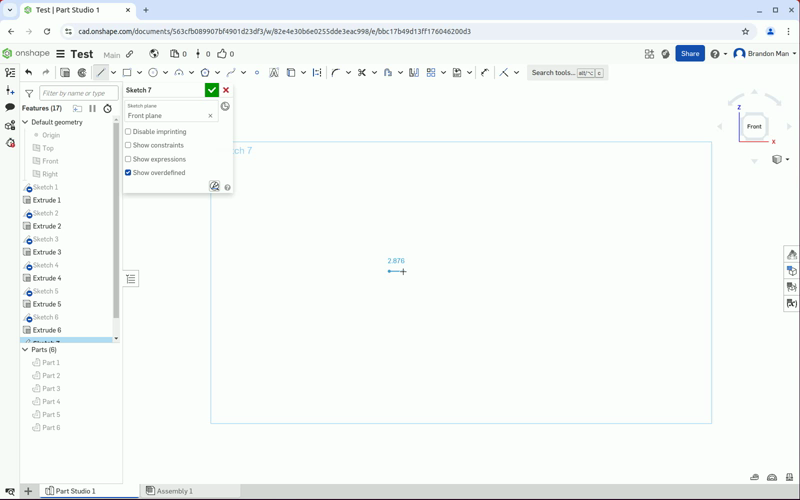
click(403, 271)
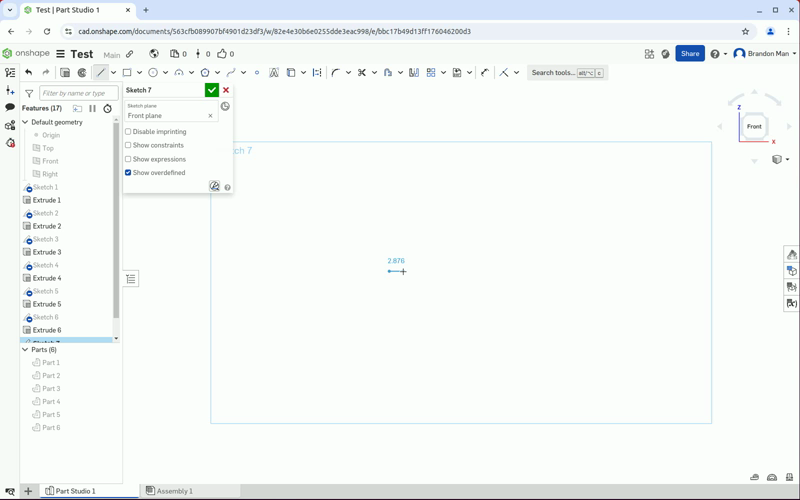
key_up(shift)
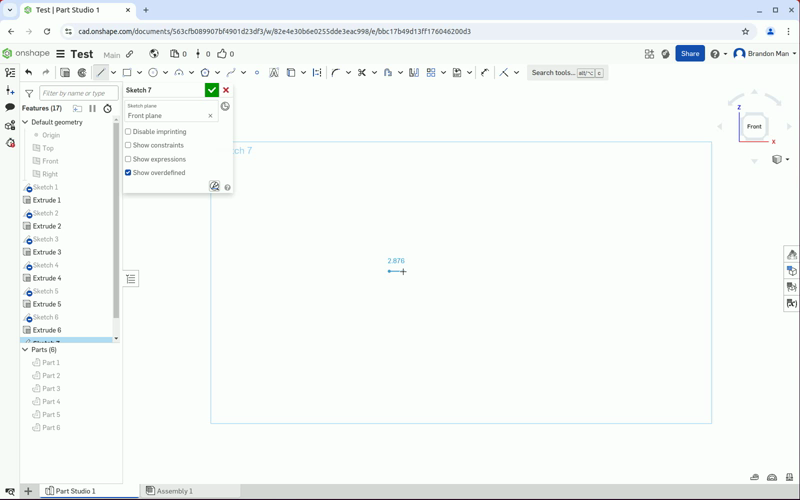
key_down(shift)
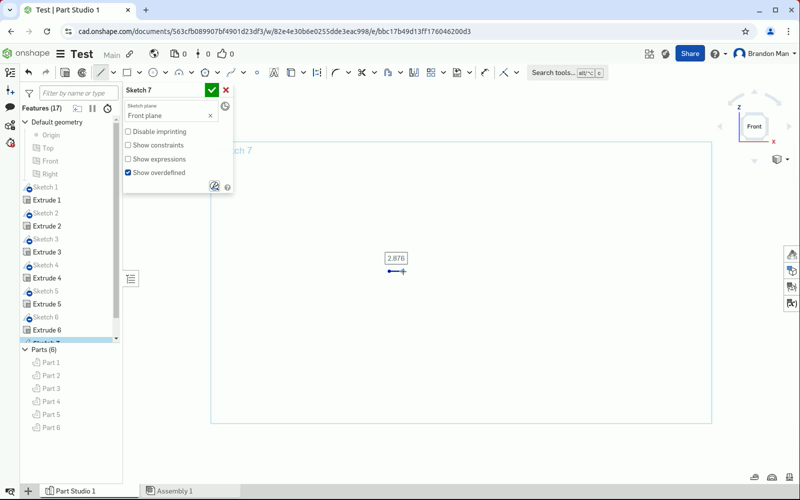
mouse_move(522, 185)
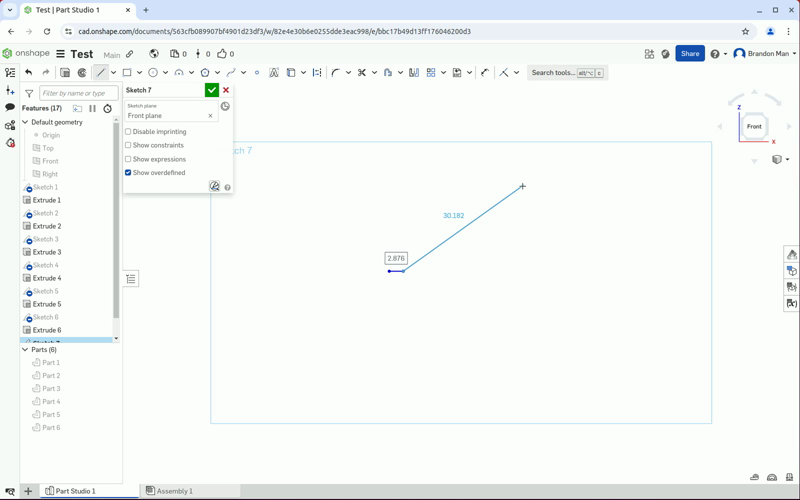
click(522, 185)
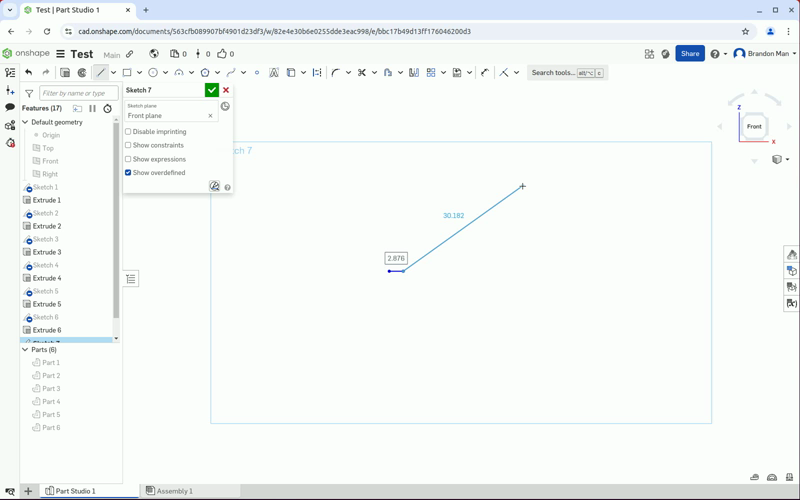
key_up(shift)
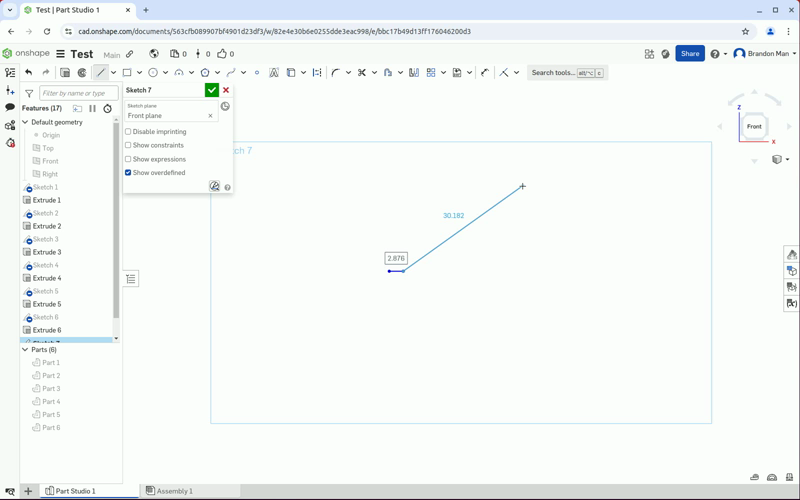
key_down(shift)
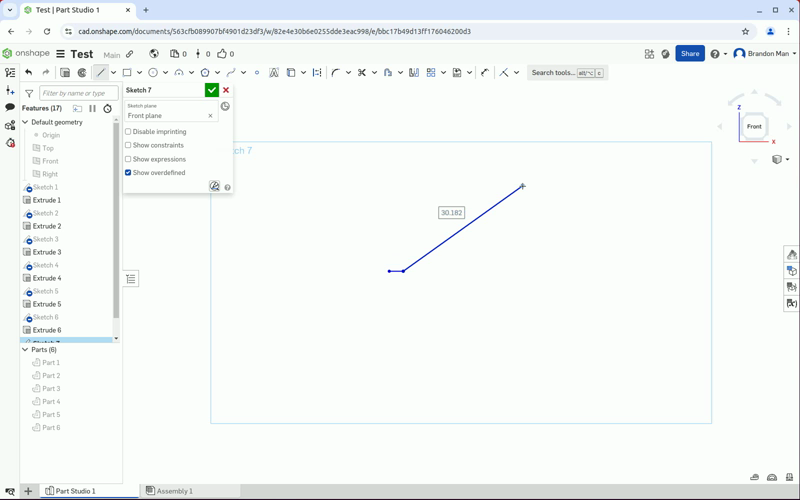
mouse_move(552, 185)
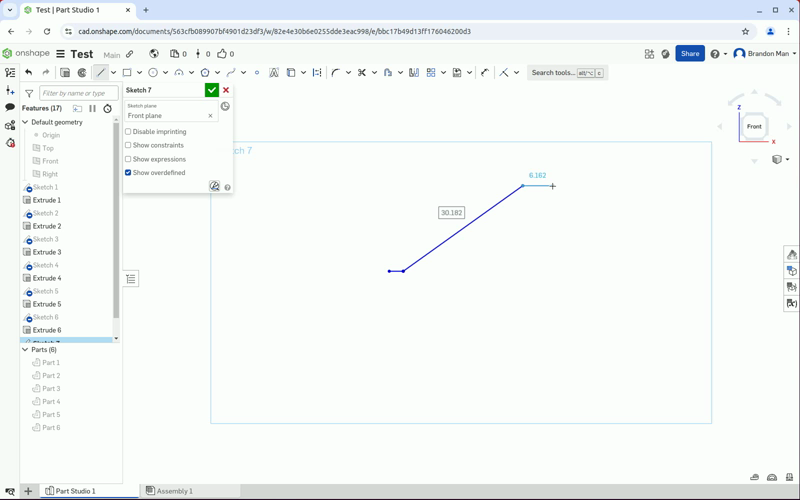
mouse_move(522, 171)
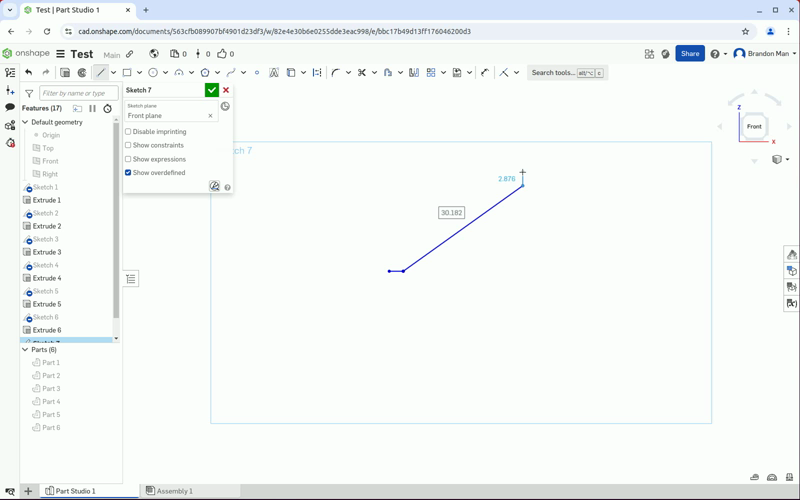
click(522, 171)
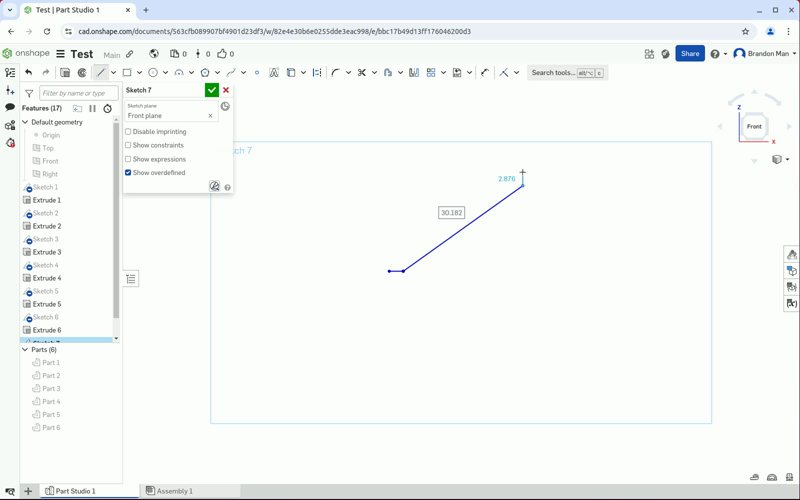
key_up(shift)
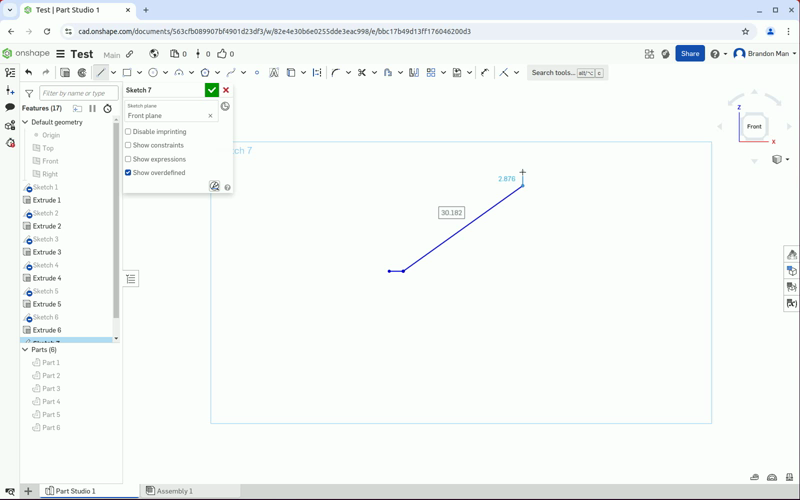
key_down(shift)
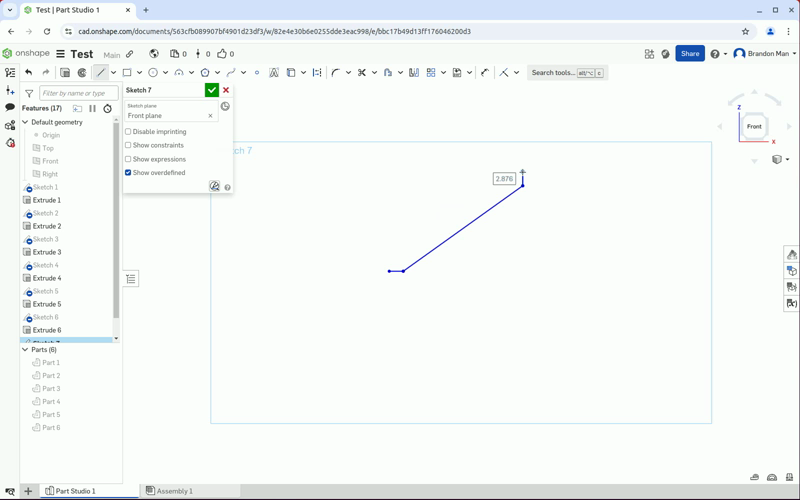
mouse_move(389, 271)
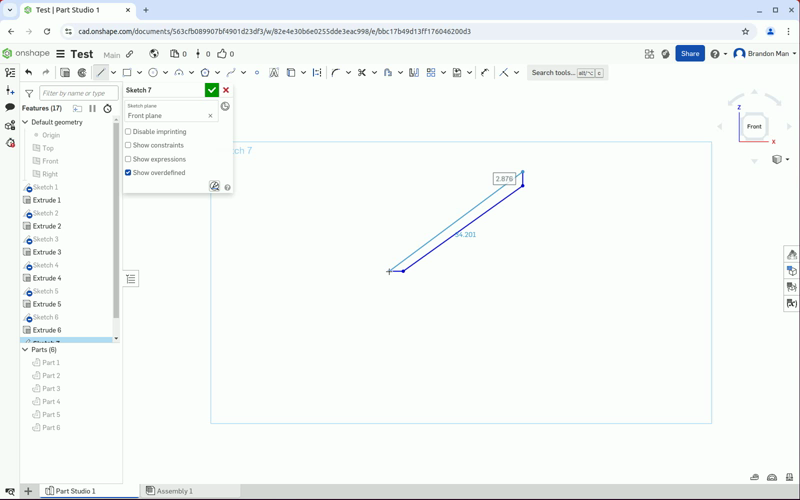
key_up(shift)
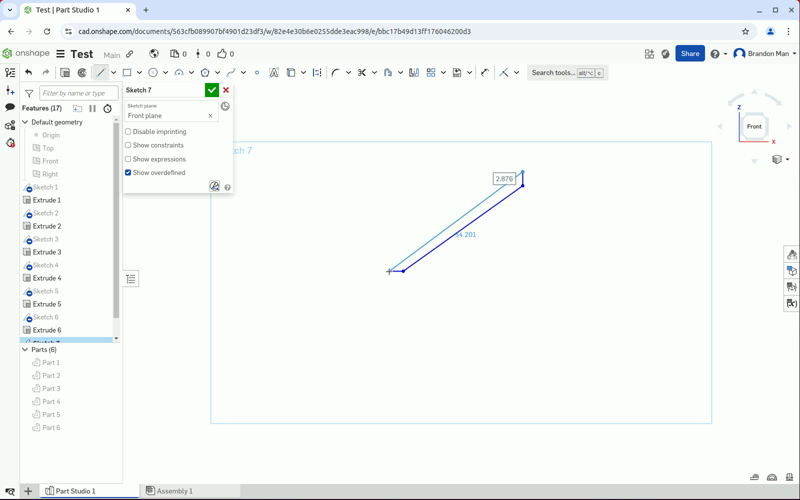
click(389, 271)
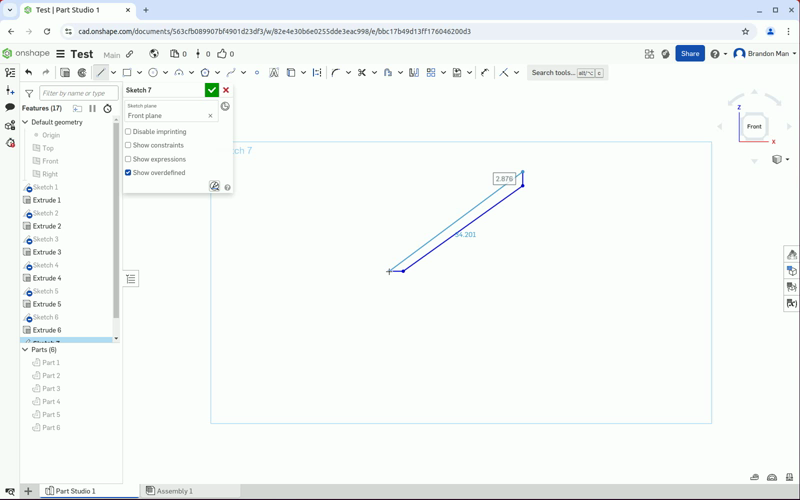
key(esc)
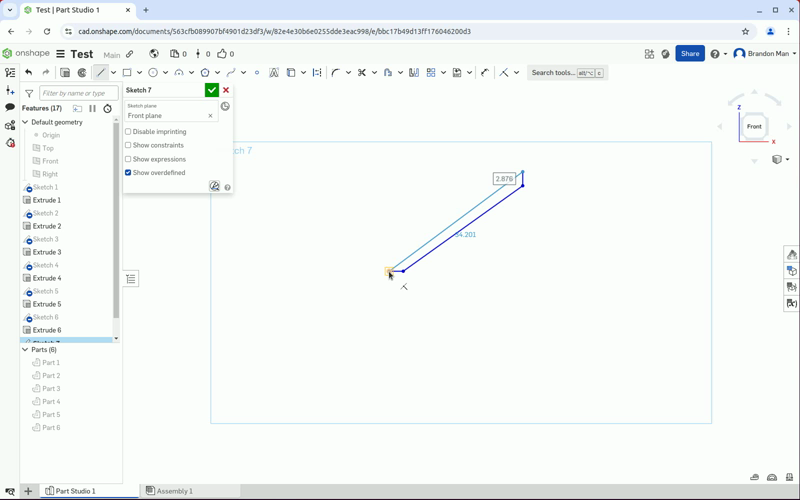
mouse_move(492, 196)
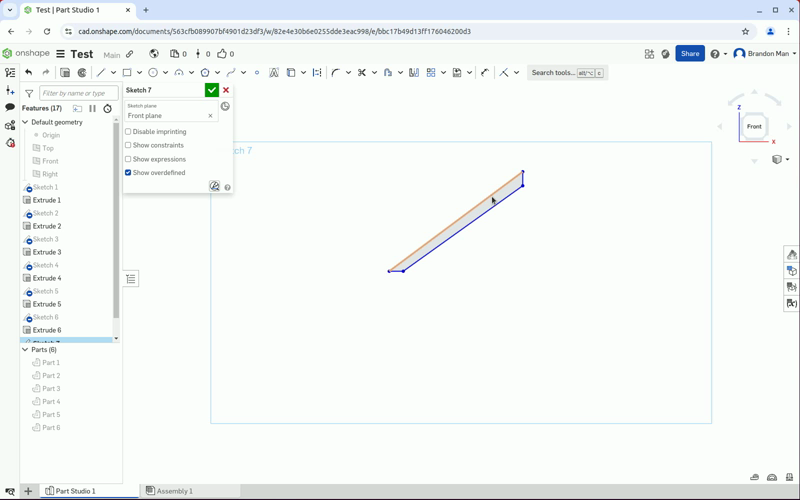
scroll(6)
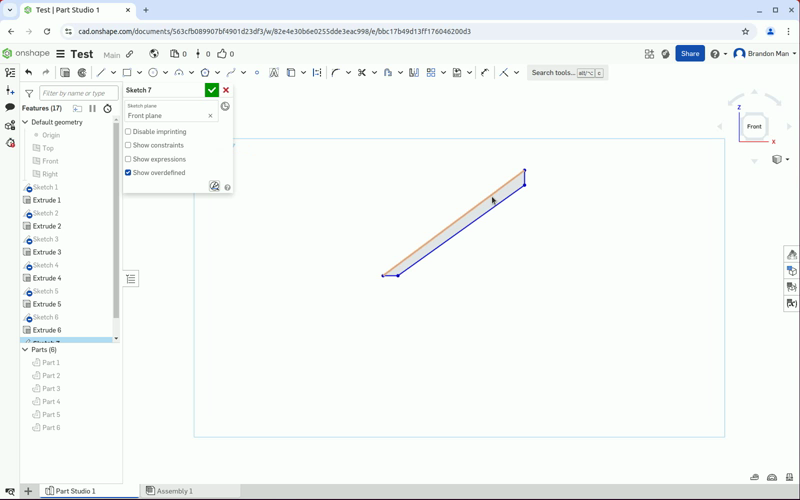
scroll(6)
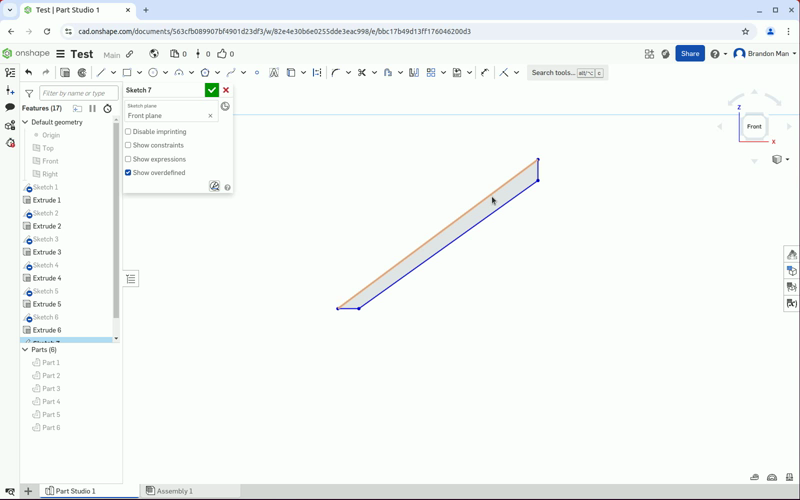
scroll(6)
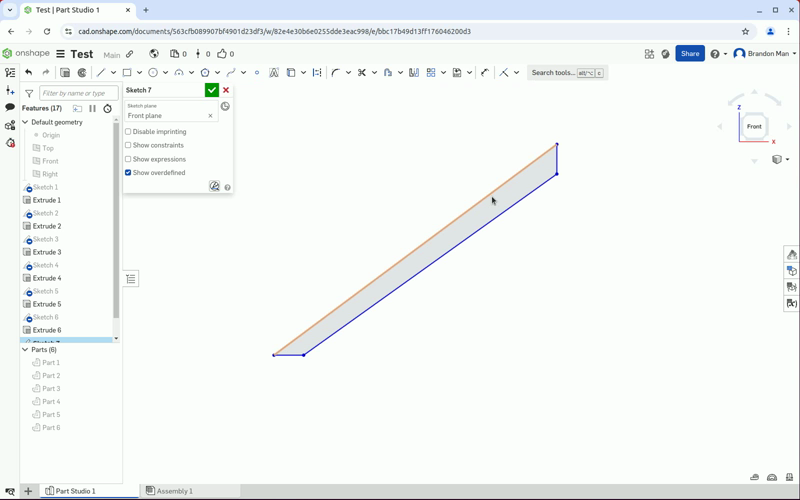
scroll(6)
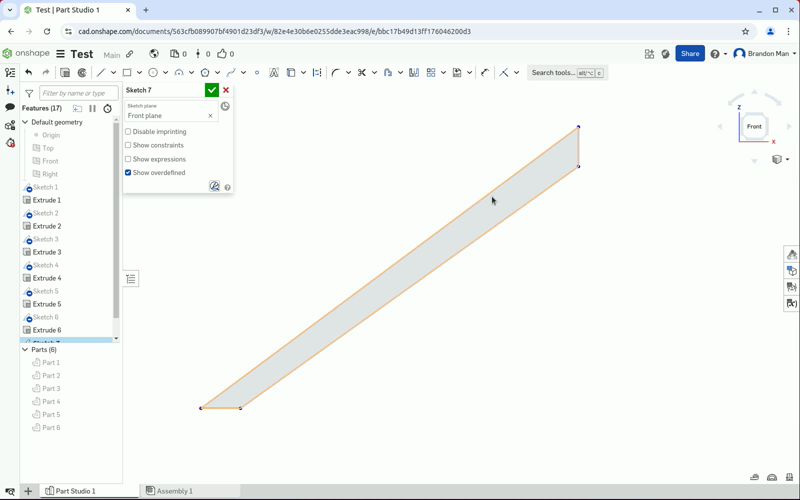
scroll(6)
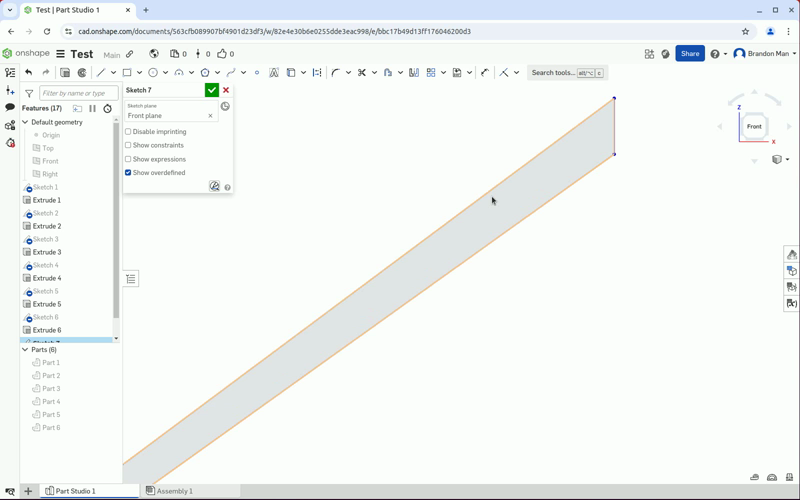
scroll(6)
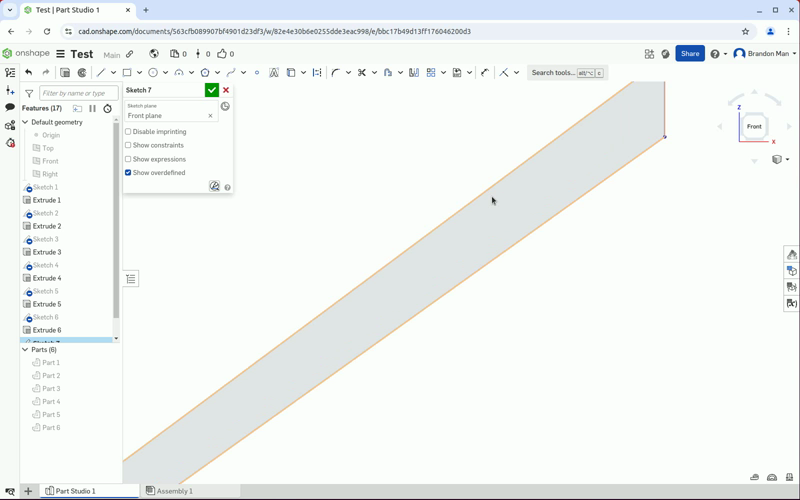
scroll(6)
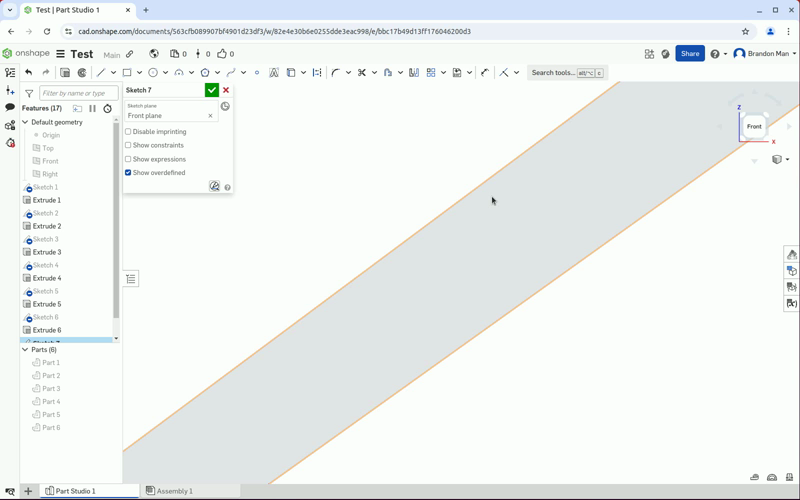
click(492, 196)
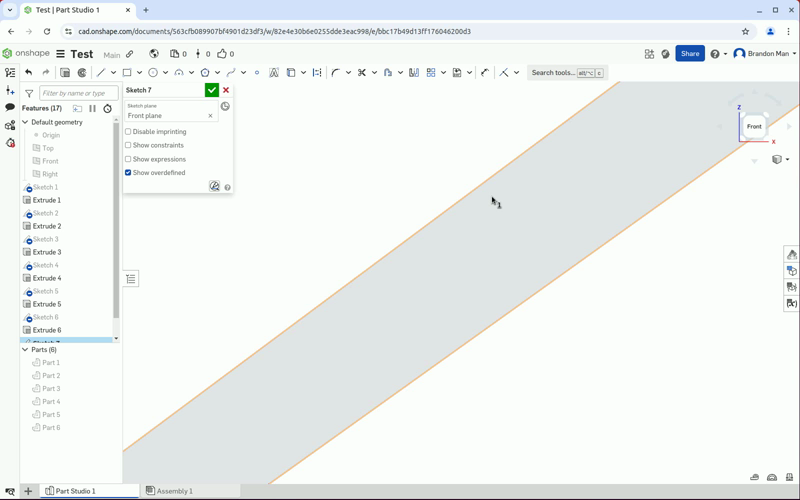
scroll(-6)
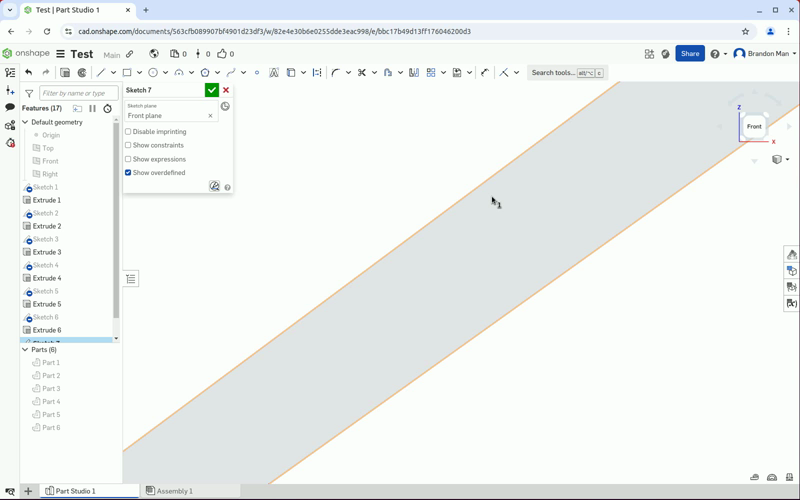
scroll(-6)
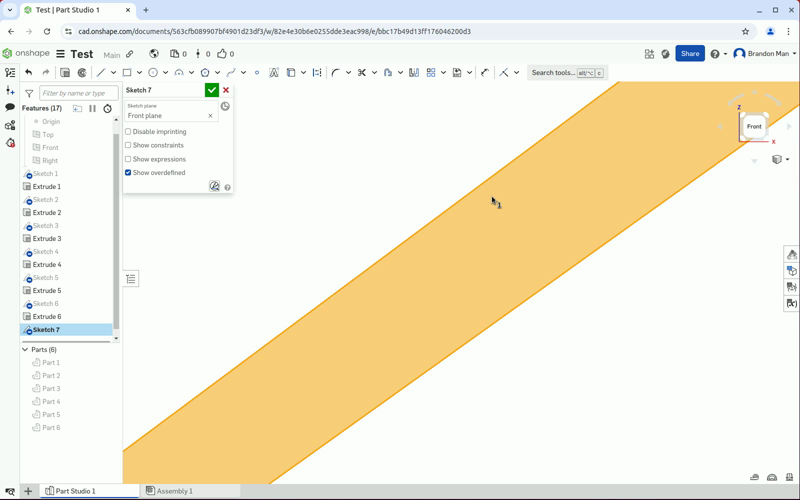
scroll(-6)
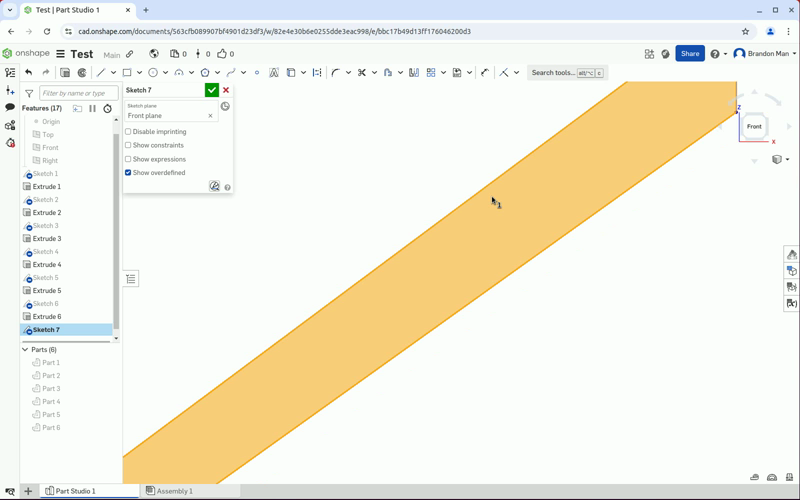
scroll(-6)
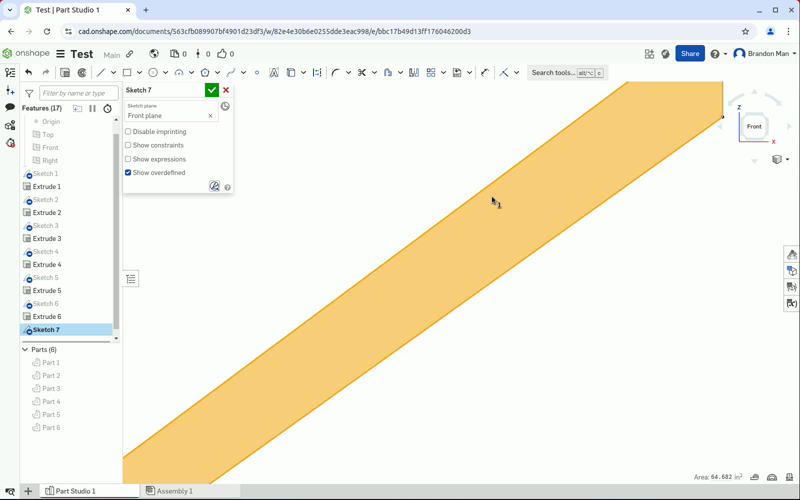
scroll(-6)
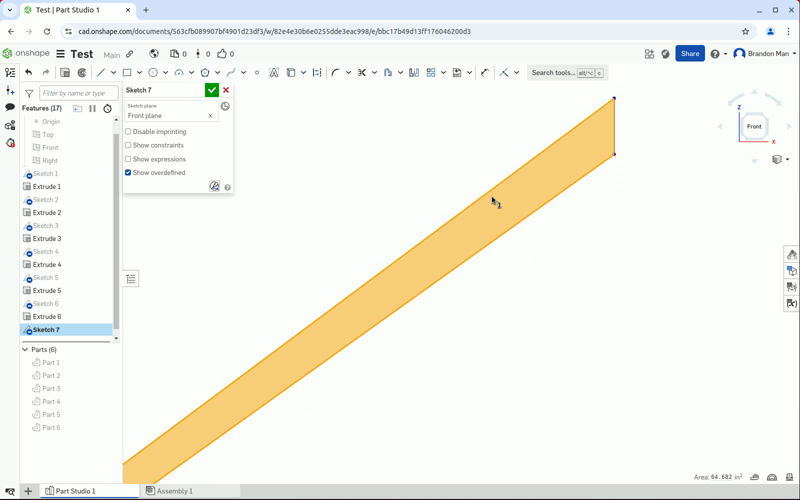
scroll(-6)
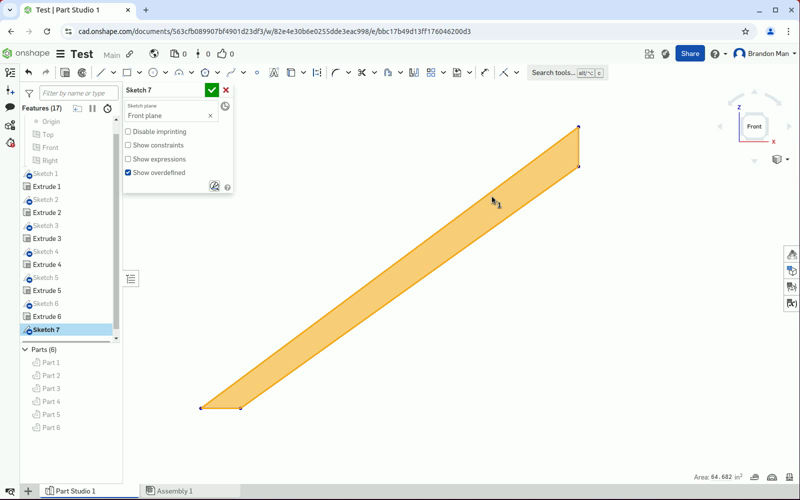
scroll(-6)
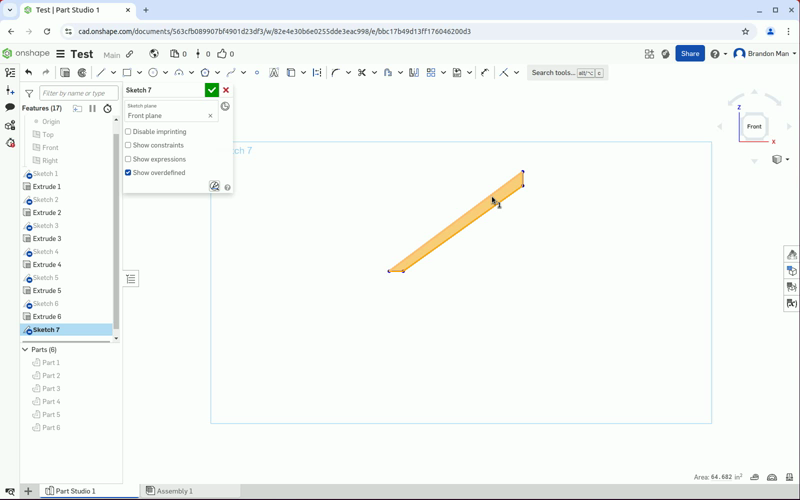
mouse_move(73, 352)
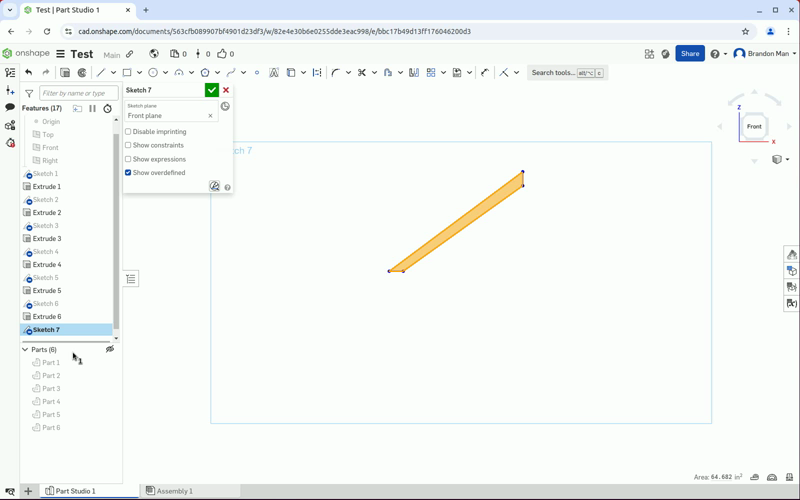
key(shift+y)
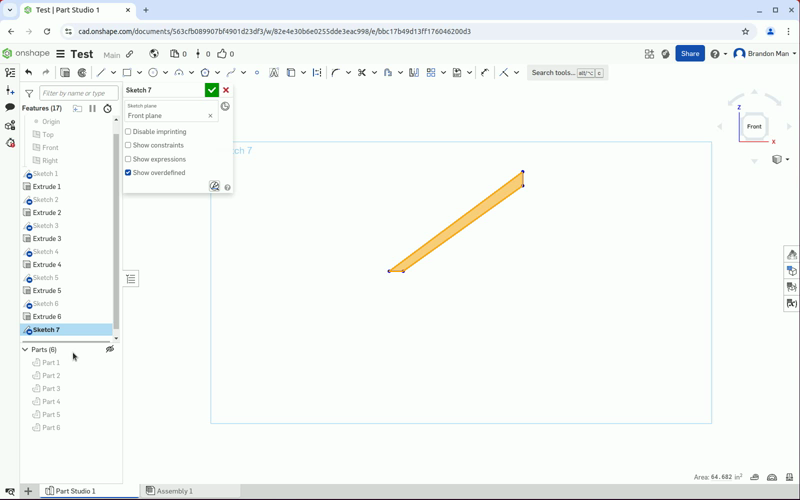
key(shift+e)
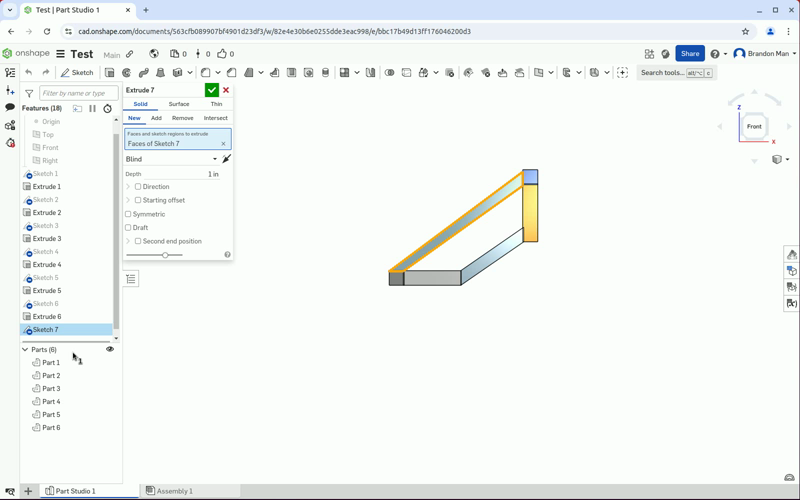
mouse_move(143, 106)
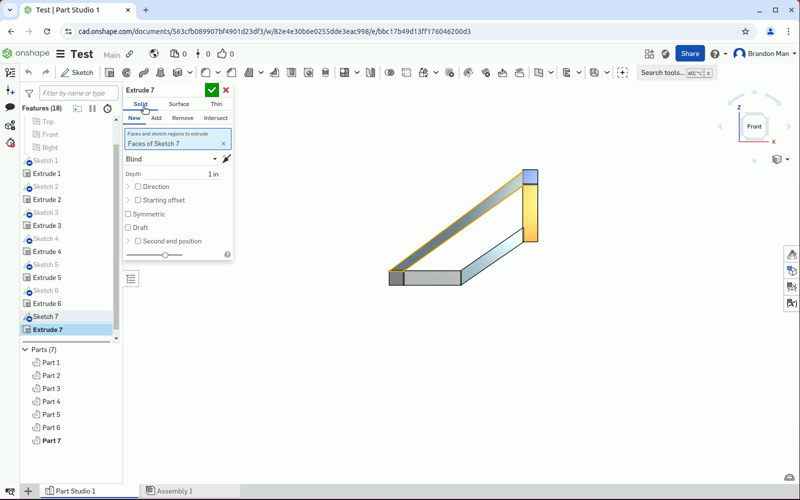
click(143, 106)
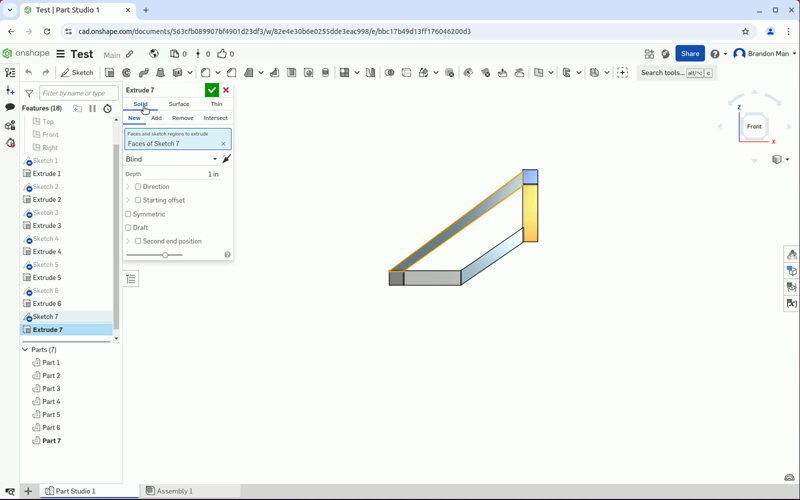
mouse_move(137, 120)
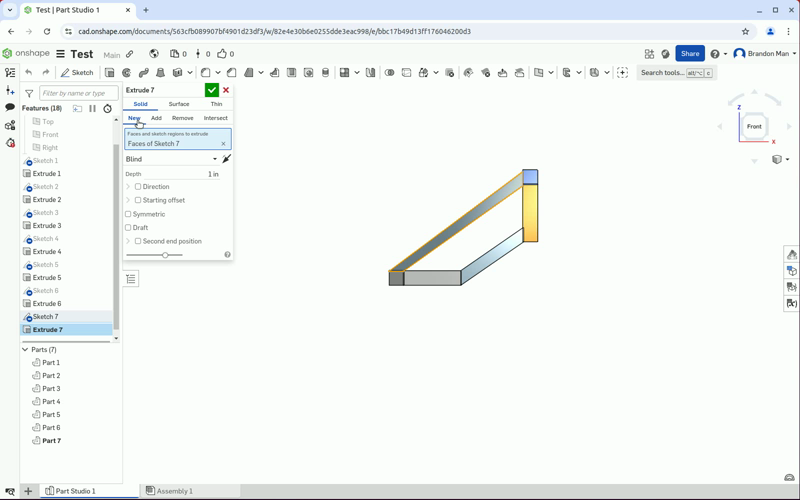
click(137, 120)
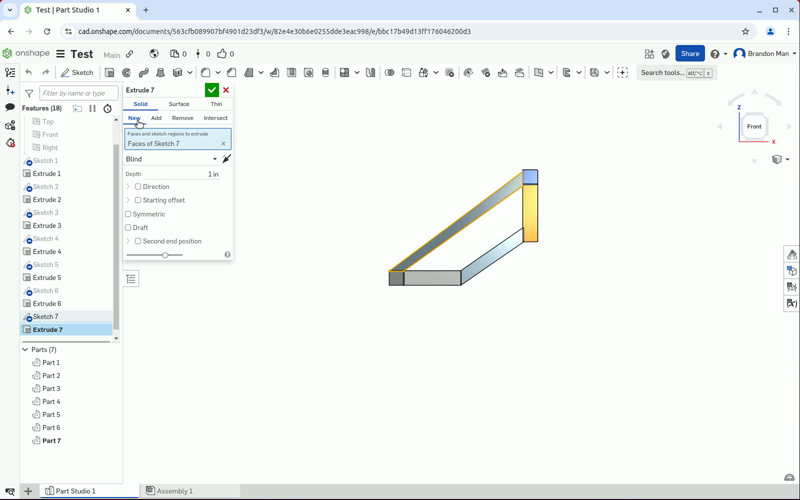
key(tab, 4)
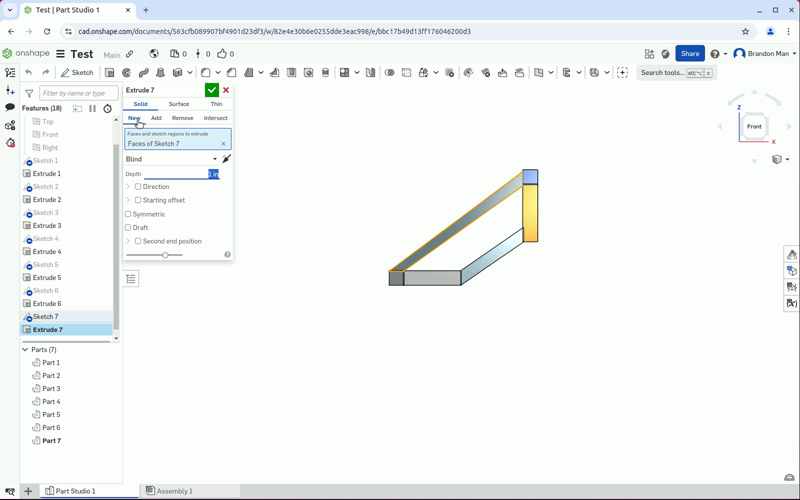
text(2.889)
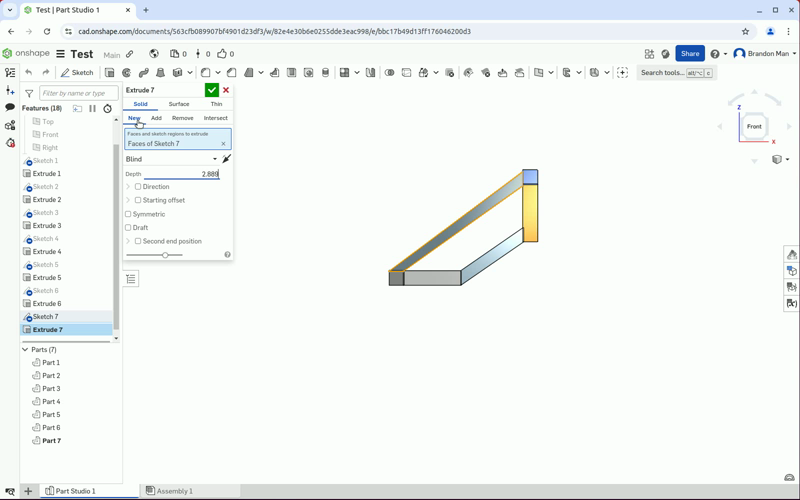
key(enter)
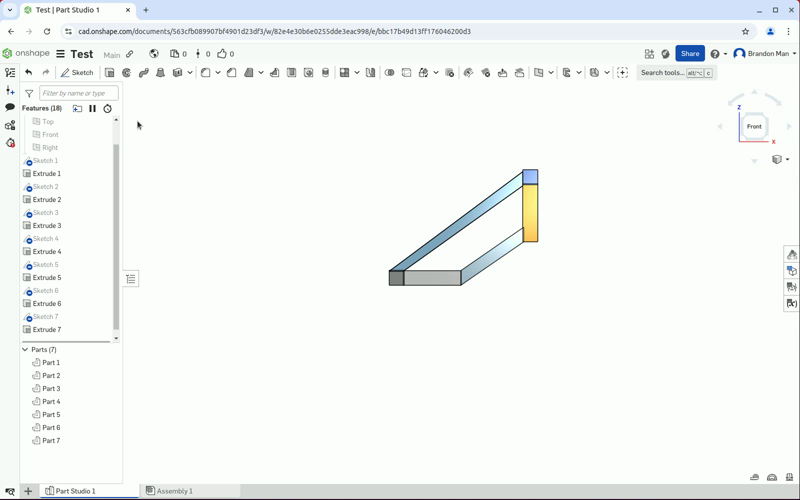
key(shift+h)
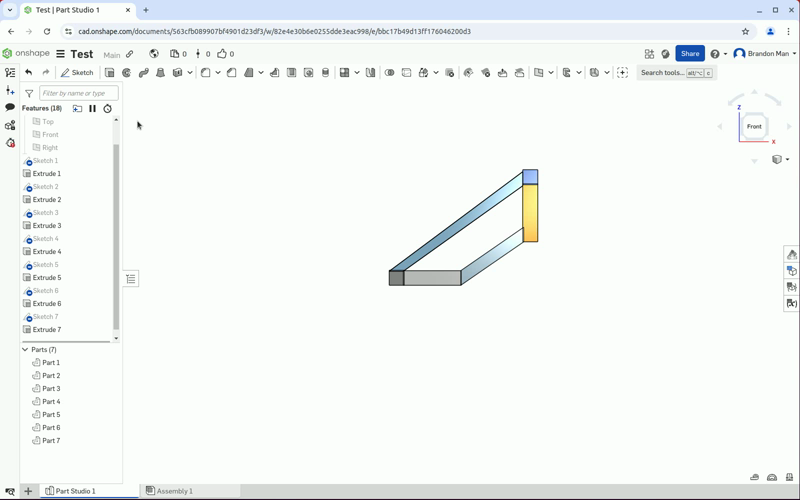
key(shift+h)
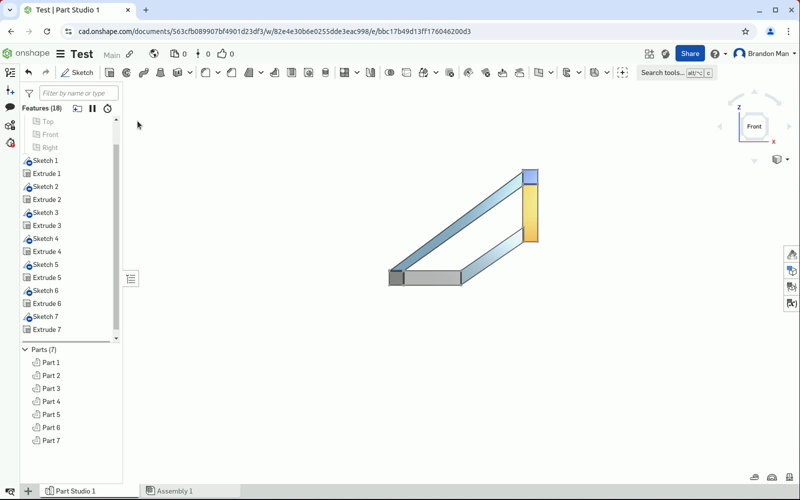
key(shift+7)
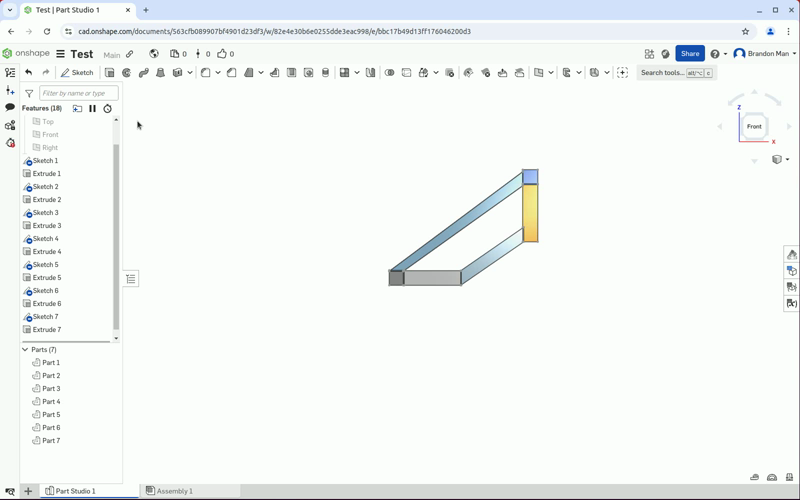
key(left, 2)
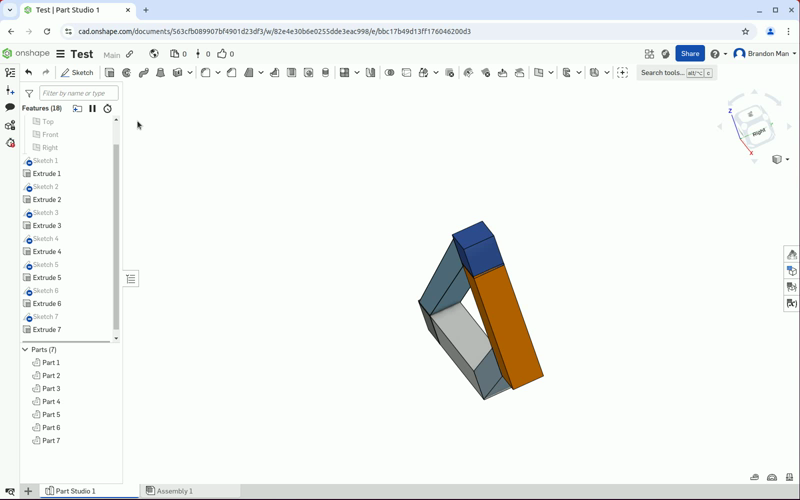
key(down, 2)
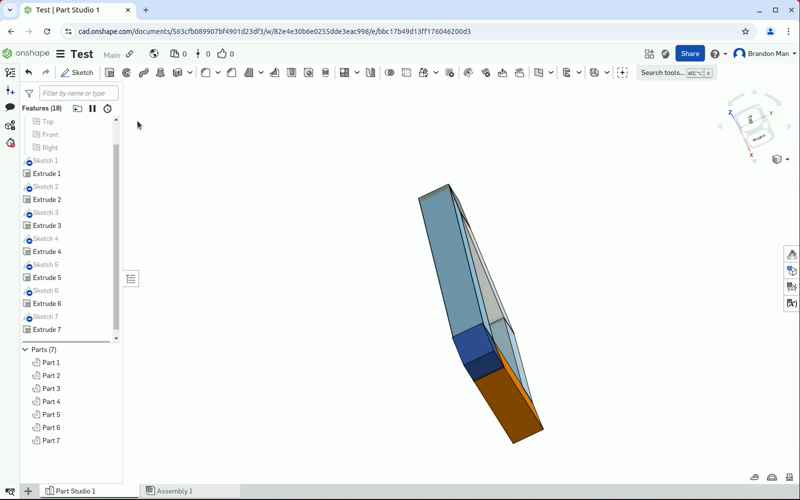
key(up, 2)
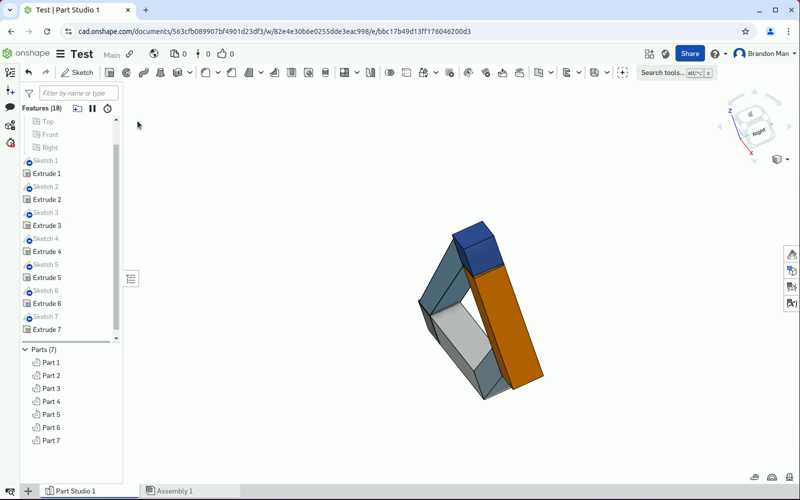
key(right, 2)
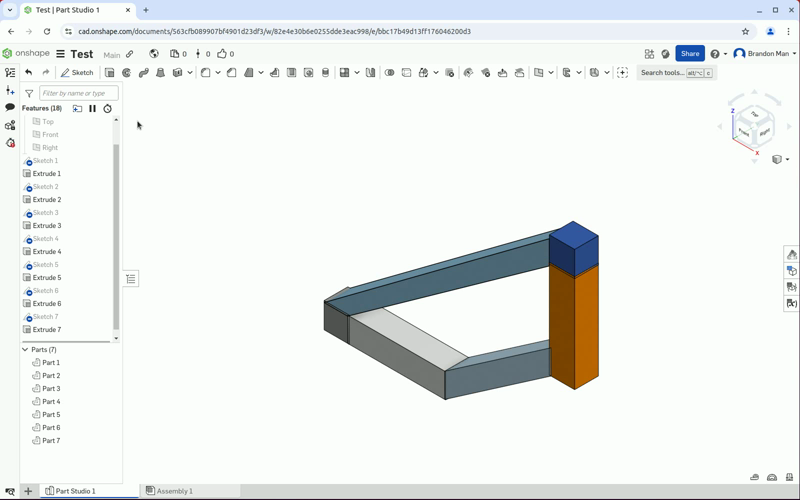
mouse_move(69, 163)
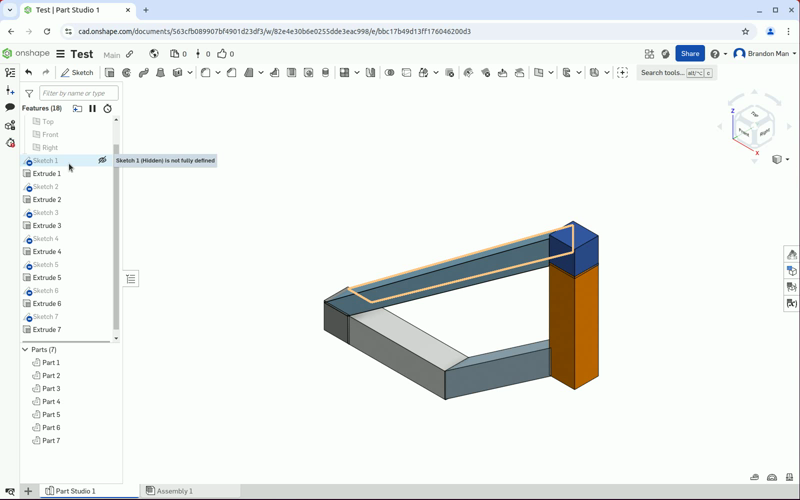
click(69, 163)